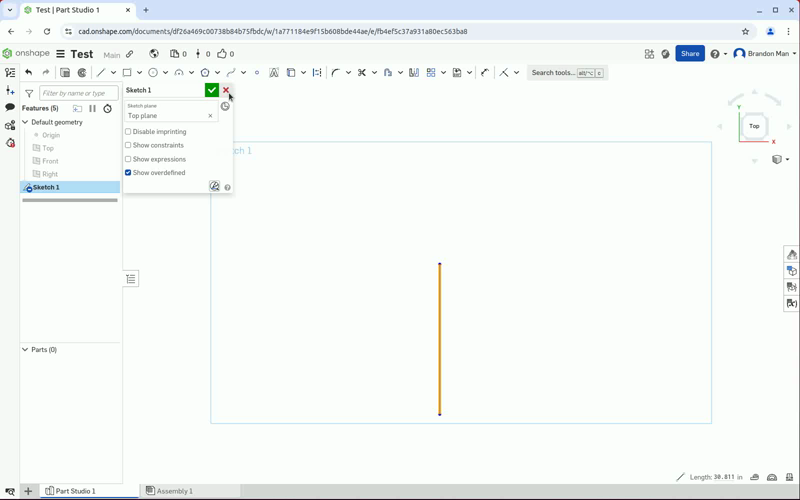
key(shift+h)
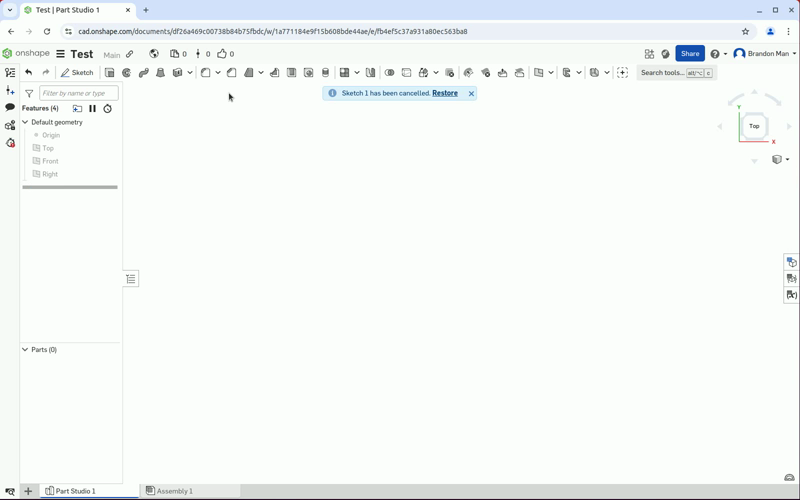
mouse_move(73, 352)
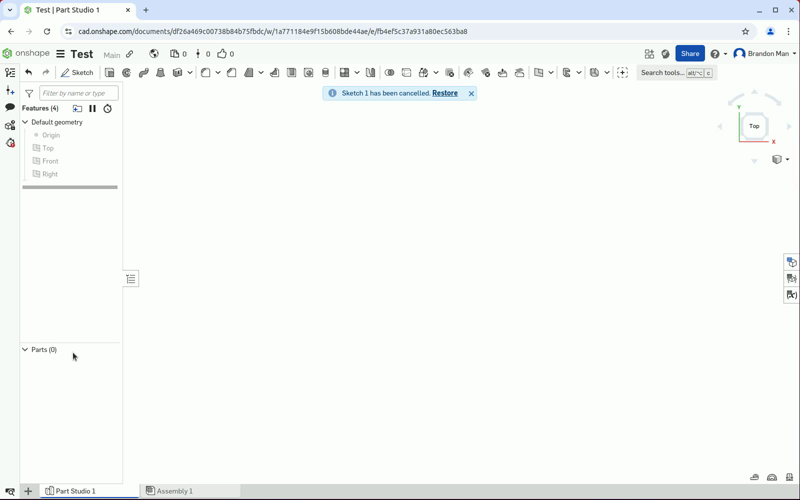
key(y)
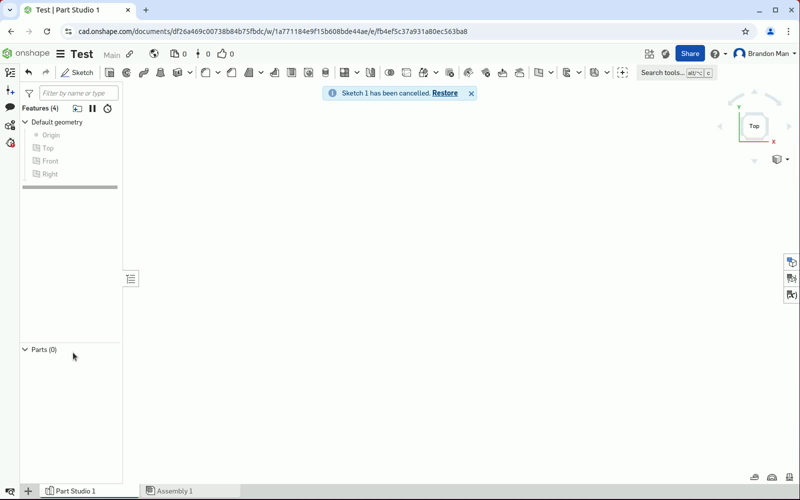
key(shift+p)
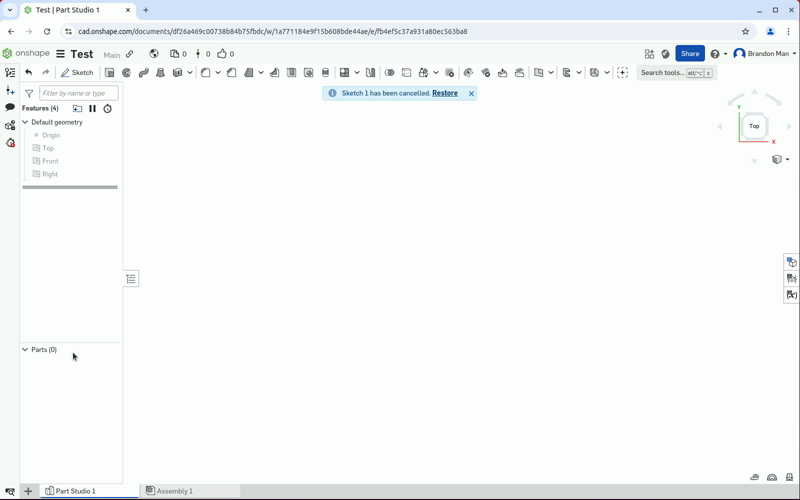
key(space)
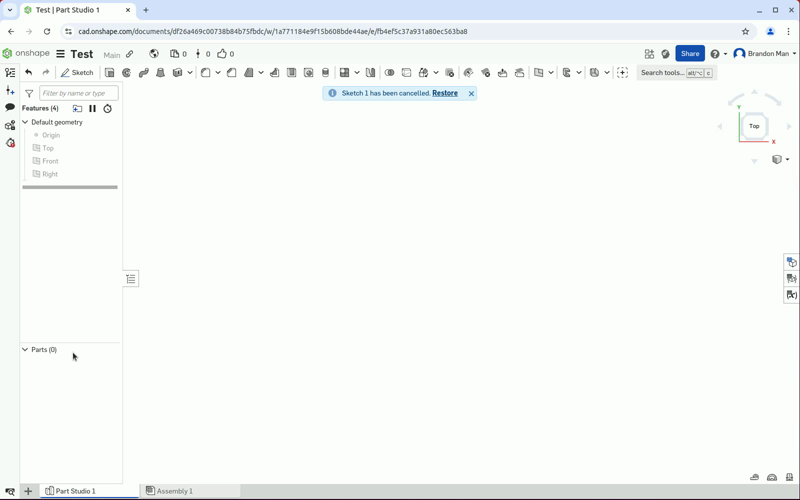
key_down(shift)
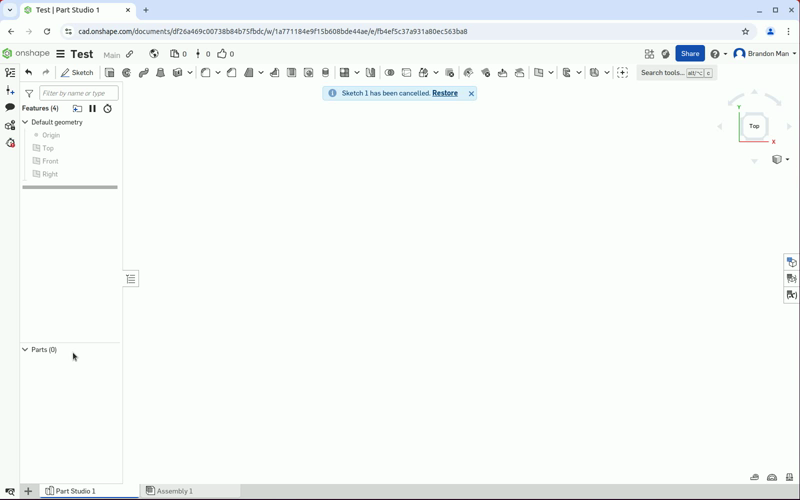
key(up)
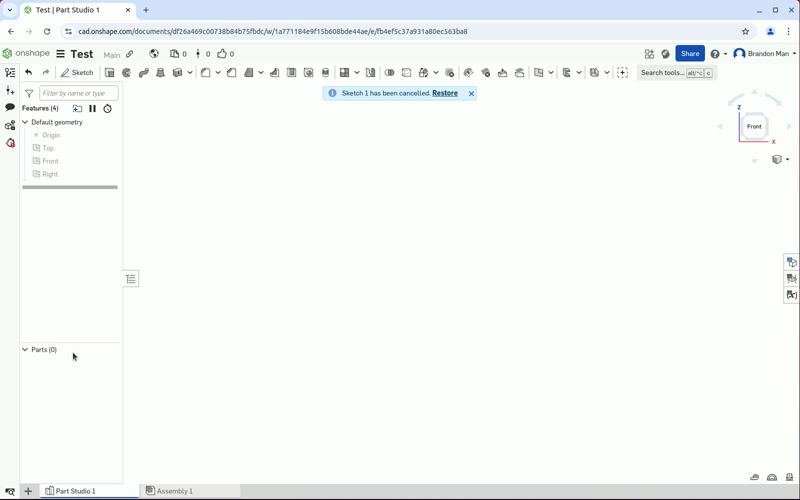
key_up(shift)
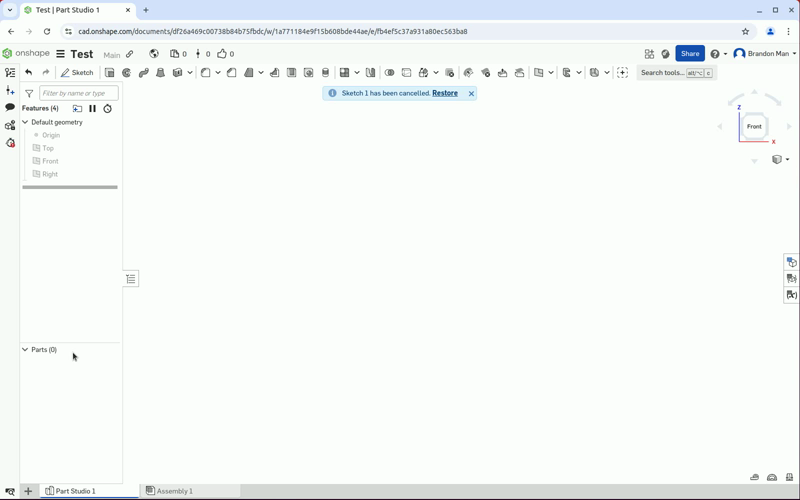
mouse_move(73, 352)
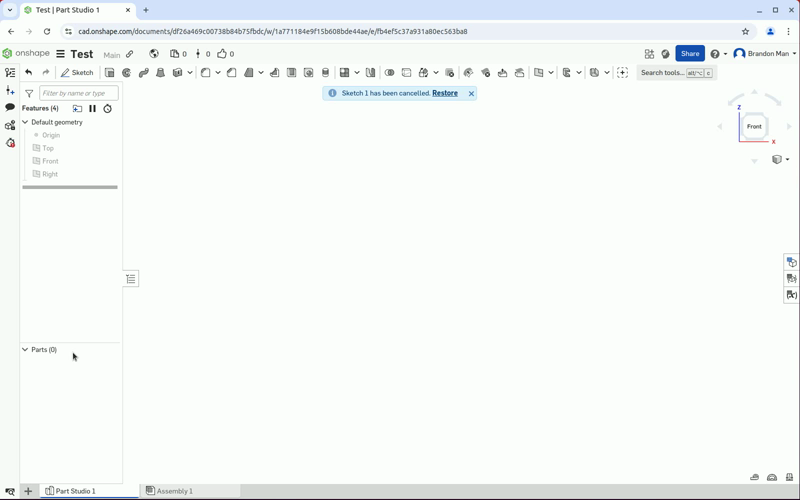
key(shift+y)
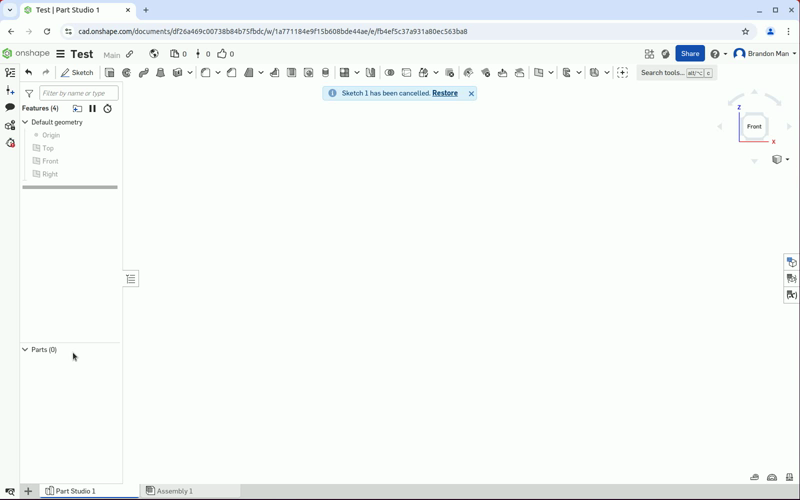
key(shift+s)
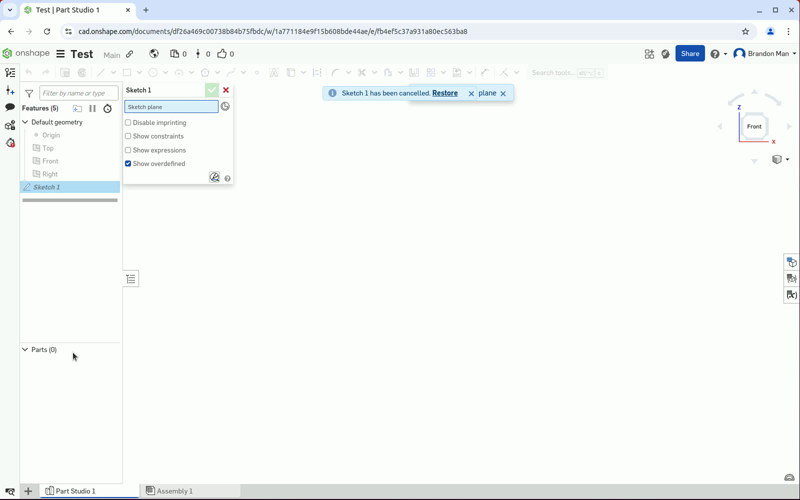
mouse_move(73, 163)
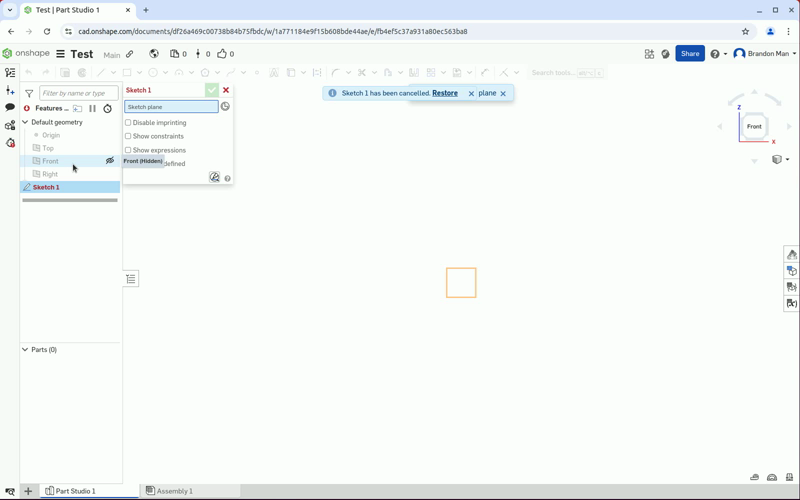
click(73, 163)
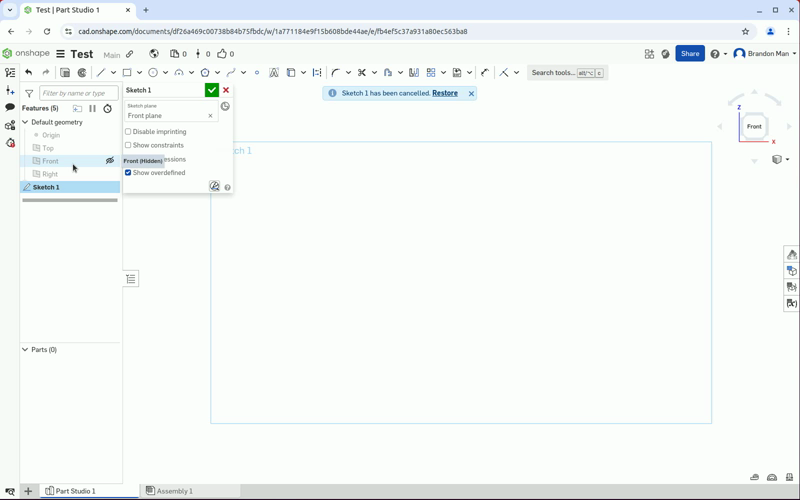
mouse_move(73, 352)
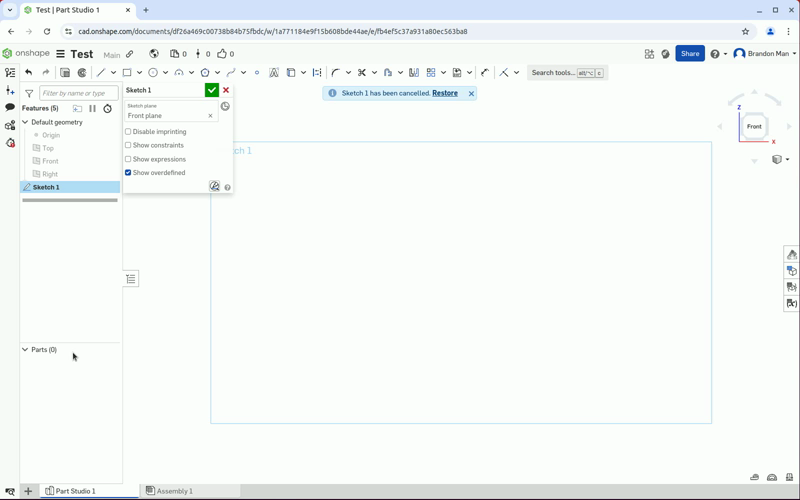
key(y)
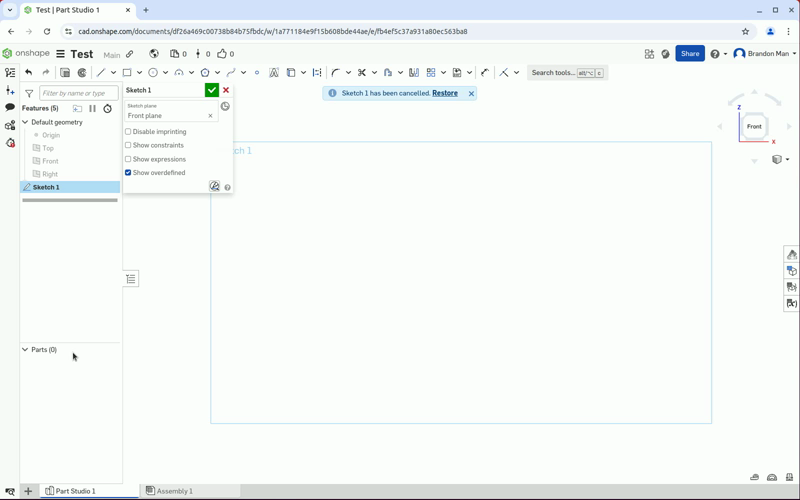
key(a)
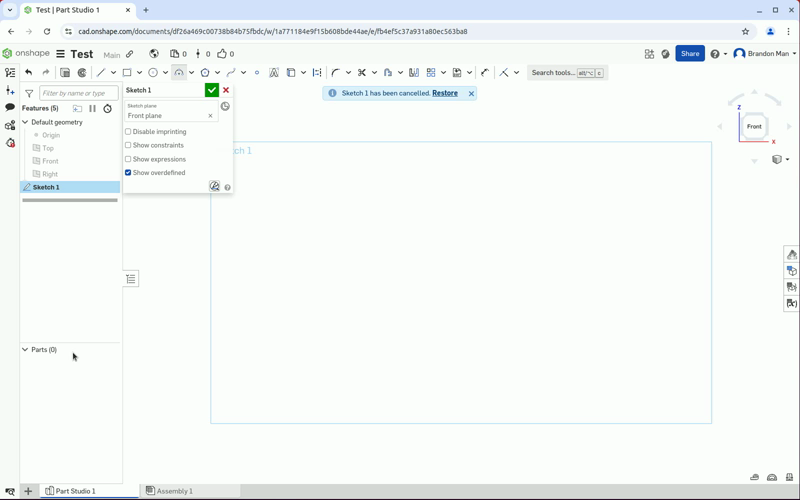
key_down(shift)
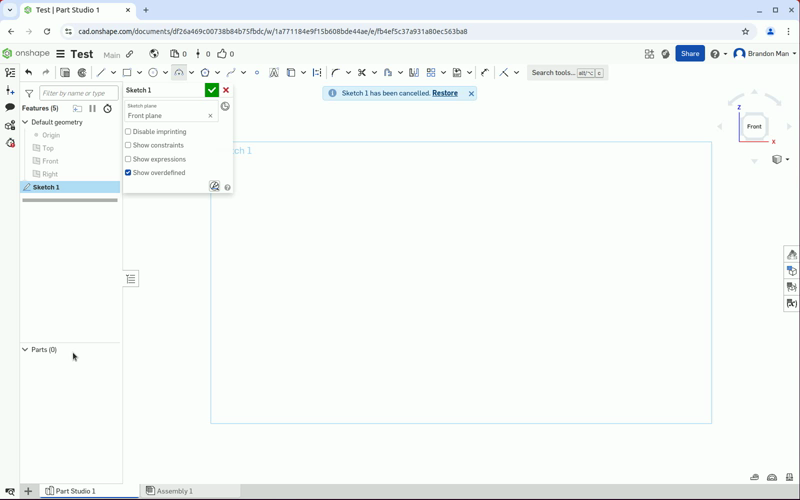
mouse_move(420, 320)
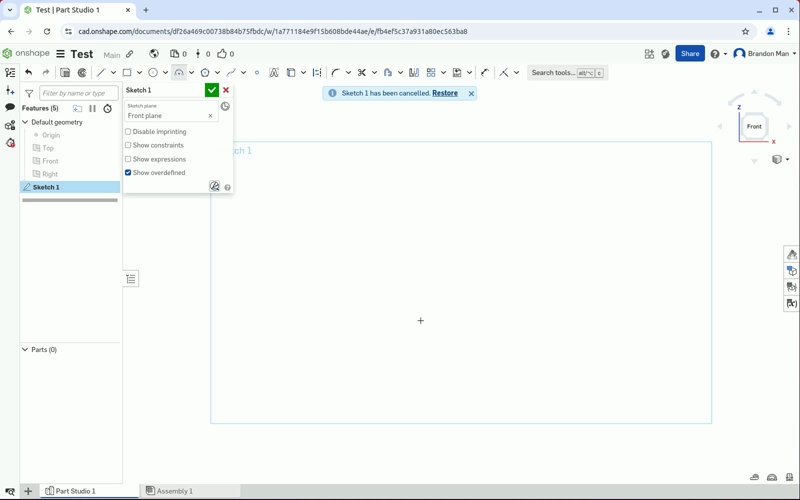
click(420, 320)
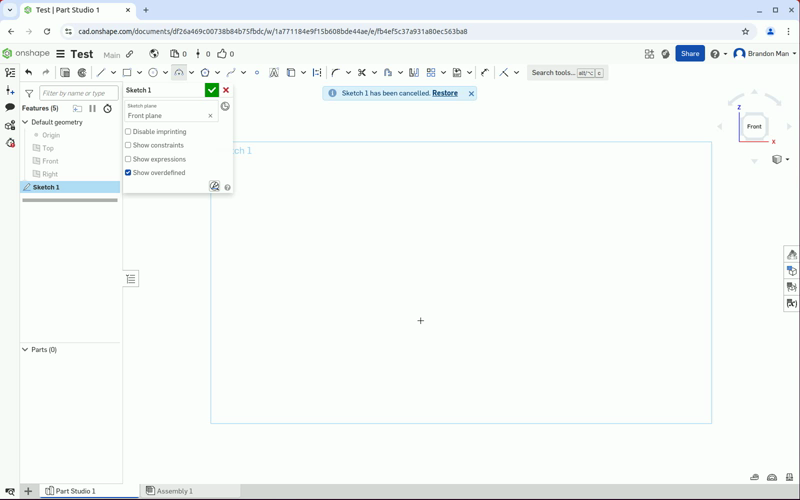
key_up(shift)
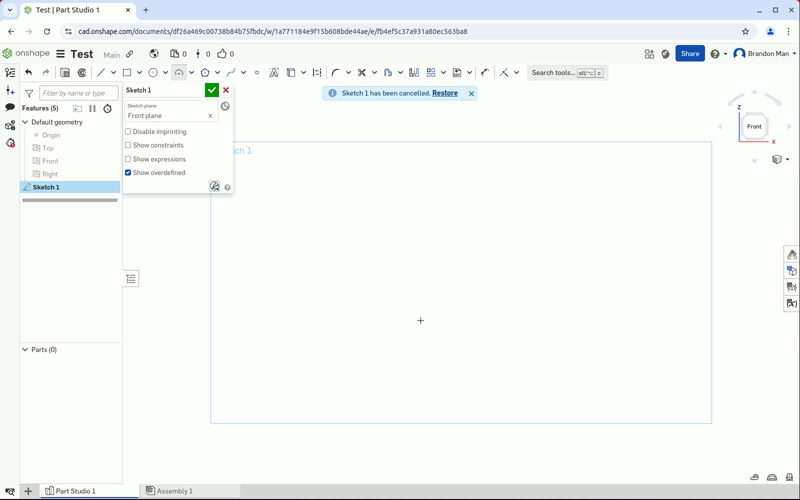
key_down(shift)
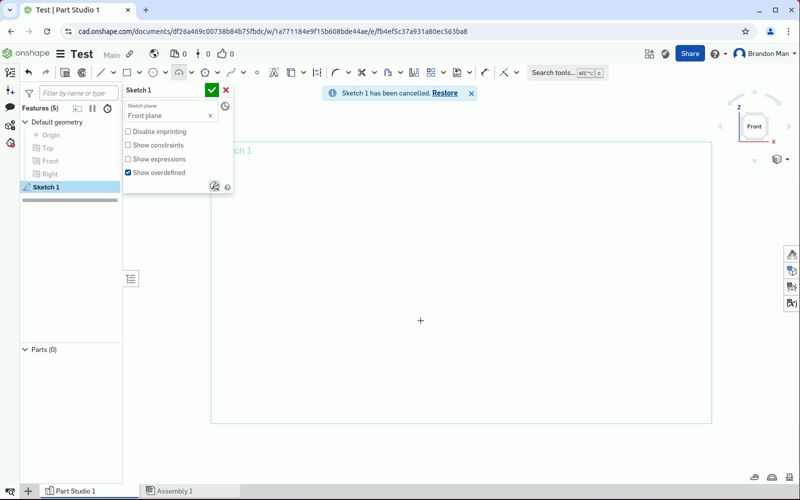
mouse_move(424, 323)
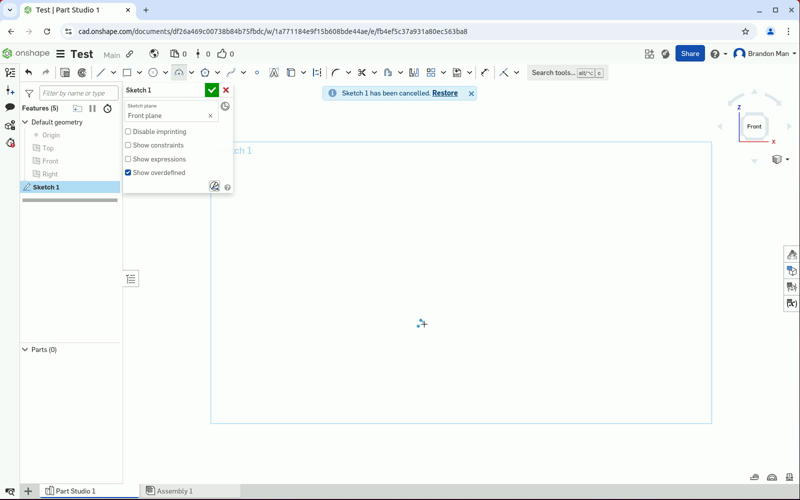
scroll(6)
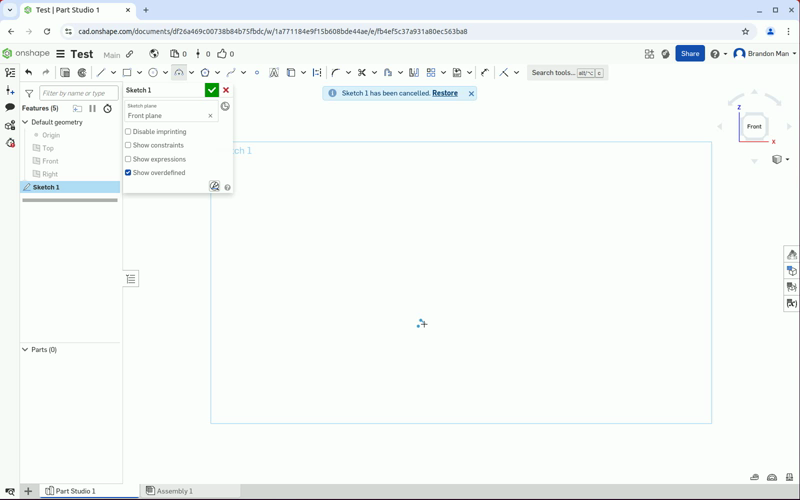
scroll(6)
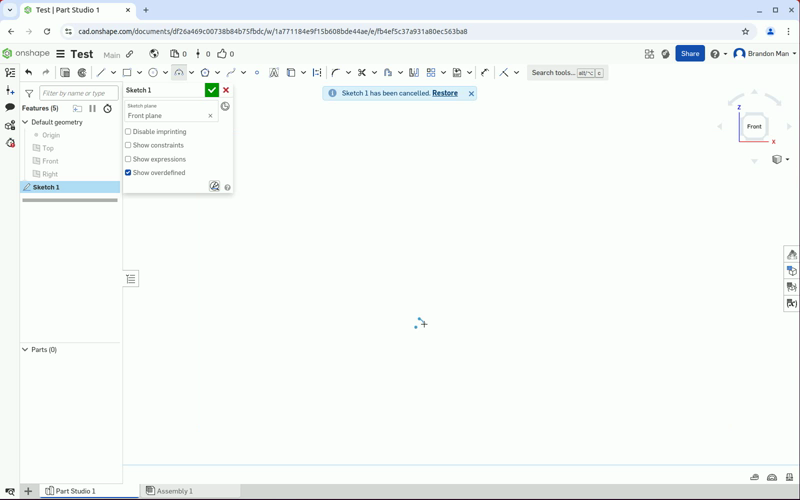
scroll(6)
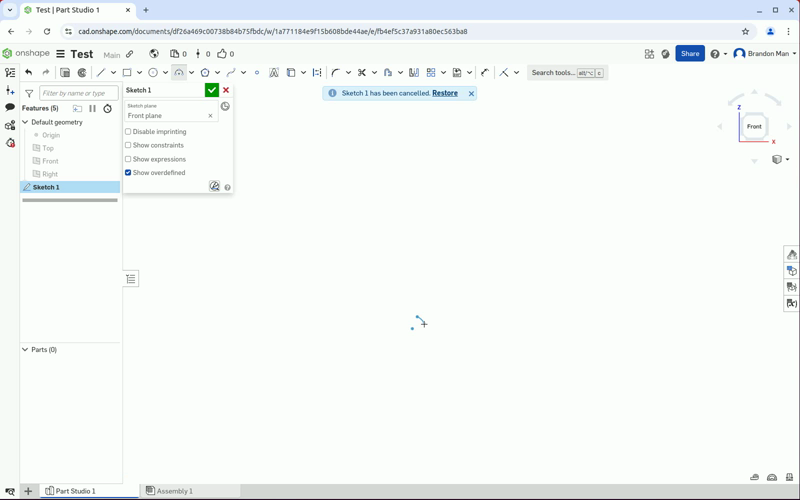
scroll(6)
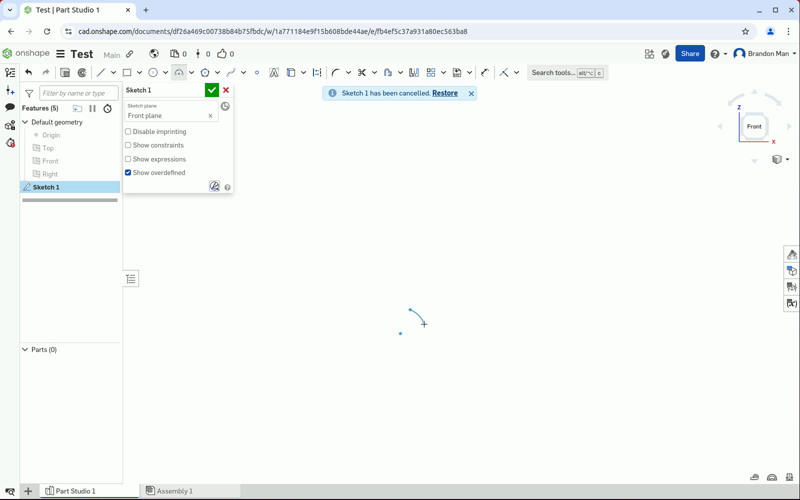
scroll(6)
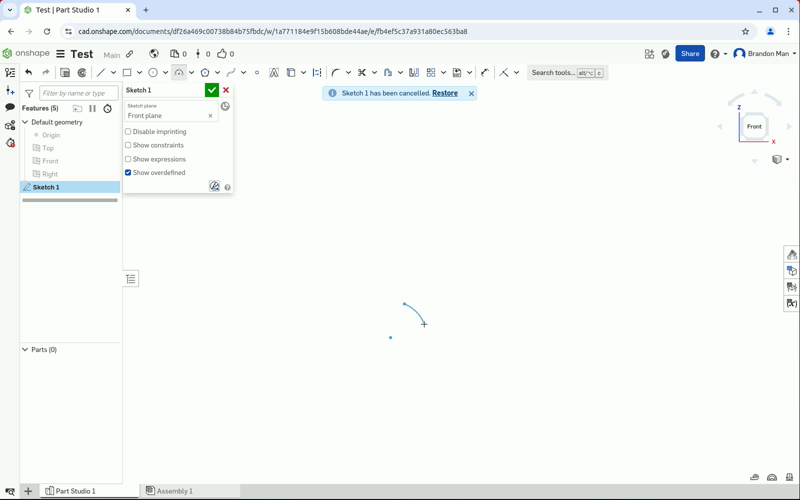
scroll(6)
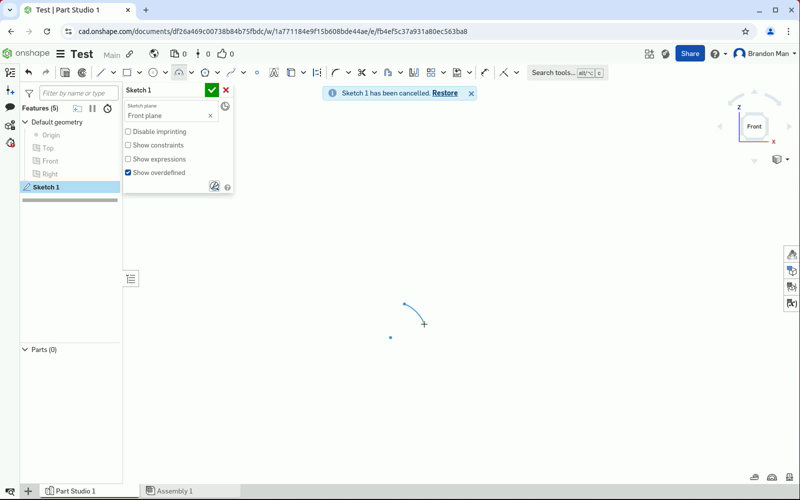
scroll(6)
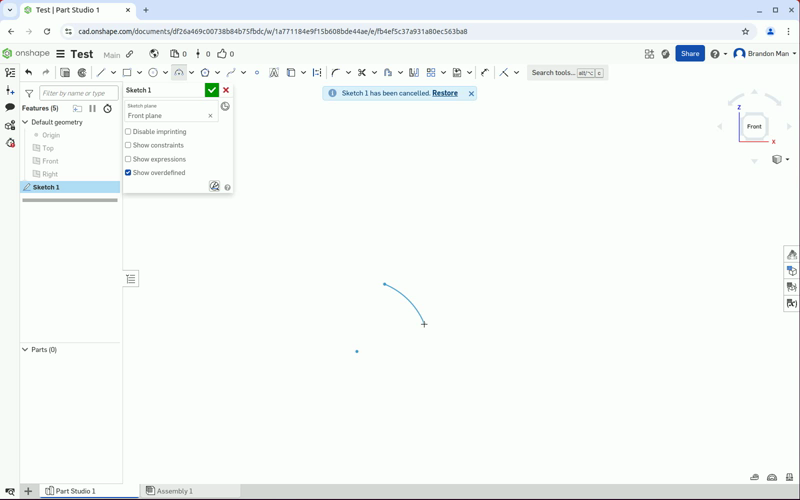
click(424, 323)
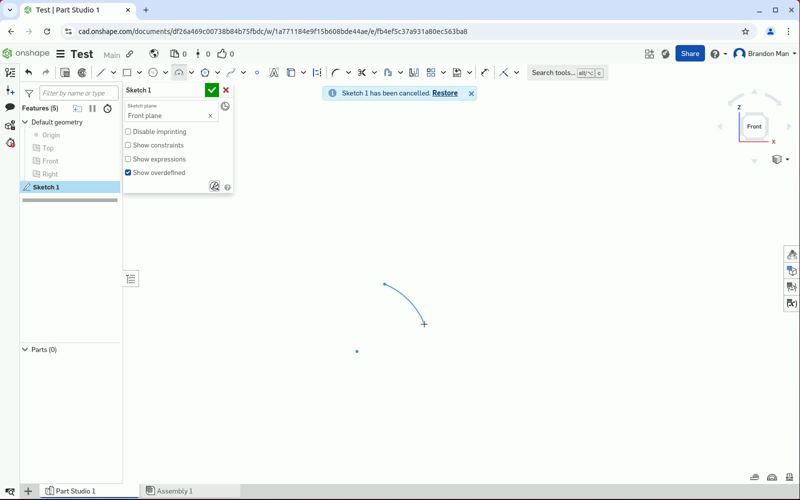
scroll(-6)
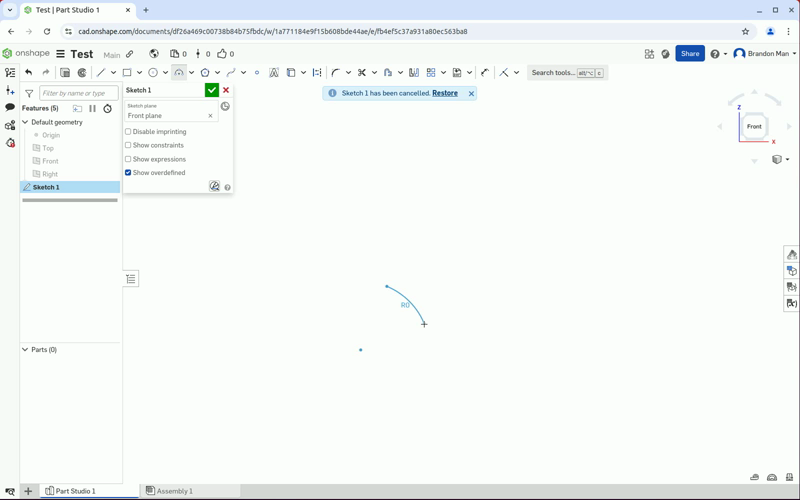
scroll(-6)
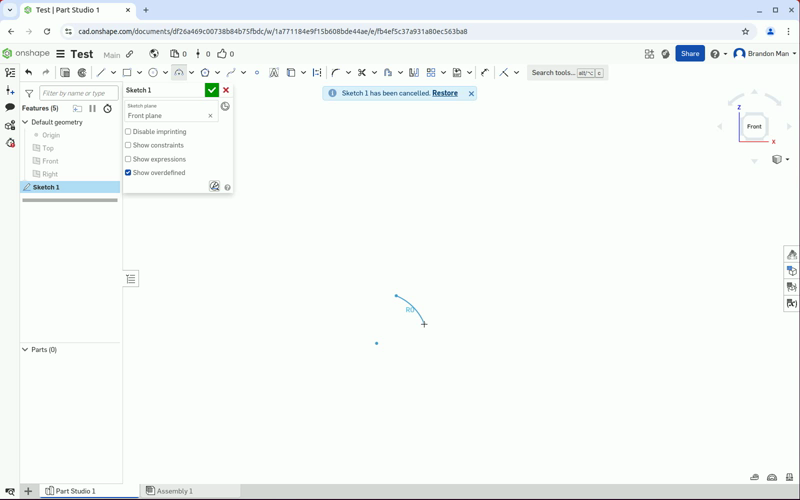
scroll(-6)
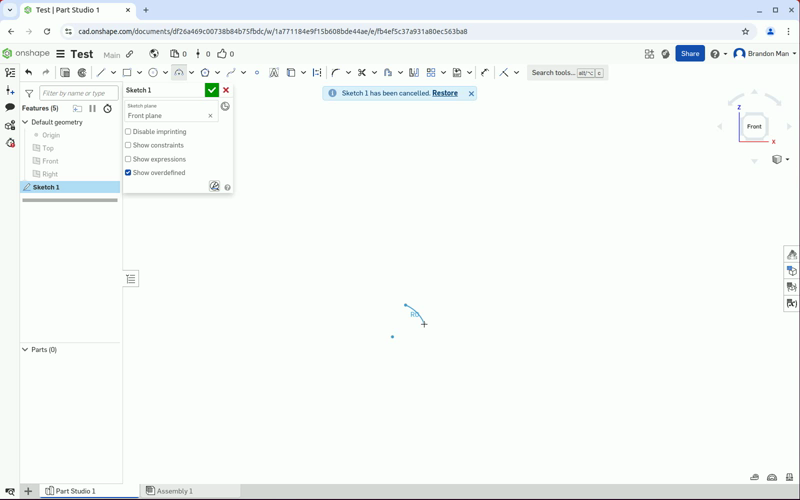
scroll(-6)
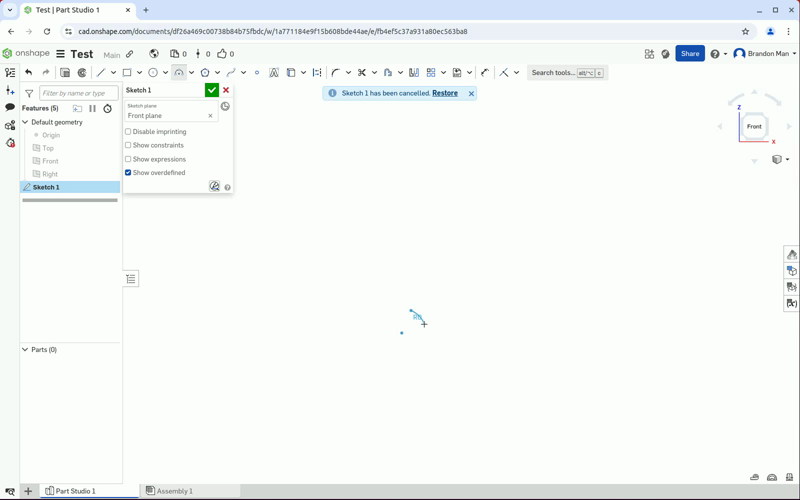
scroll(-6)
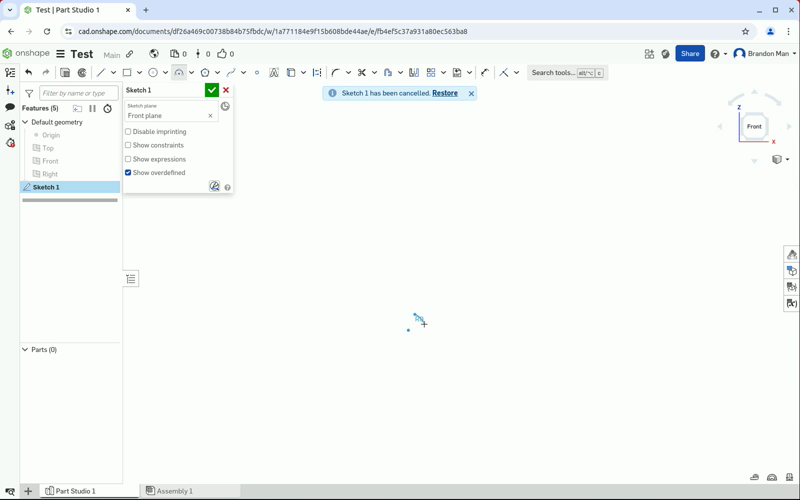
scroll(-6)
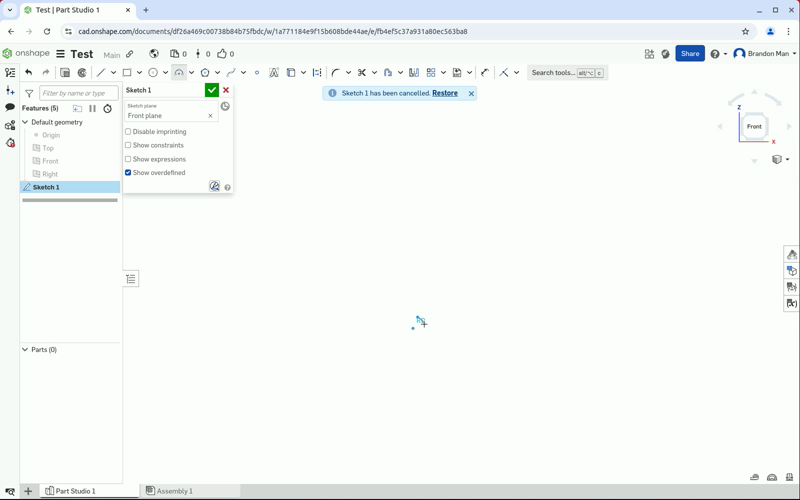
scroll(-6)
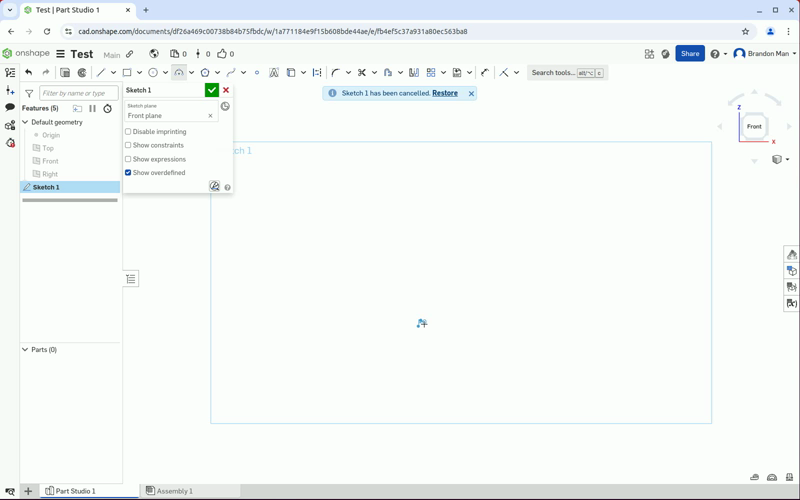
mouse_move(421, 322)
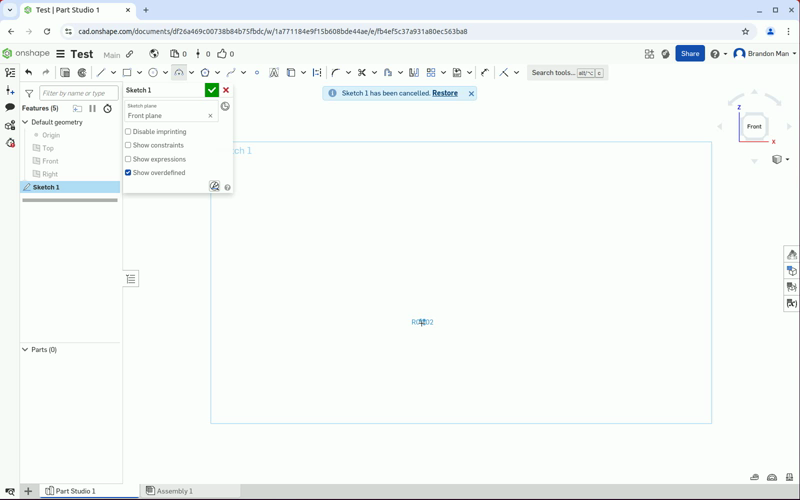
scroll(6)
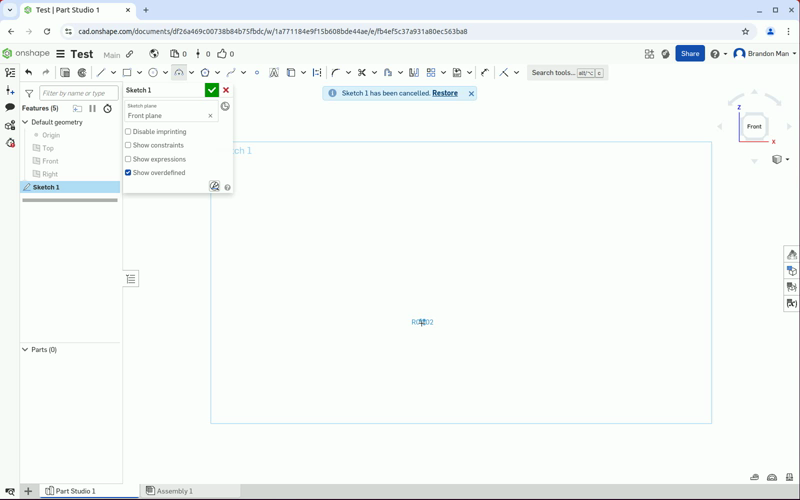
scroll(6)
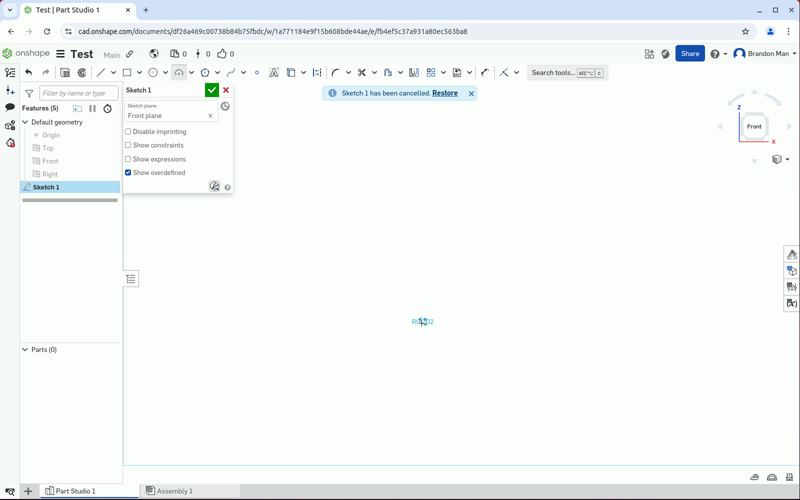
scroll(6)
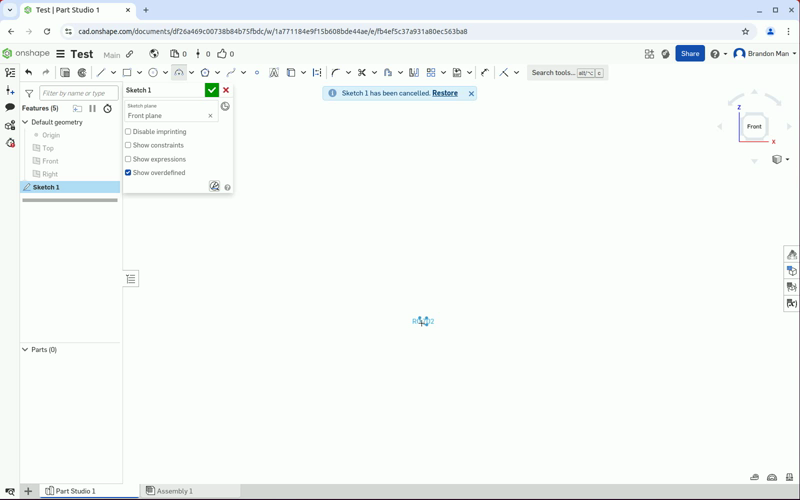
scroll(6)
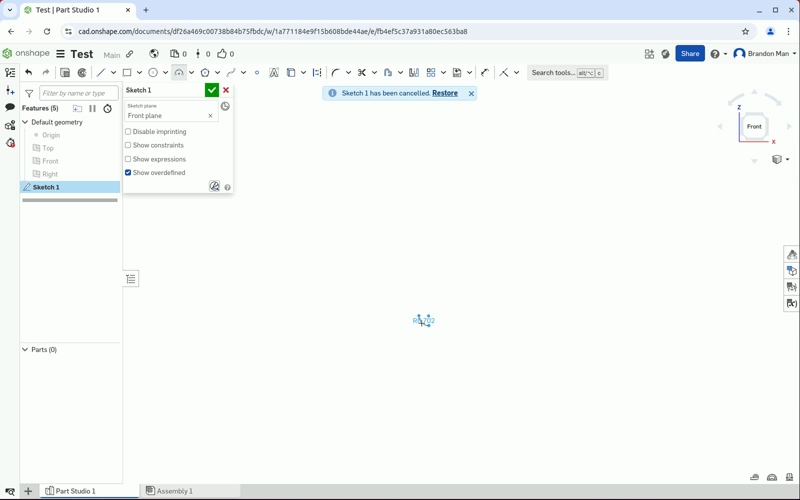
scroll(6)
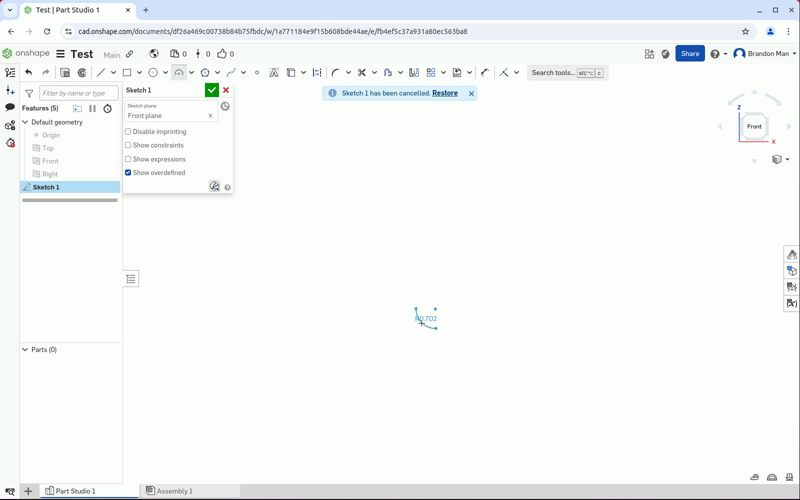
scroll(6)
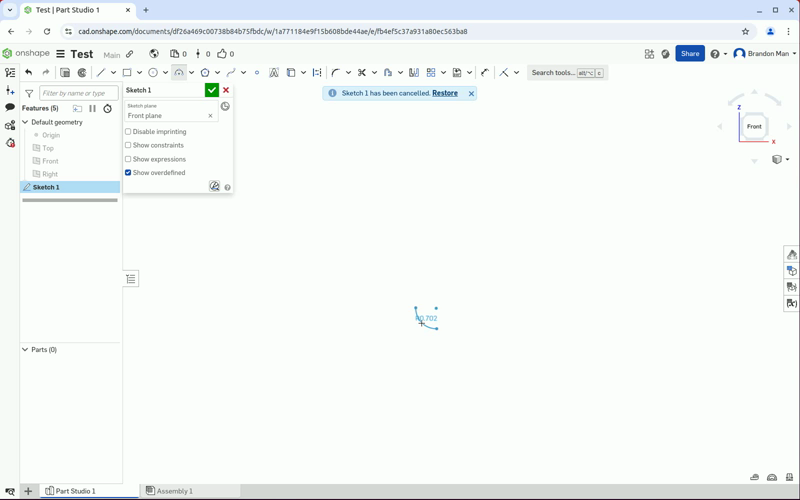
scroll(6)
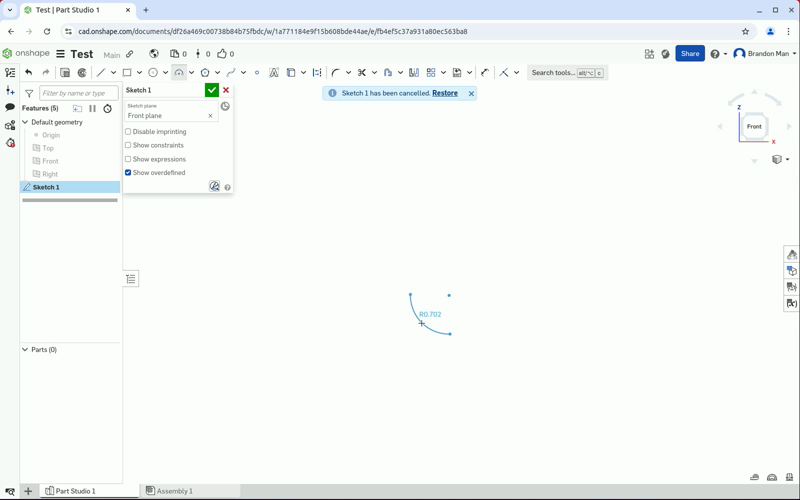
click(421, 322)
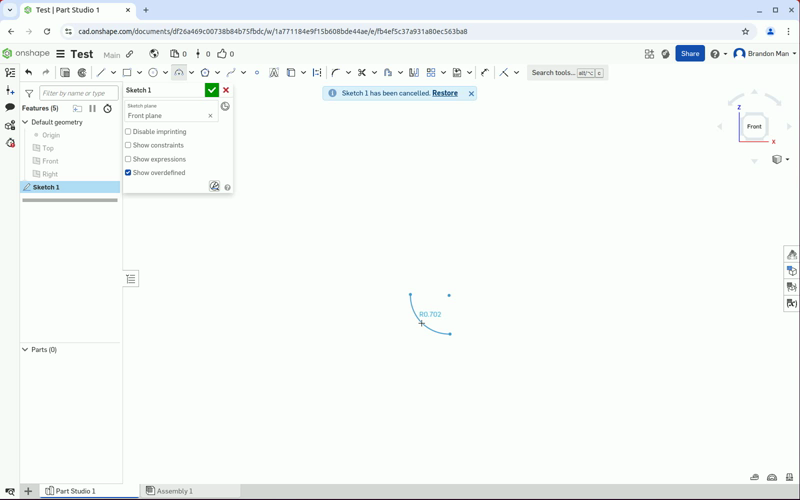
scroll(-6)
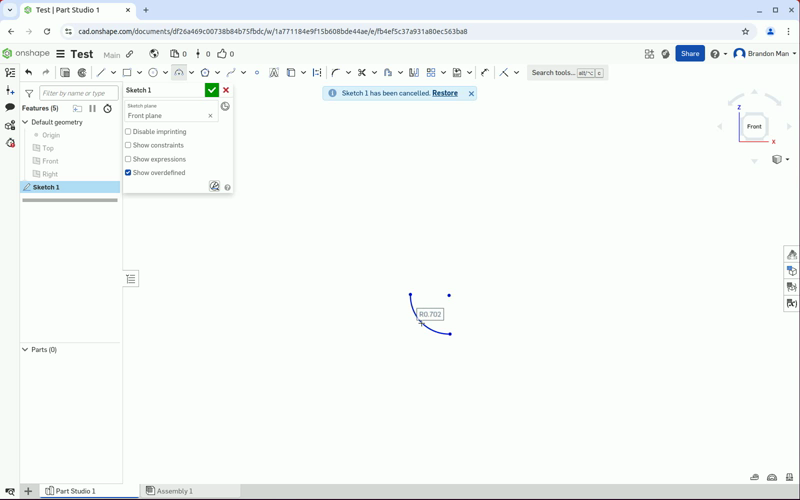
scroll(-6)
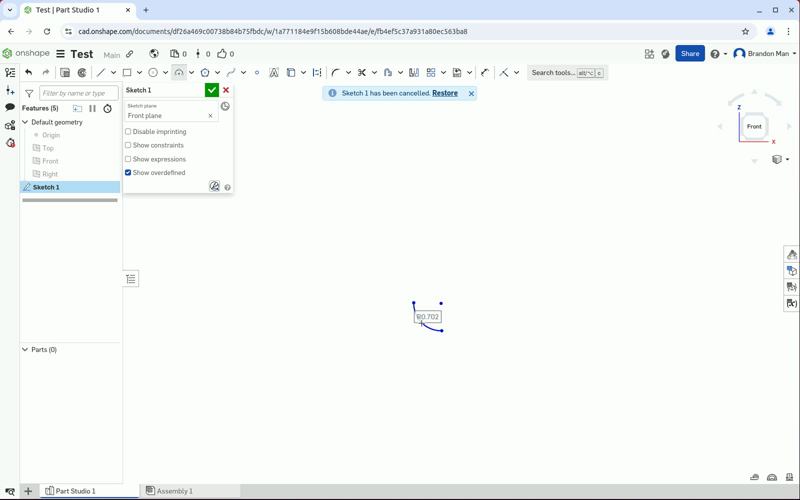
scroll(-6)
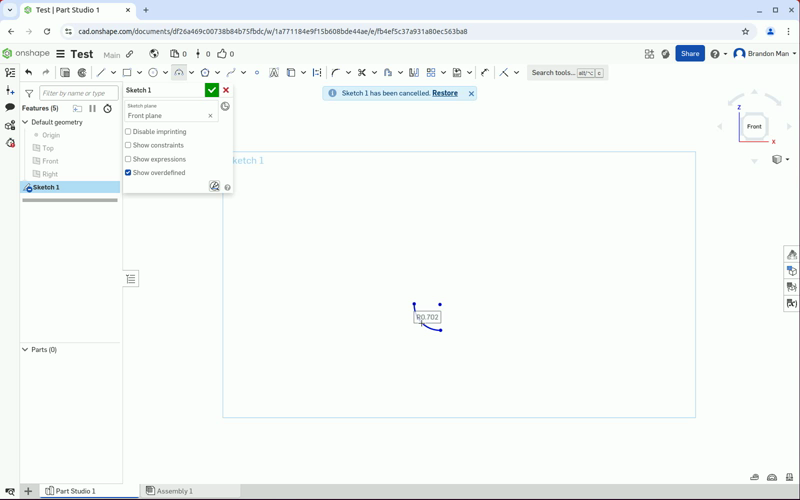
scroll(-6)
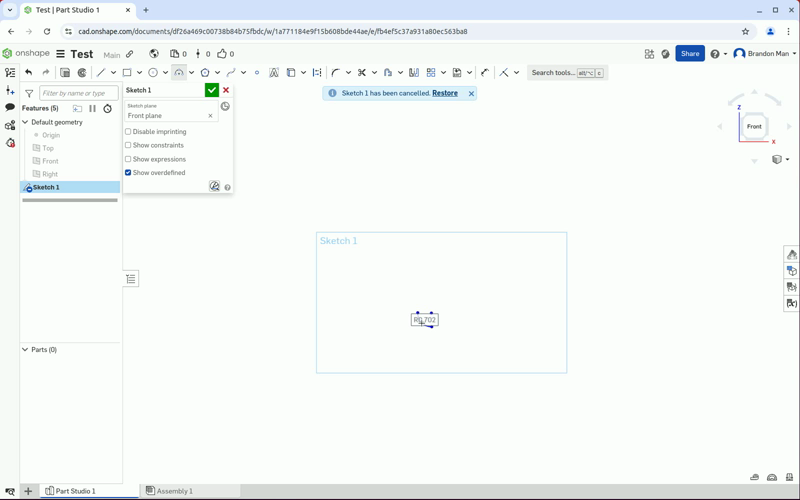
scroll(-6)
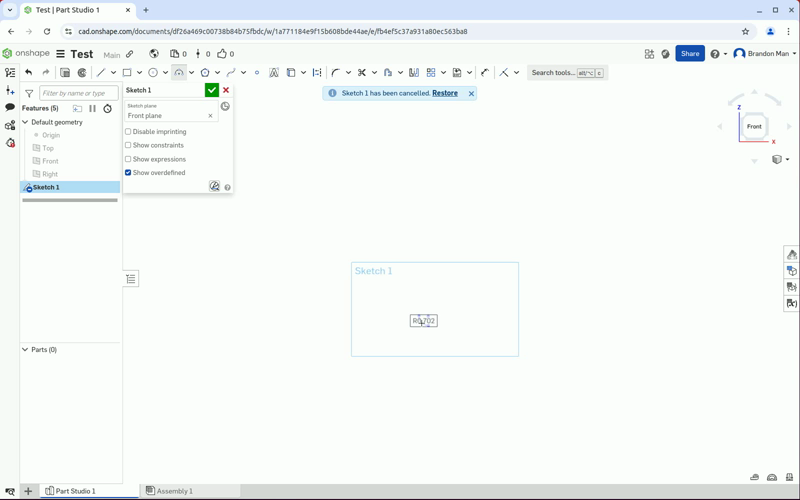
scroll(-6)
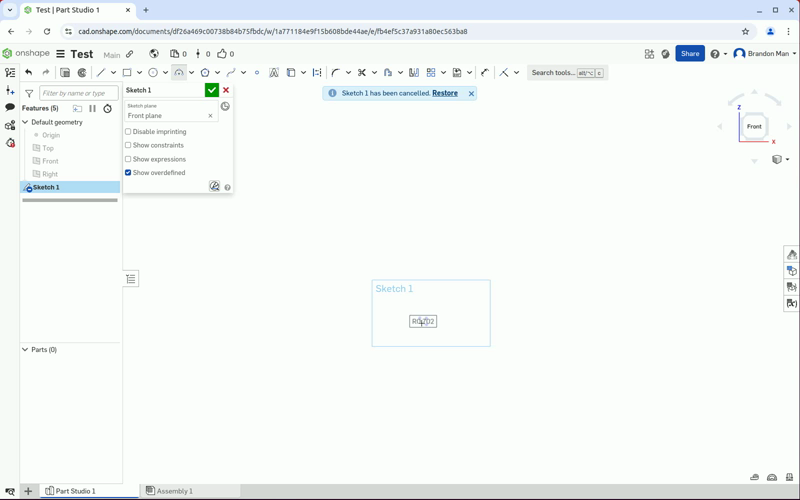
scroll(-6)
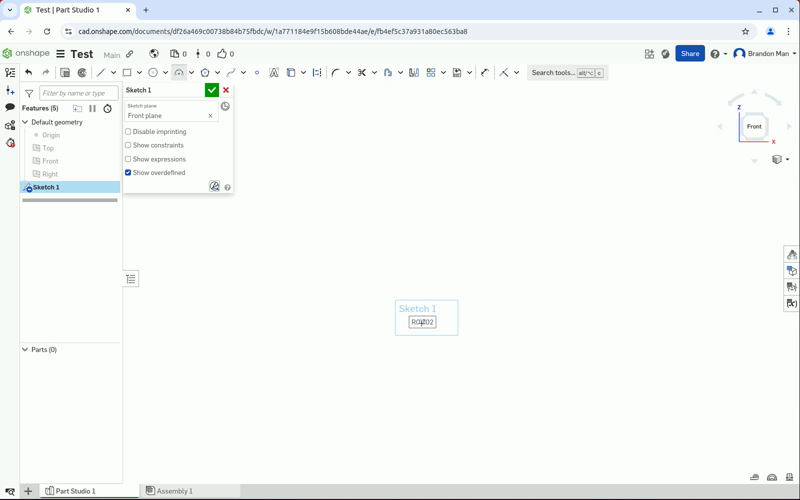
key_up(shift)
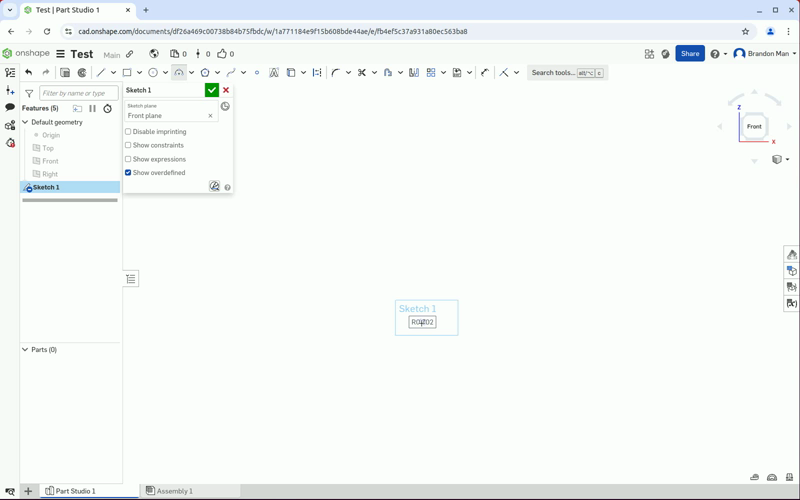
key(esc)
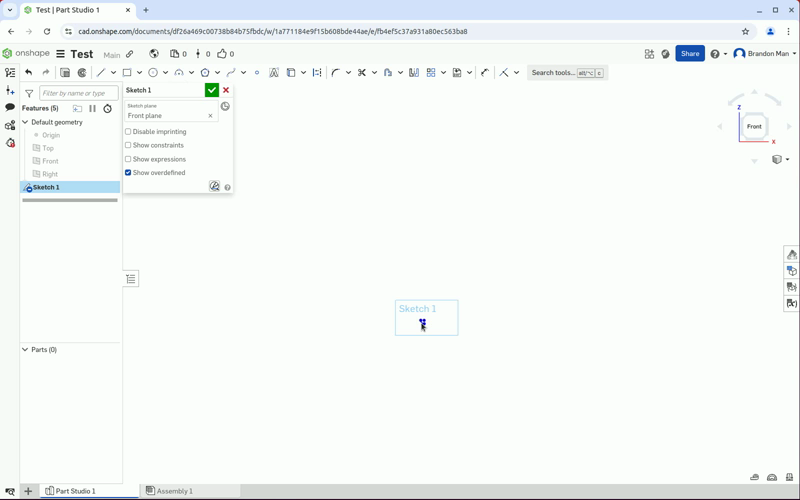
key(l)
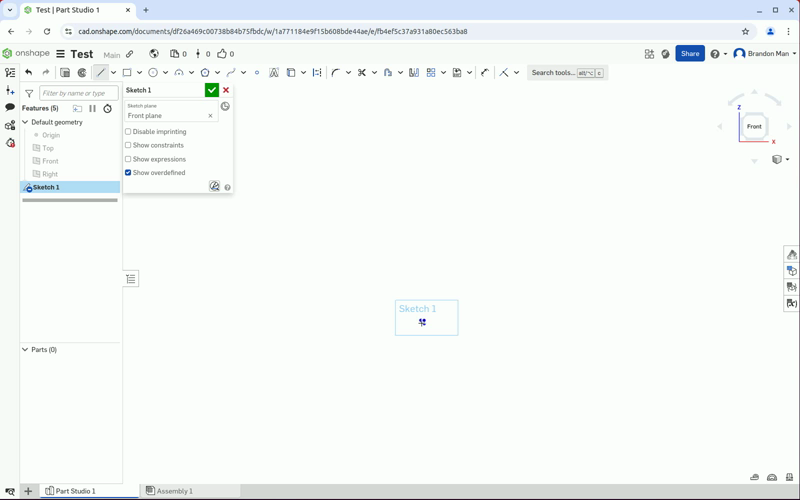
mouse_move(424, 323)
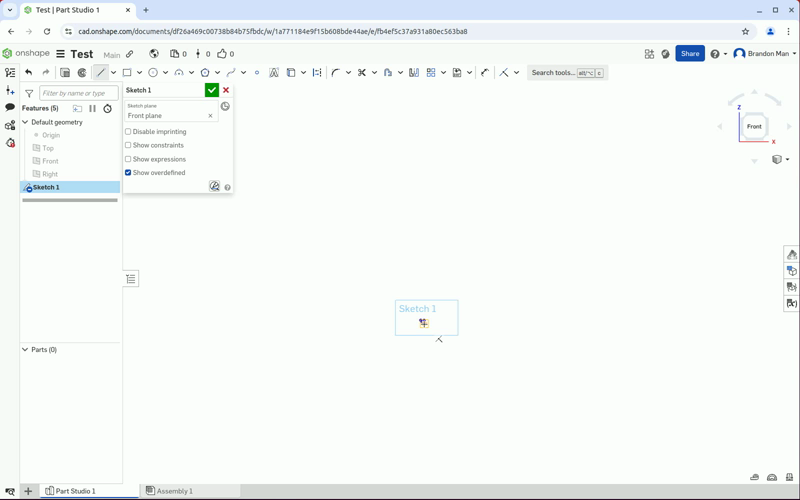
scroll(6)
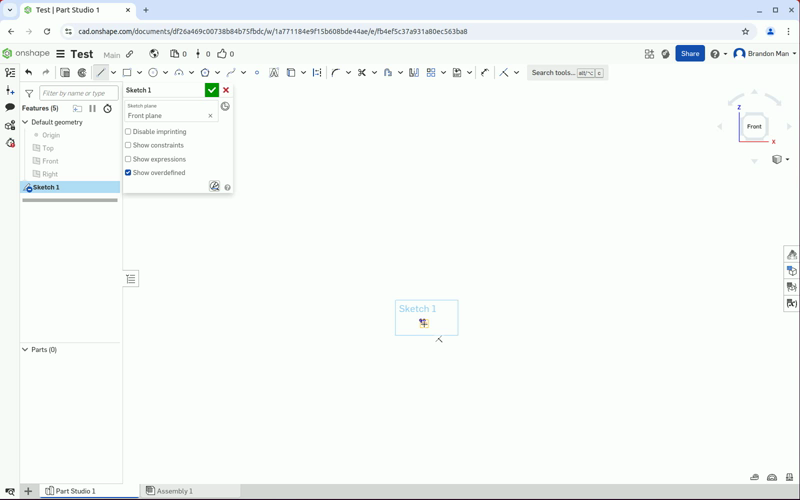
scroll(6)
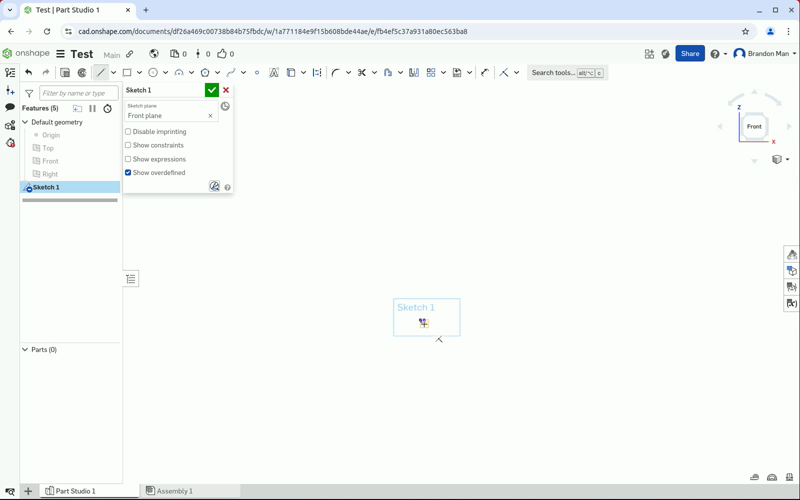
scroll(6)
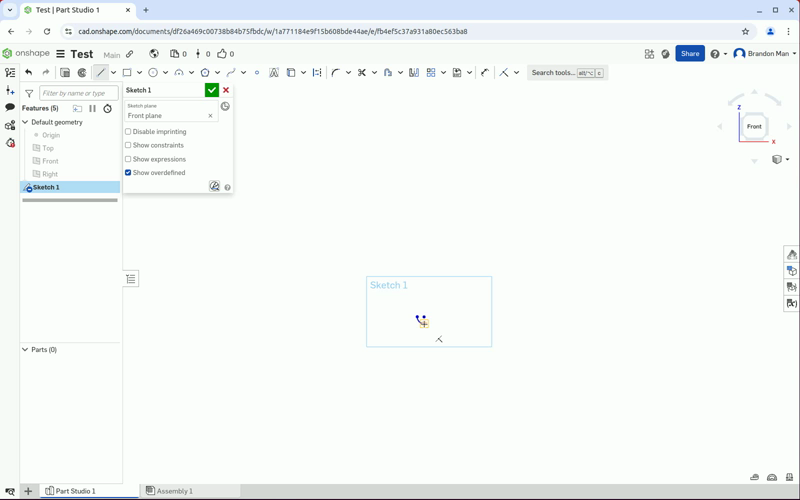
scroll(6)
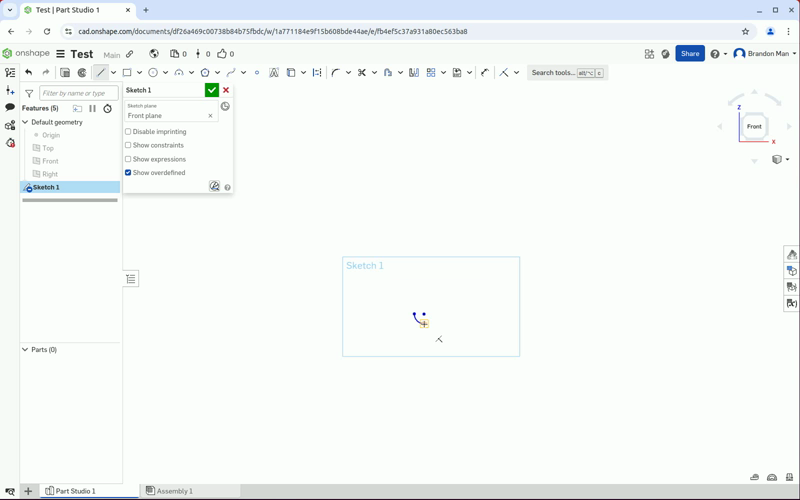
scroll(6)
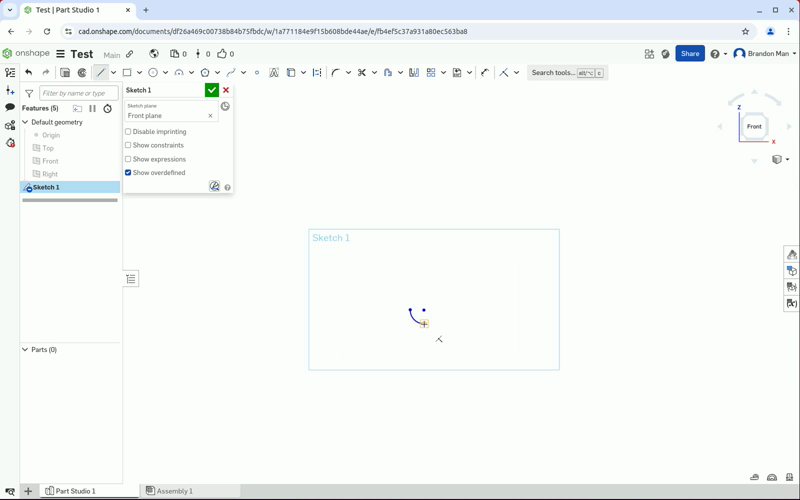
scroll(6)
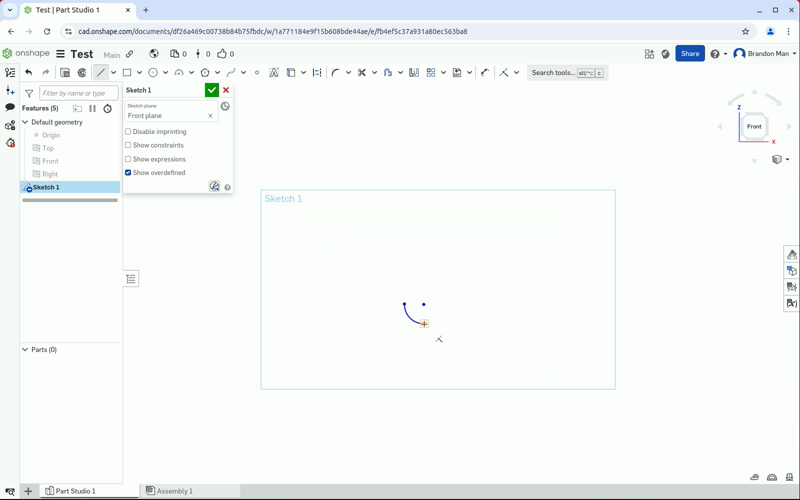
scroll(6)
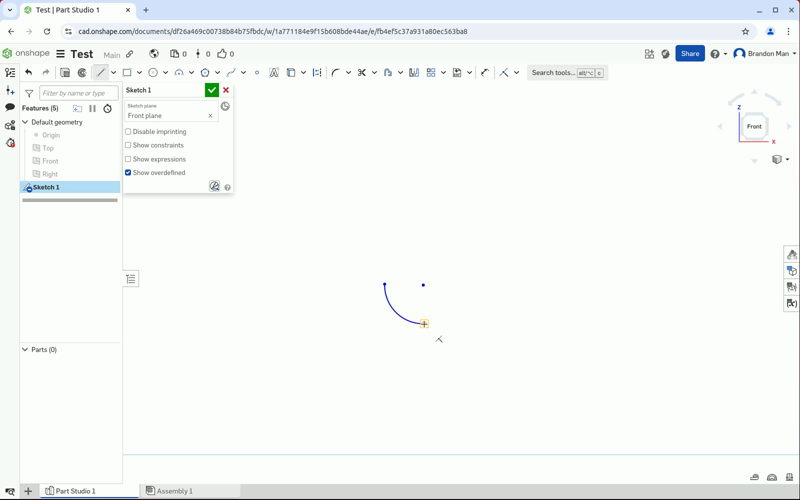
click(424, 323)
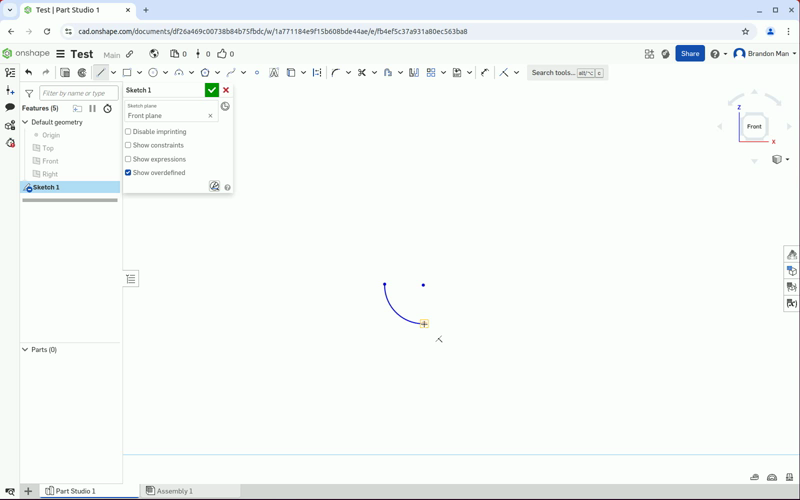
scroll(-6)
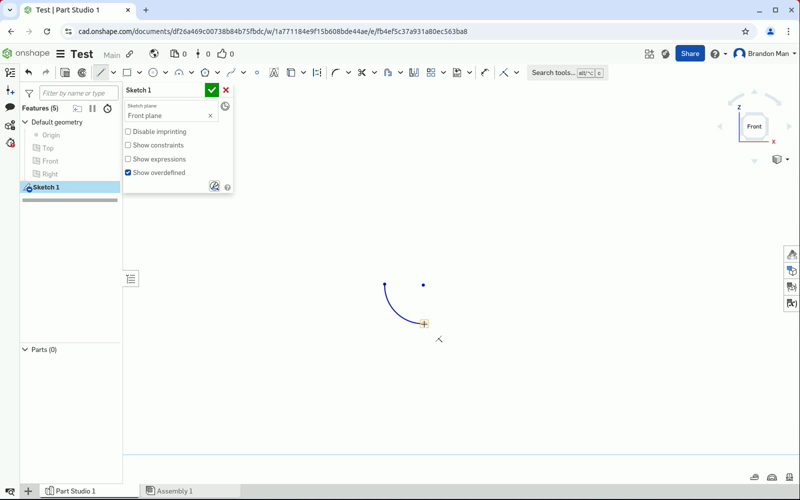
scroll(-6)
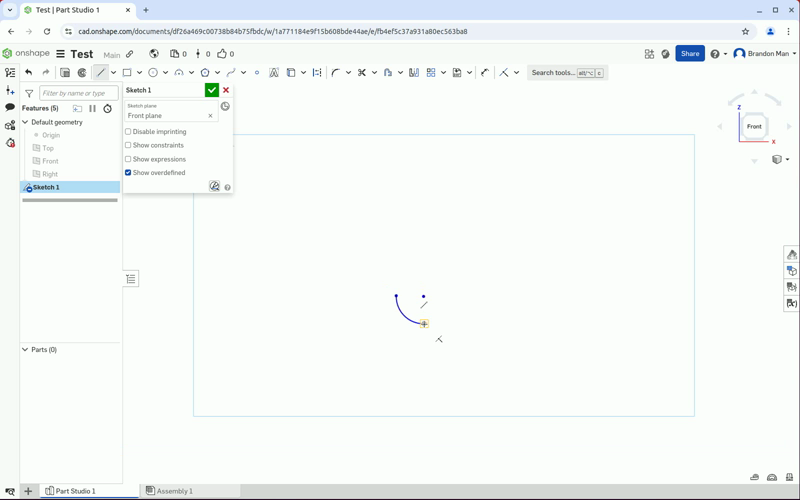
scroll(-6)
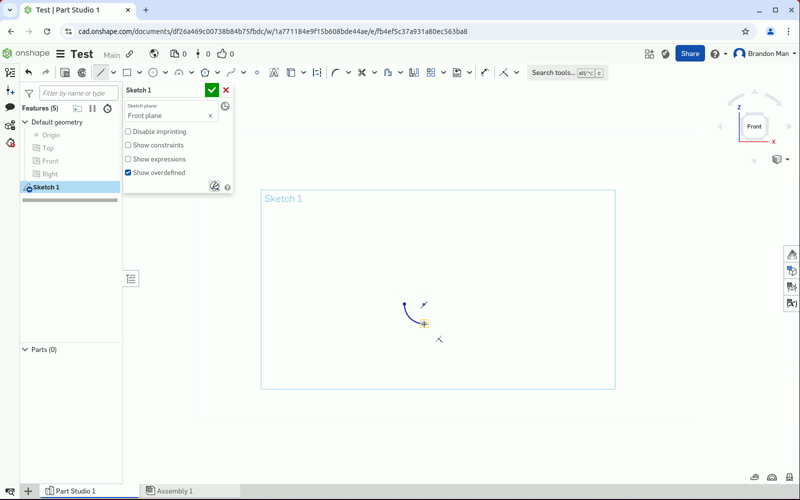
scroll(-6)
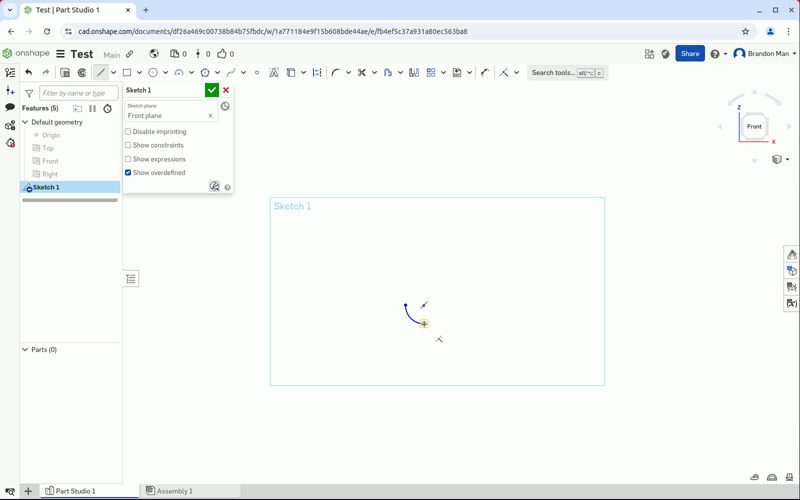
scroll(-6)
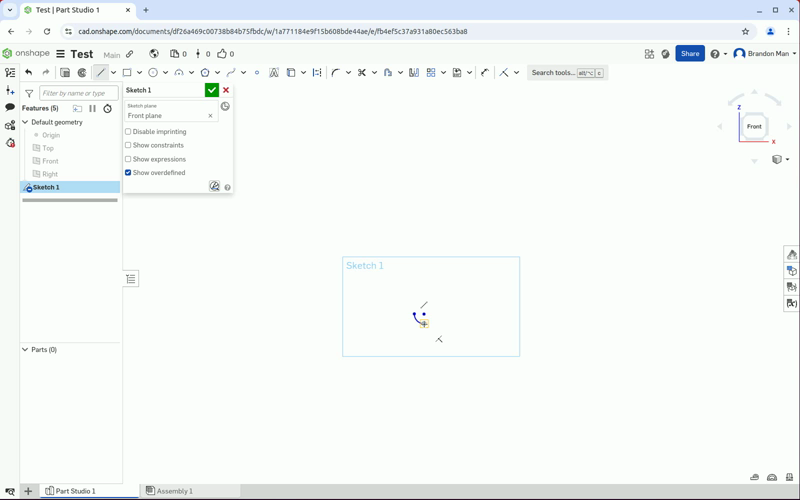
scroll(-6)
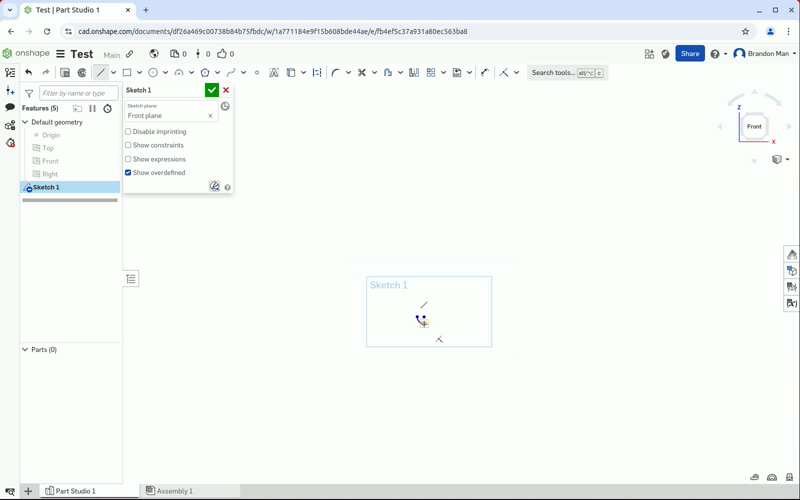
scroll(-6)
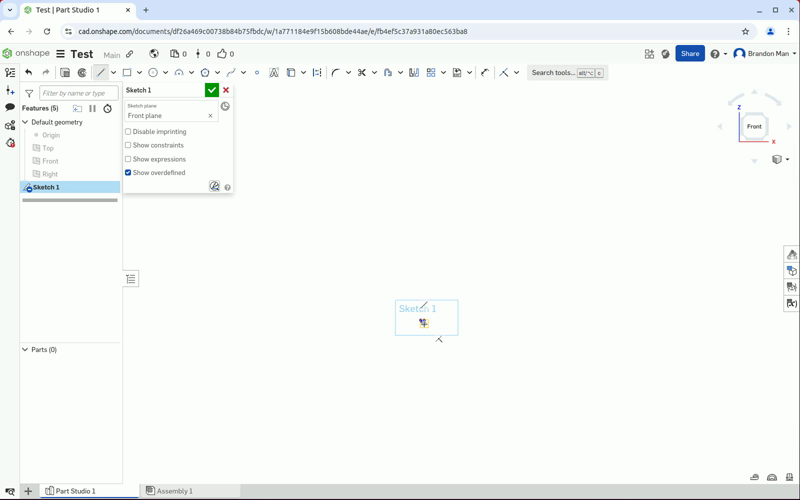
key_down(shift)
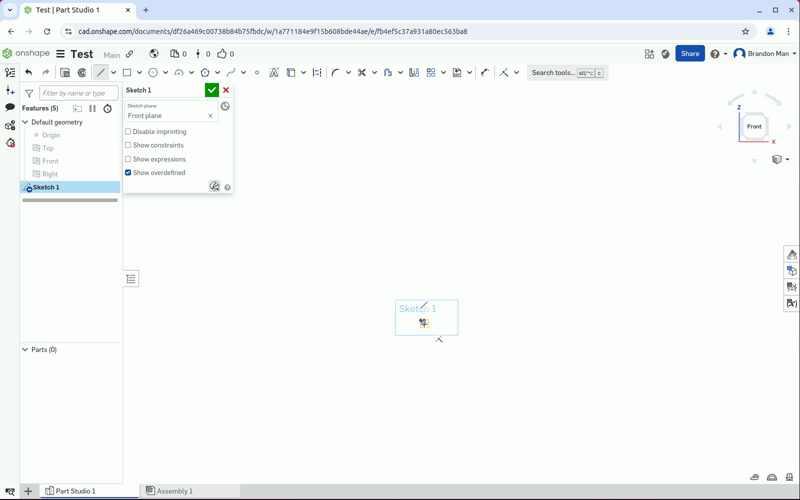
mouse_move(498, 323)
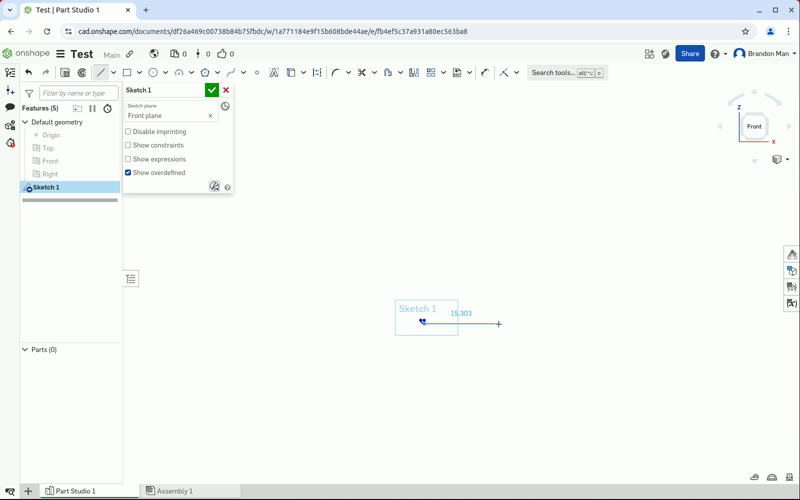
click(498, 323)
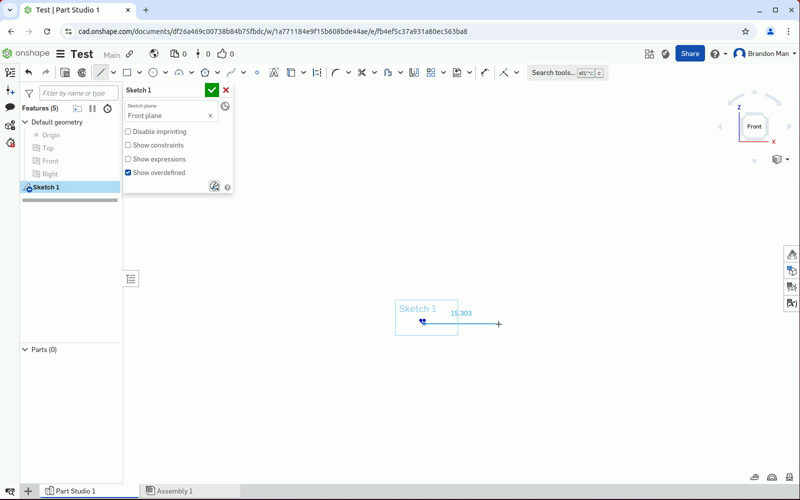
key_up(shift)
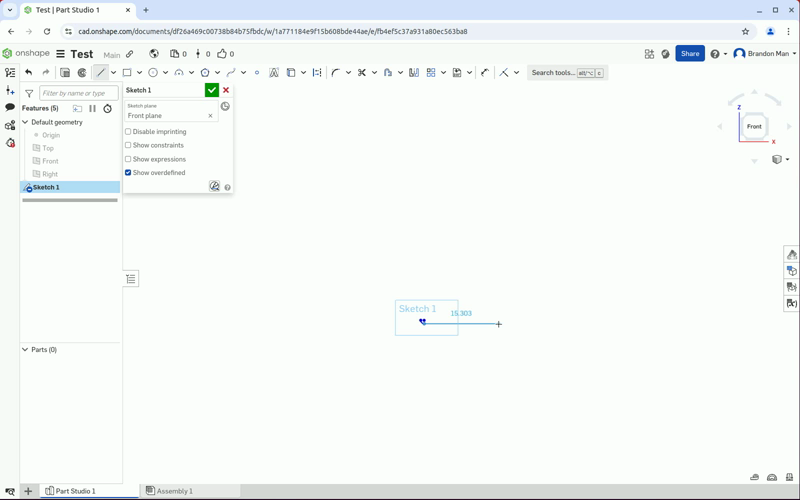
key(esc)
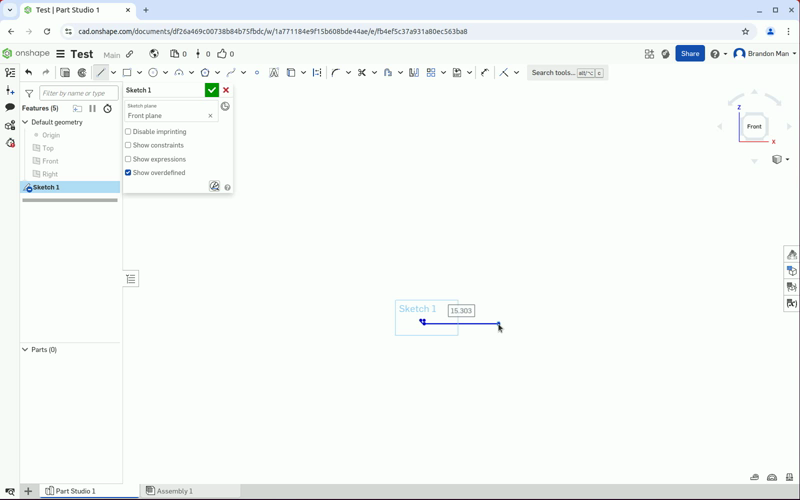
key(a)
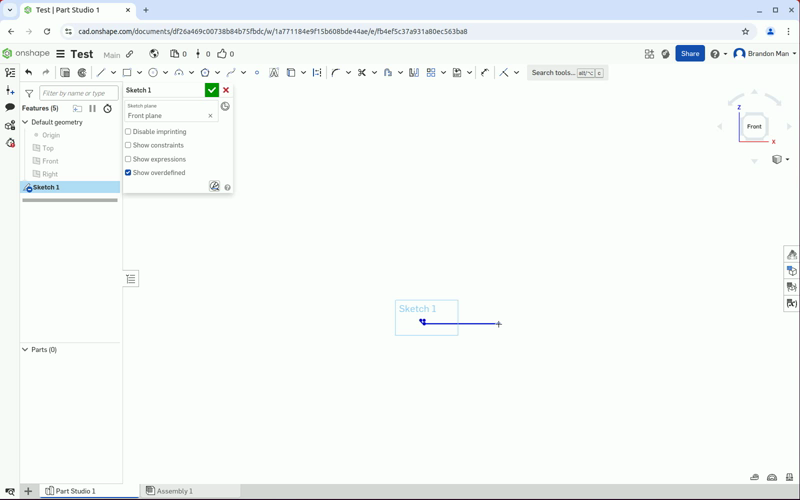
mouse_move(498, 323)
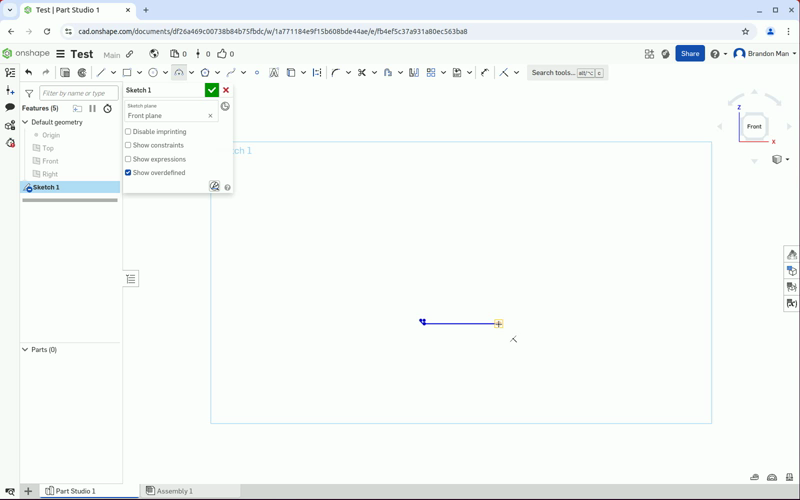
click(498, 323)
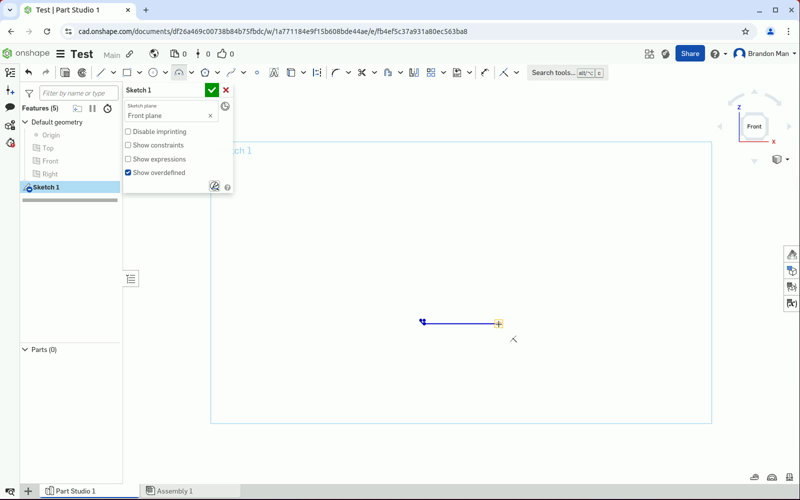
key_down(shift)
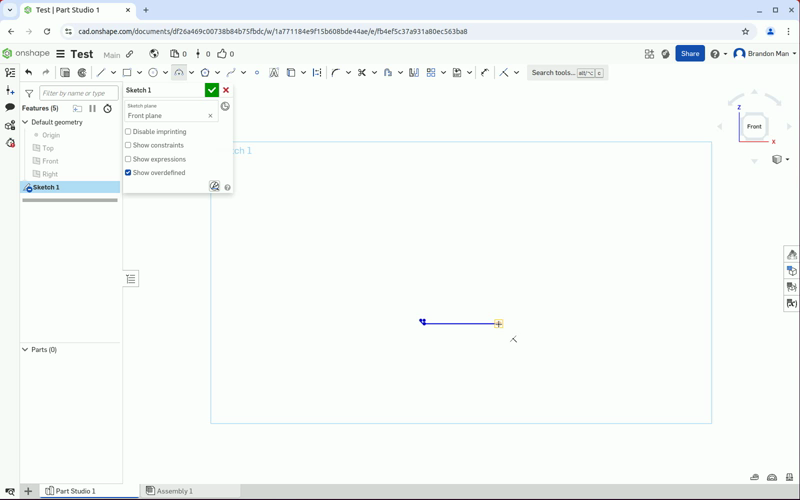
mouse_move(502, 320)
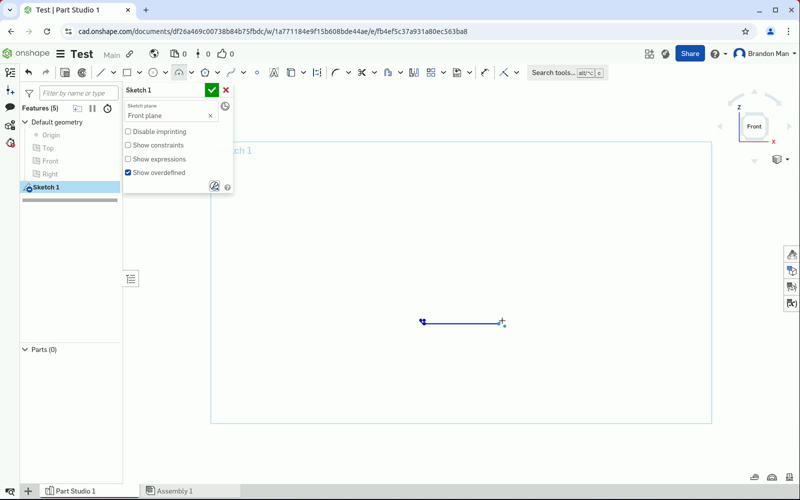
scroll(6)
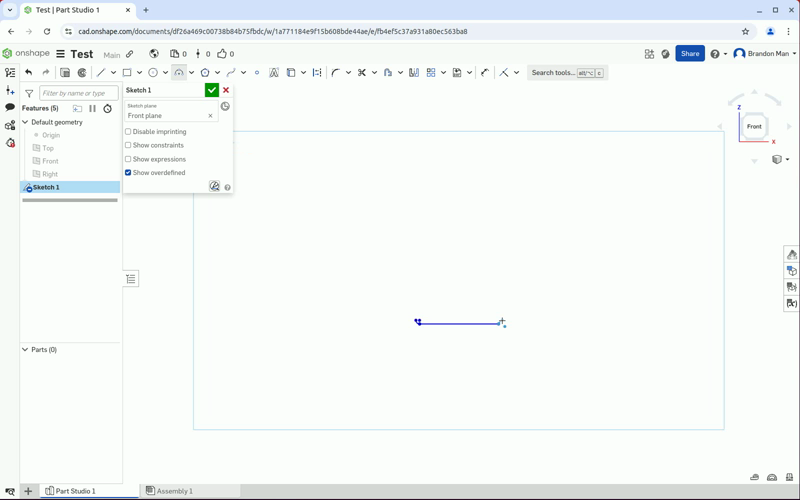
scroll(6)
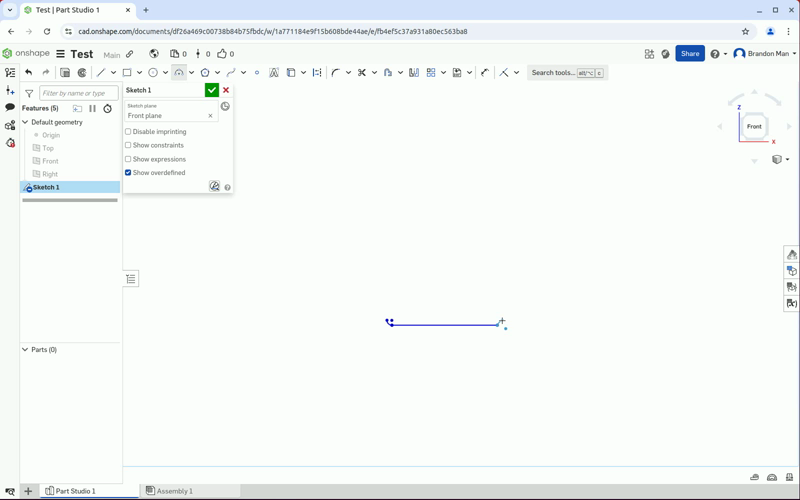
scroll(6)
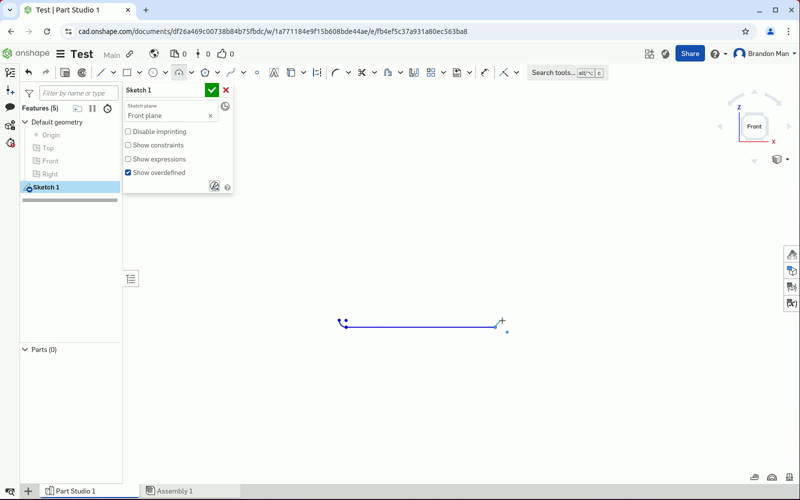
scroll(6)
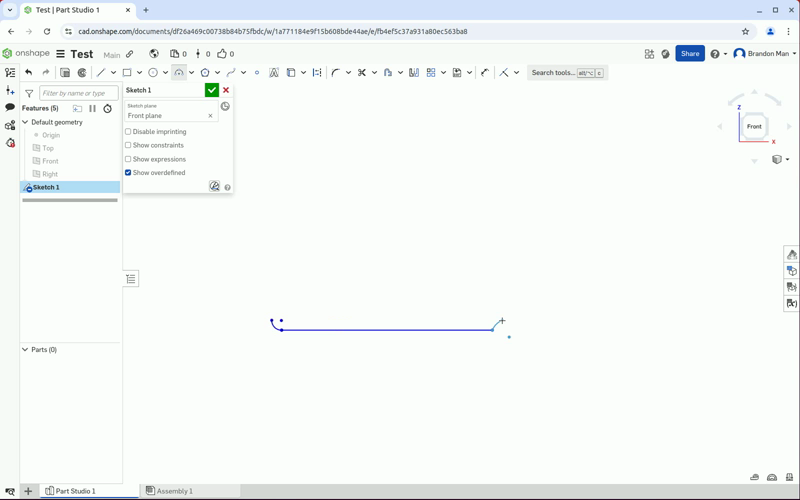
scroll(6)
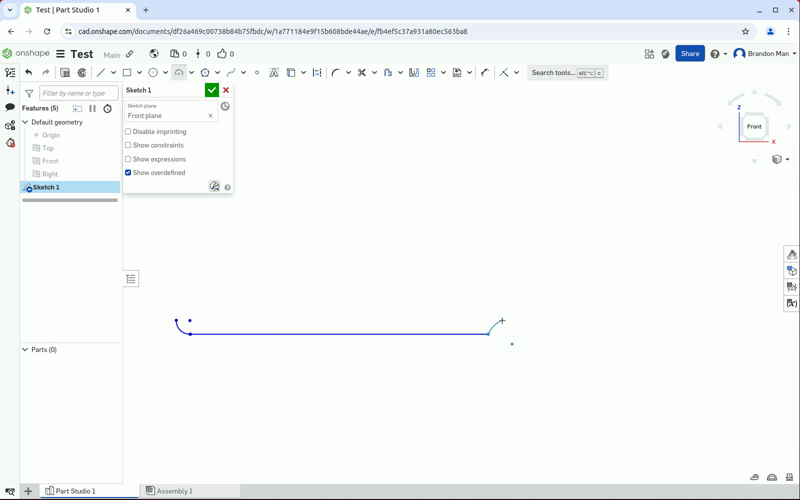
scroll(6)
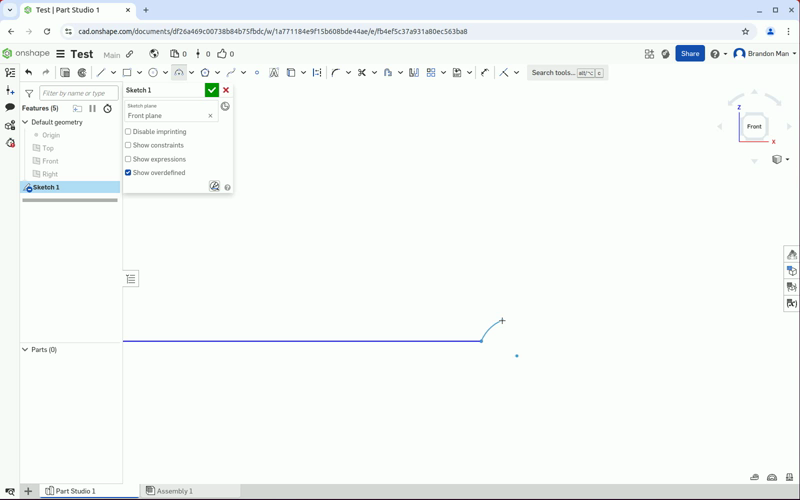
scroll(6)
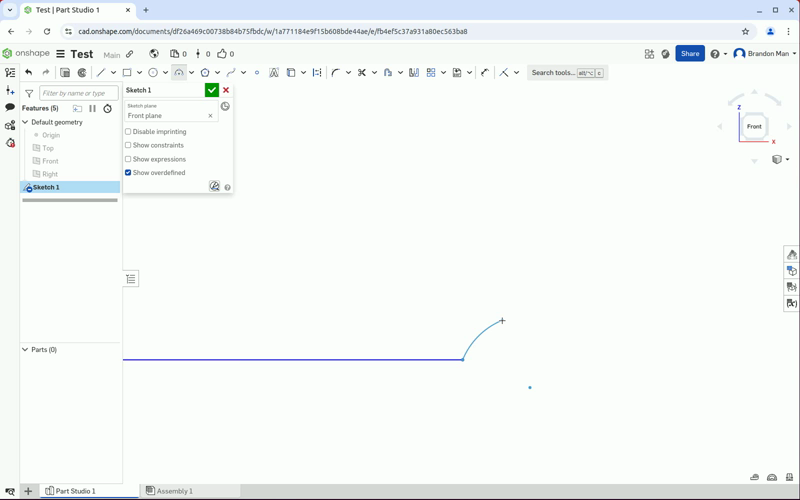
click(502, 320)
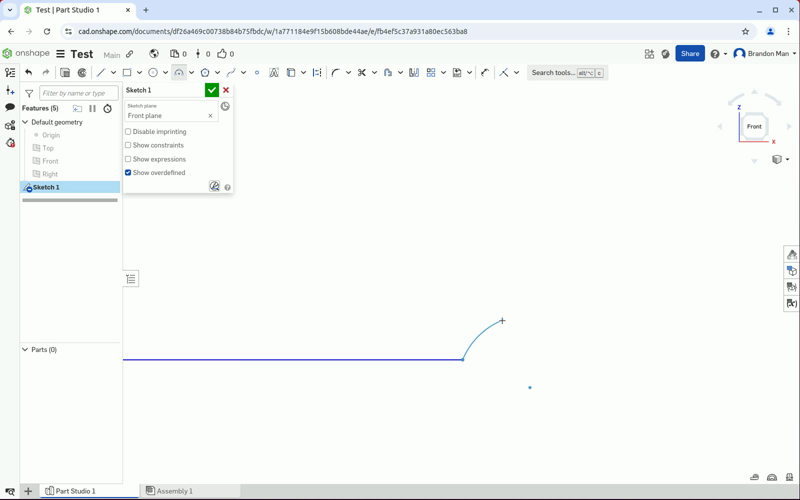
scroll(-6)
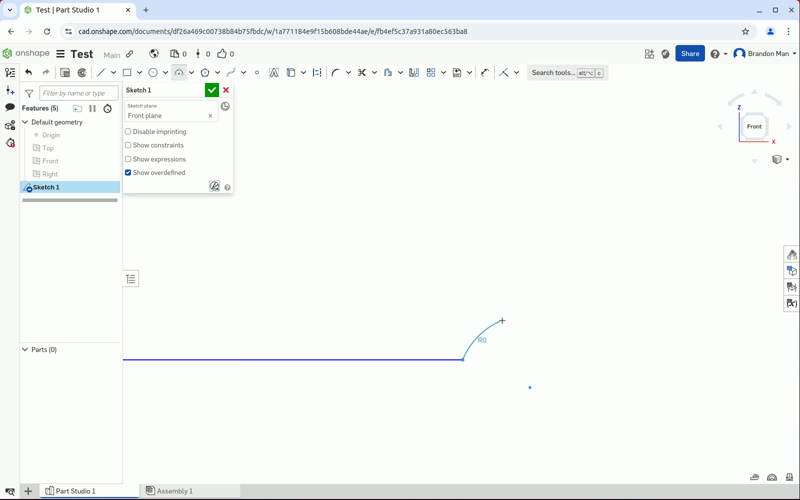
scroll(-6)
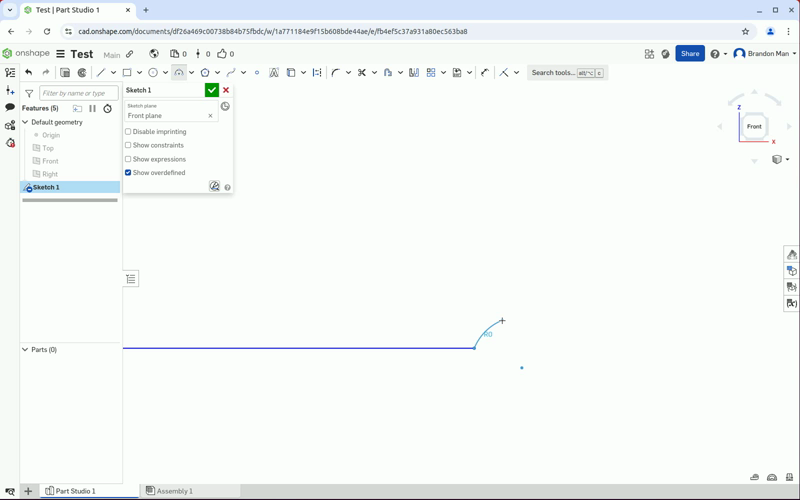
scroll(-6)
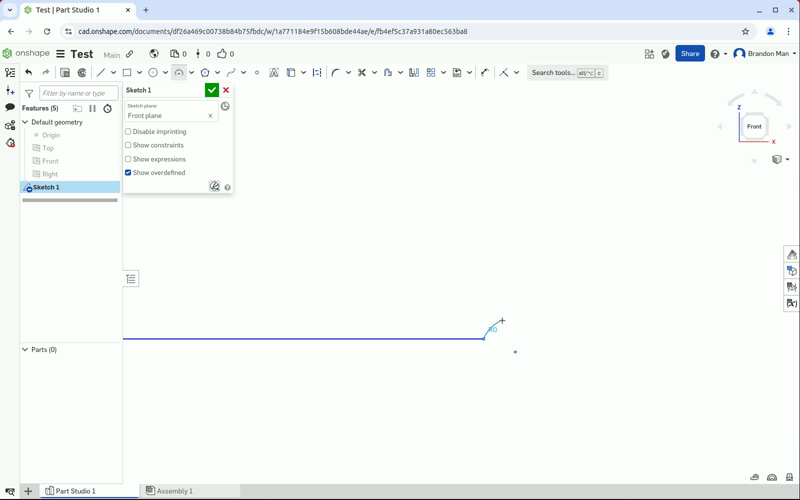
scroll(-6)
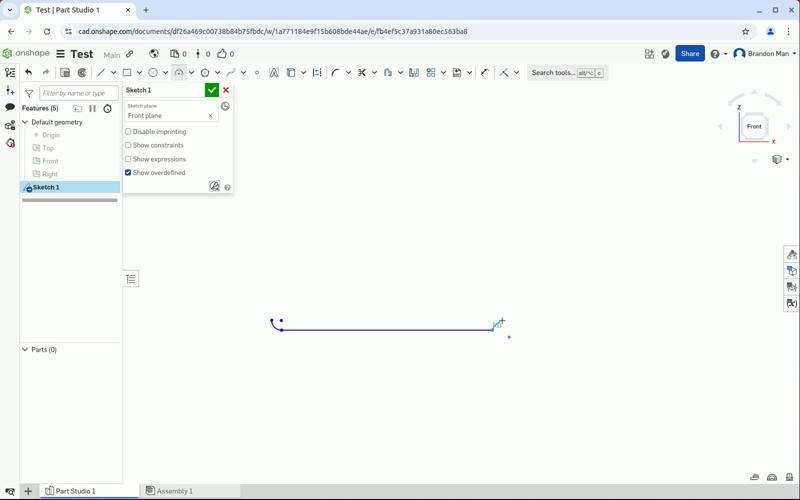
scroll(-6)
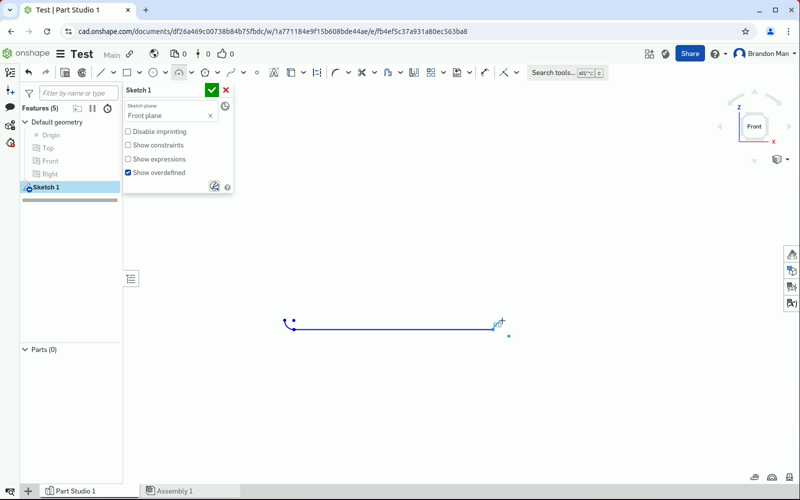
scroll(-6)
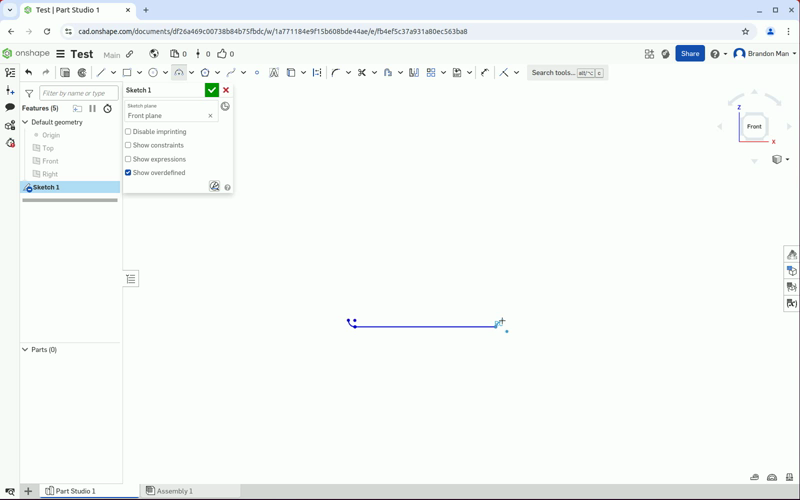
scroll(-6)
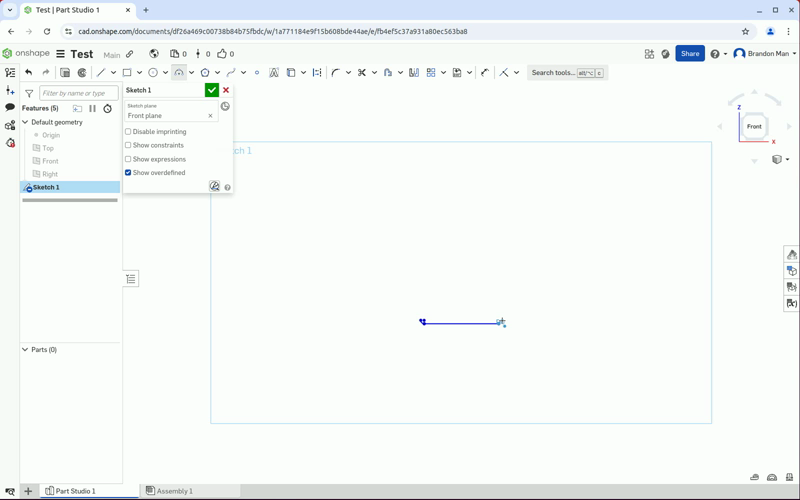
mouse_move(501, 322)
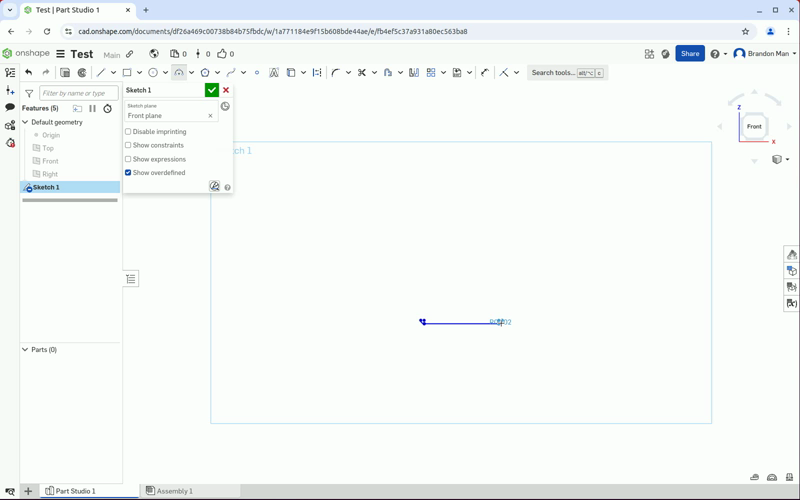
scroll(6)
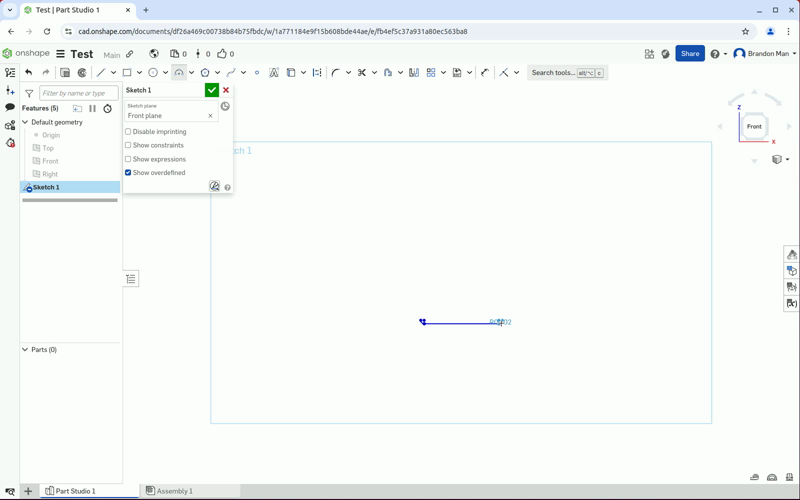
scroll(6)
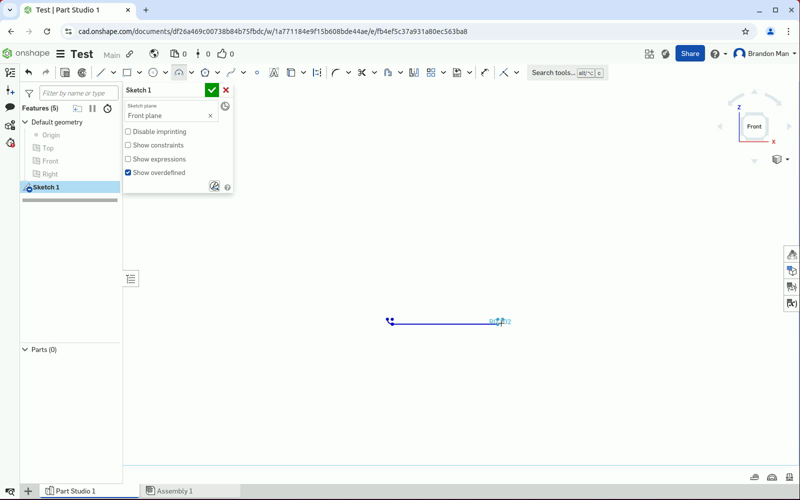
scroll(6)
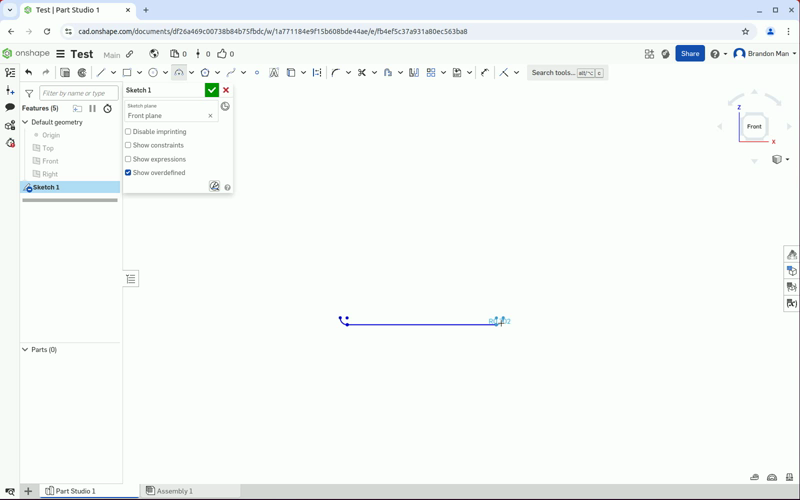
scroll(6)
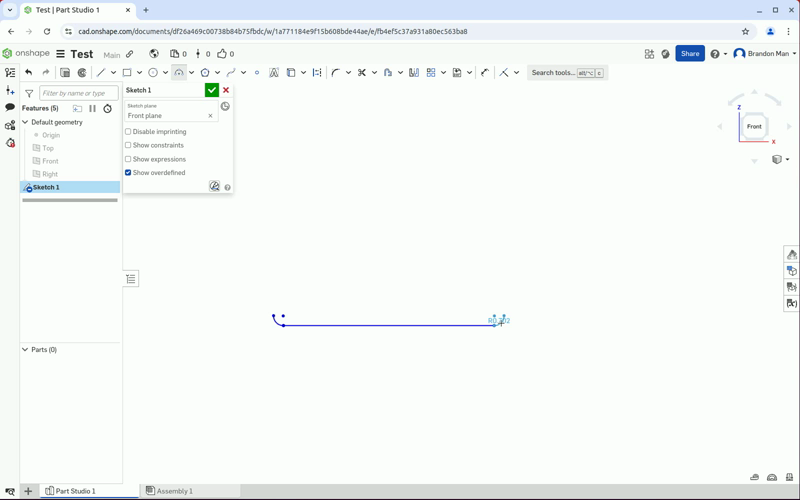
scroll(6)
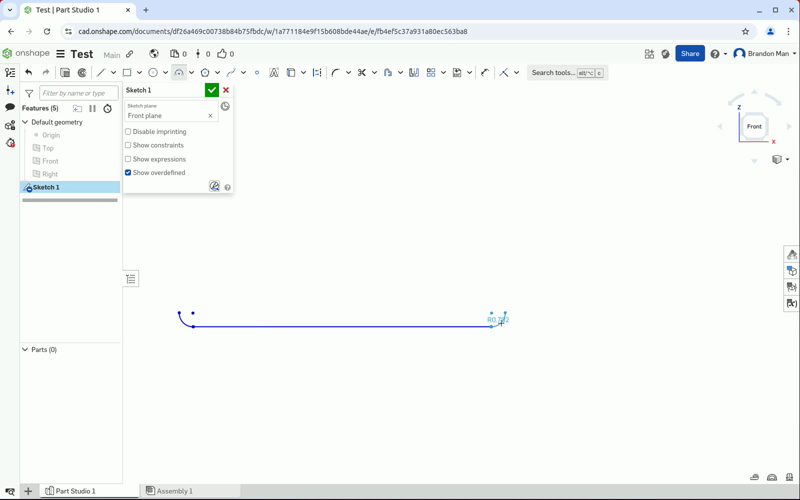
scroll(6)
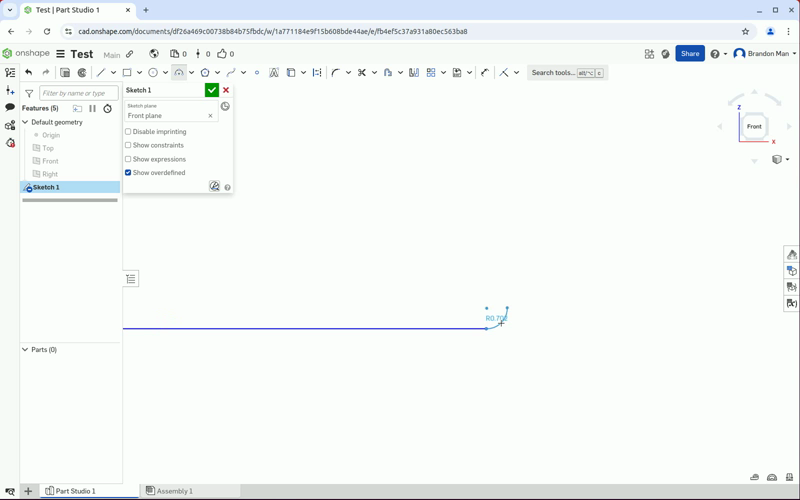
scroll(6)
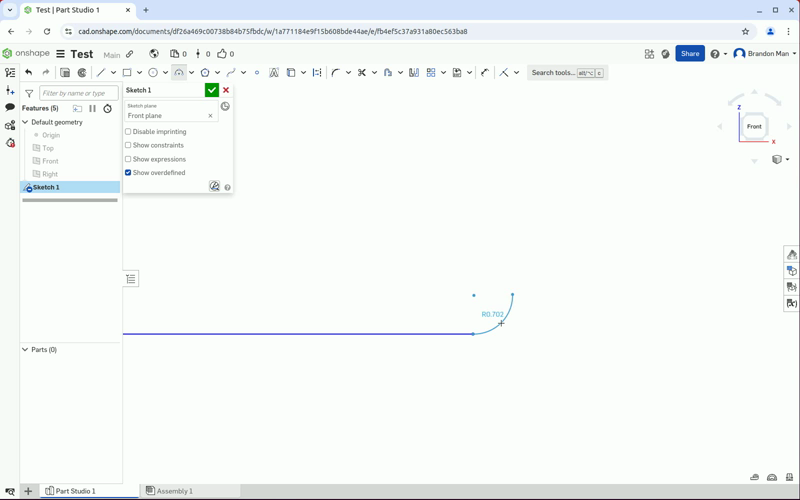
click(501, 322)
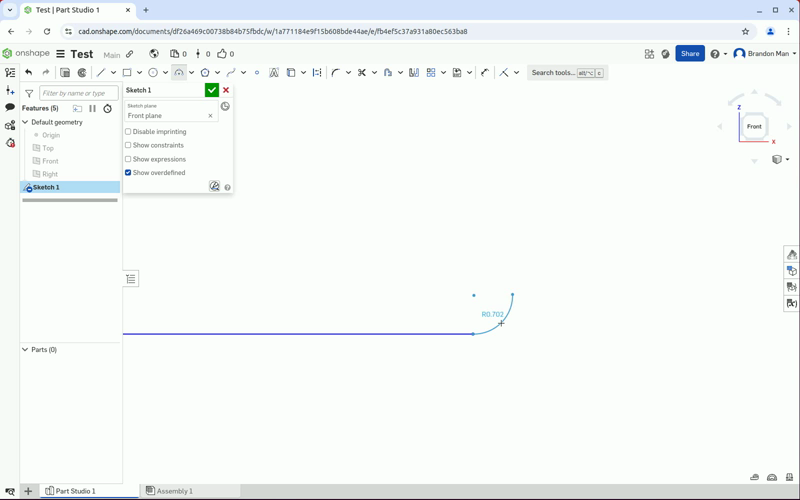
scroll(-6)
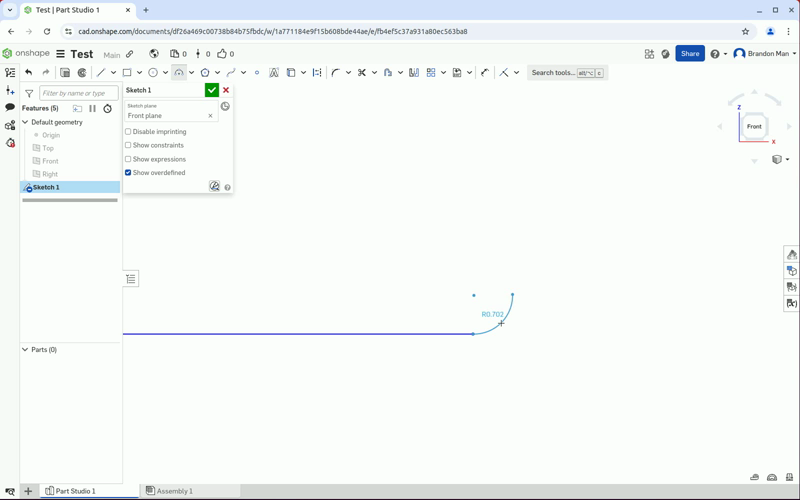
scroll(-6)
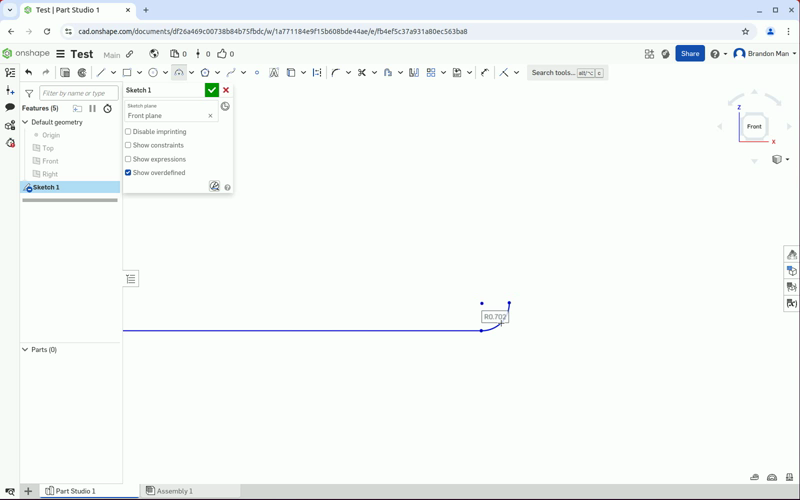
scroll(-6)
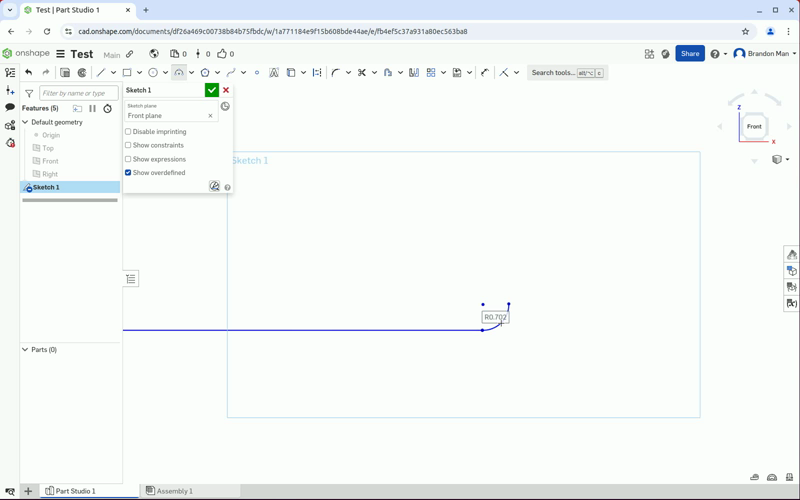
scroll(-6)
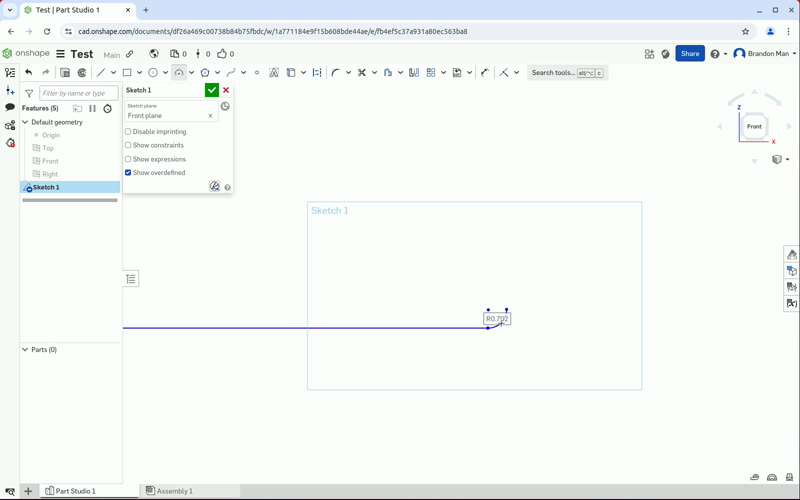
scroll(-6)
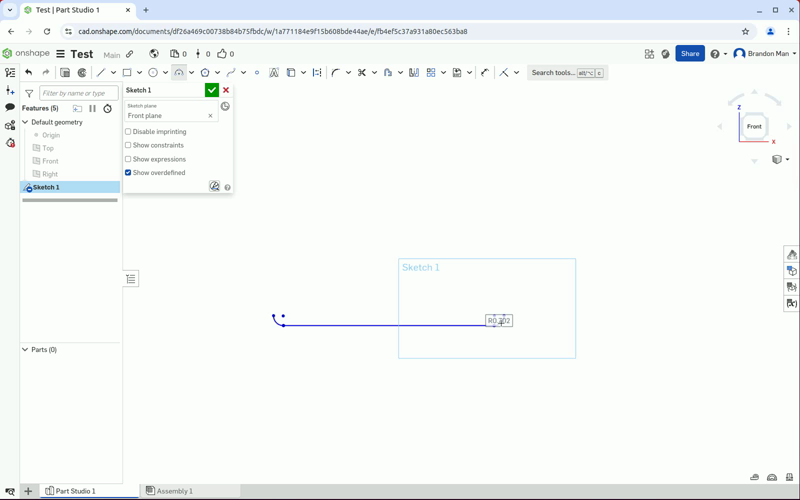
scroll(-6)
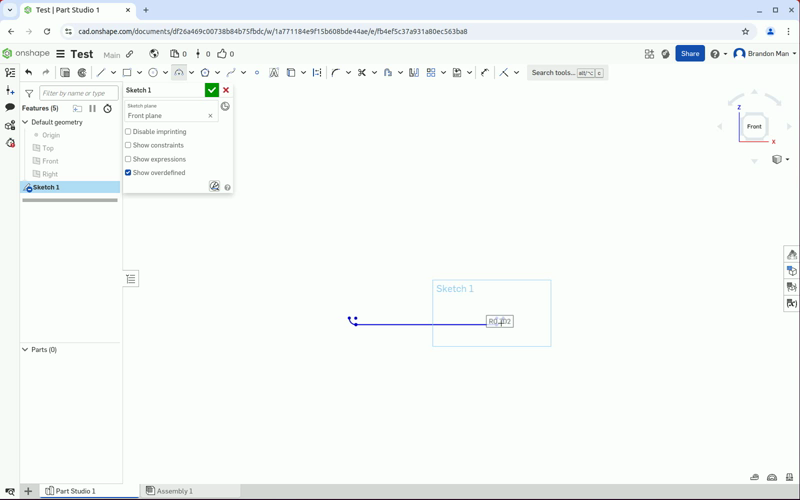
scroll(-6)
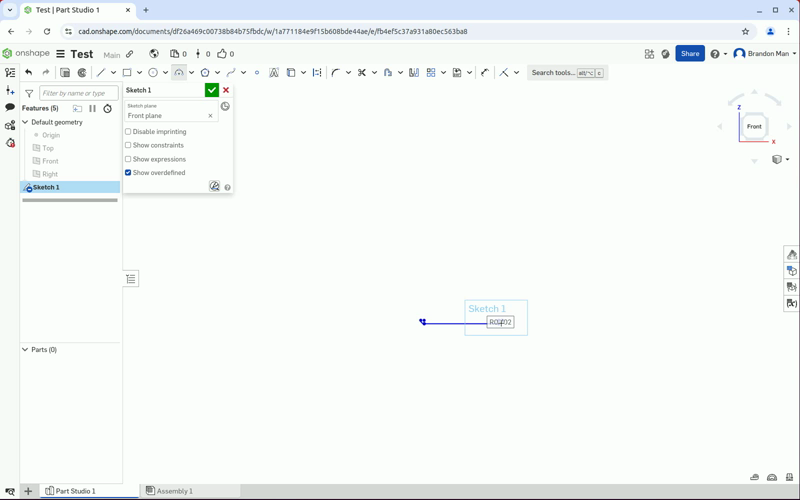
key_up(shift)
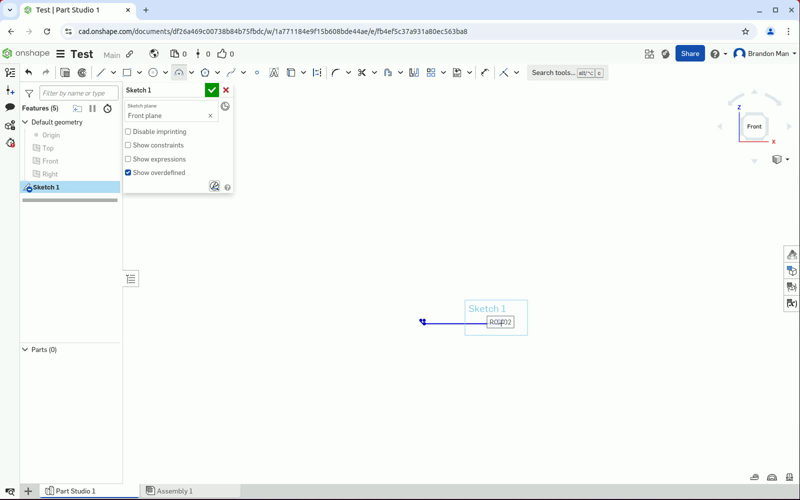
key(esc)
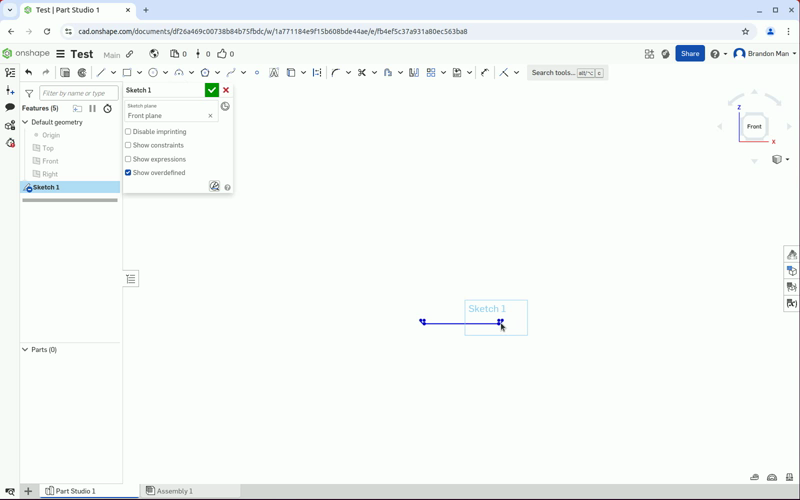
key(l)
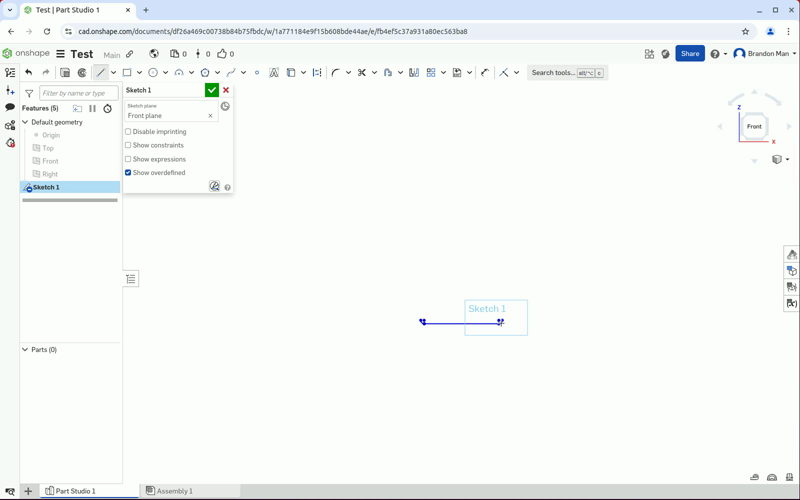
mouse_move(502, 320)
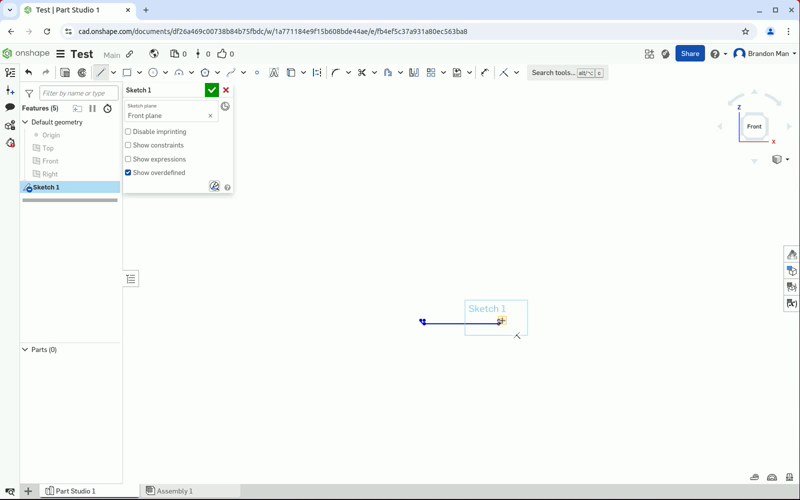
scroll(6)
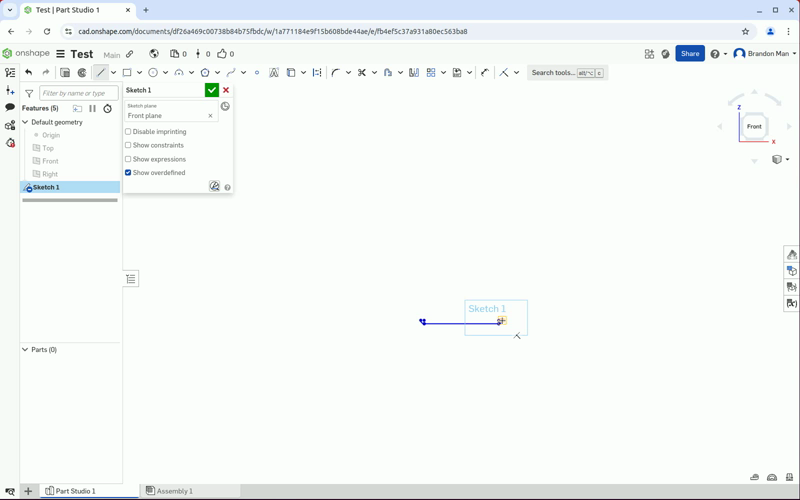
scroll(6)
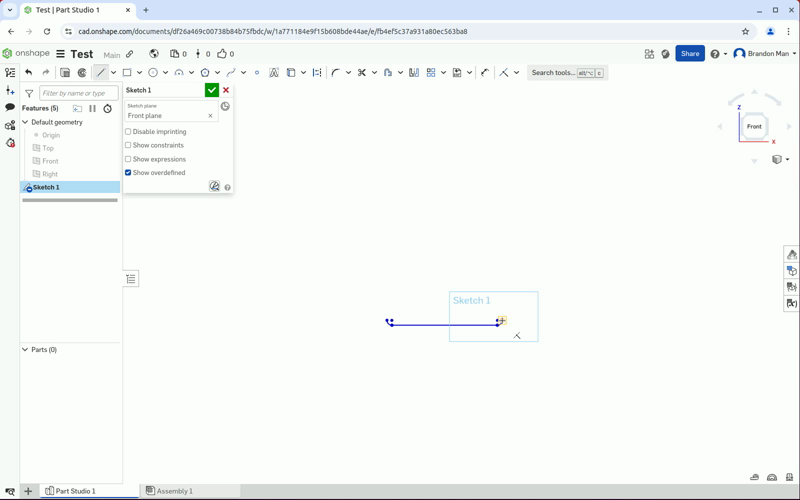
scroll(6)
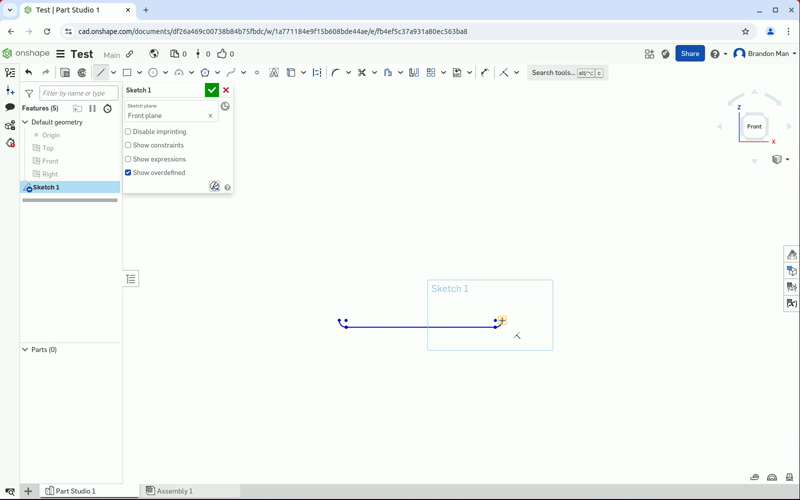
scroll(6)
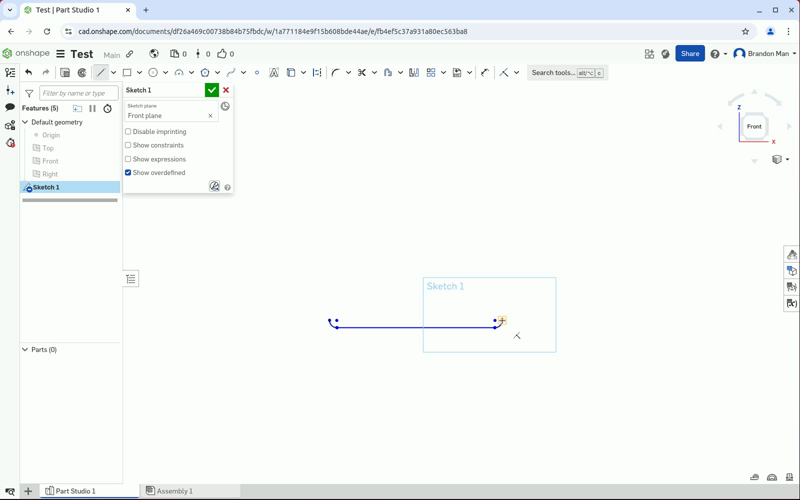
scroll(6)
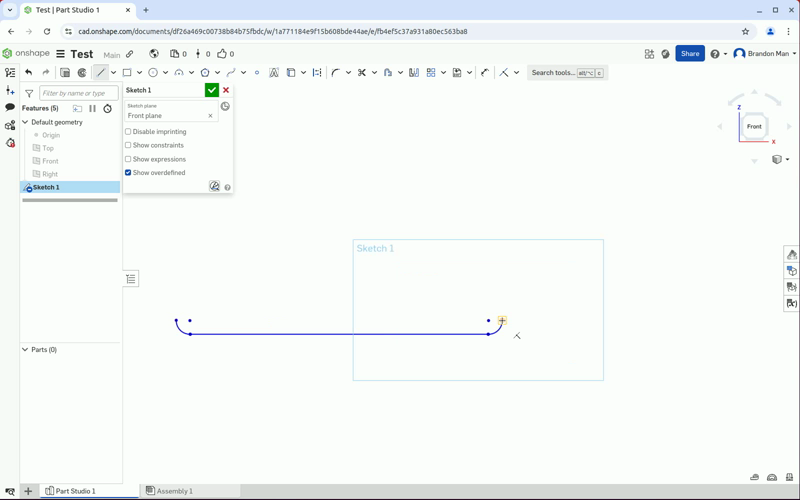
scroll(6)
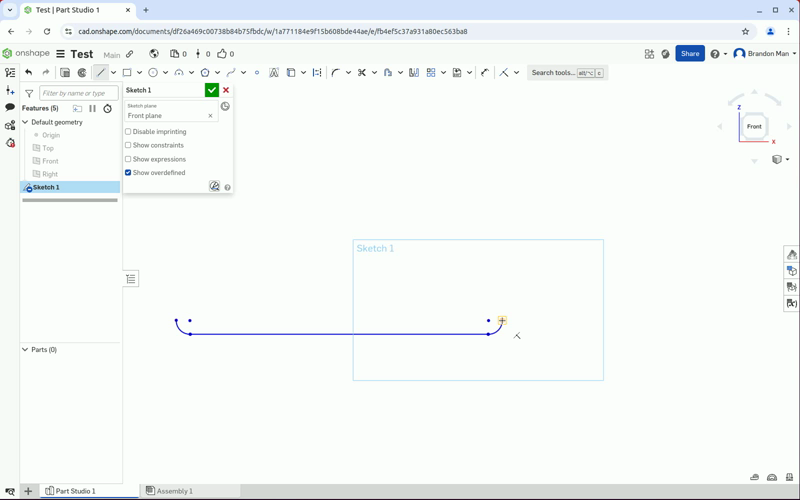
scroll(6)
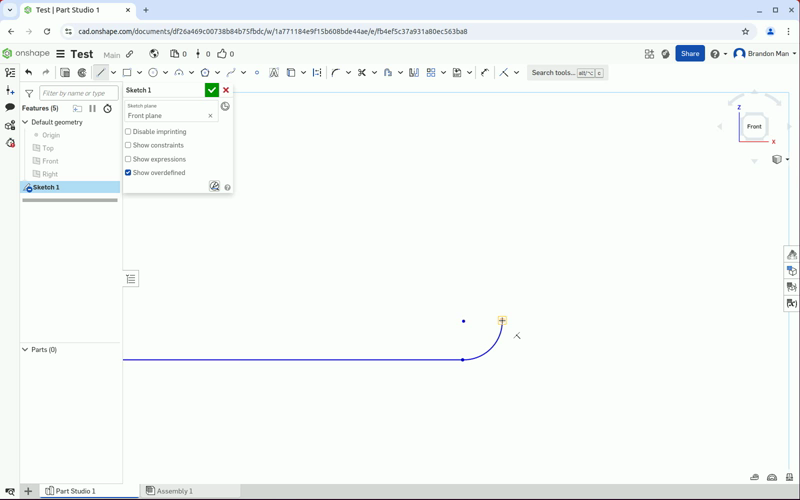
click(502, 320)
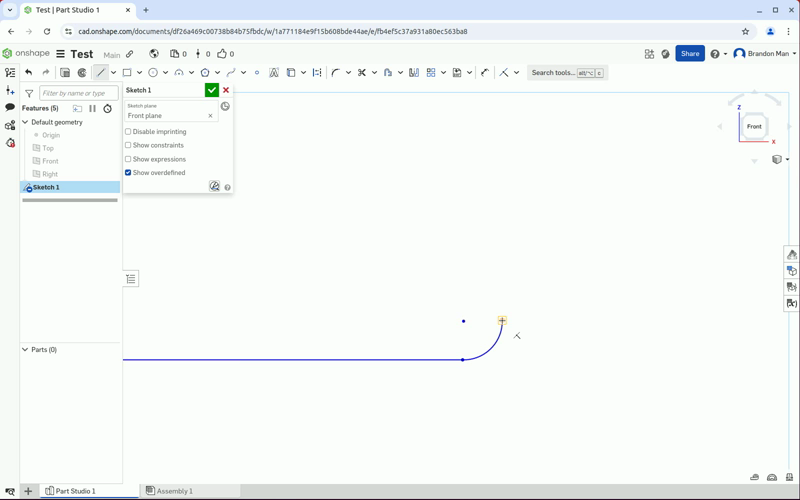
scroll(-6)
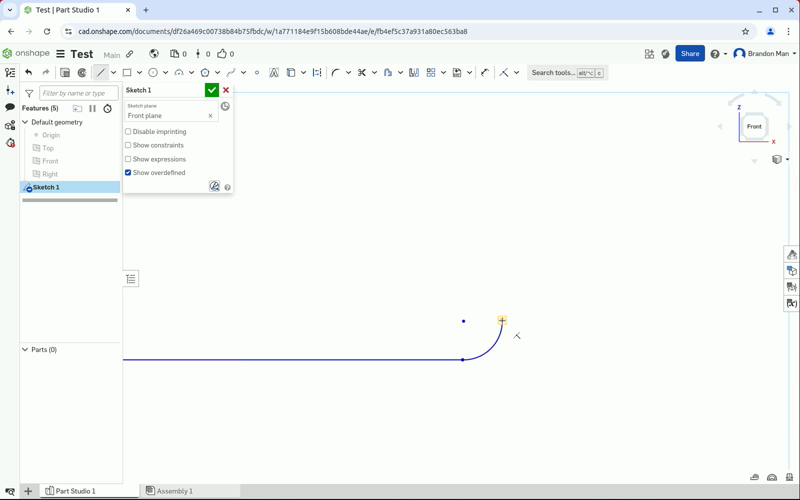
scroll(-6)
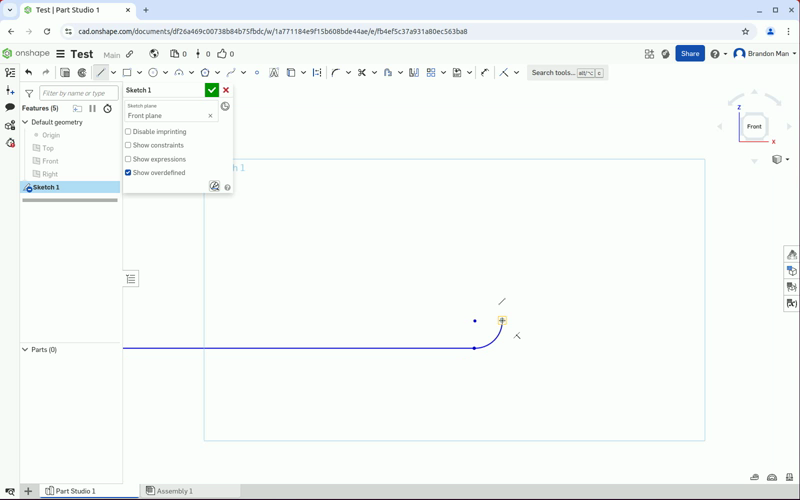
scroll(-6)
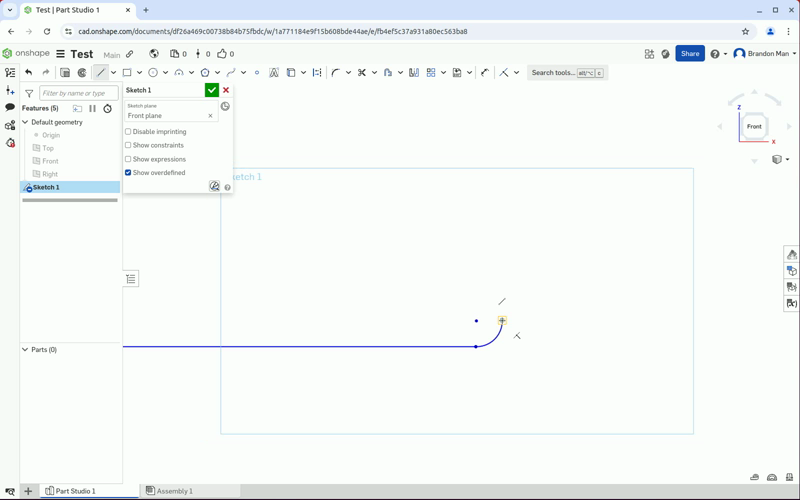
scroll(-6)
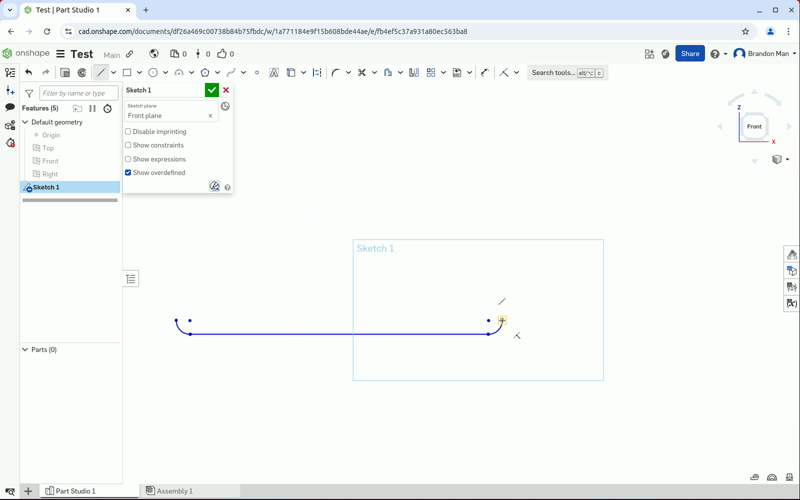
scroll(-6)
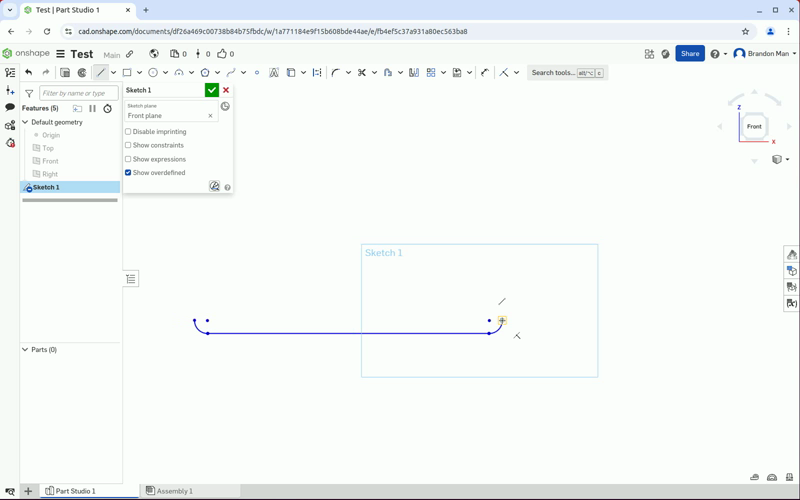
scroll(-6)
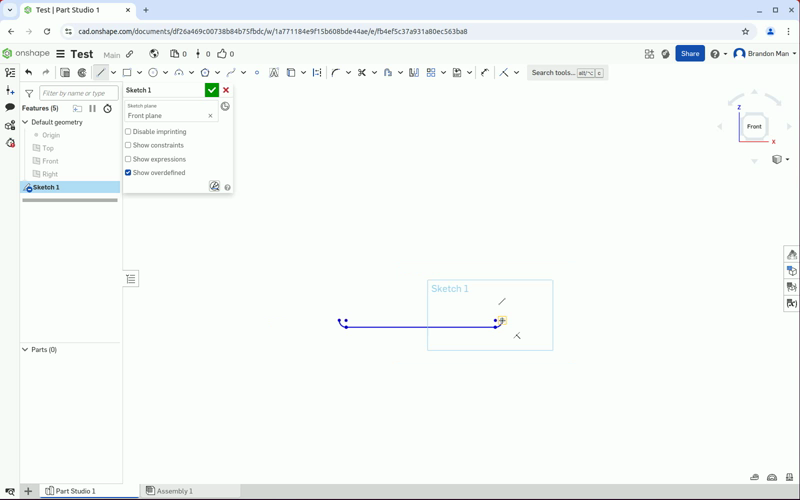
scroll(-6)
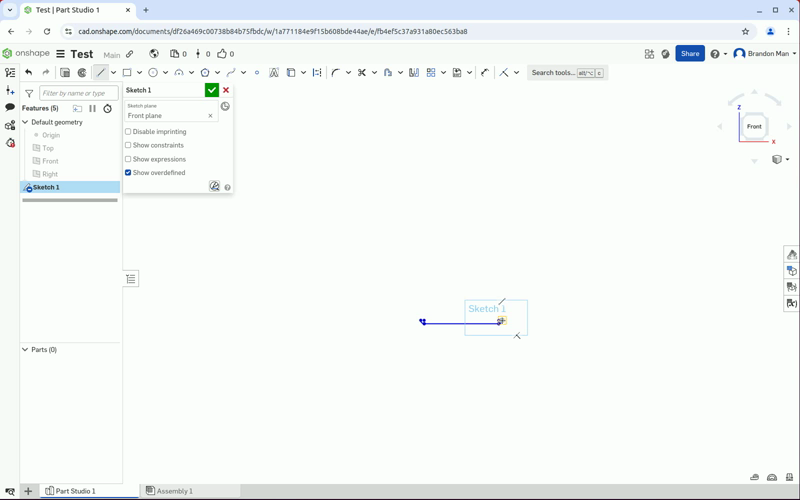
key_down(shift)
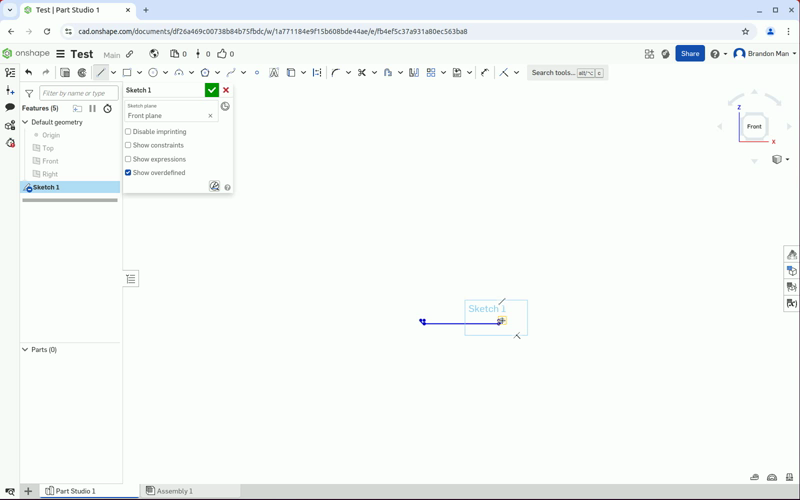
mouse_move(502, 246)
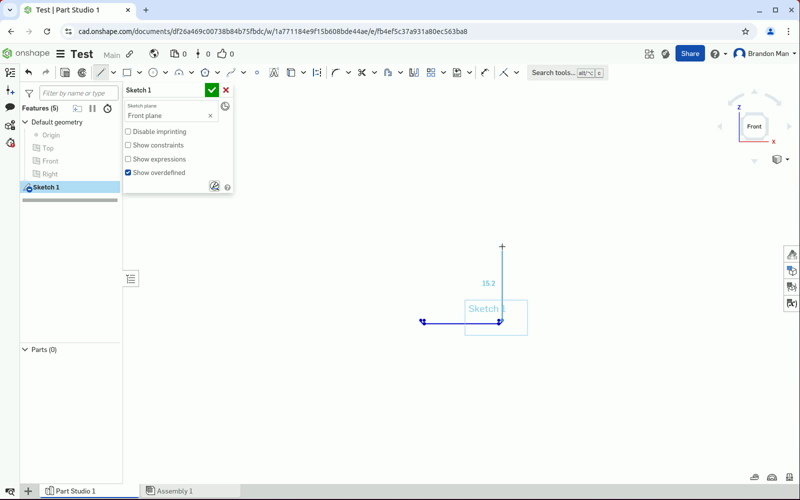
click(502, 246)
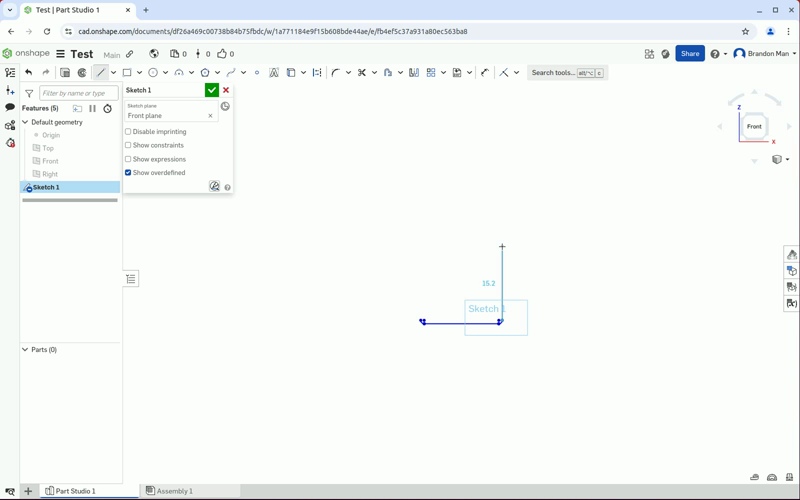
key_up(shift)
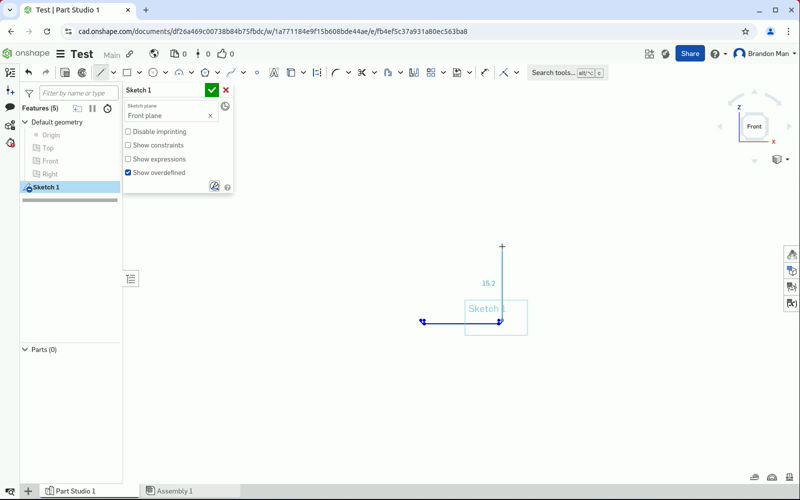
key(esc)
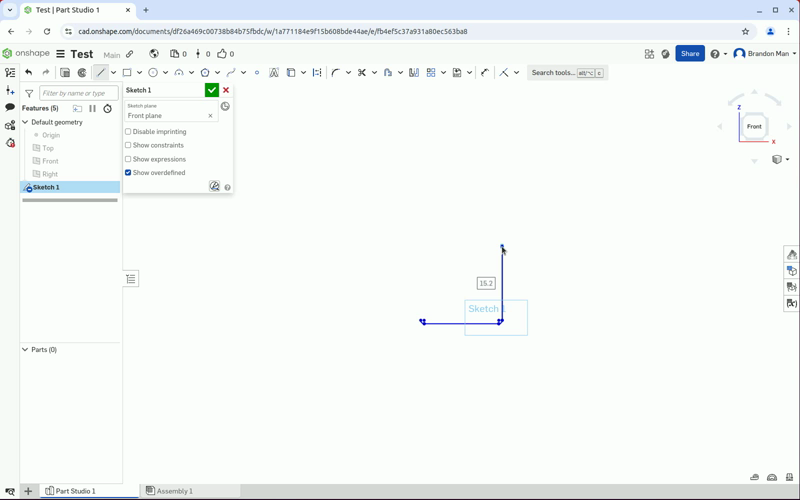
key(a)
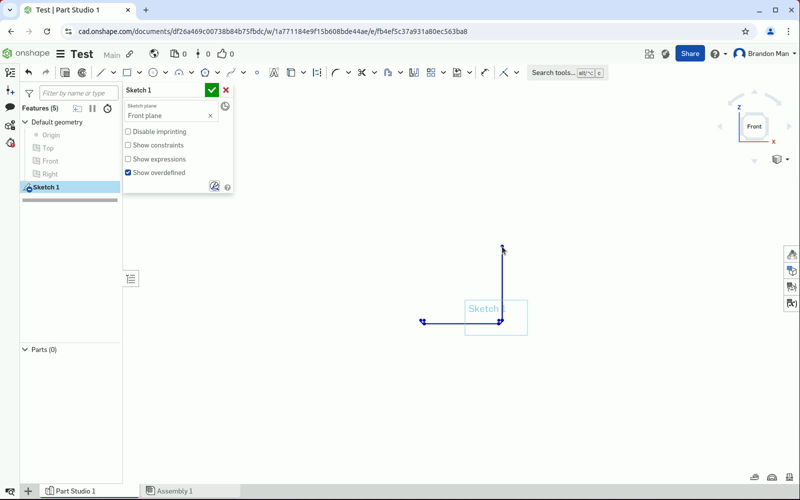
mouse_move(502, 246)
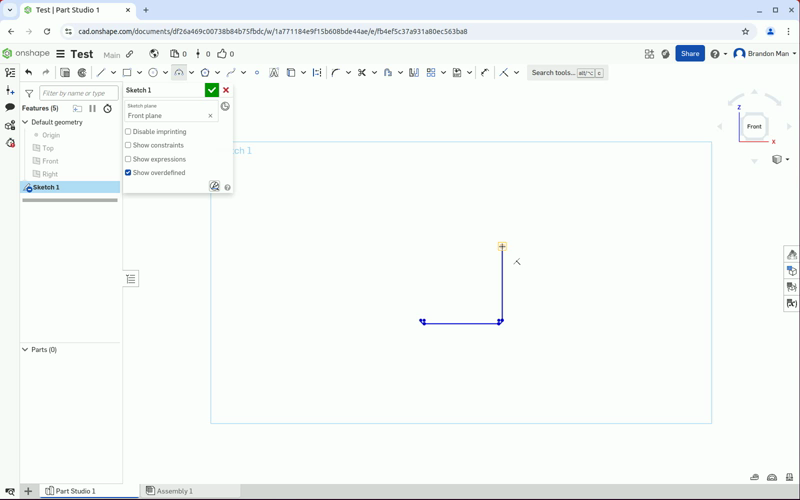
click(502, 246)
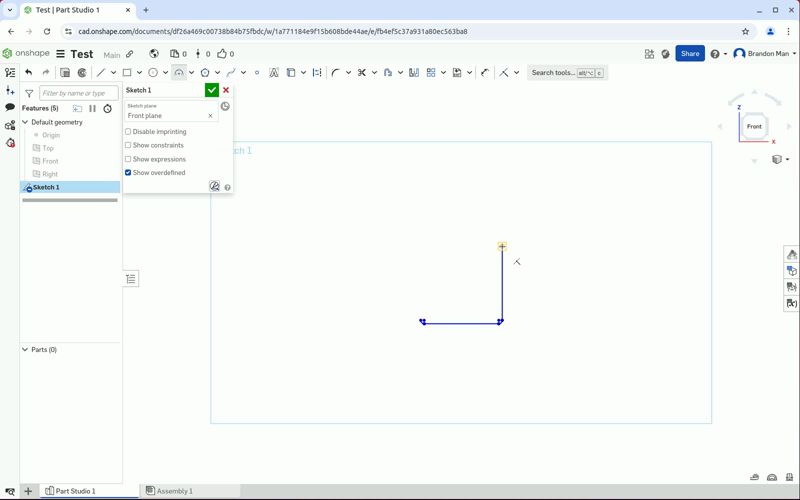
key_down(shift)
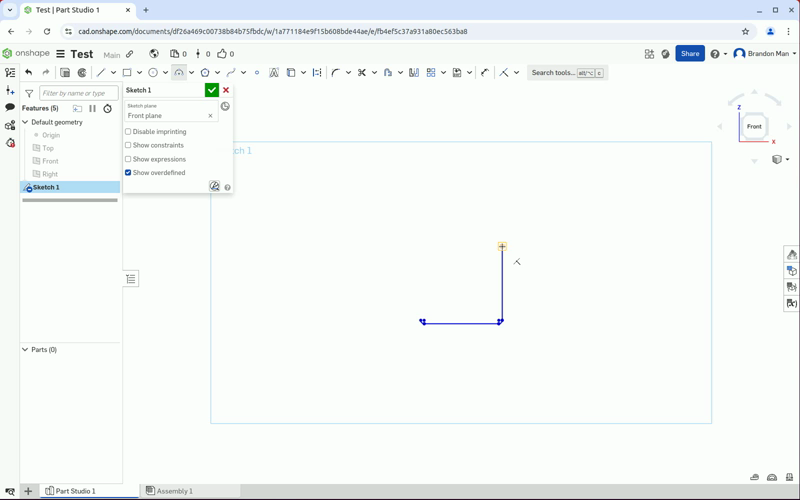
mouse_move(498, 242)
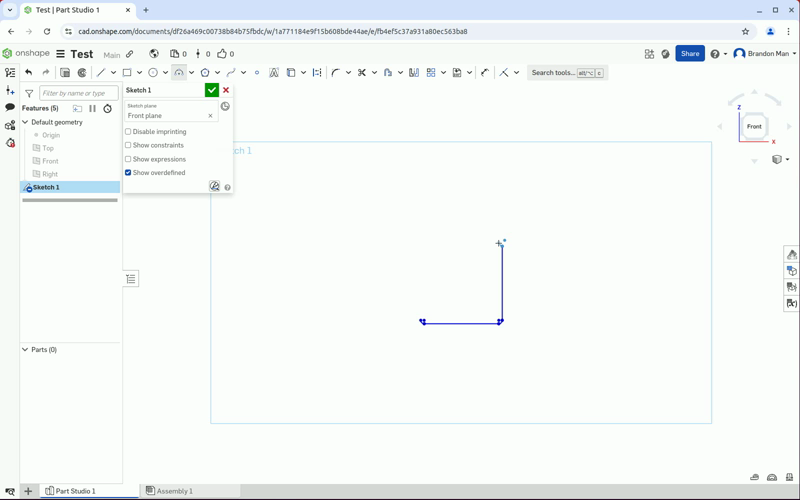
scroll(6)
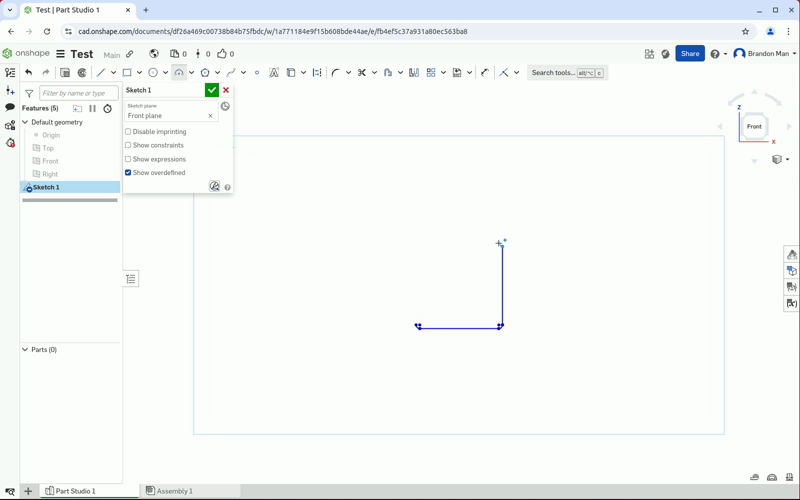
scroll(6)
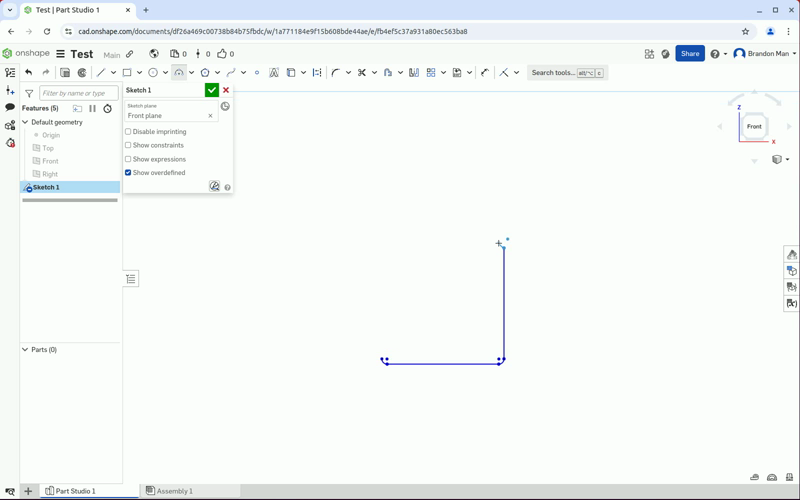
scroll(6)
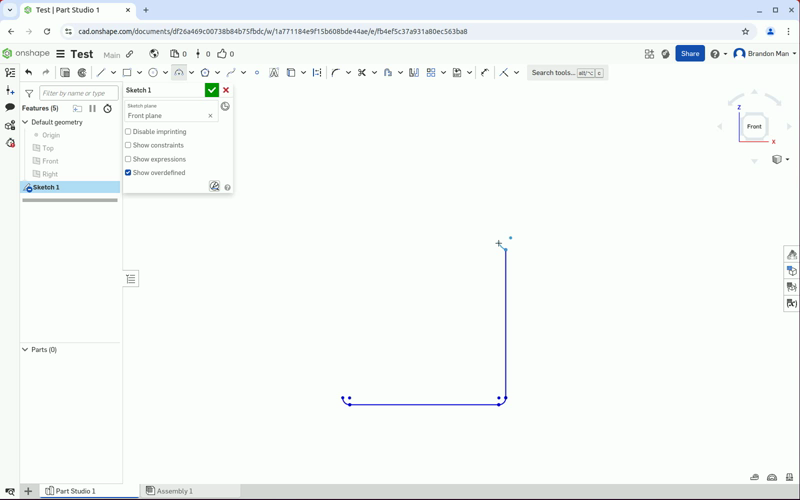
scroll(6)
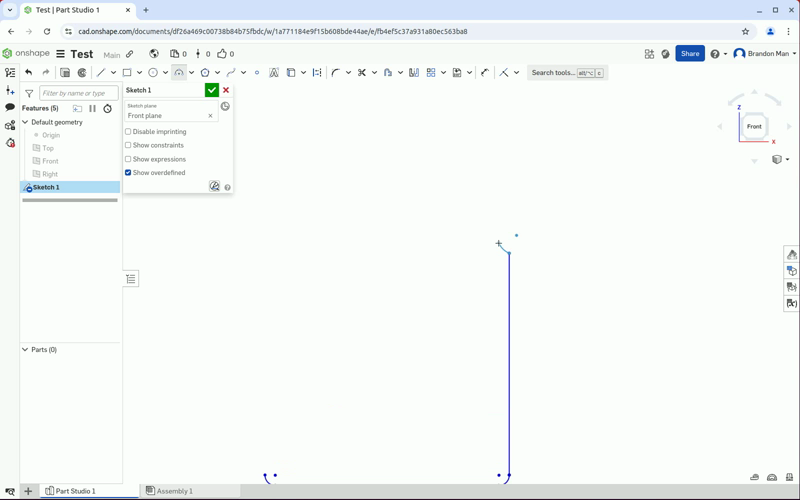
scroll(6)
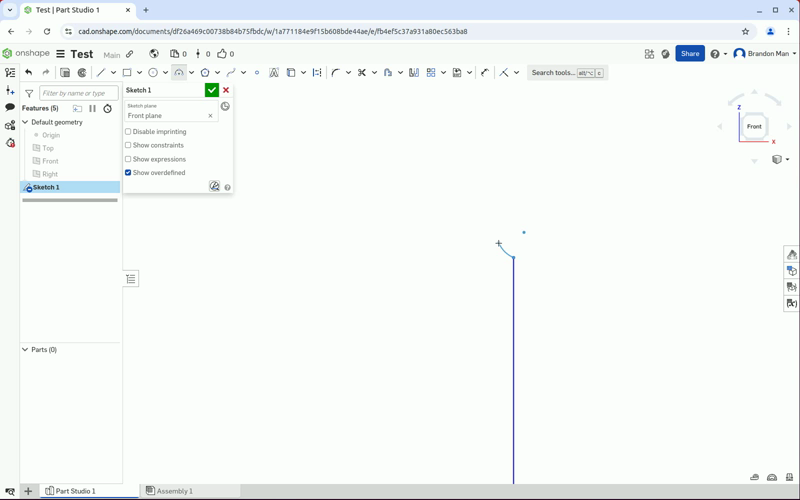
scroll(6)
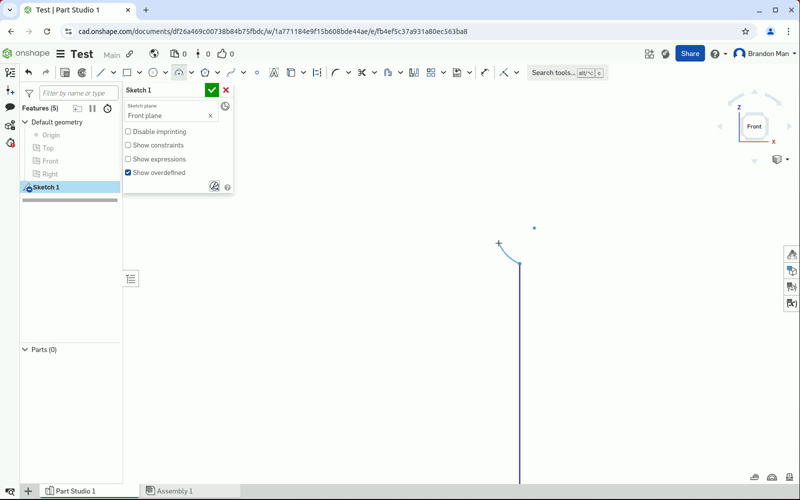
scroll(6)
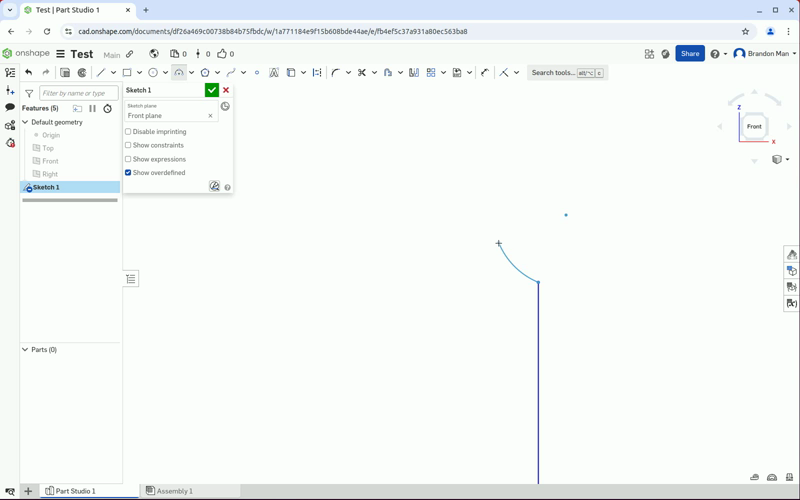
click(498, 242)
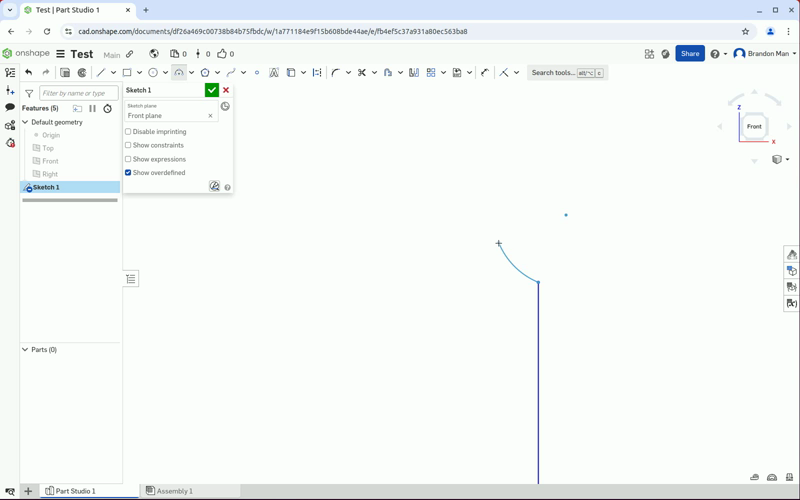
scroll(-6)
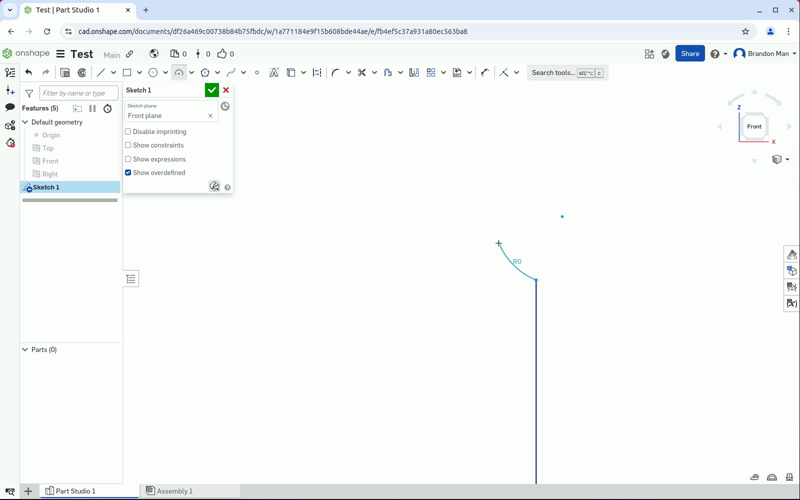
scroll(-6)
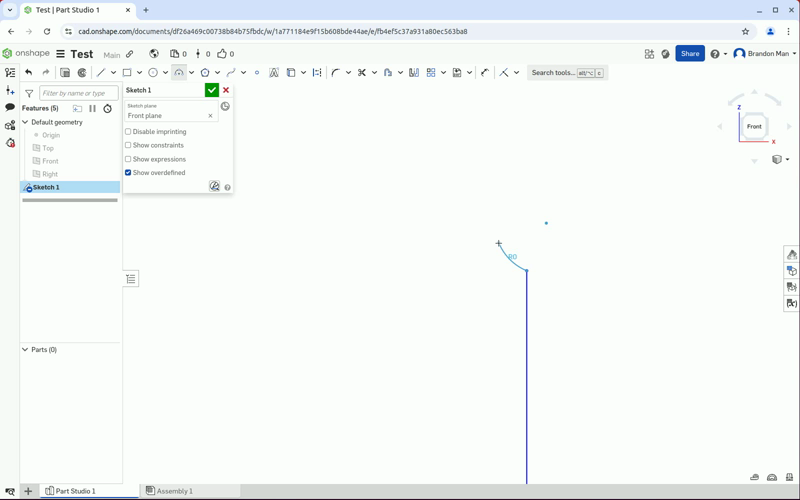
scroll(-6)
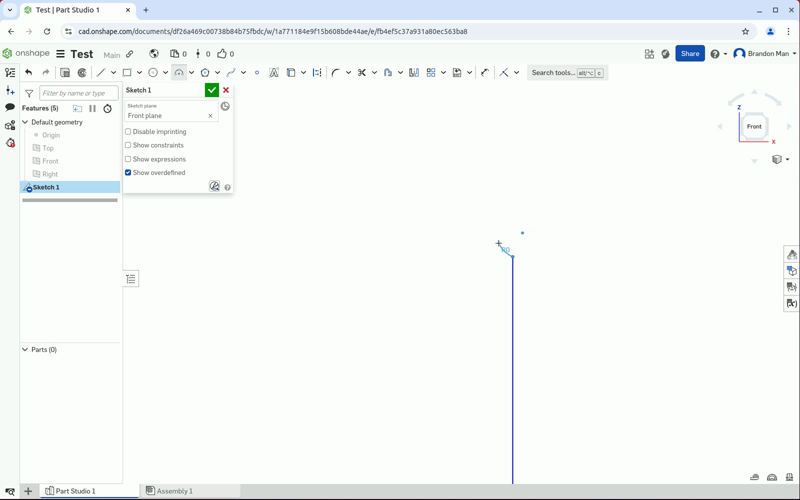
scroll(-6)
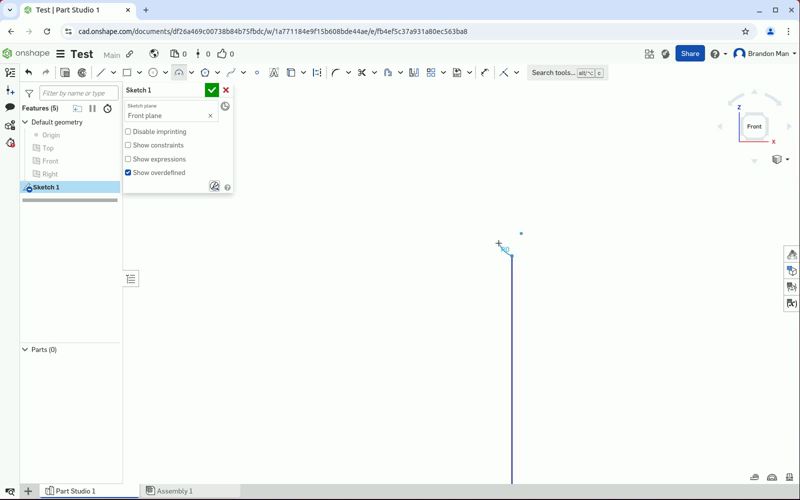
scroll(-6)
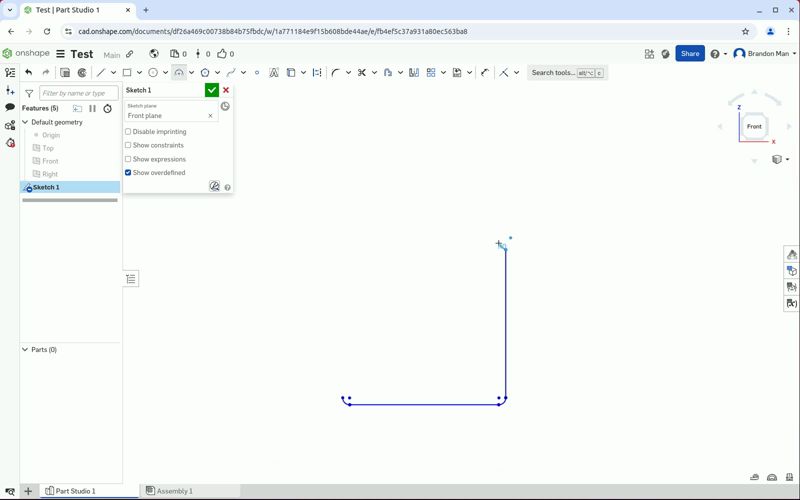
scroll(-6)
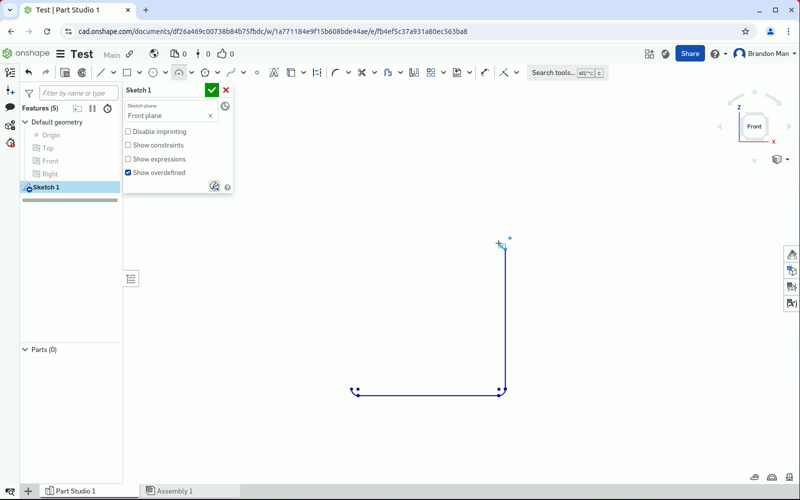
scroll(-6)
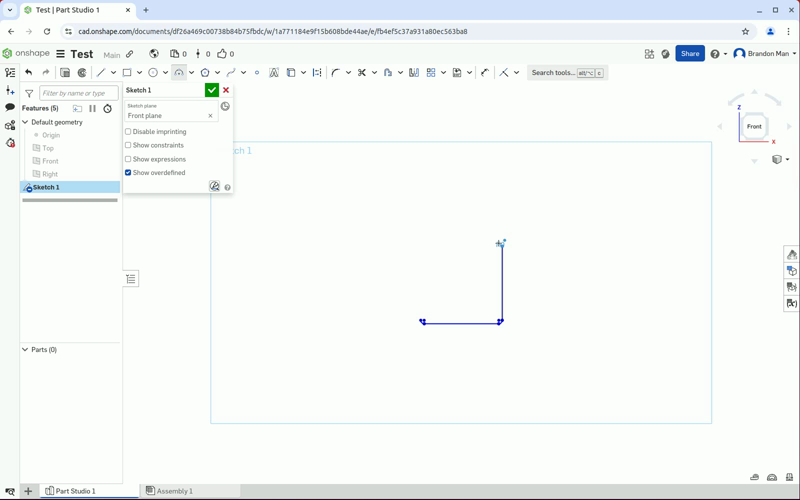
mouse_move(501, 243)
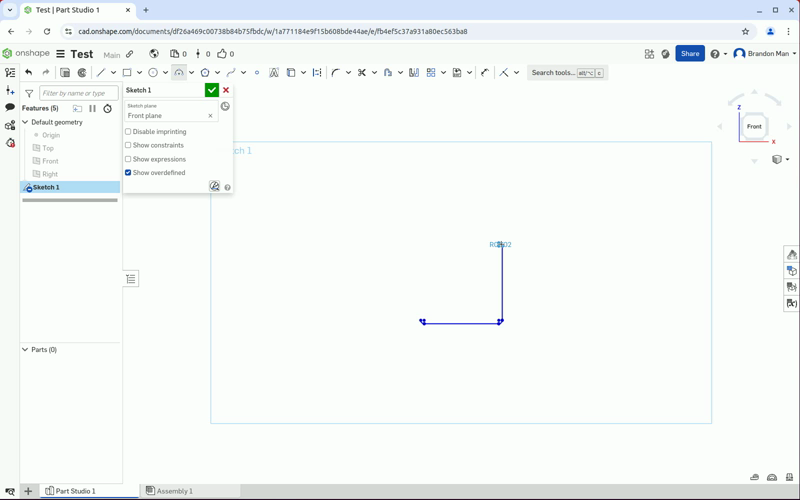
scroll(6)
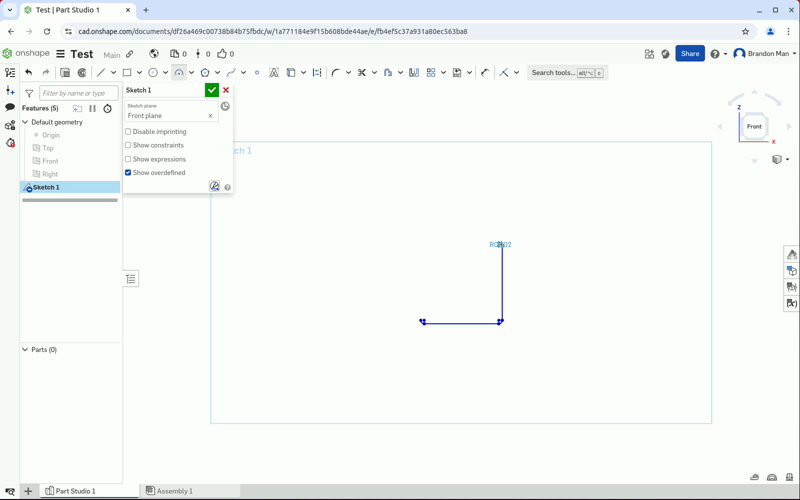
scroll(6)
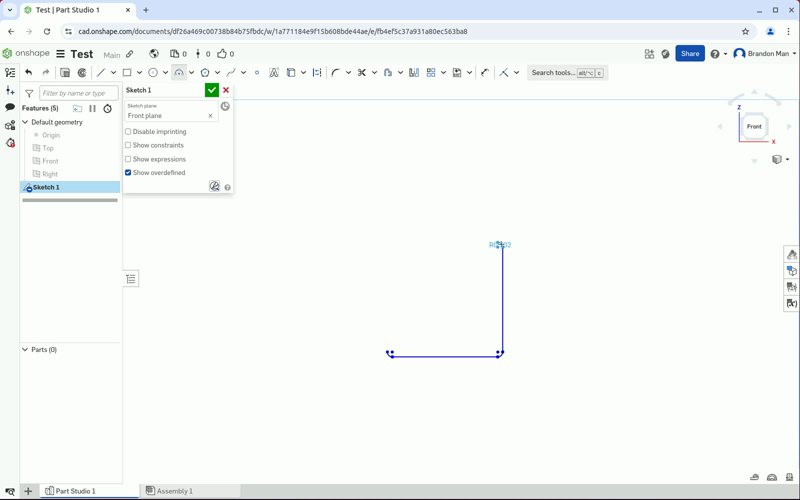
scroll(6)
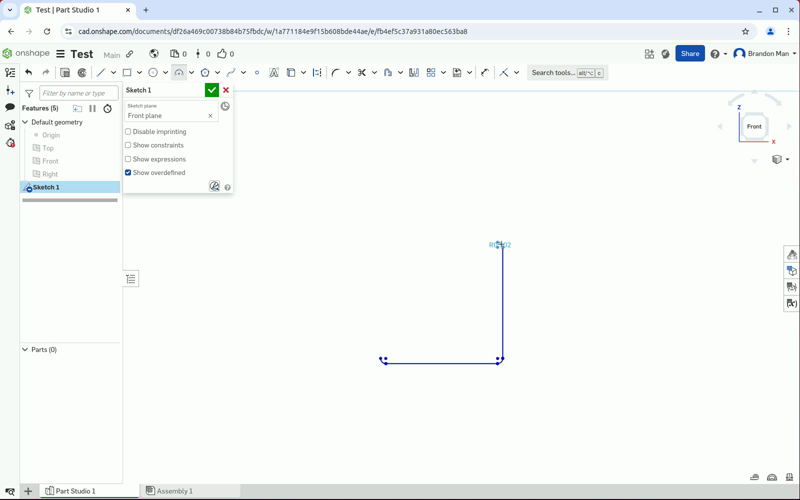
scroll(6)
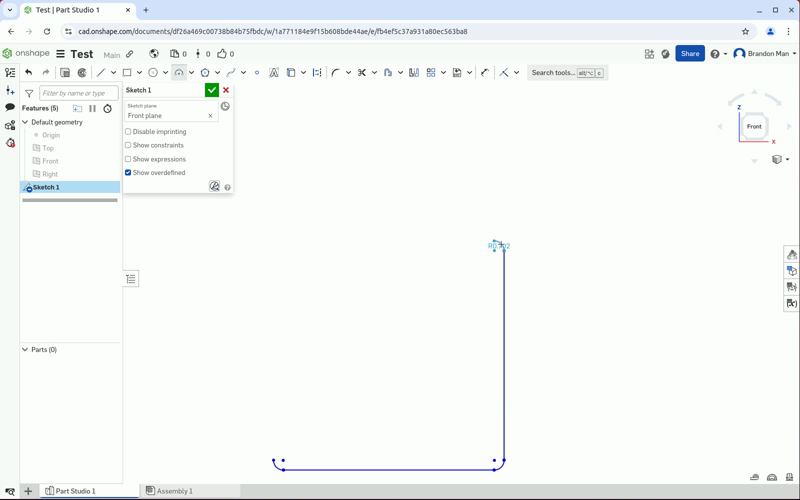
scroll(6)
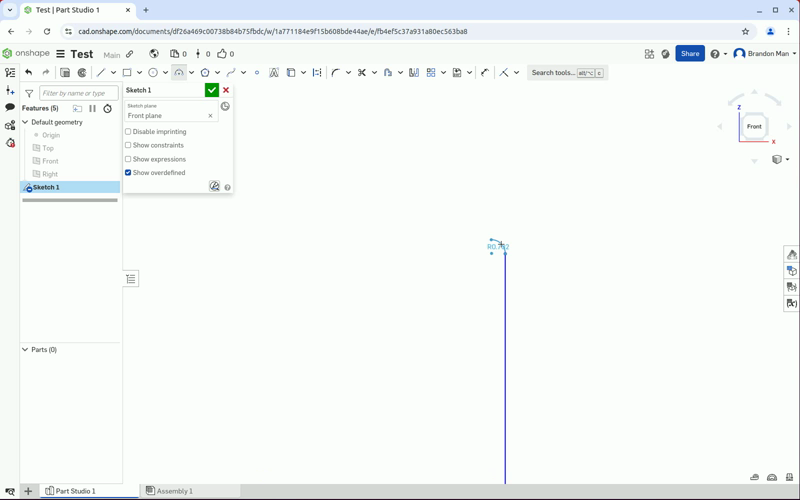
scroll(6)
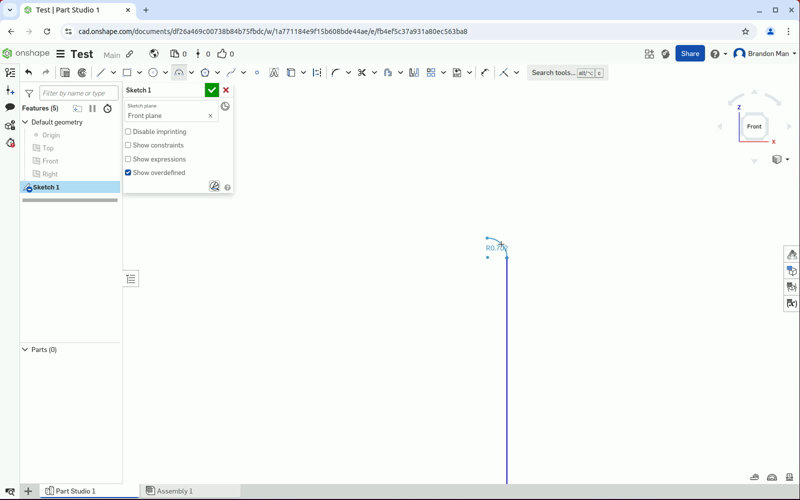
scroll(6)
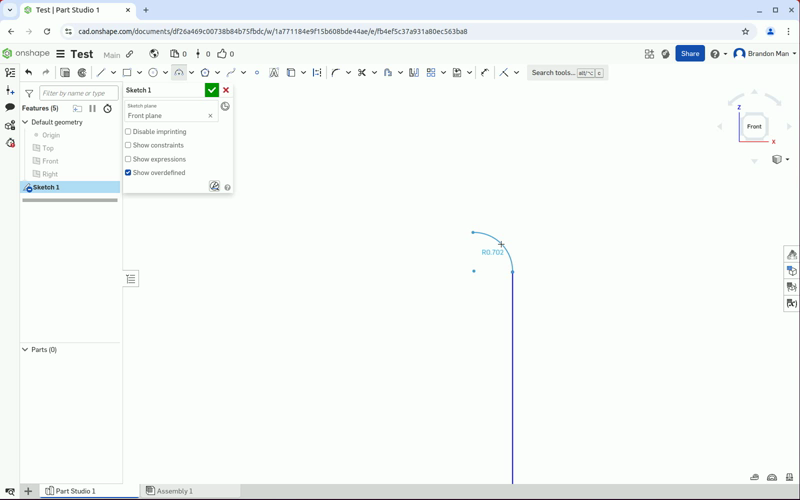
click(501, 243)
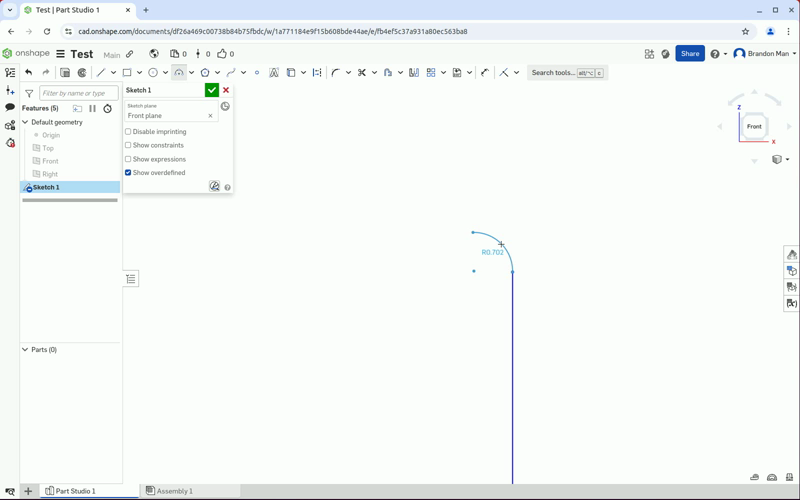
scroll(-6)
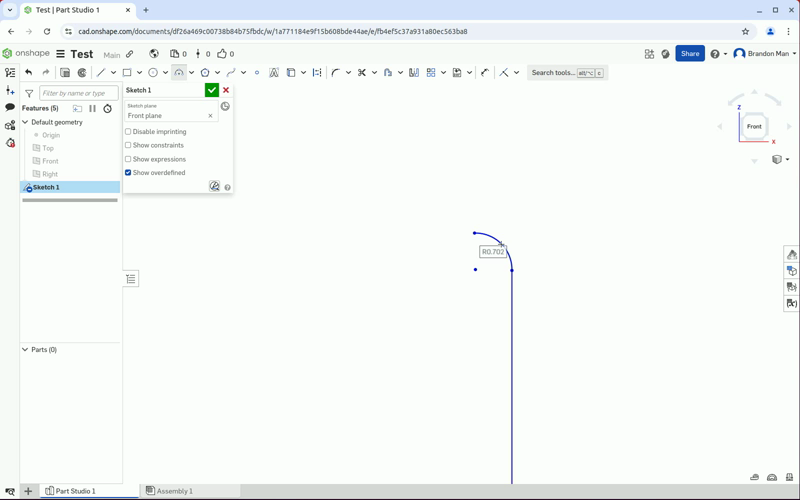
scroll(-6)
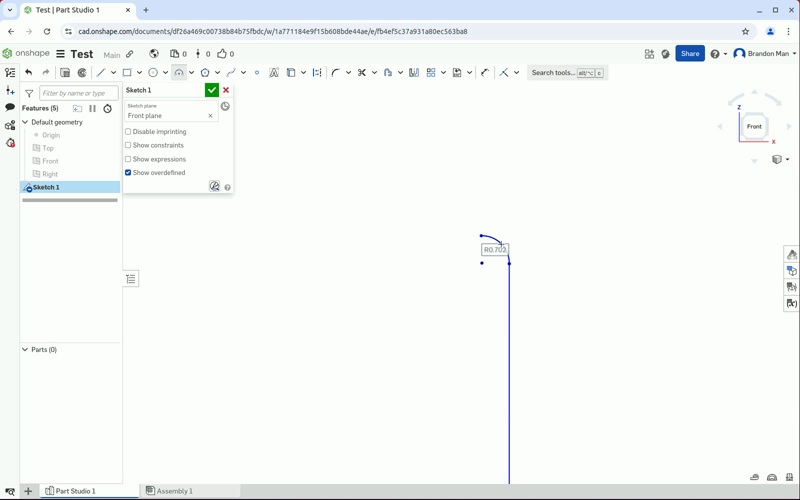
scroll(-6)
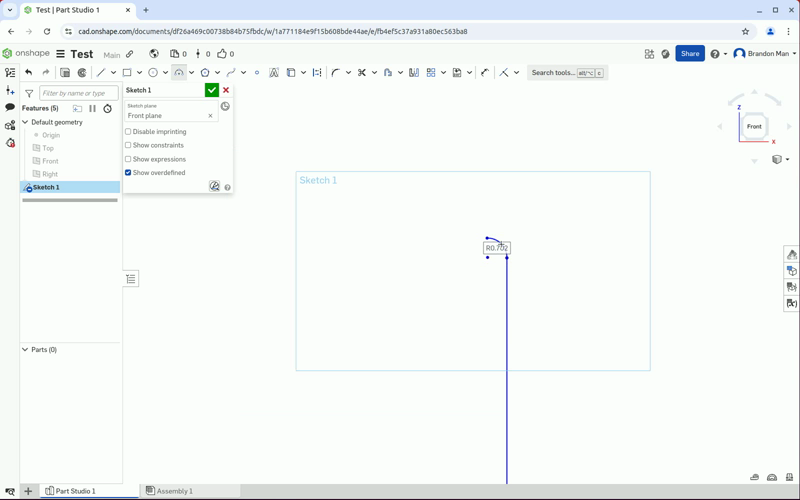
scroll(-6)
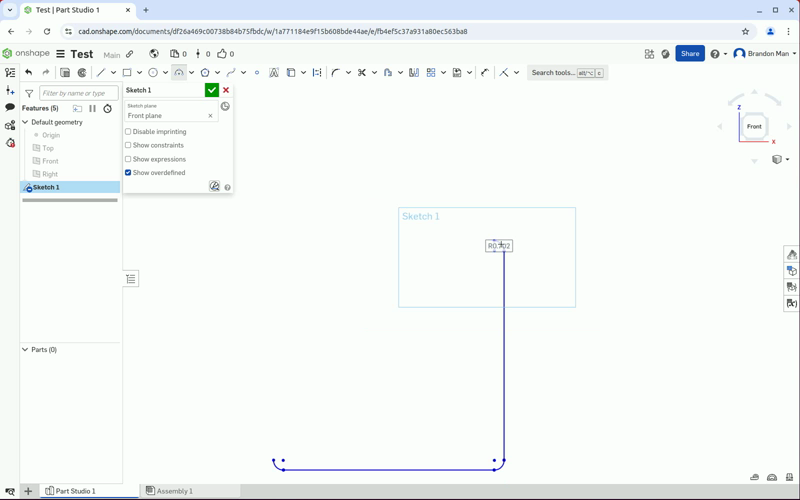
scroll(-6)
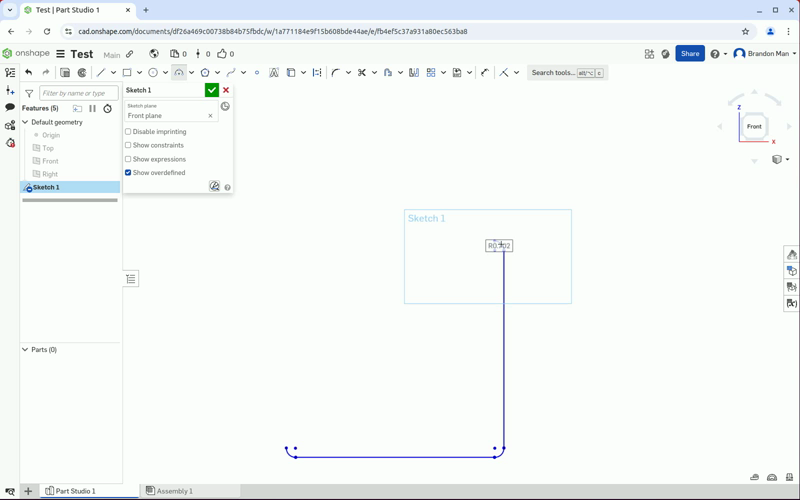
scroll(-6)
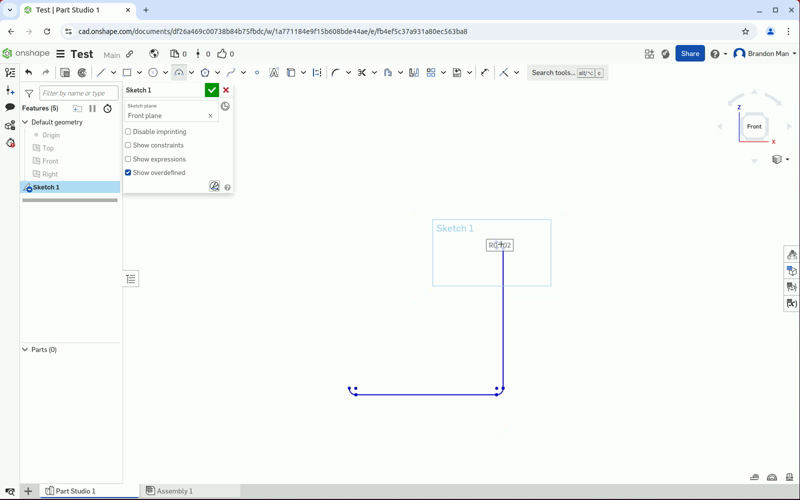
scroll(-6)
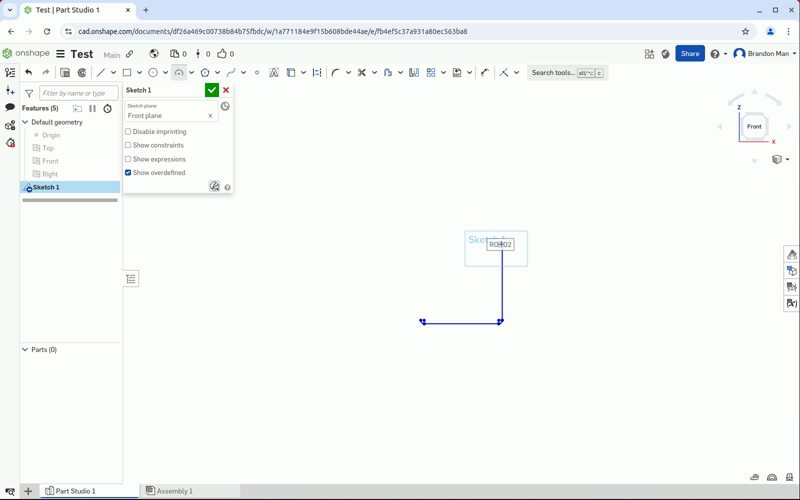
key_up(shift)
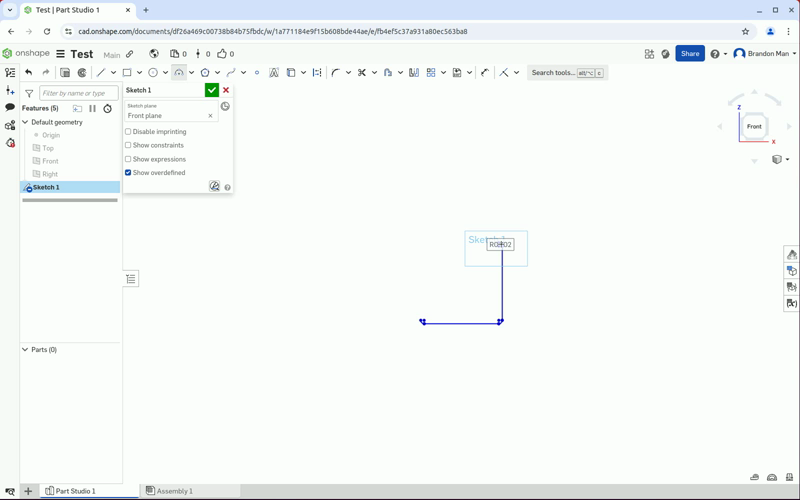
key(esc)
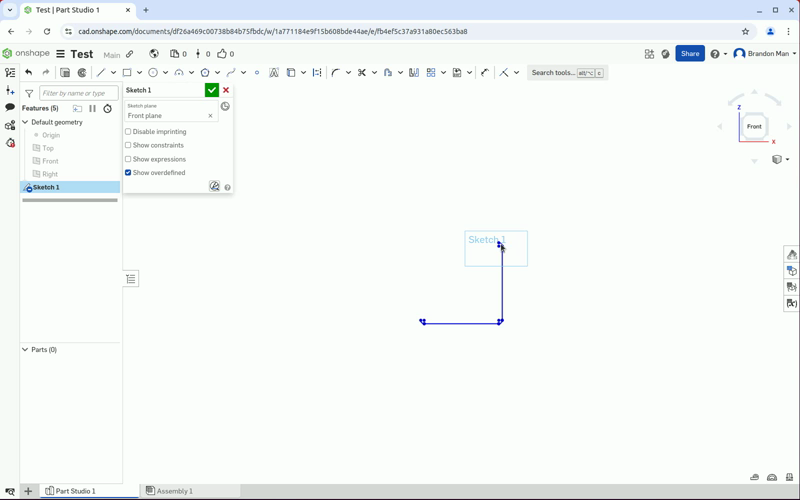
key(l)
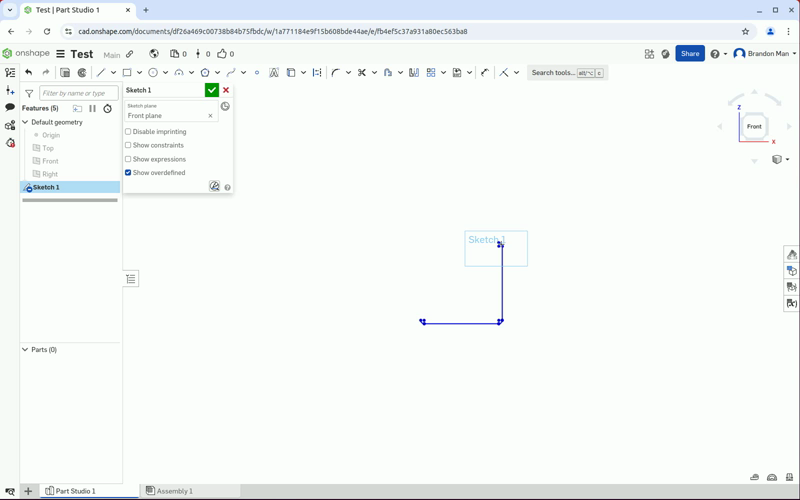
mouse_move(498, 242)
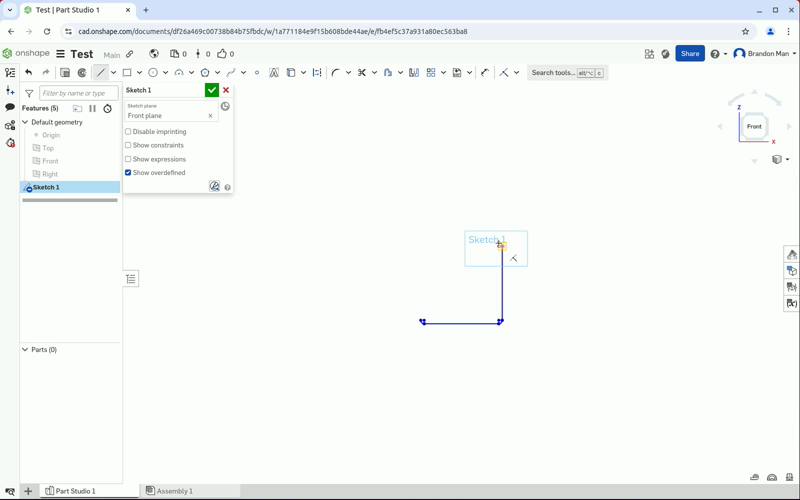
scroll(6)
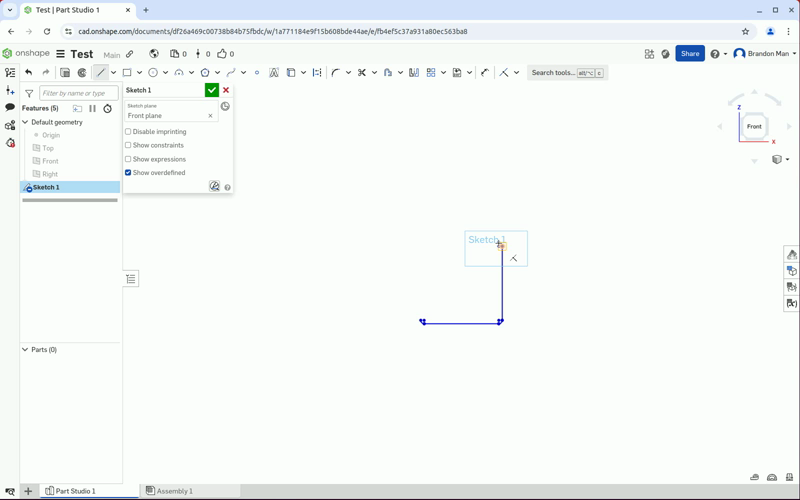
scroll(6)
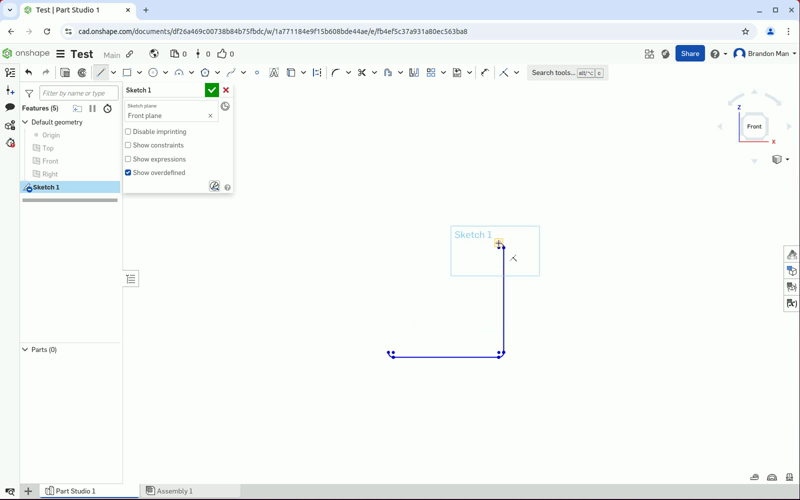
scroll(6)
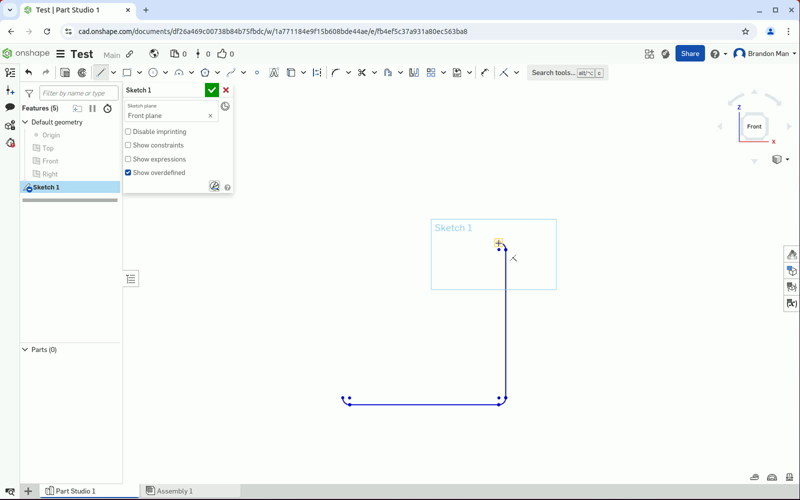
scroll(6)
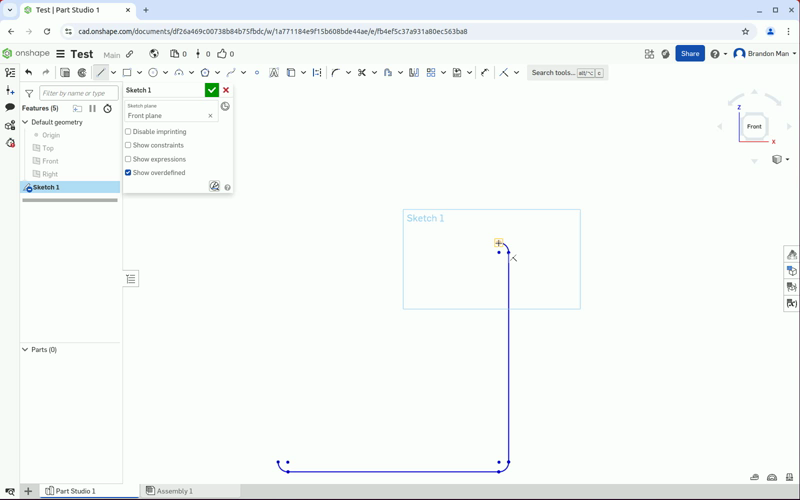
scroll(6)
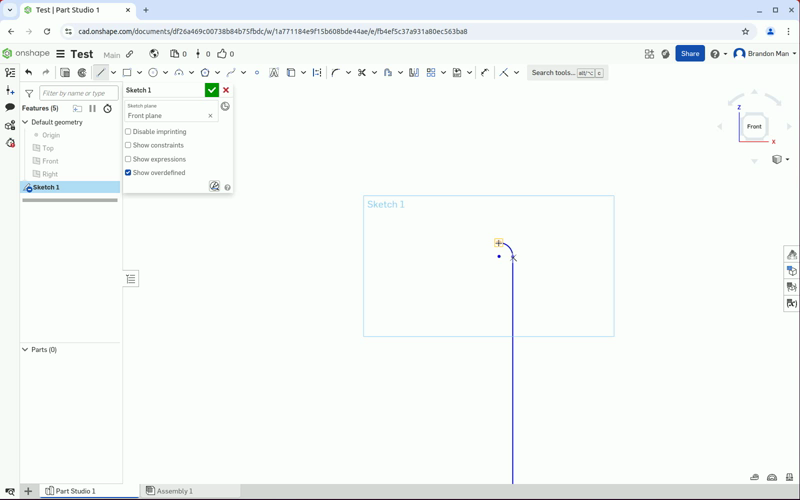
scroll(6)
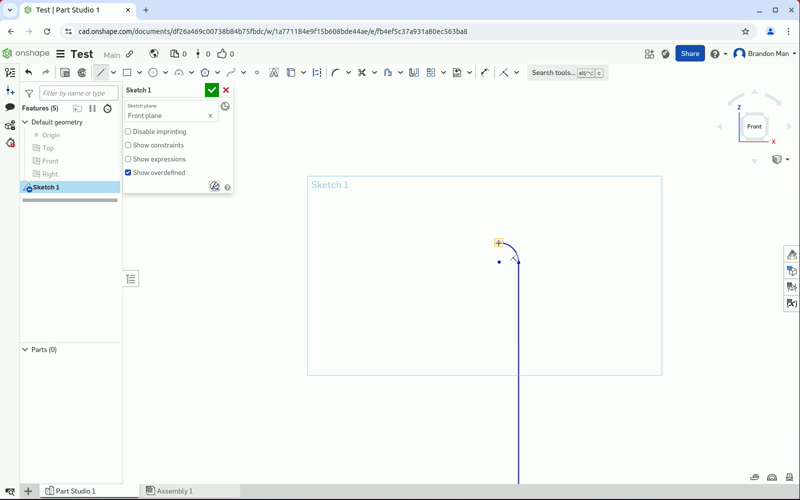
scroll(6)
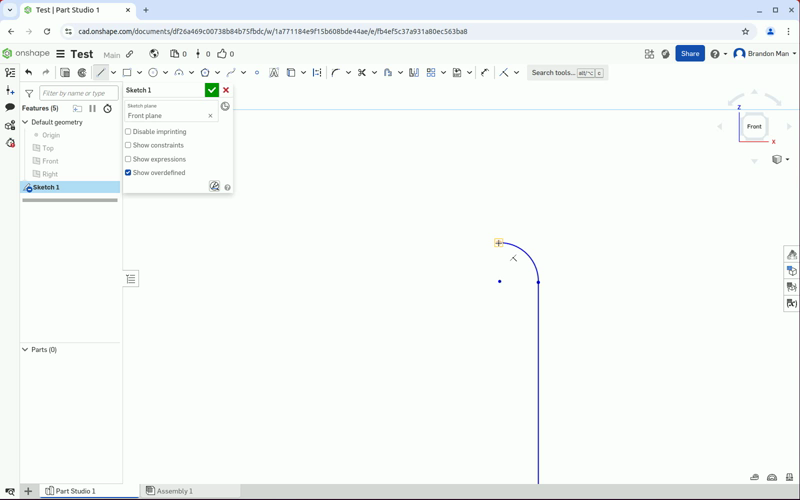
click(498, 242)
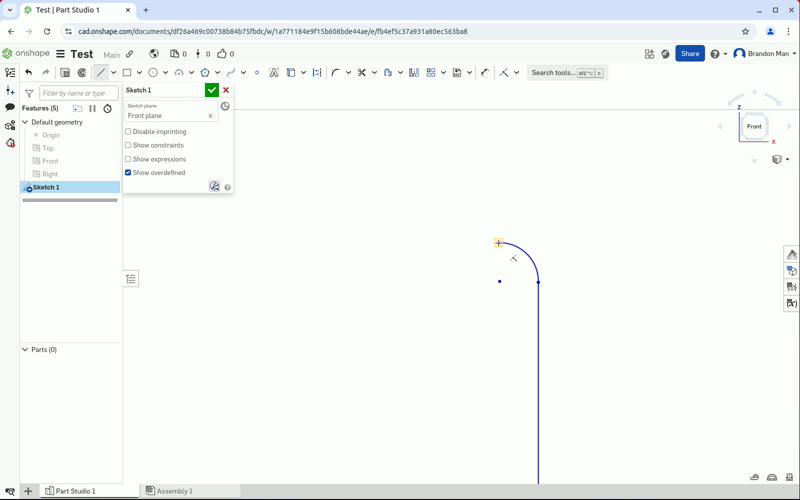
scroll(-6)
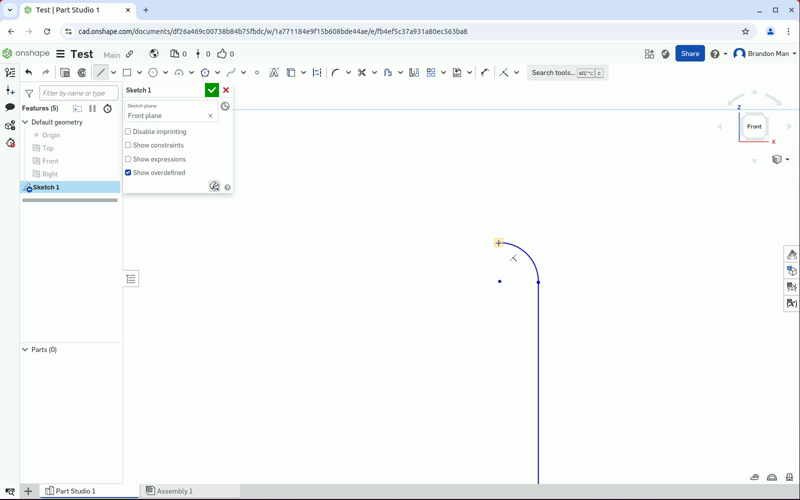
scroll(-6)
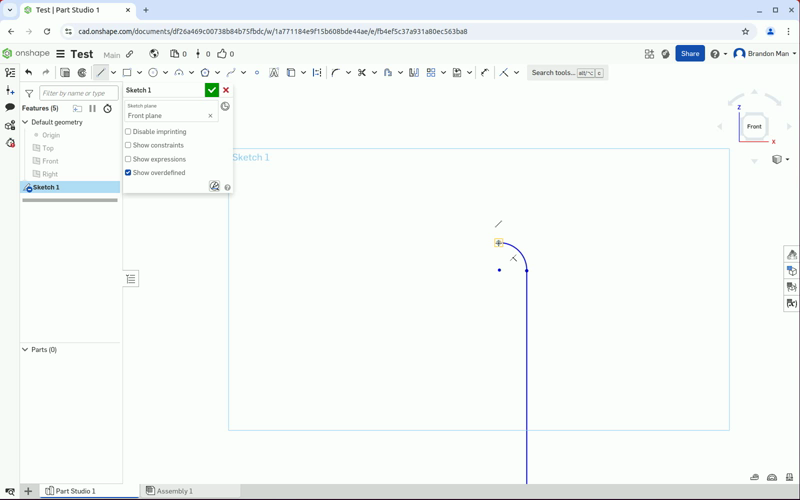
scroll(-6)
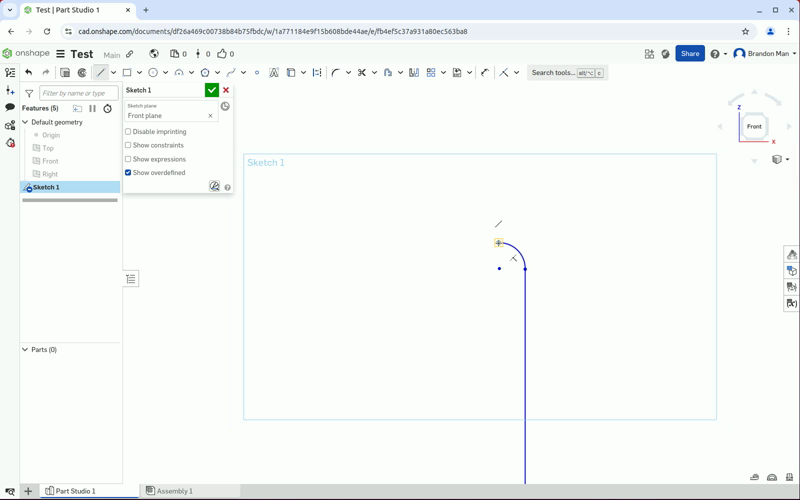
scroll(-6)
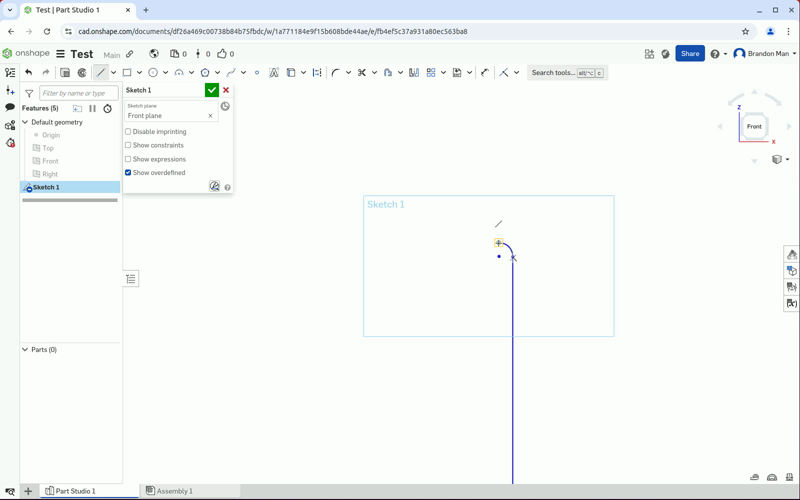
scroll(-6)
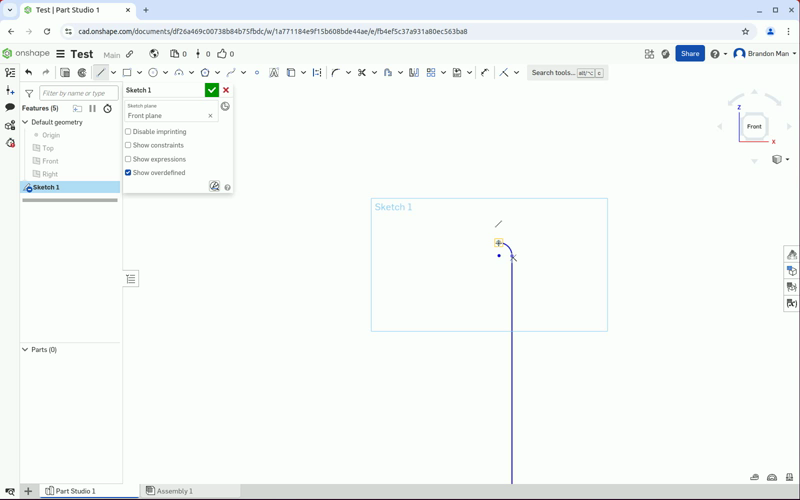
scroll(-6)
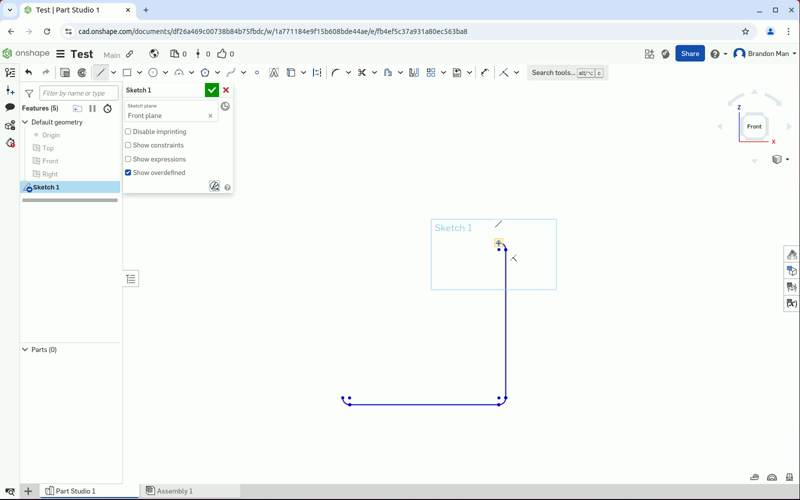
scroll(-6)
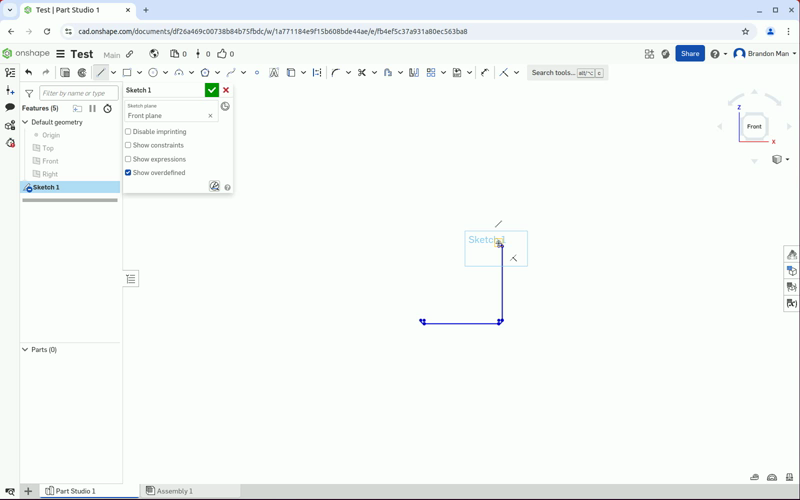
key_down(shift)
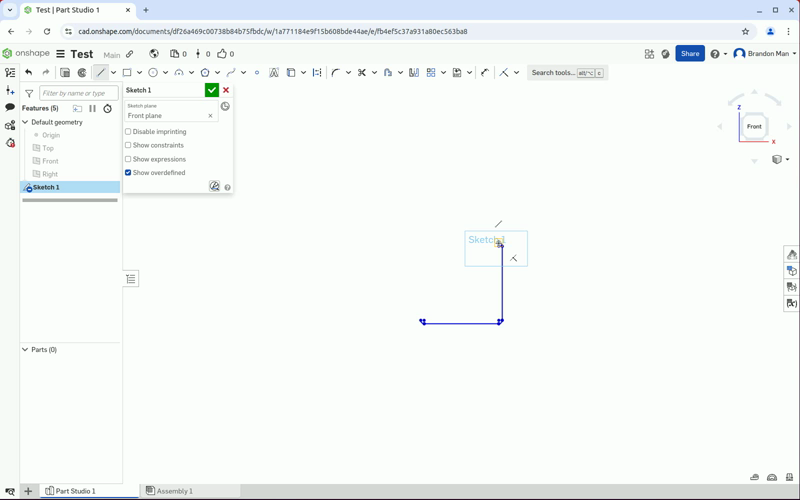
mouse_move(424, 242)
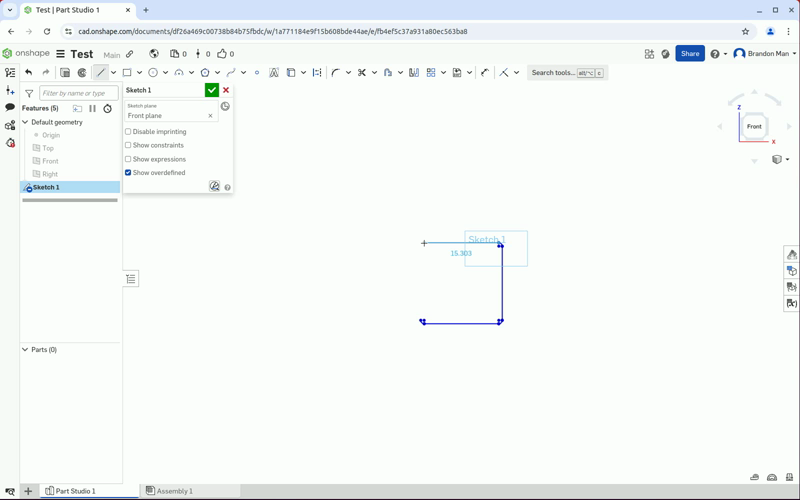
click(424, 242)
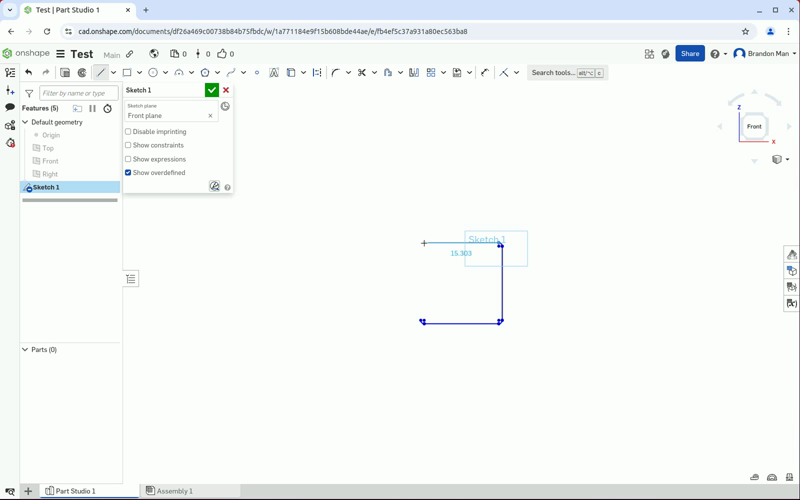
key_up(shift)
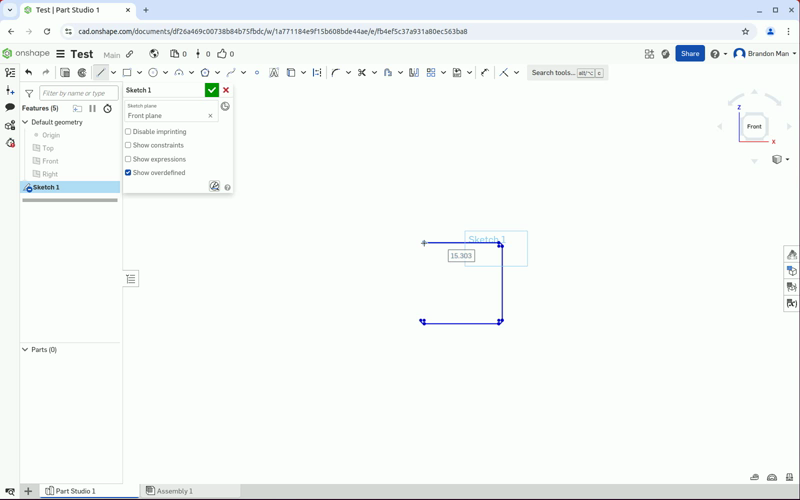
key(esc)
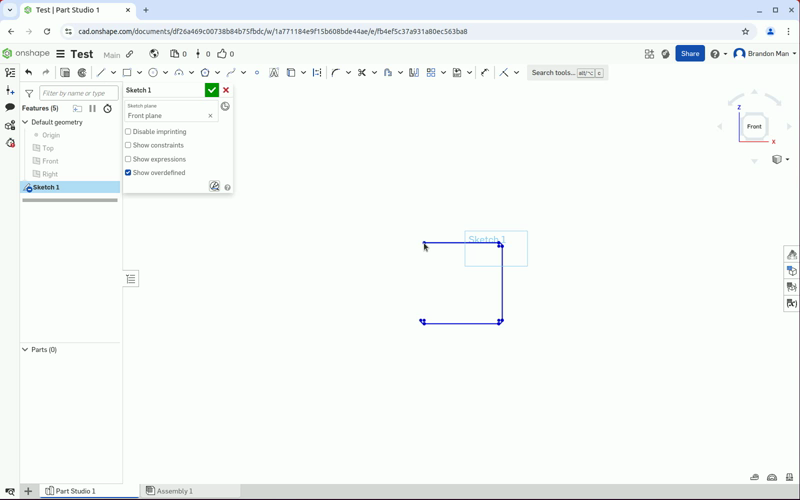
key(a)
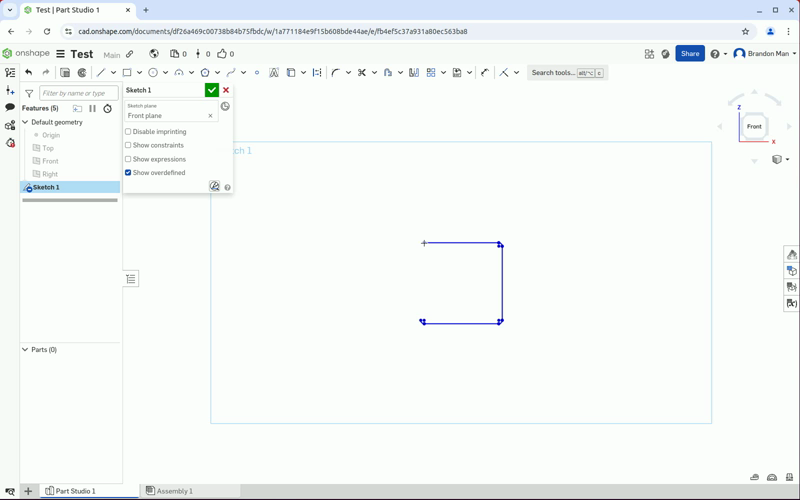
mouse_move(424, 242)
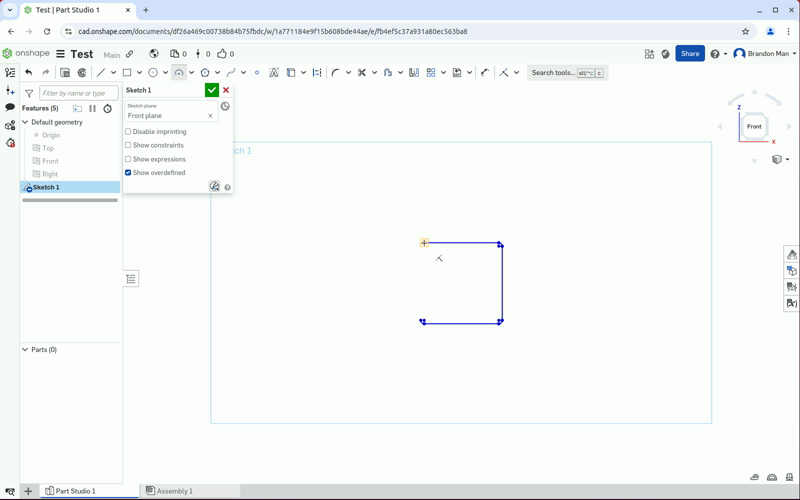
click(424, 242)
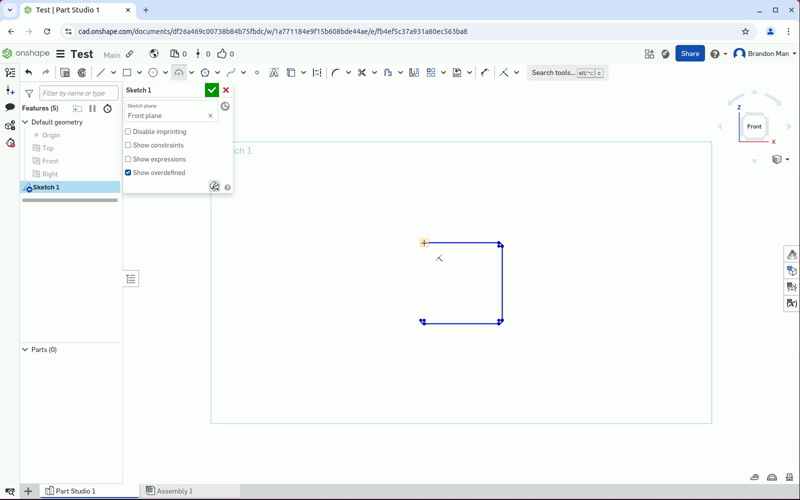
key_down(shift)
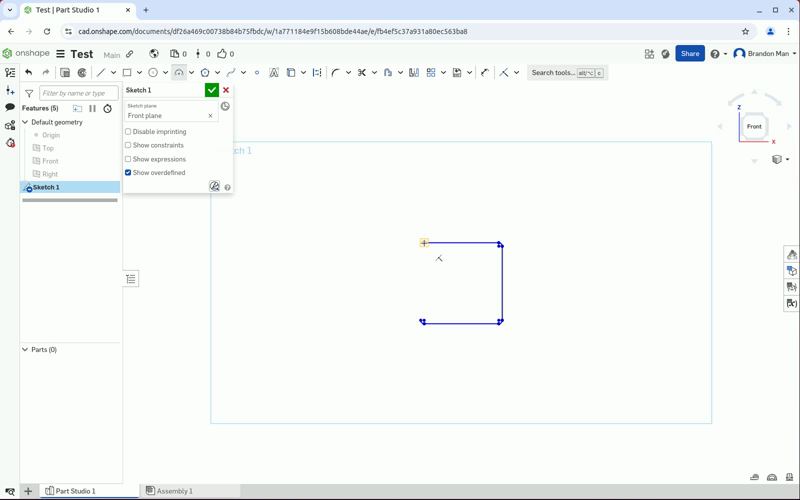
mouse_move(420, 246)
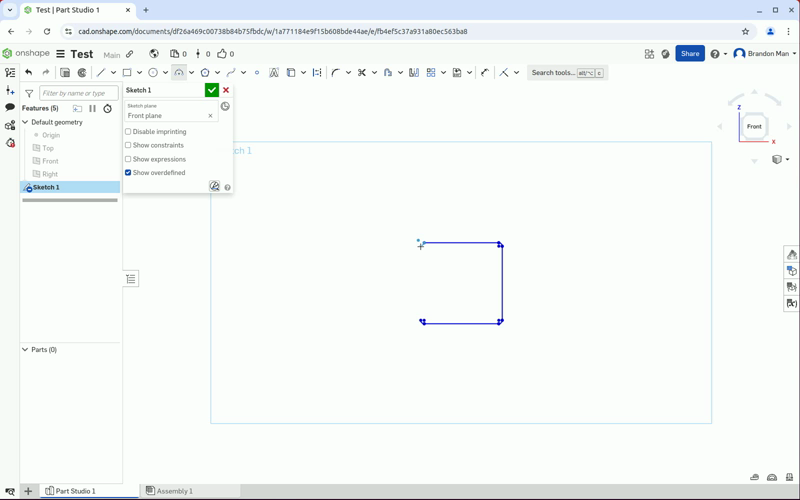
scroll(6)
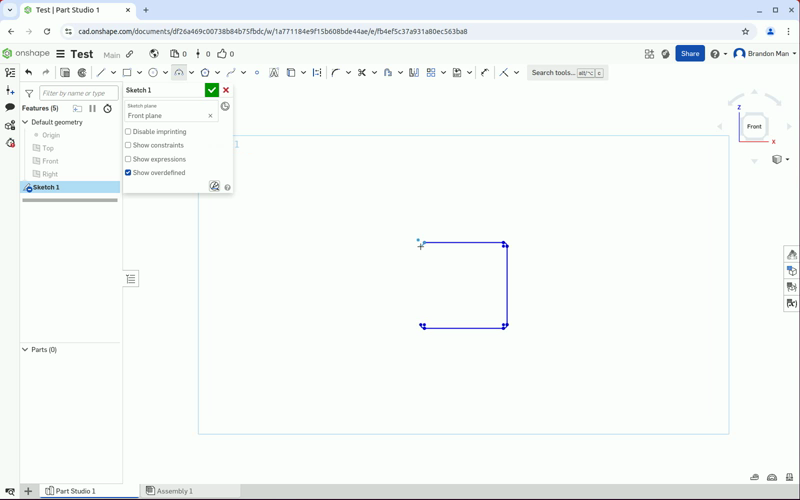
scroll(6)
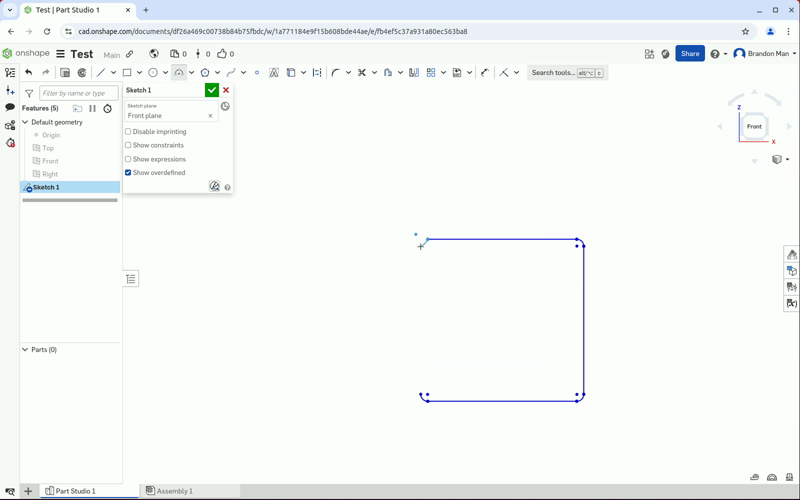
scroll(6)
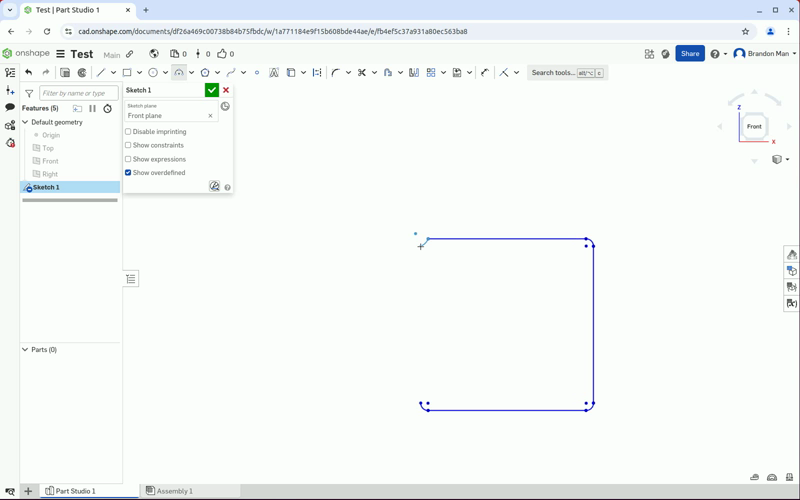
scroll(6)
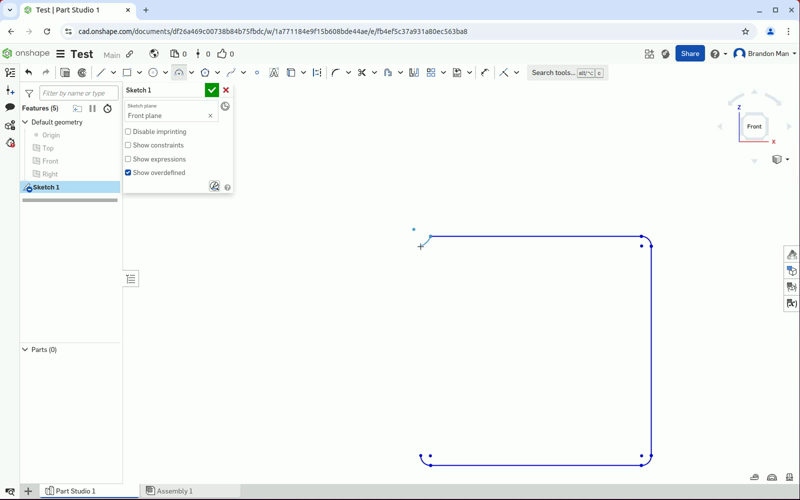
scroll(6)
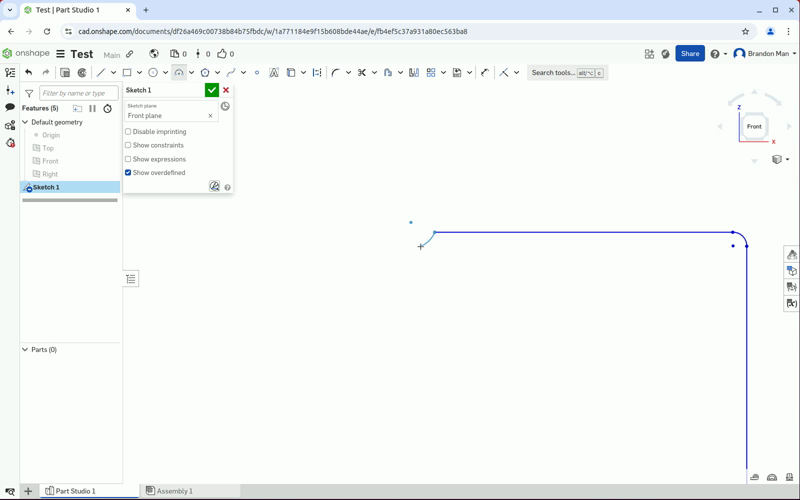
scroll(6)
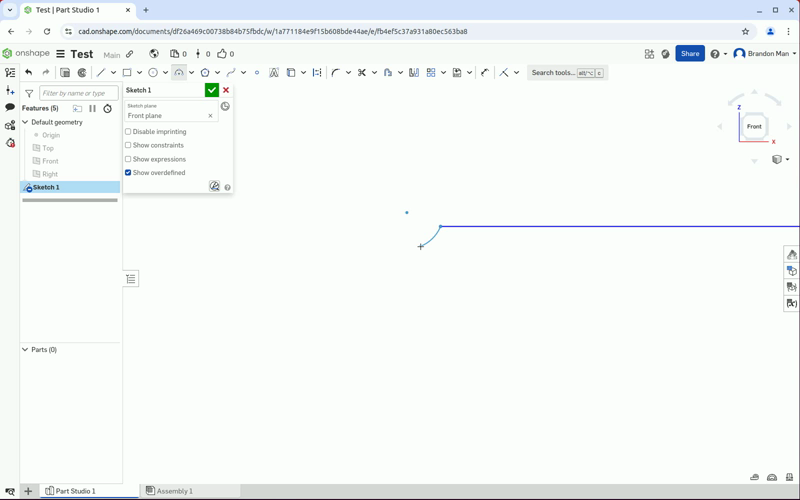
scroll(6)
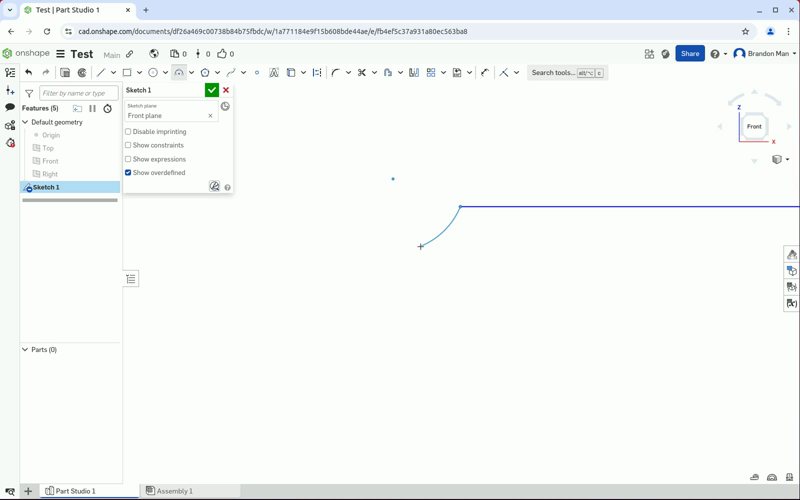
click(420, 246)
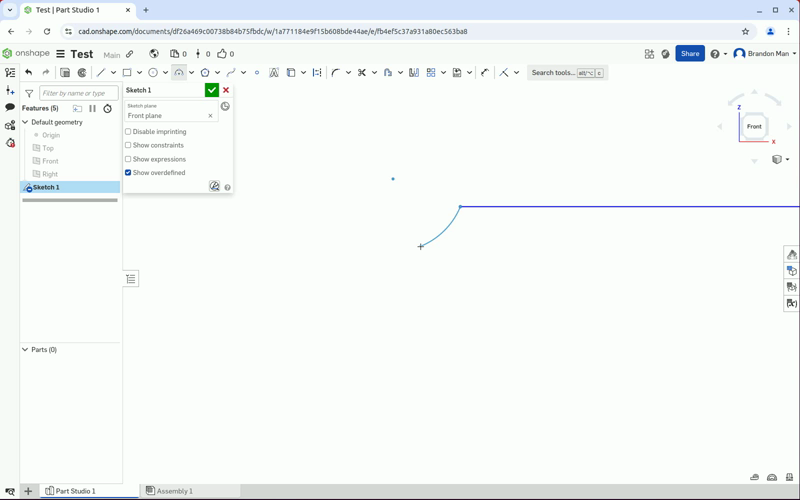
scroll(-6)
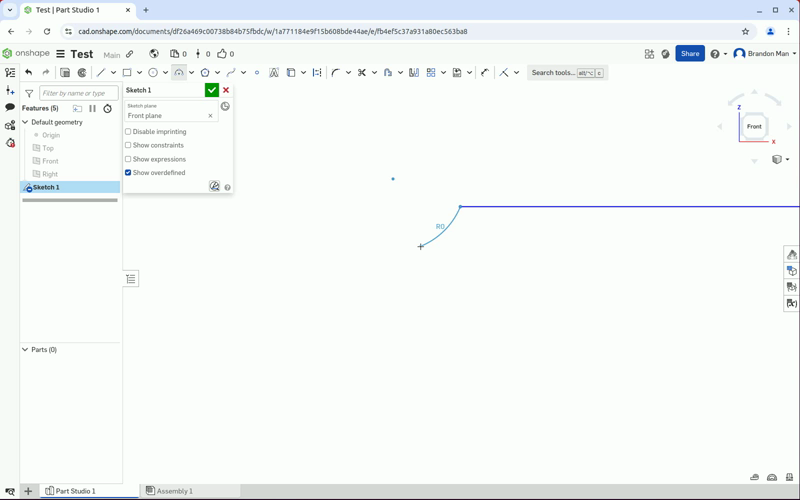
scroll(-6)
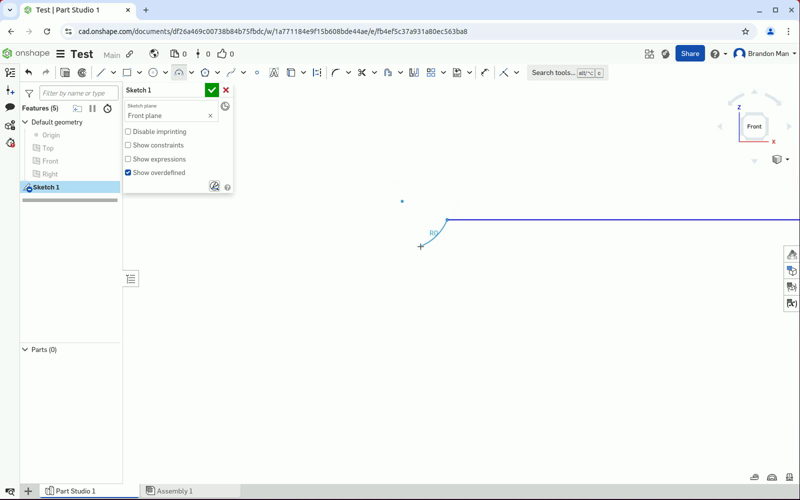
scroll(-6)
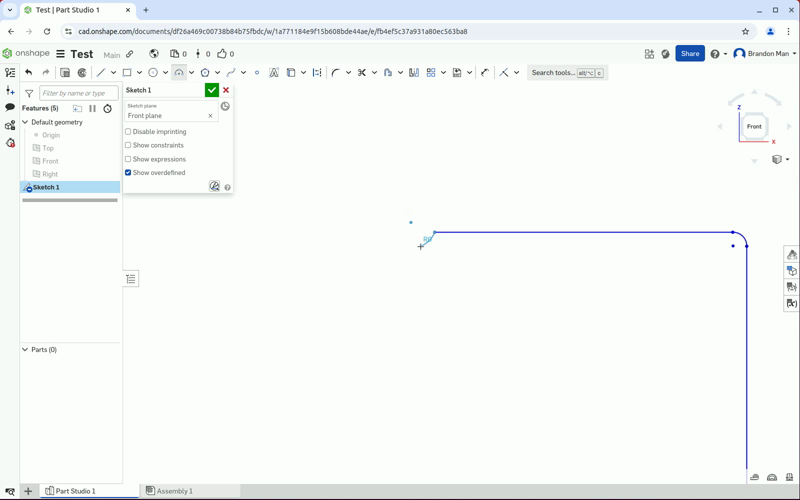
scroll(-6)
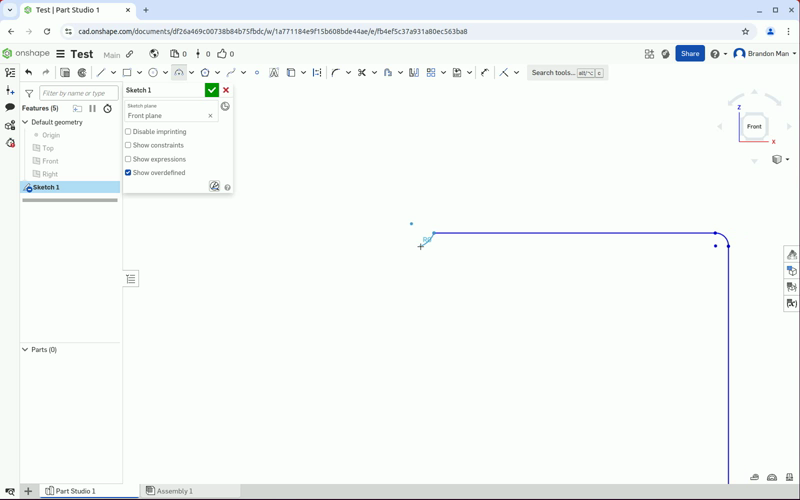
scroll(-6)
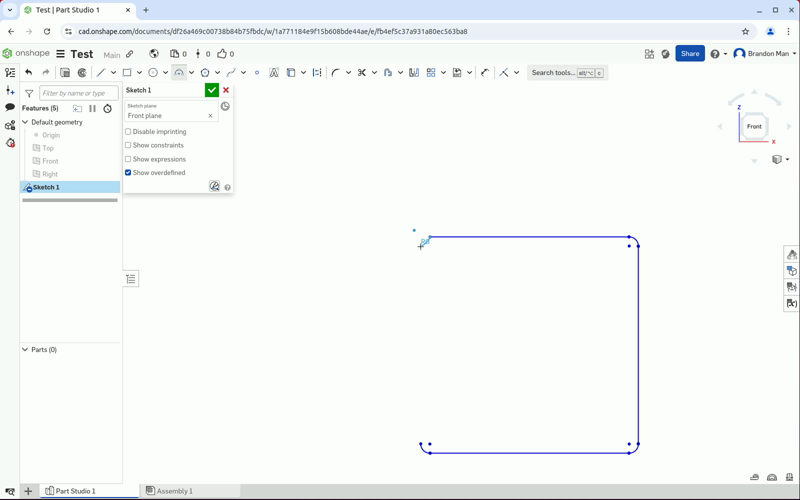
scroll(-6)
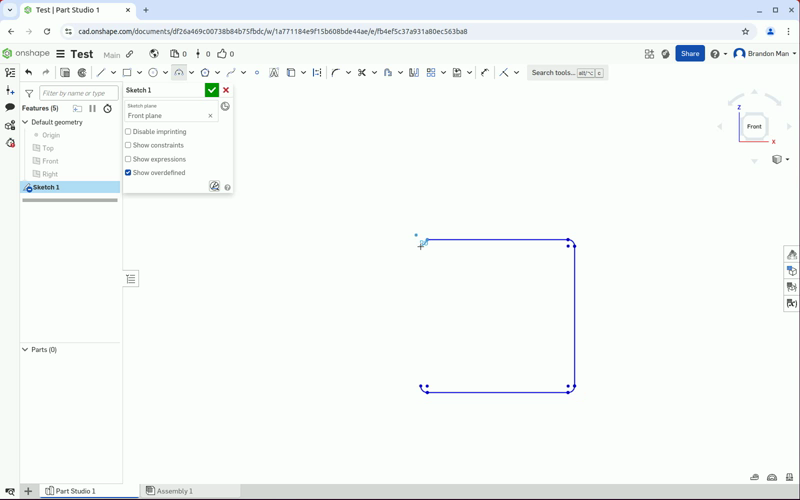
scroll(-6)
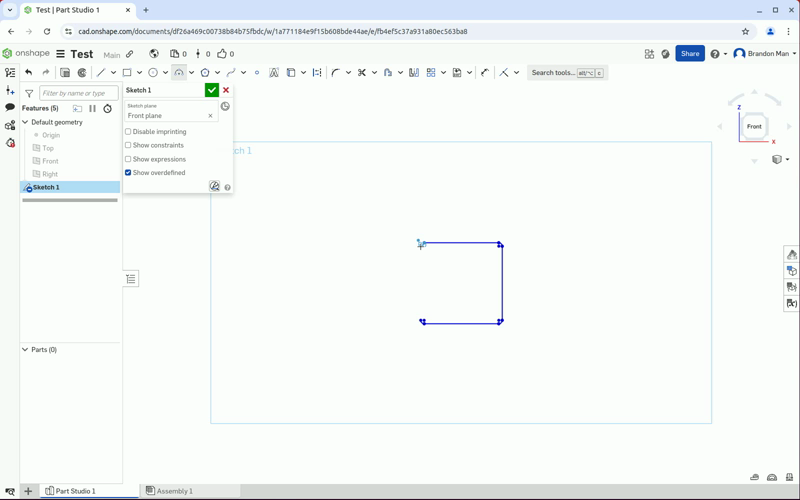
mouse_move(421, 243)
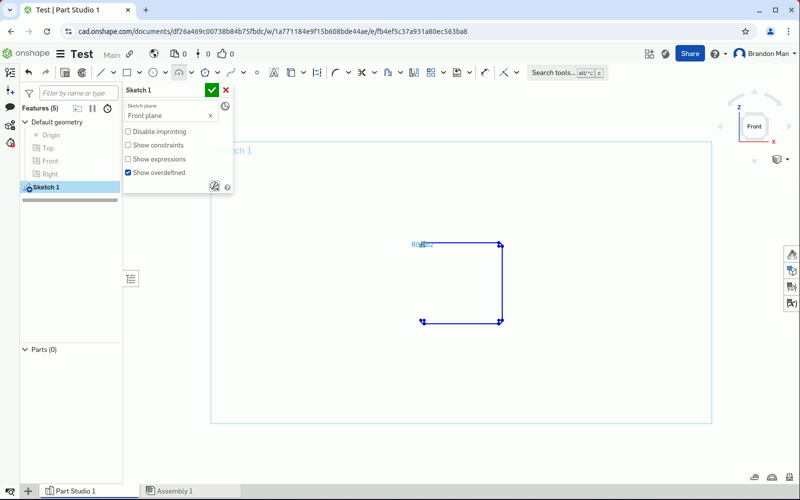
scroll(6)
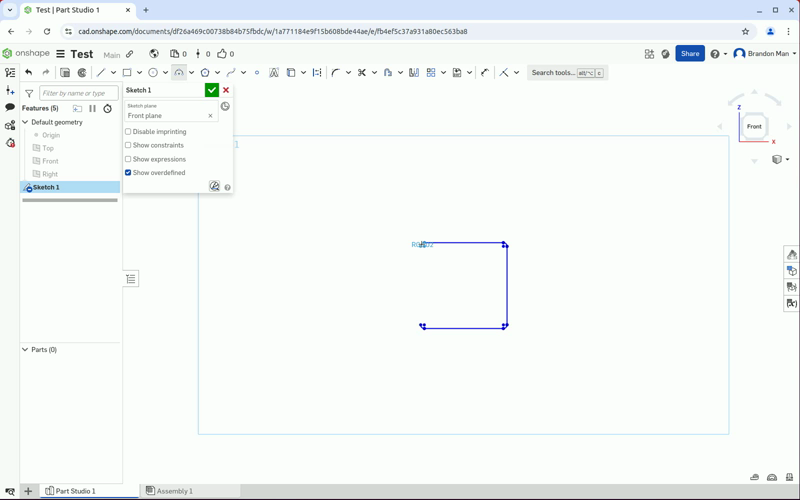
scroll(6)
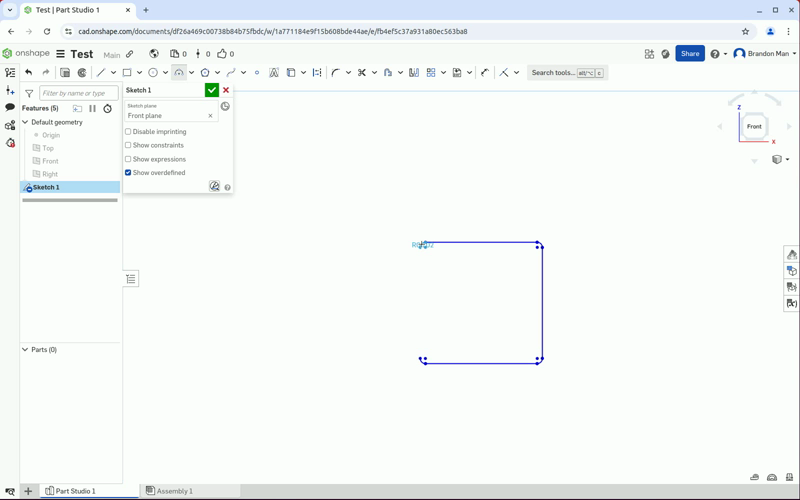
scroll(6)
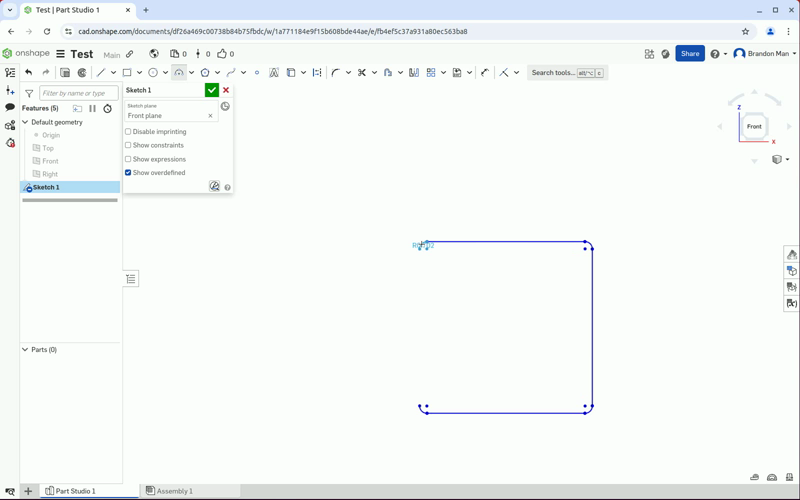
scroll(6)
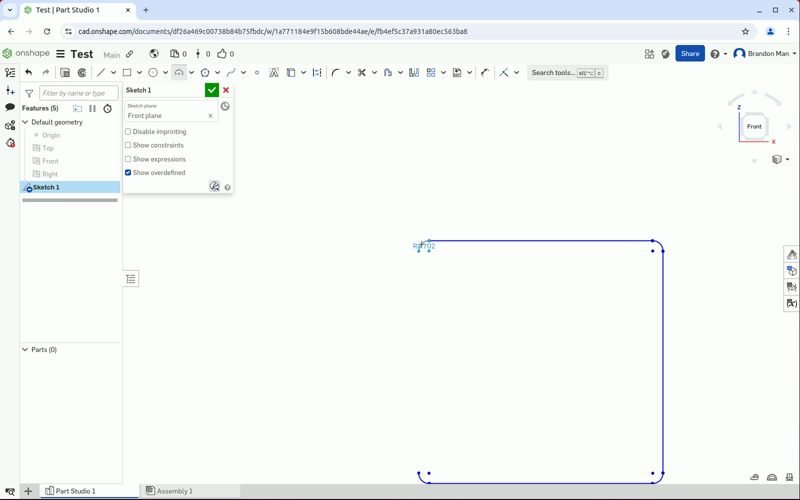
scroll(6)
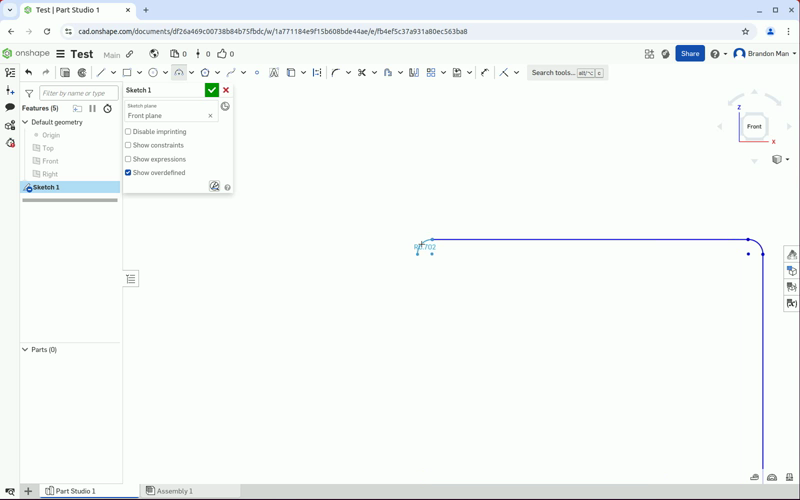
scroll(6)
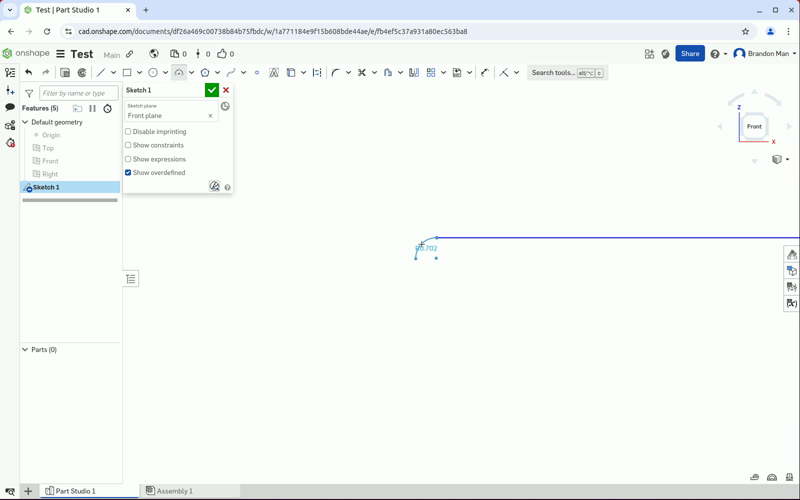
scroll(6)
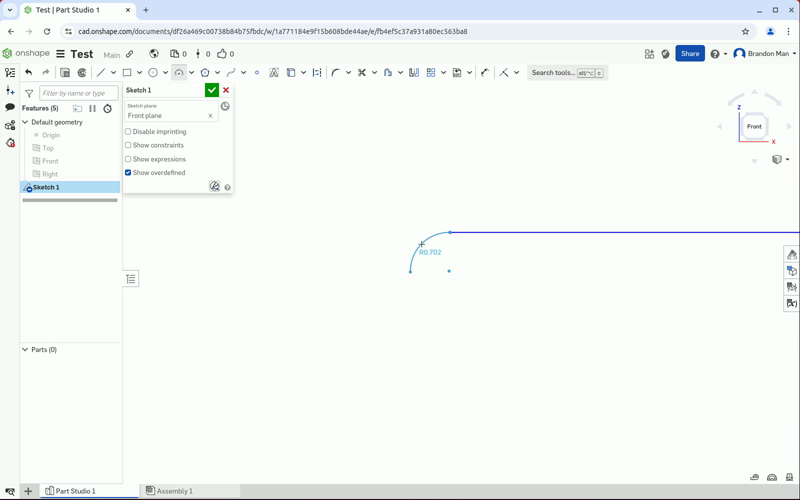
click(421, 243)
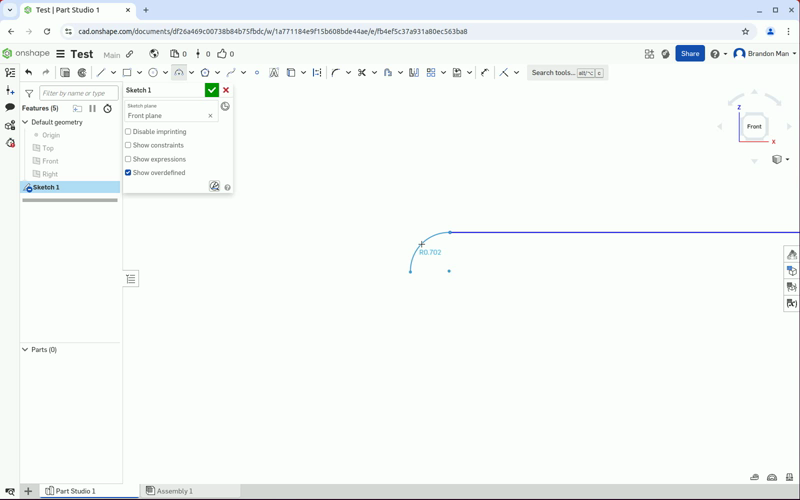
scroll(-6)
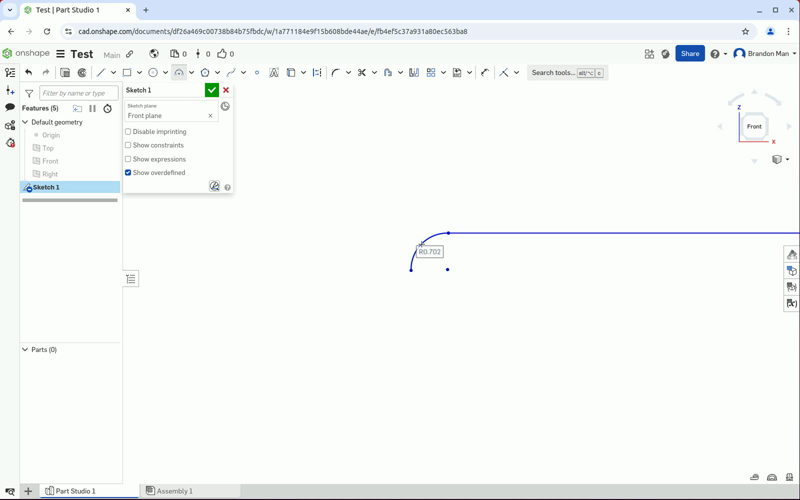
scroll(-6)
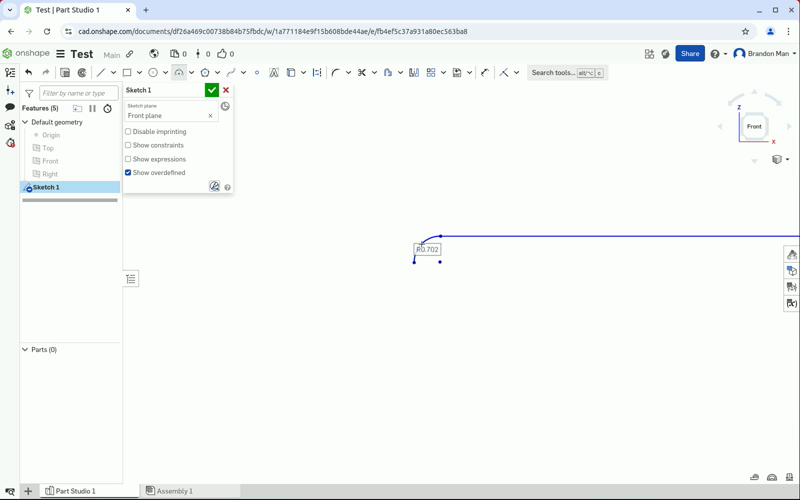
scroll(-6)
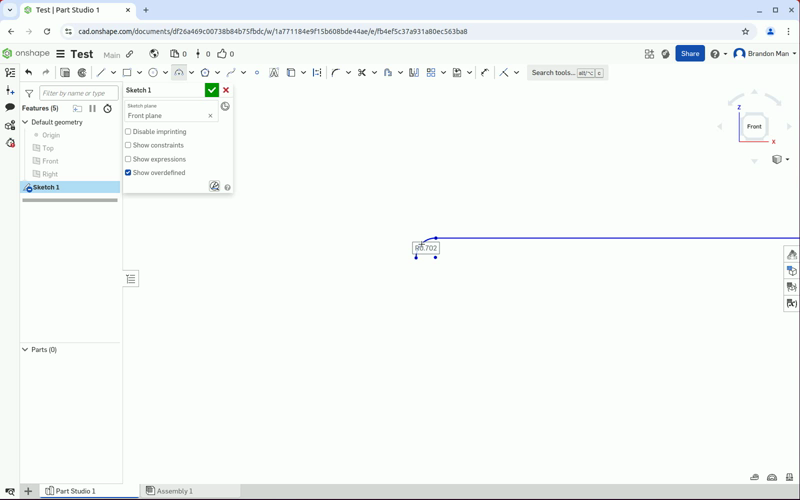
scroll(-6)
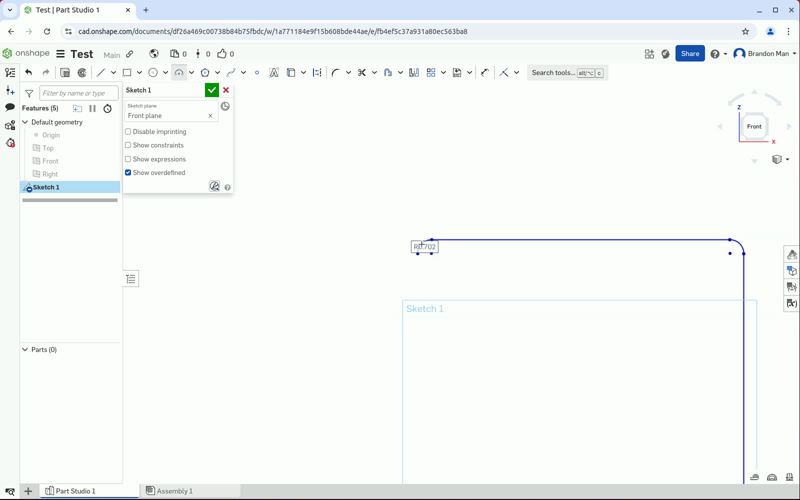
scroll(-6)
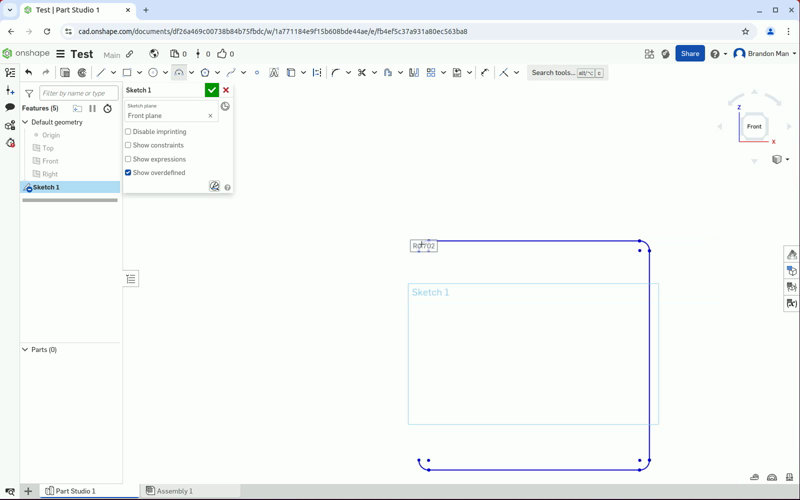
scroll(-6)
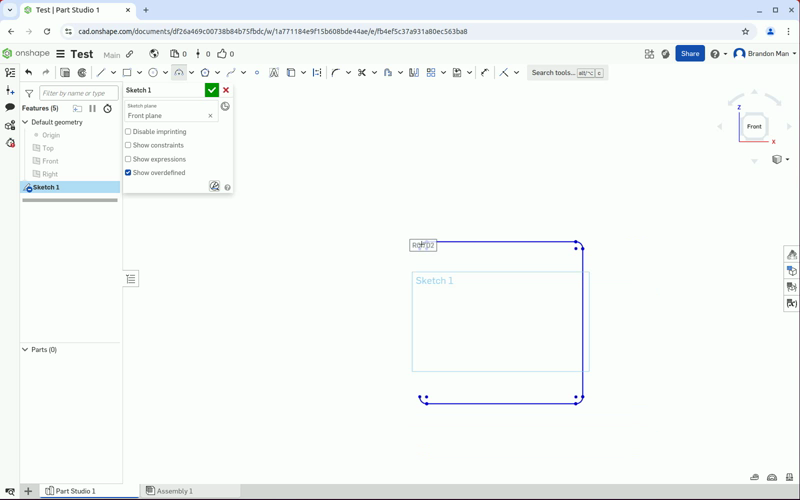
scroll(-6)
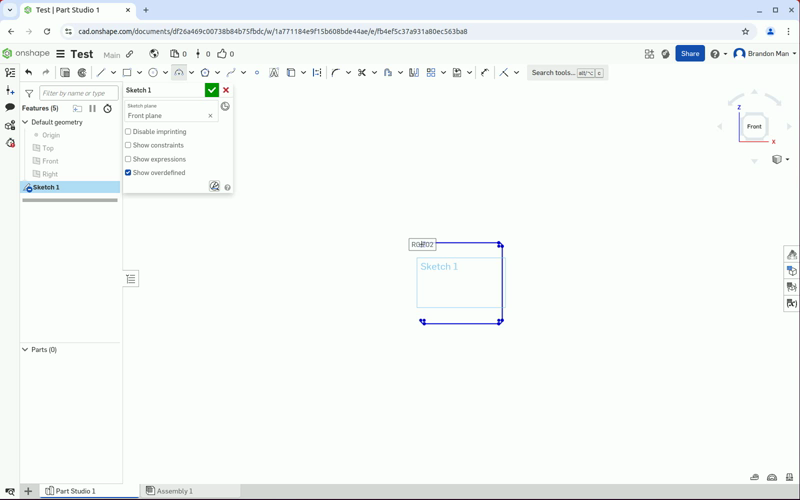
key_up(shift)
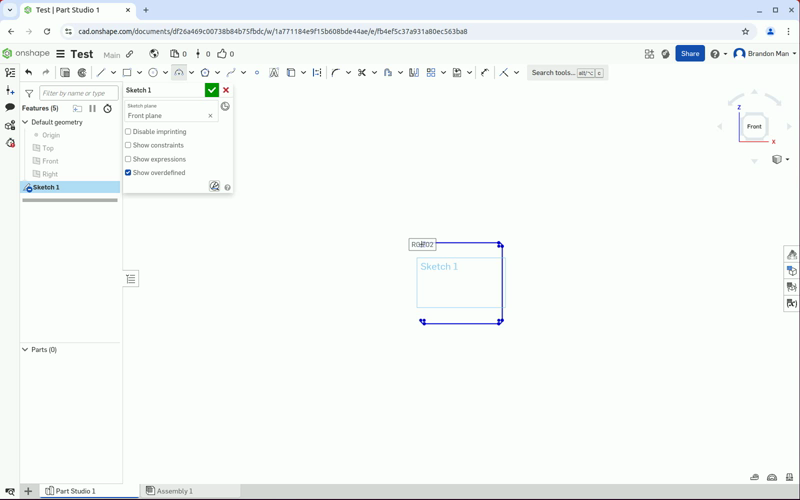
key(esc)
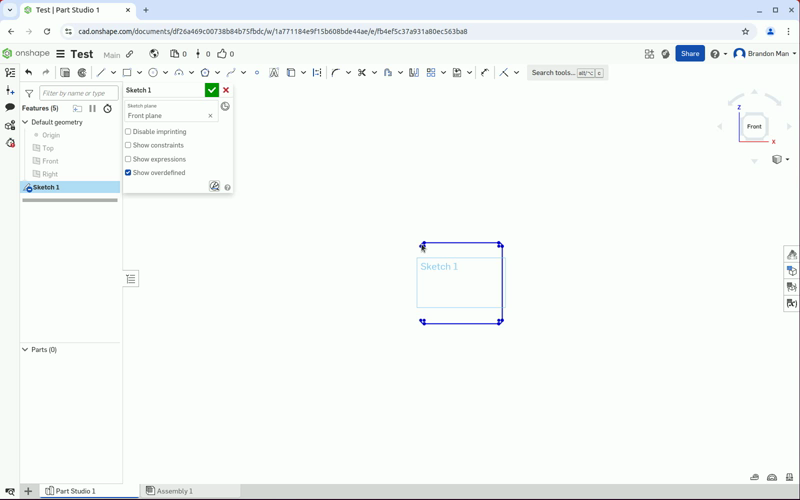
key(l)
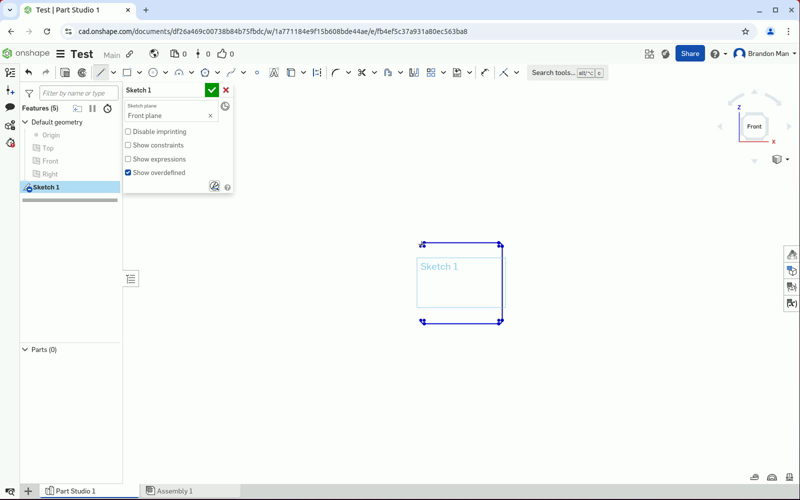
mouse_move(420, 246)
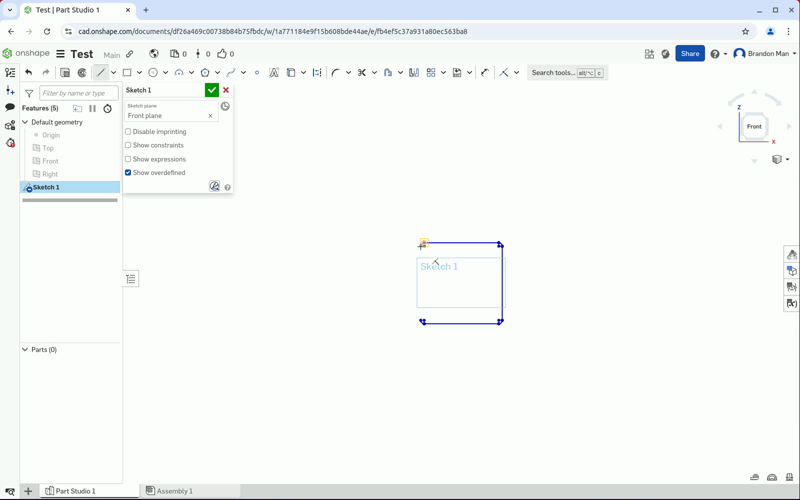
scroll(6)
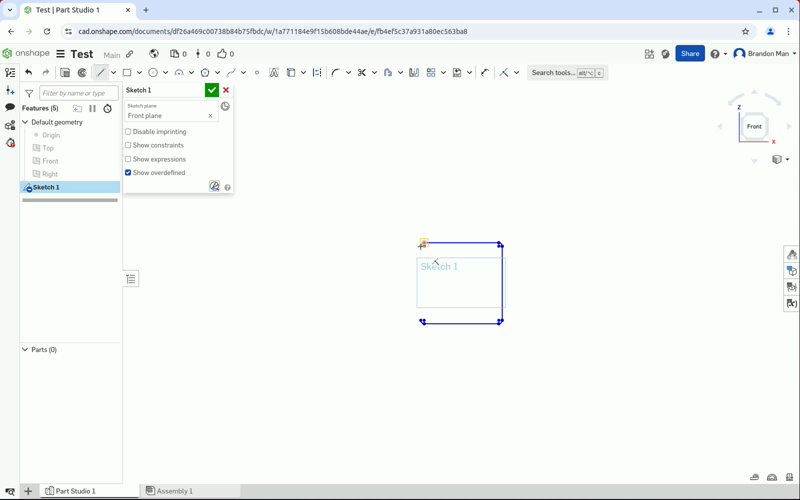
scroll(6)
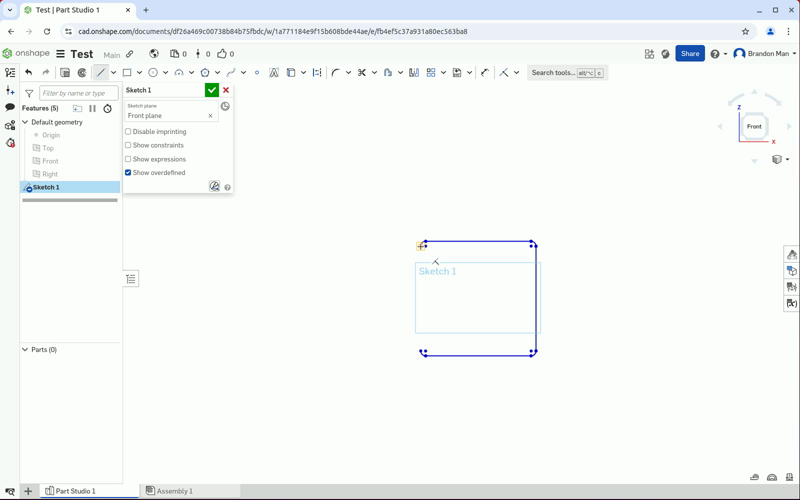
scroll(6)
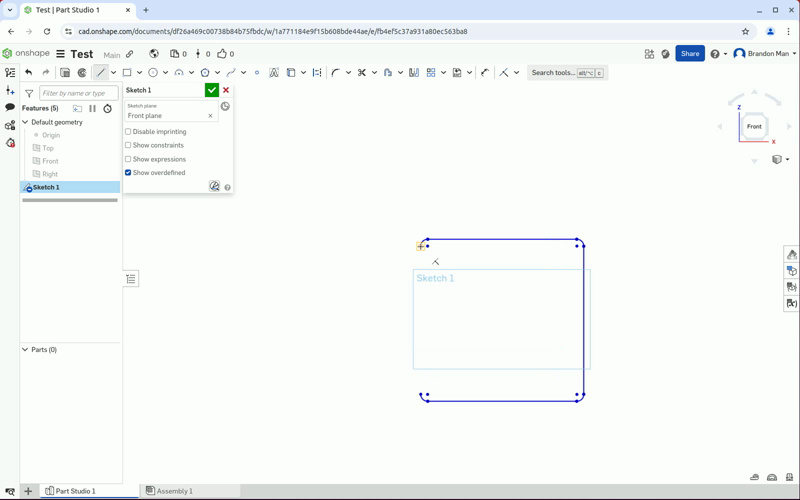
scroll(6)
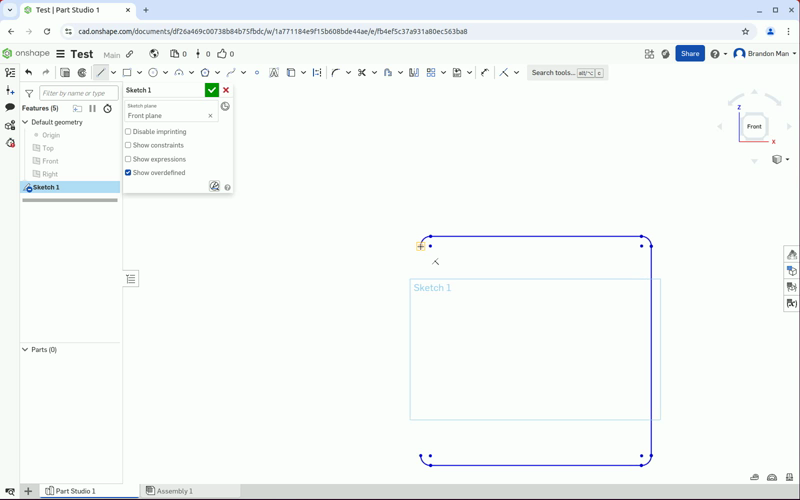
scroll(6)
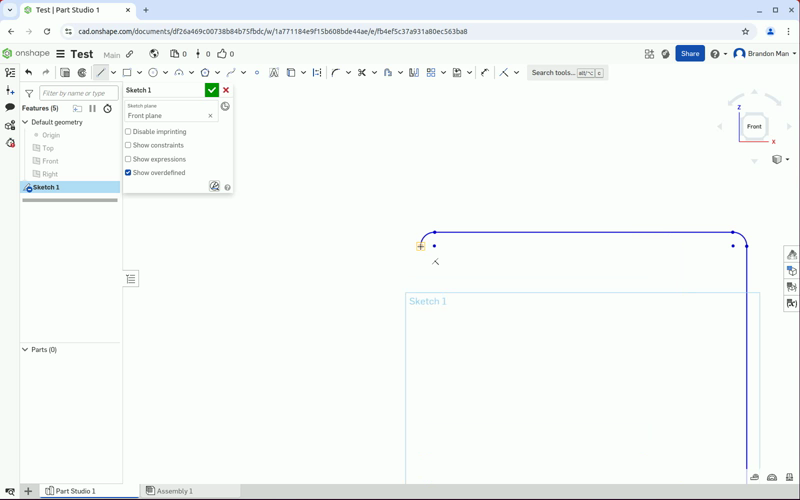
scroll(6)
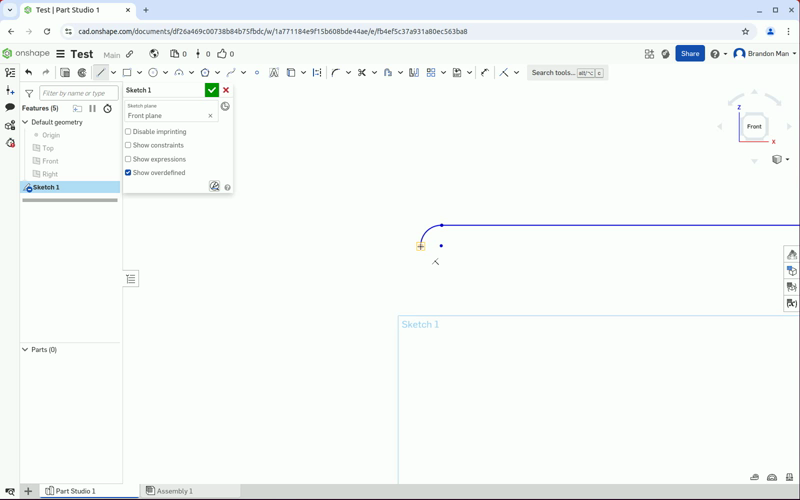
scroll(6)
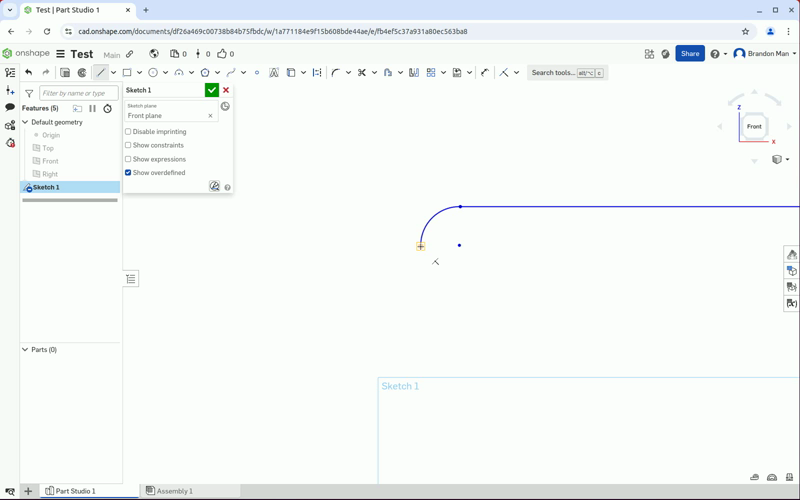
click(420, 246)
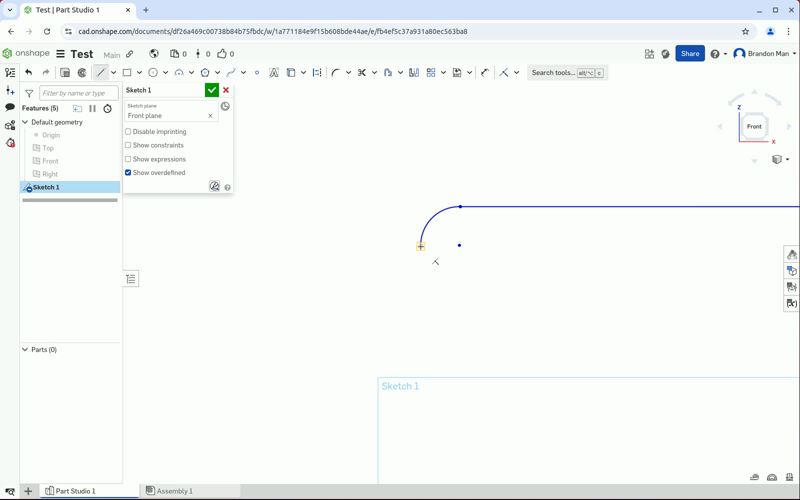
scroll(-6)
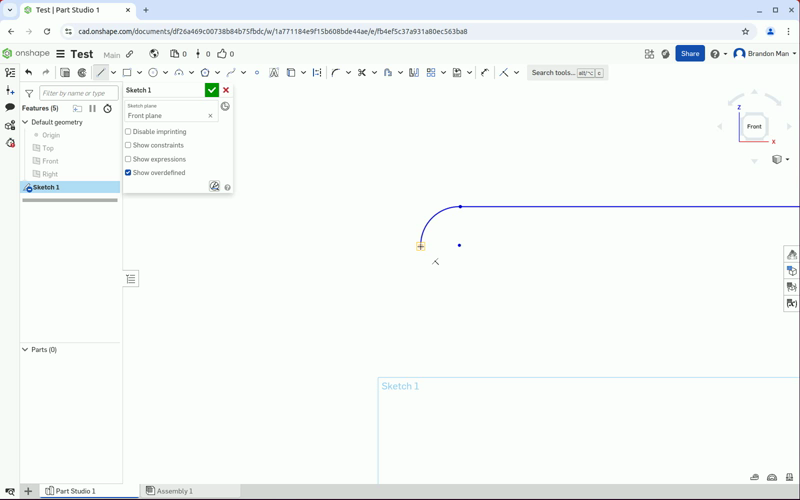
scroll(-6)
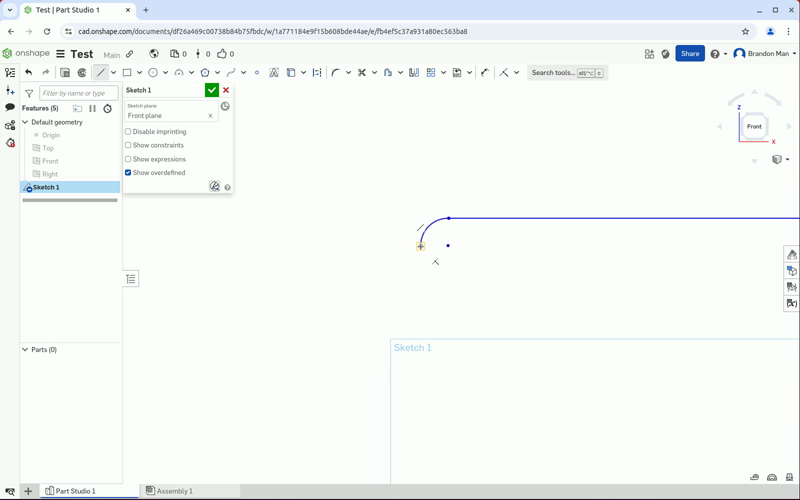
scroll(-6)
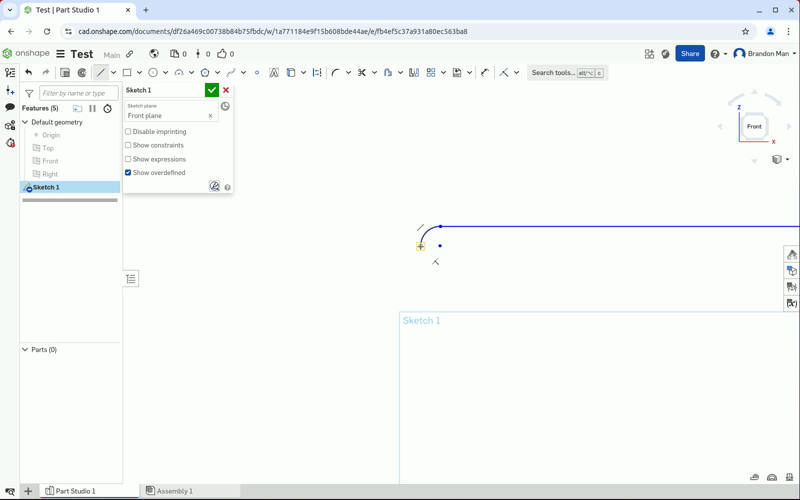
scroll(-6)
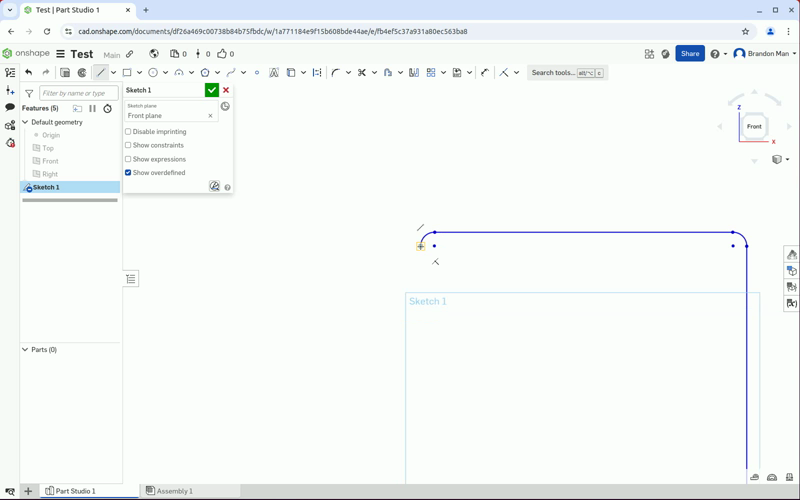
scroll(-6)
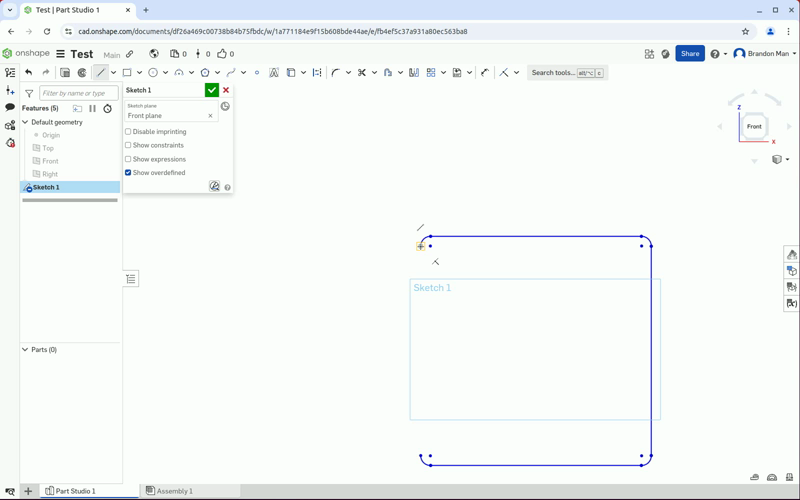
scroll(-6)
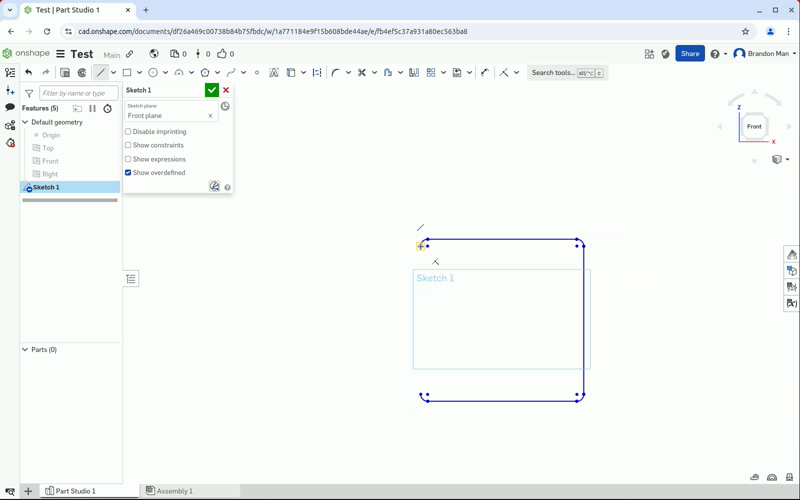
scroll(-6)
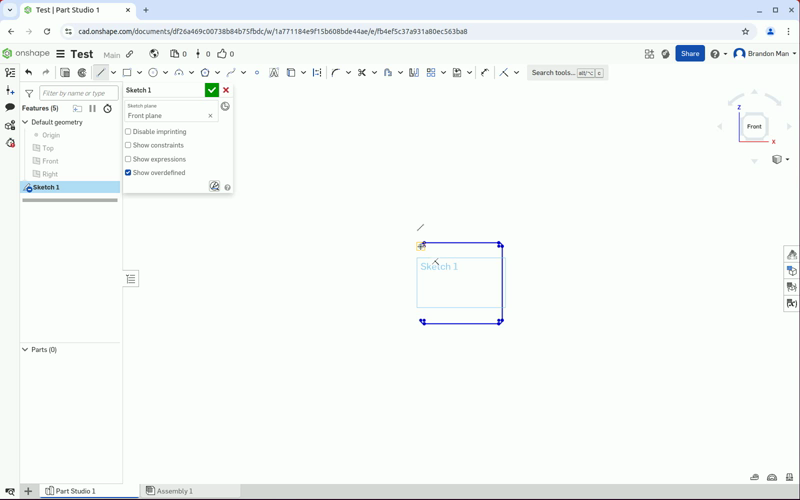
key_down(shift)
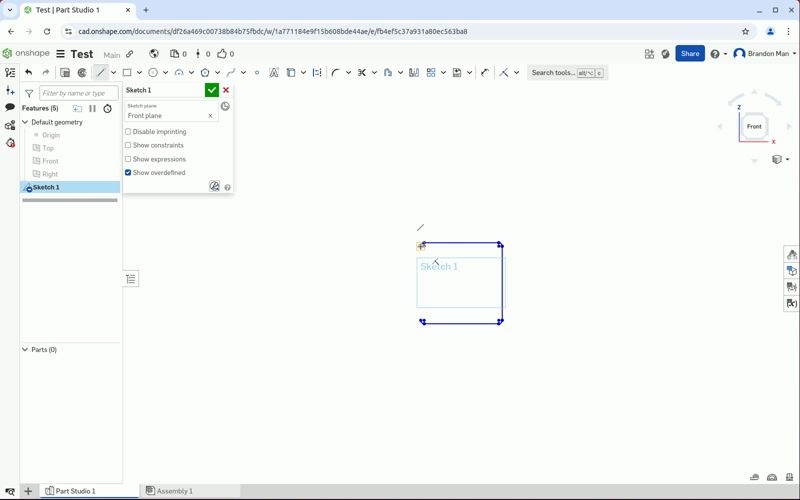
mouse_move(420, 320)
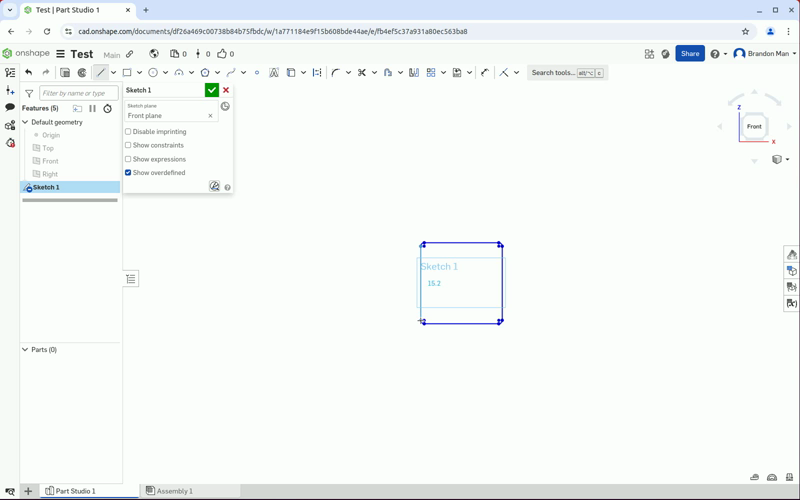
scroll(6)
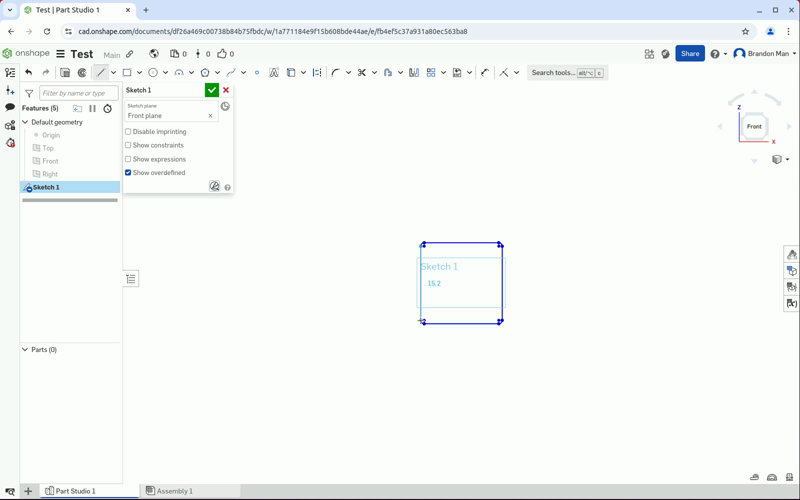
scroll(6)
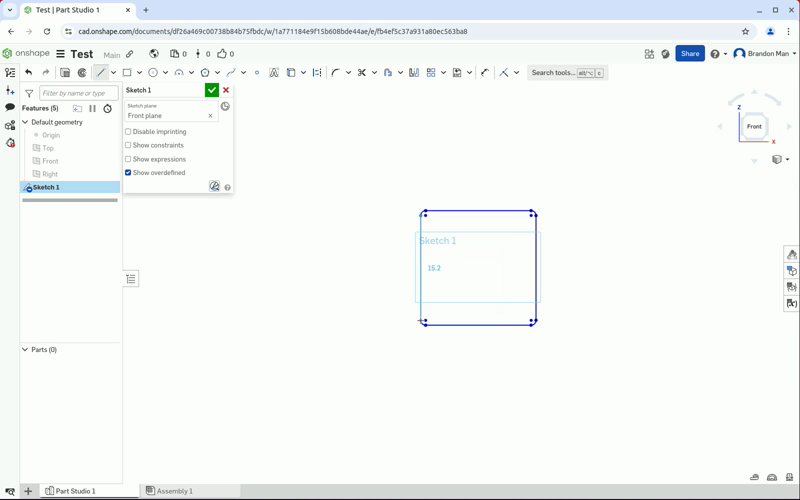
scroll(6)
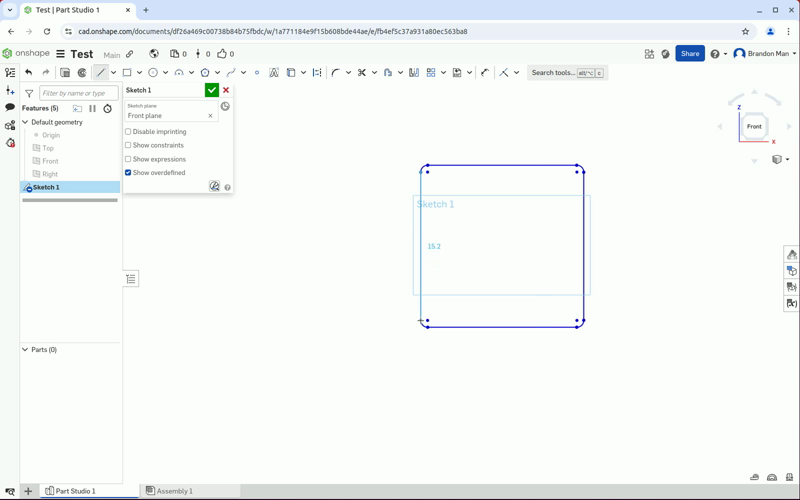
scroll(6)
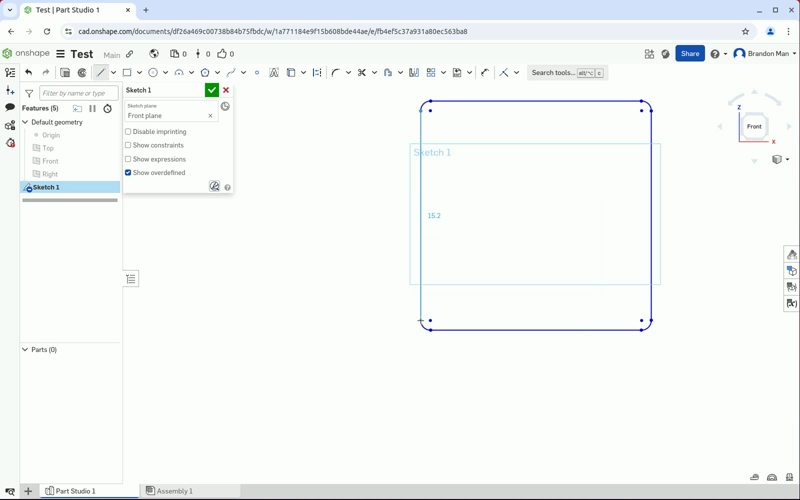
scroll(6)
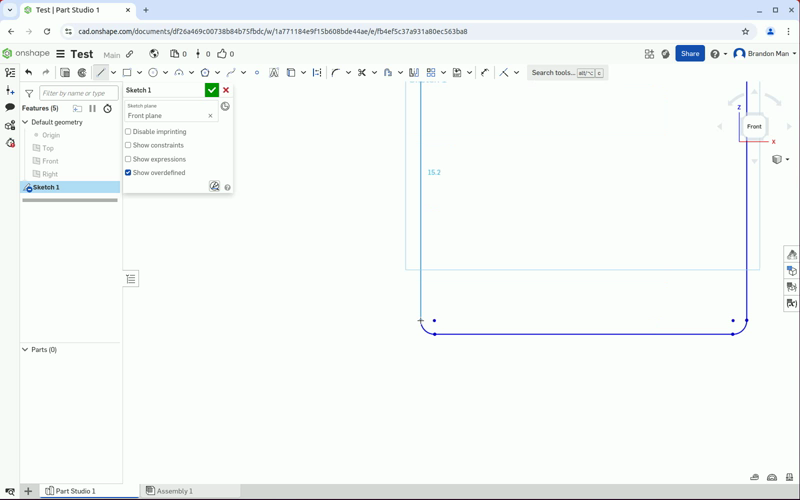
scroll(6)
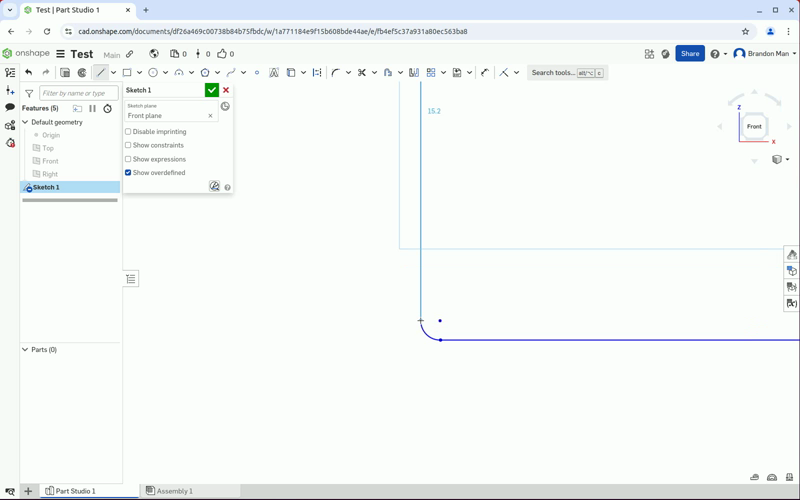
scroll(6)
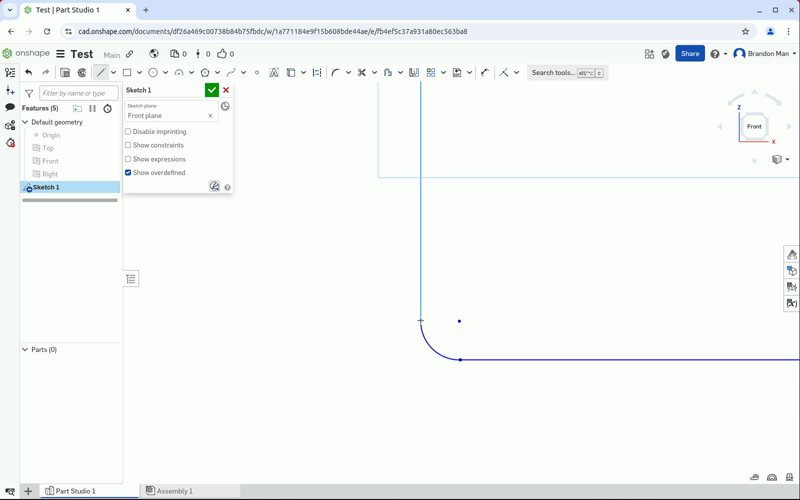
key_up(shift)
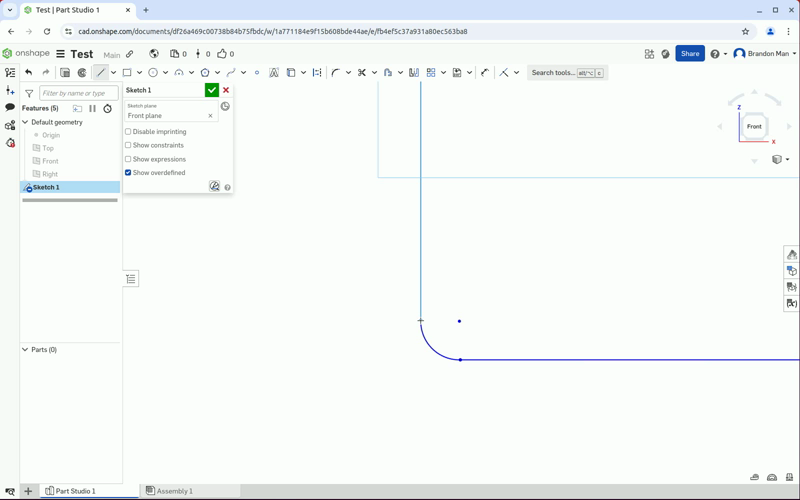
click(420, 320)
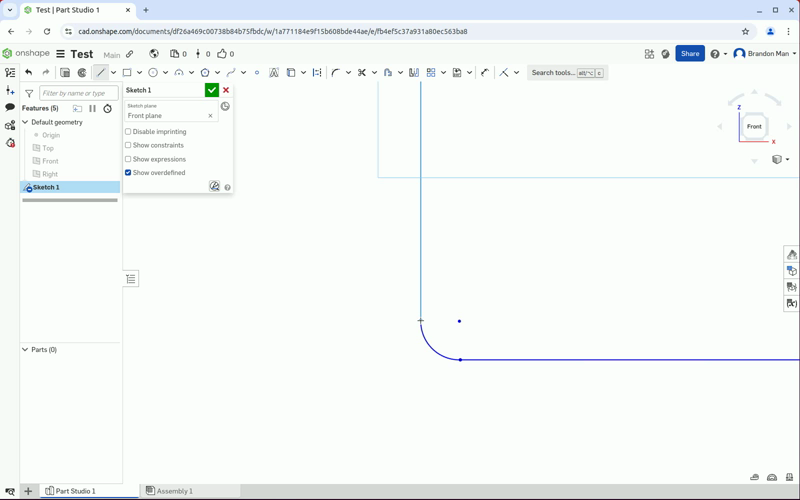
scroll(-6)
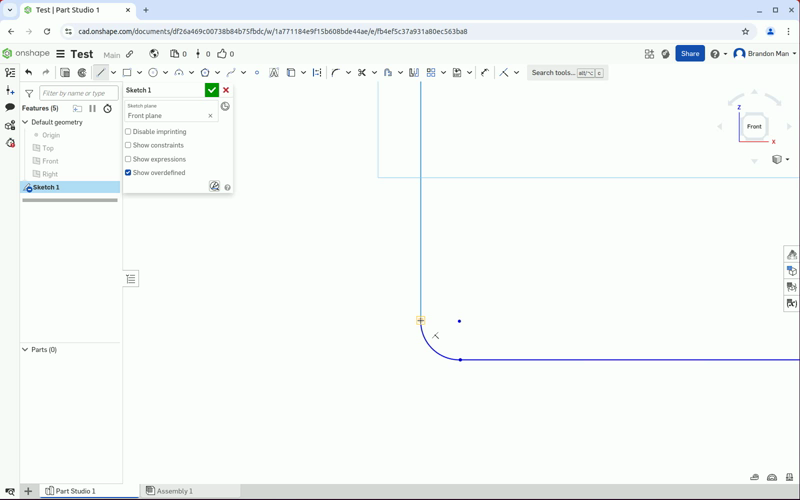
scroll(-6)
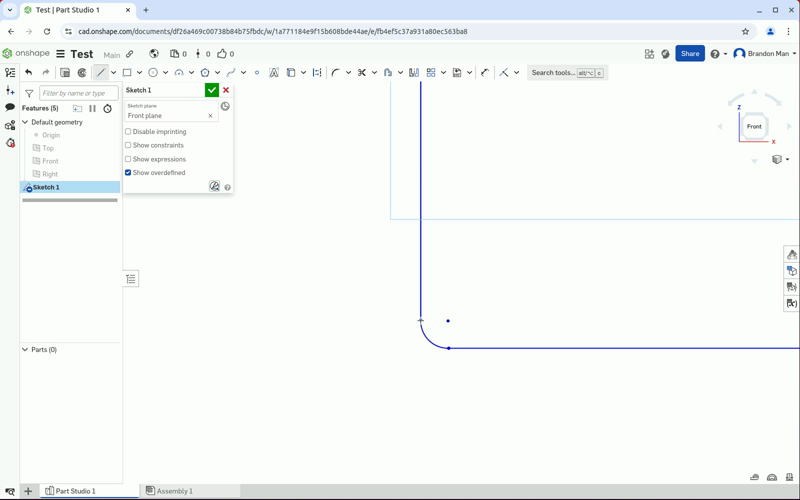
scroll(-6)
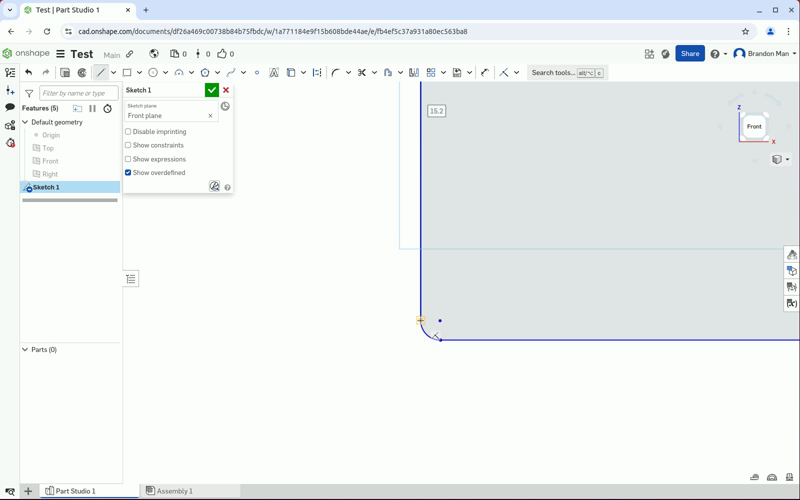
scroll(-6)
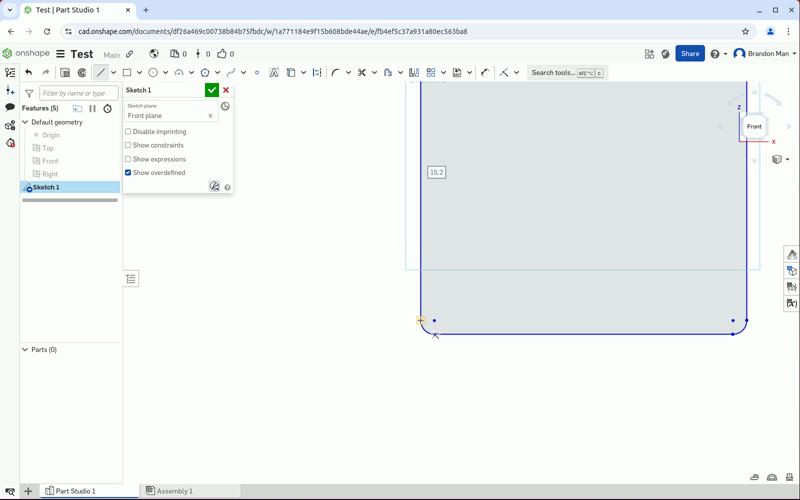
scroll(-6)
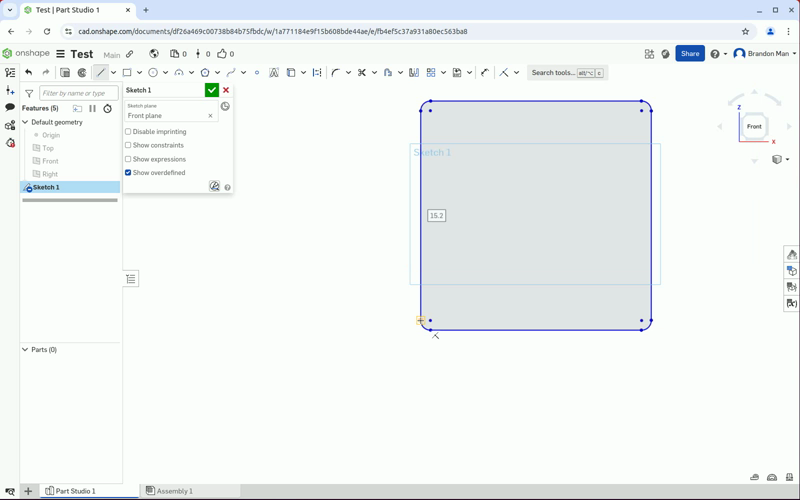
scroll(-6)
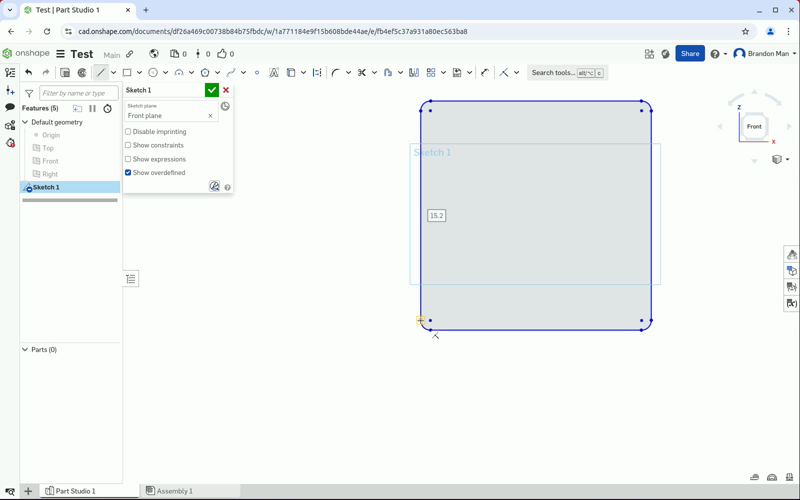
scroll(-6)
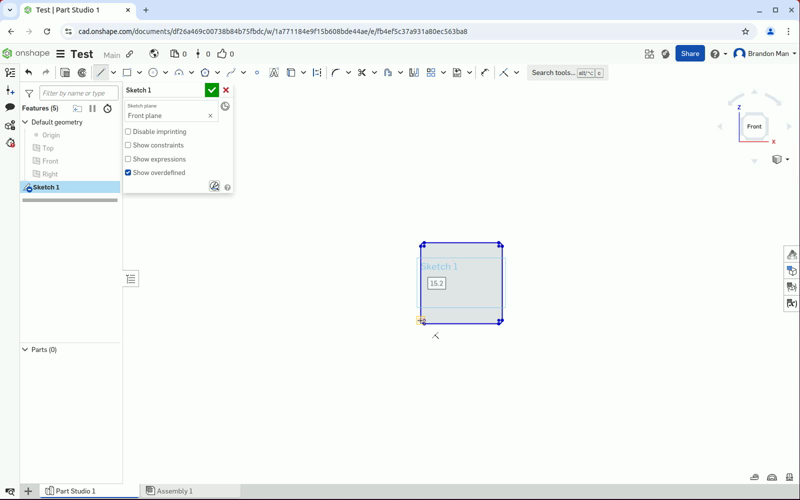
key(esc)
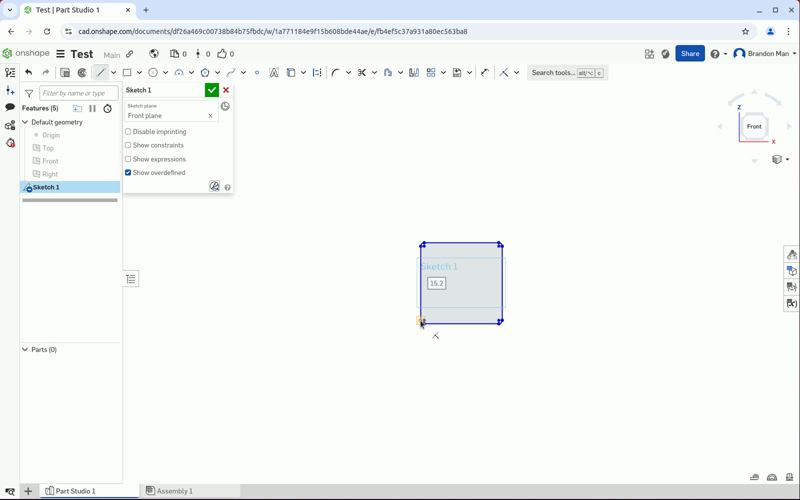
mouse_move(460, 269)
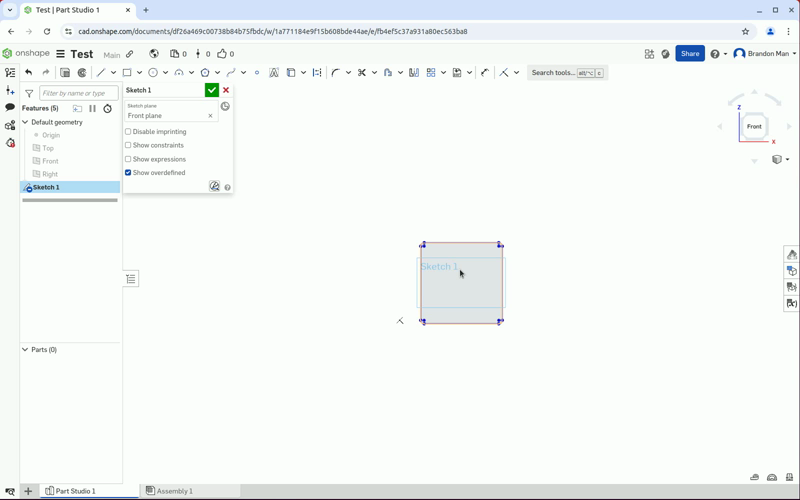
click(460, 269)
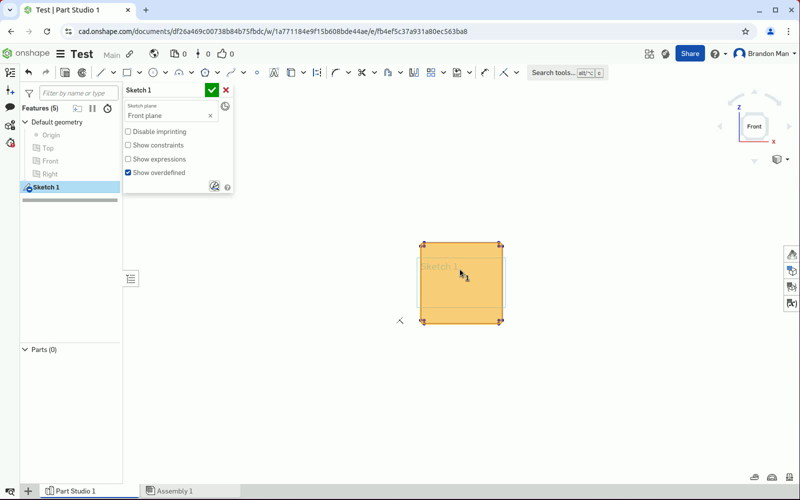
mouse_move(73, 352)
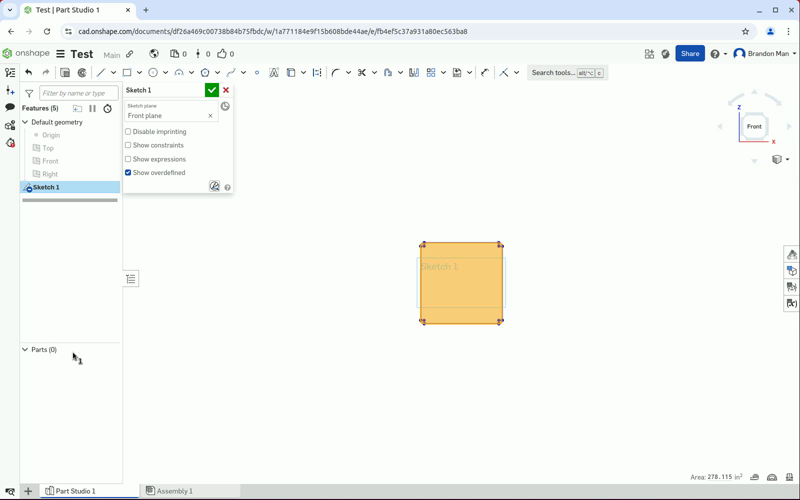
key(shift+y)
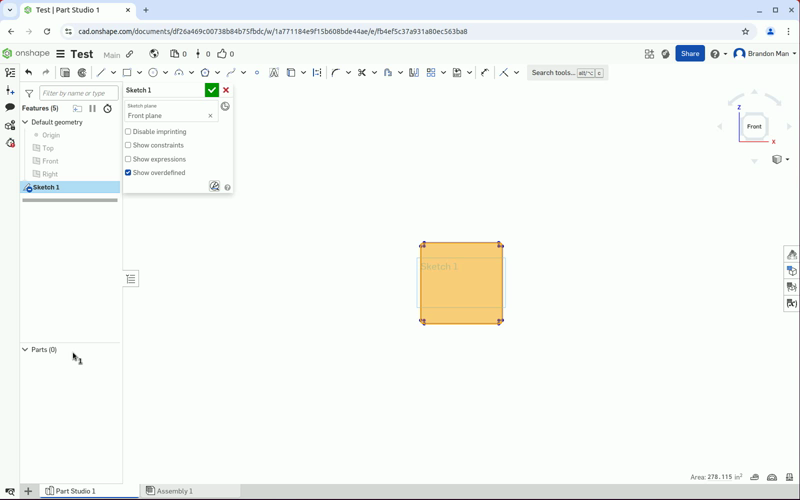
key(shift+e)
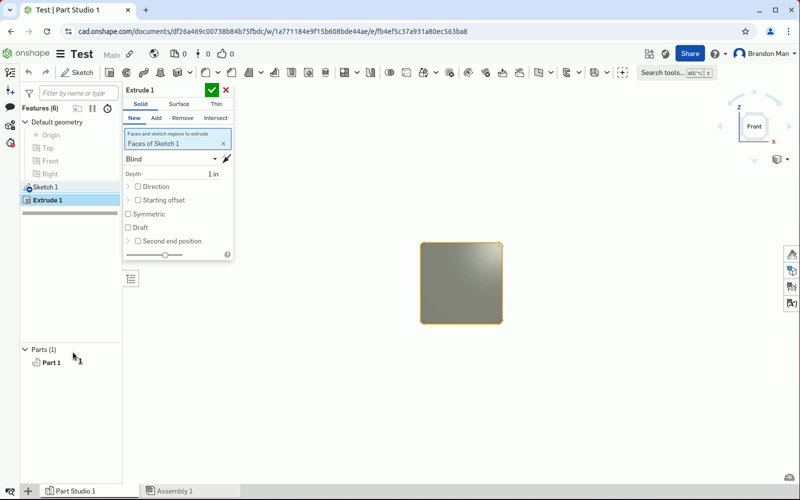
mouse_move(143, 106)
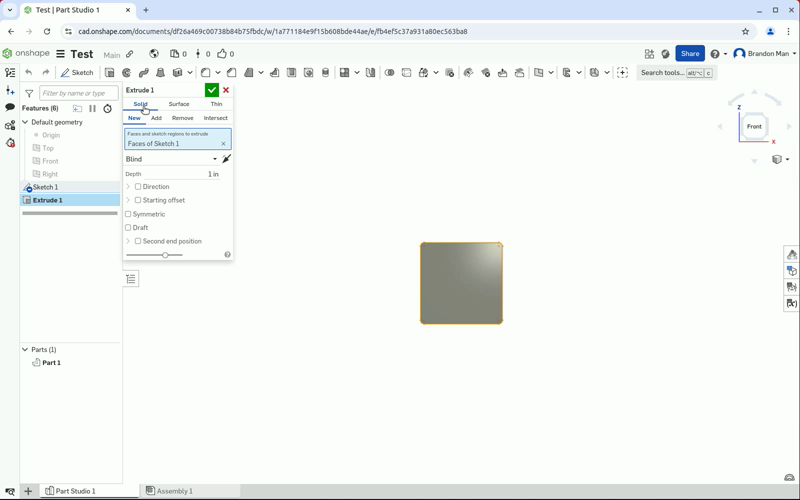
click(143, 106)
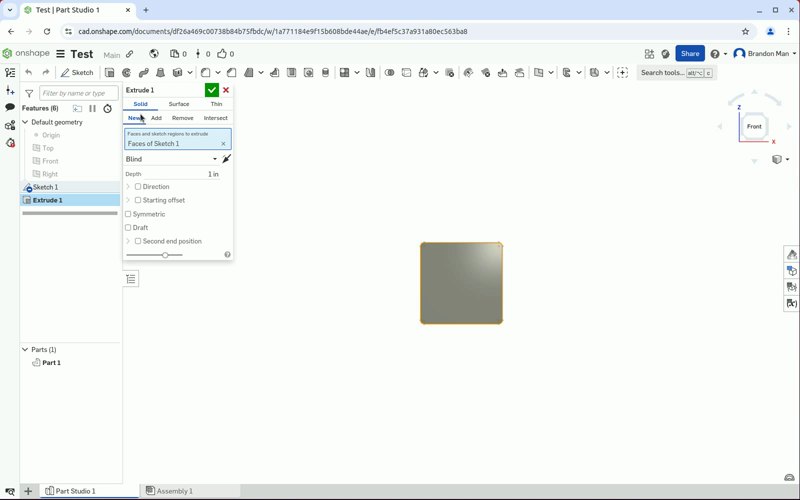
mouse_move(137, 120)
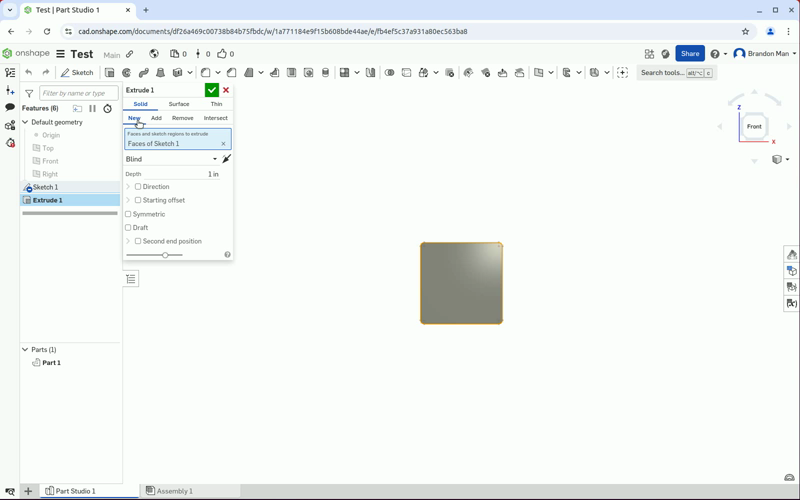
click(137, 120)
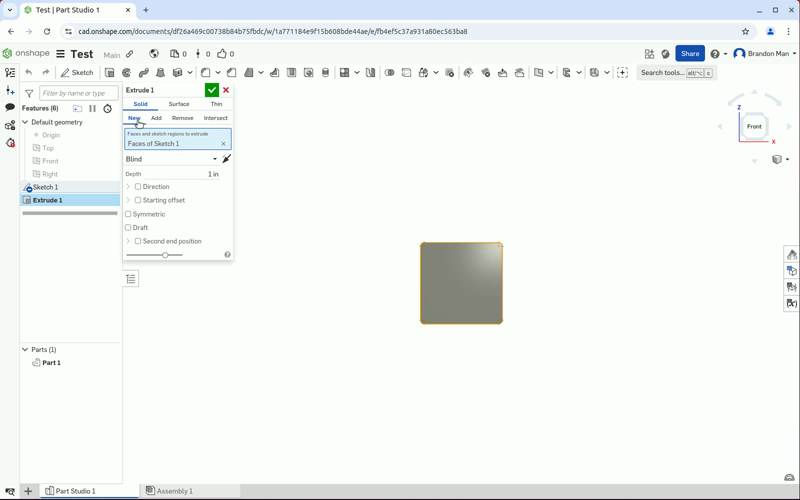
key(tab, 4)
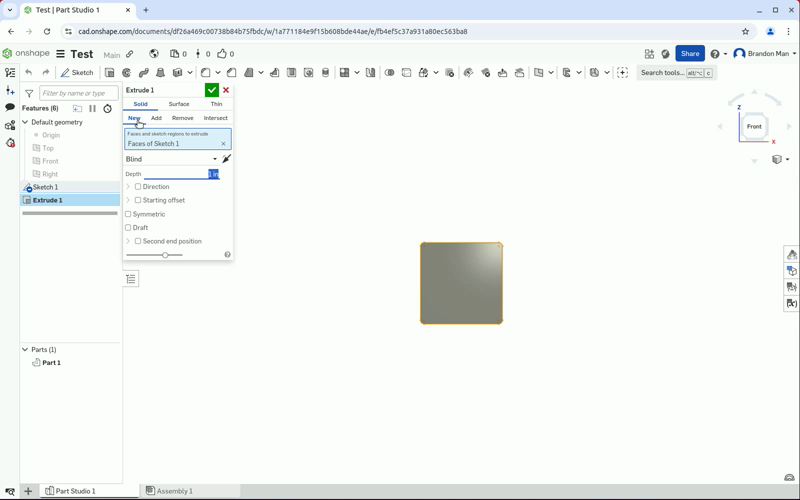
text(13.239)
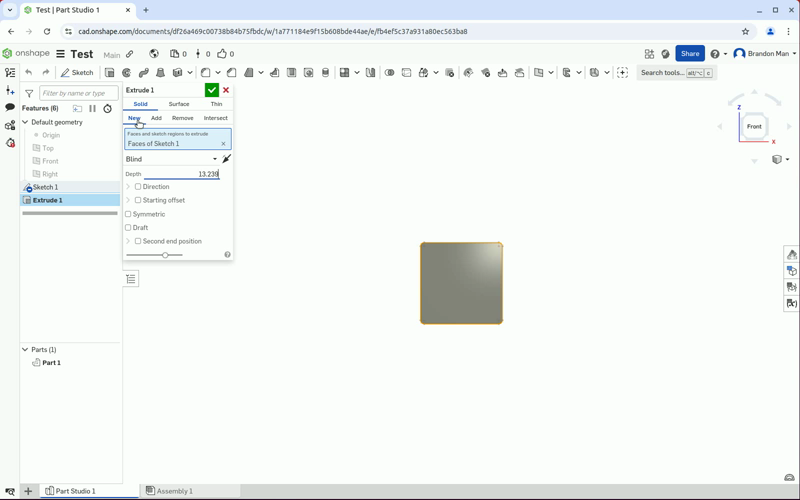
key(enter)
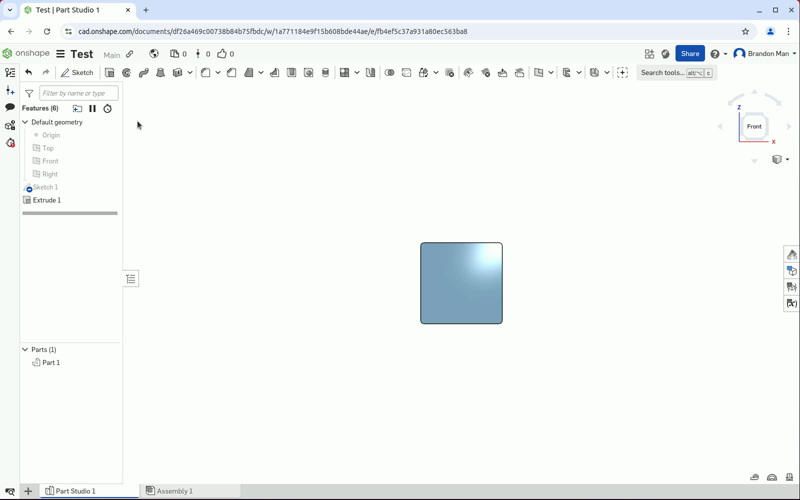
key(shift+h)
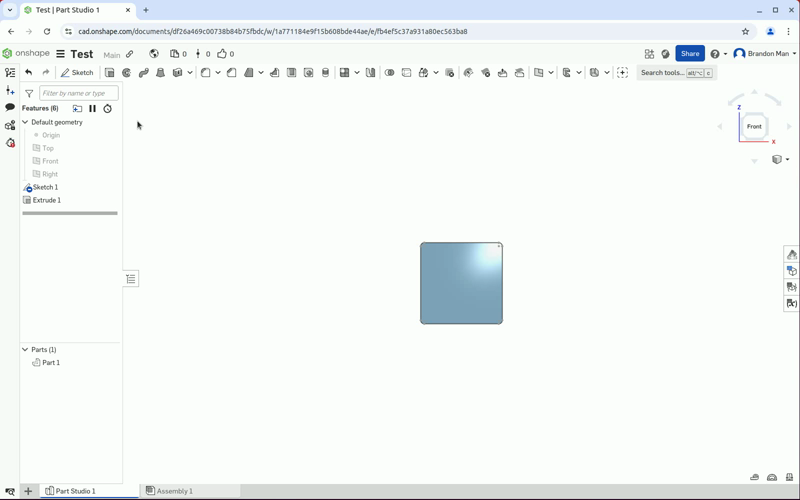
key(shift+h)
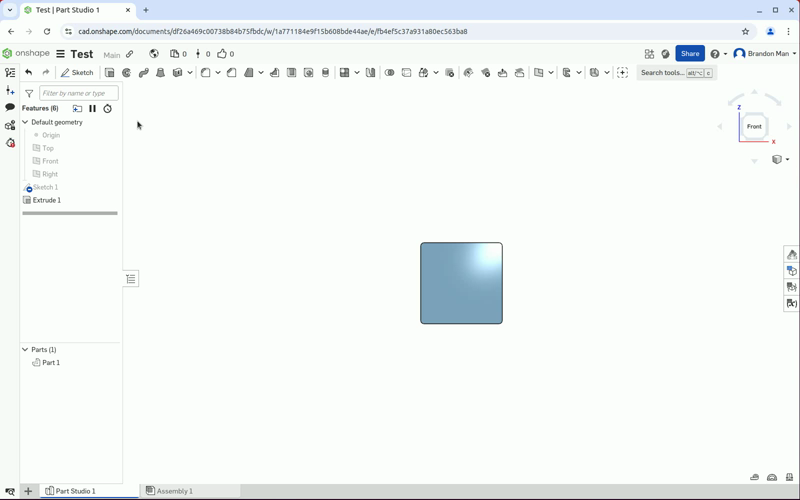
mouse_move(73, 189)
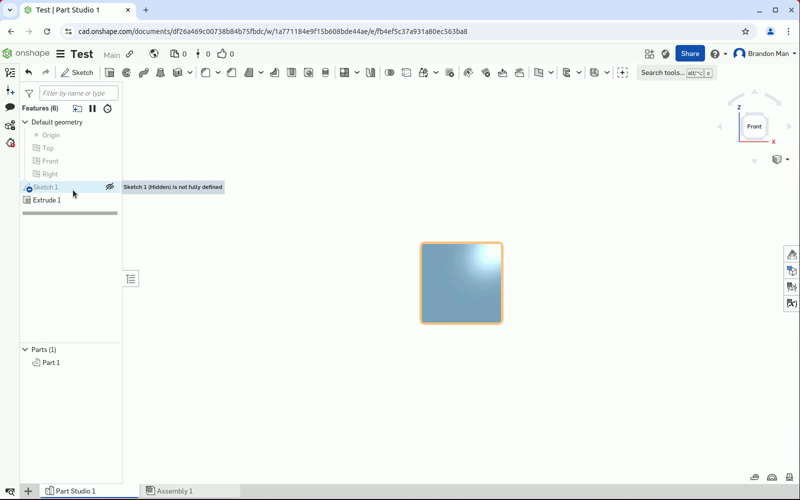
click(73, 189)
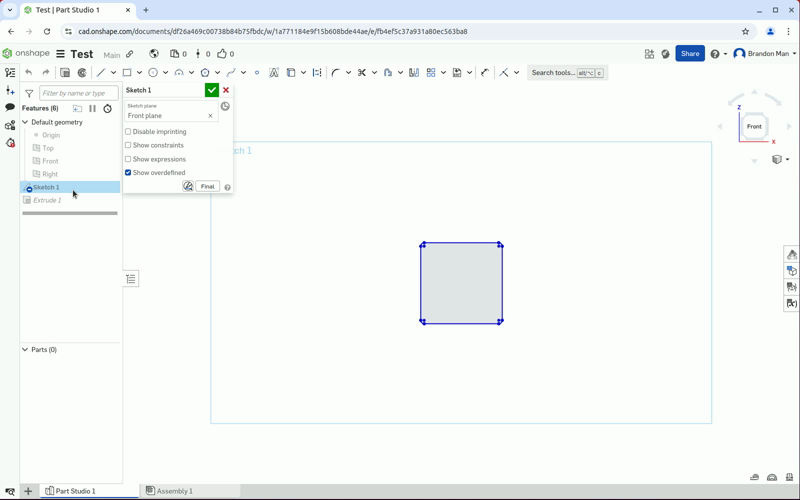
mouse_move(229, 92)
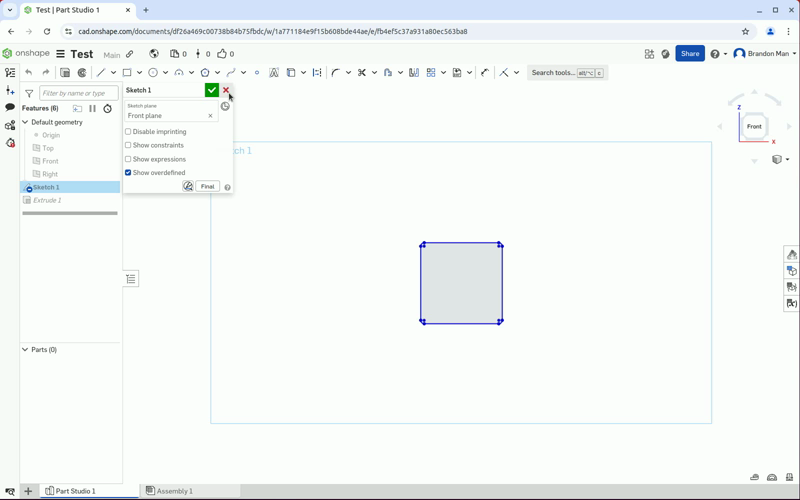
click(229, 92)
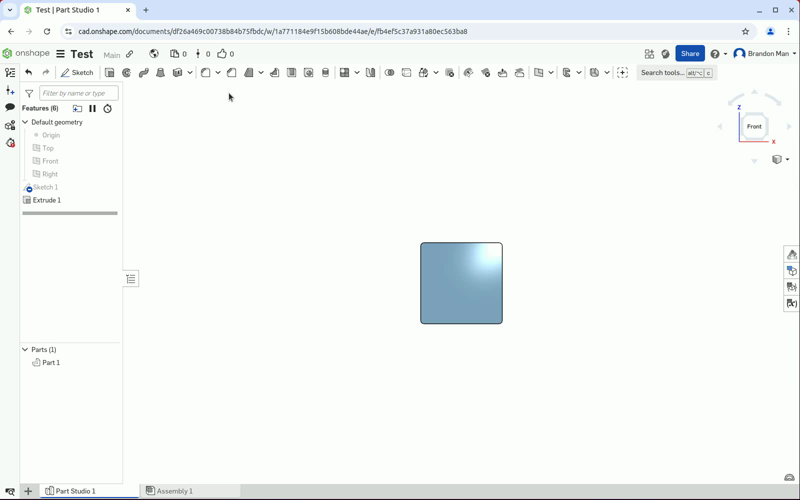
mouse_move(541, 75)
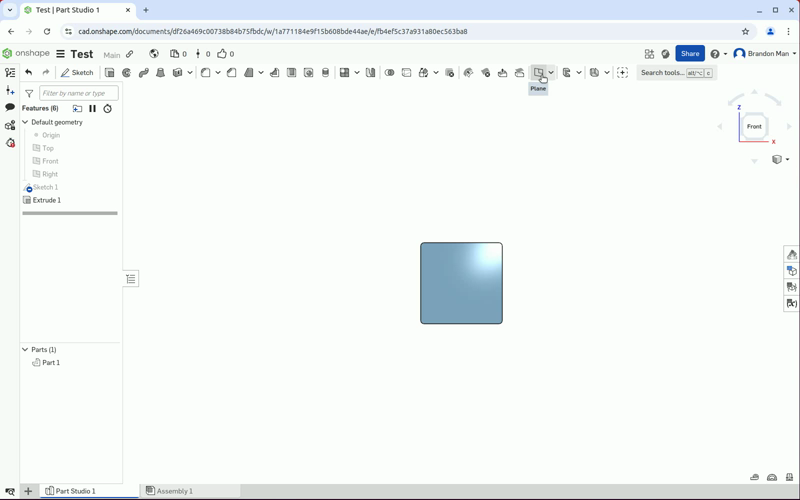
click(541, 75)
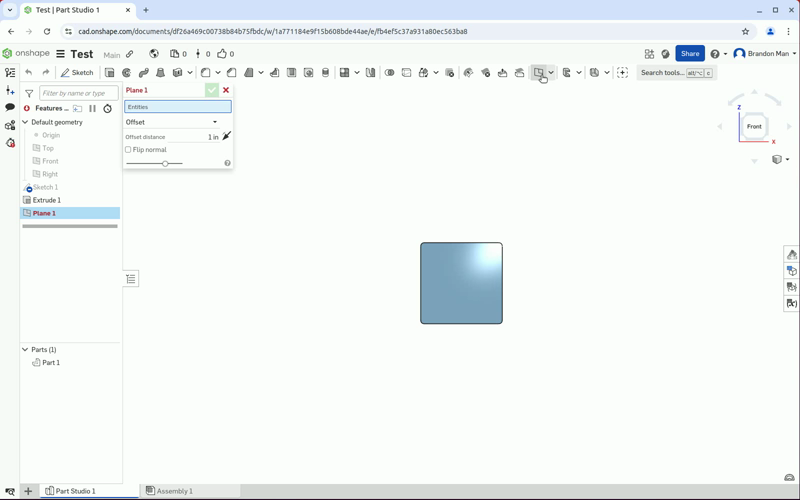
mouse_move(73, 163)
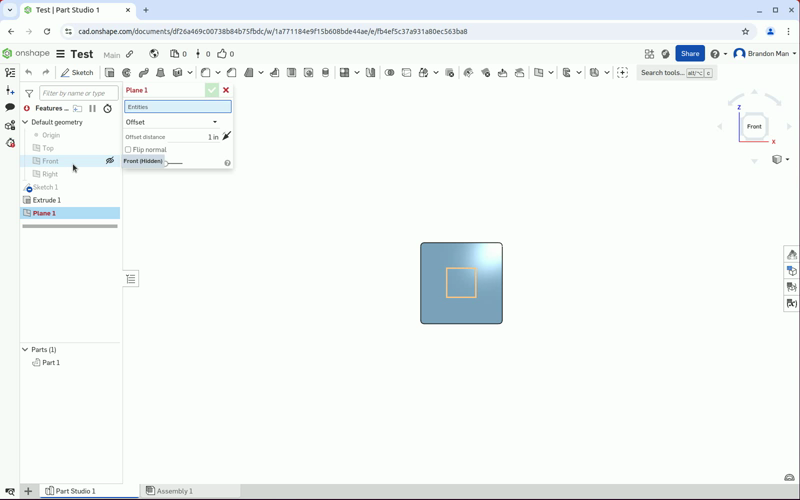
click(73, 163)
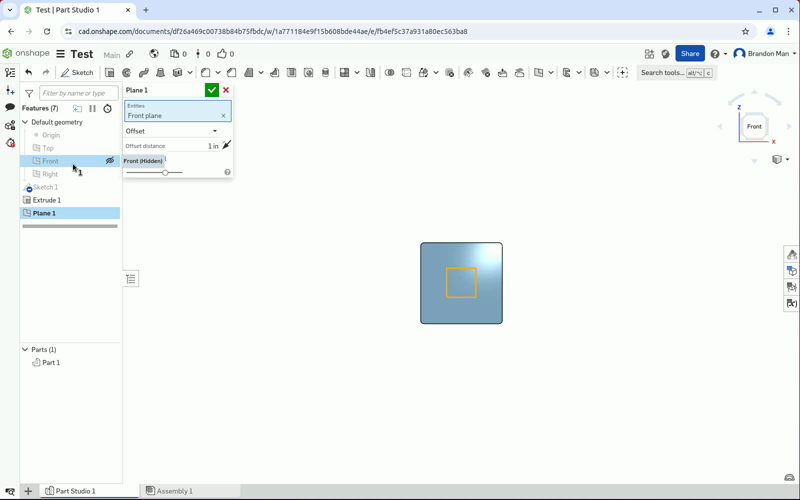
key(tab, 2)
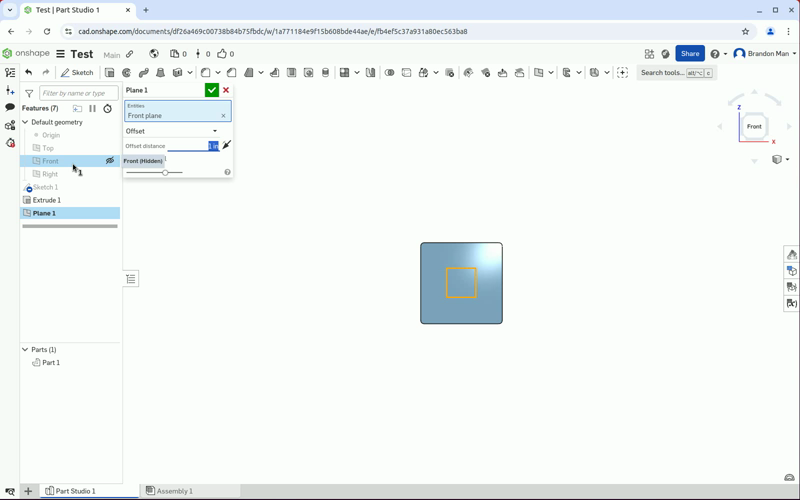
text(13.249)
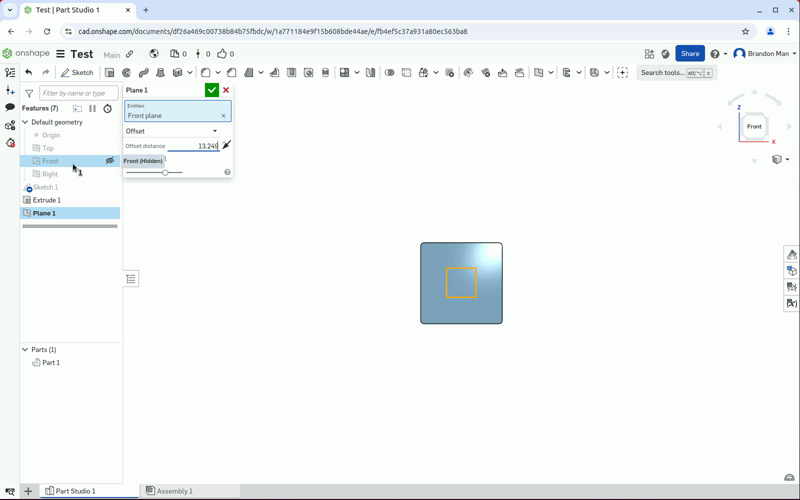
key(enter, 2)
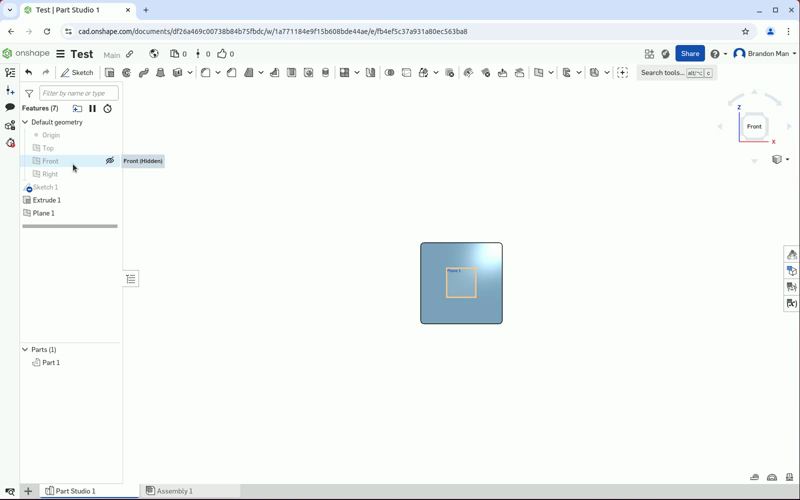
key(shift+s)
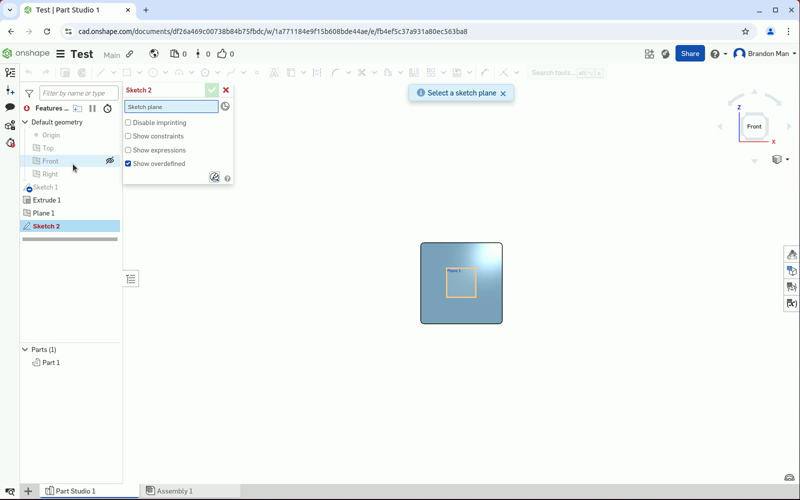
mouse_move(73, 215)
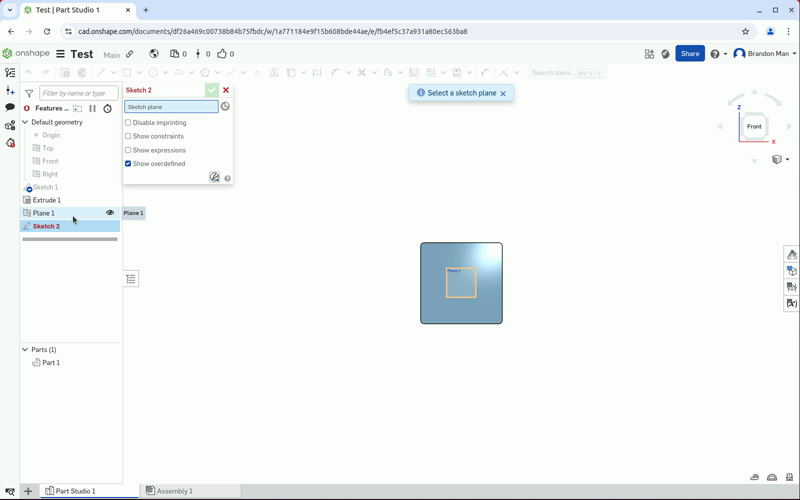
click(73, 215)
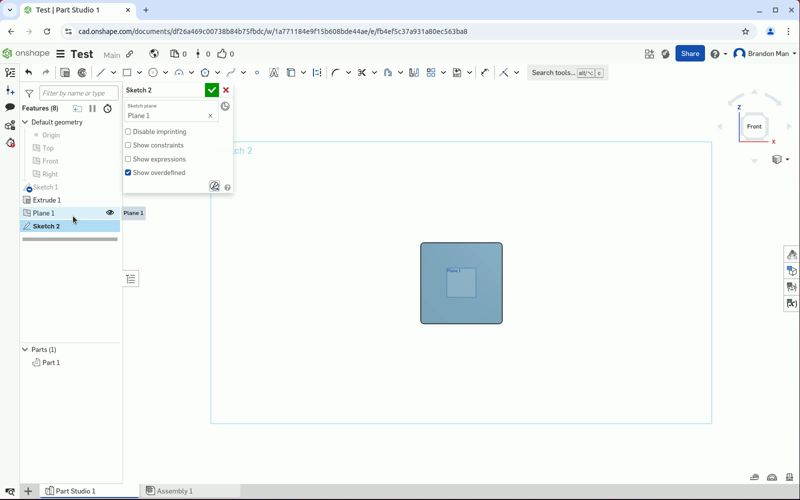
mouse_move(73, 352)
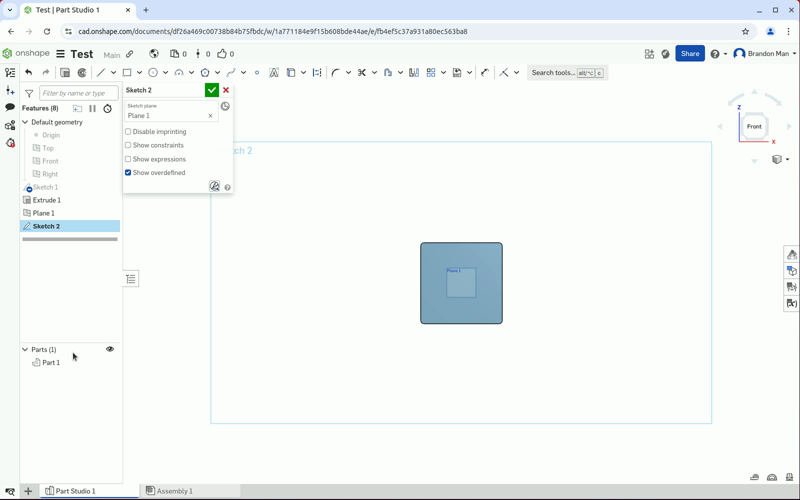
key(y)
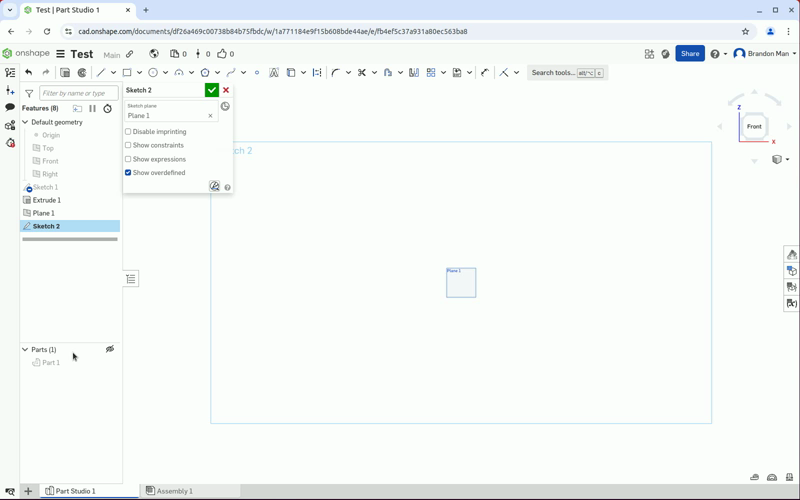
key(c)
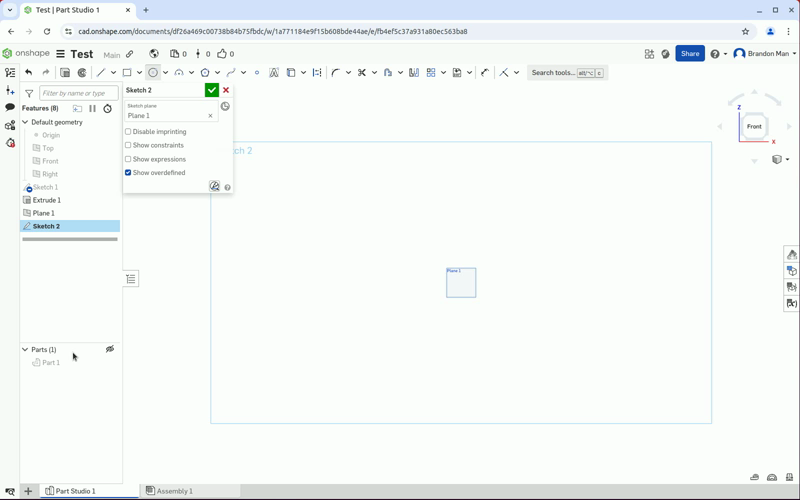
key_down(shift)
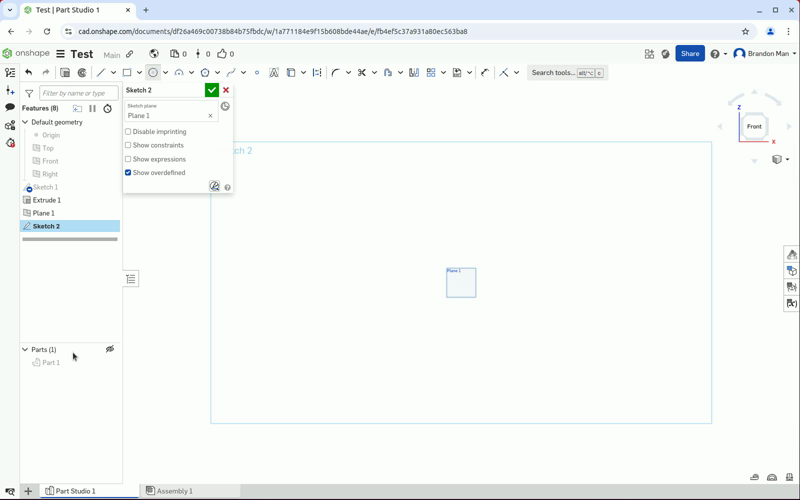
mouse_move(460, 282)
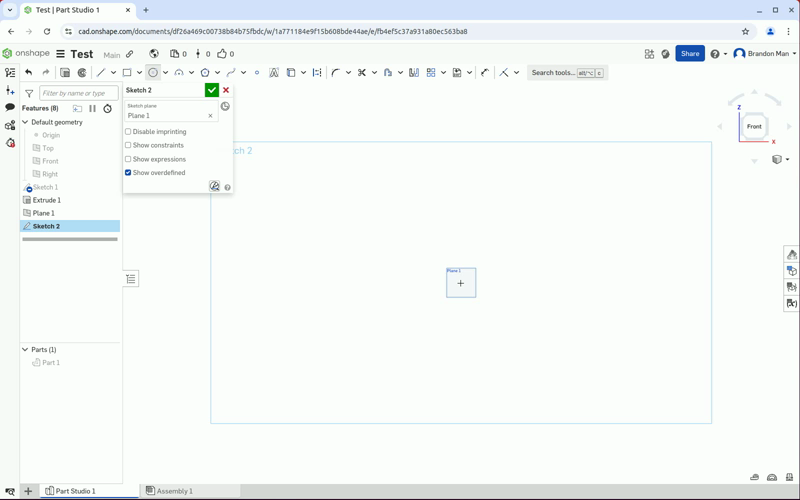
click(460, 282)
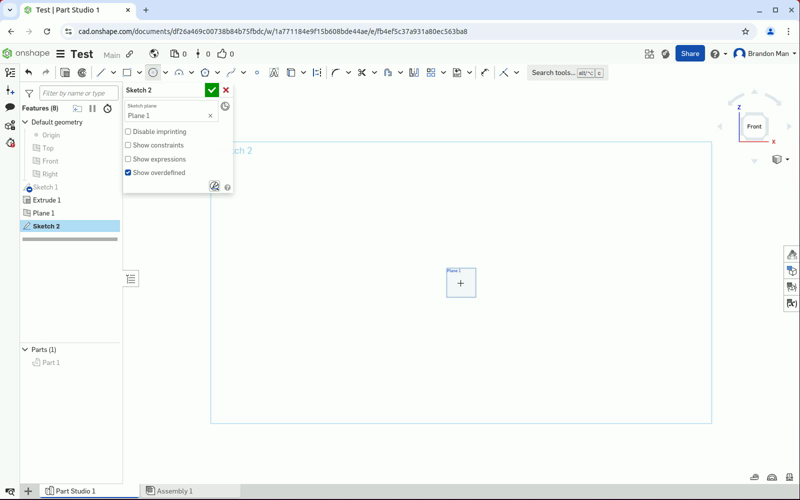
key_up(shift)
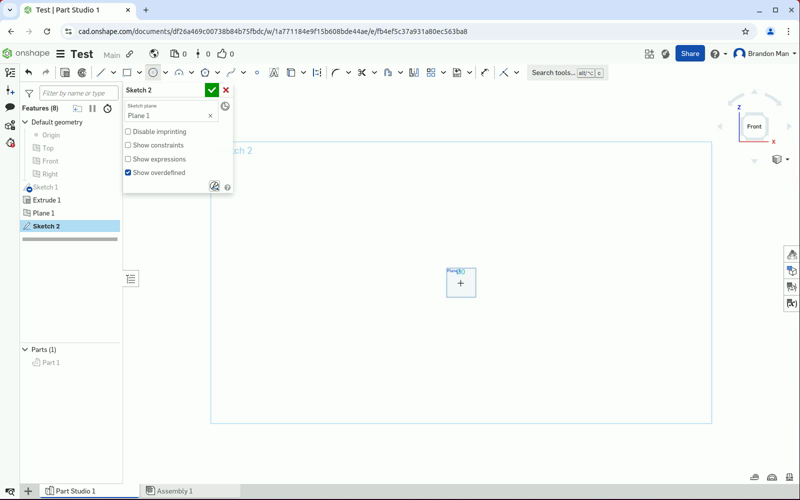
mouse_move(486, 282)
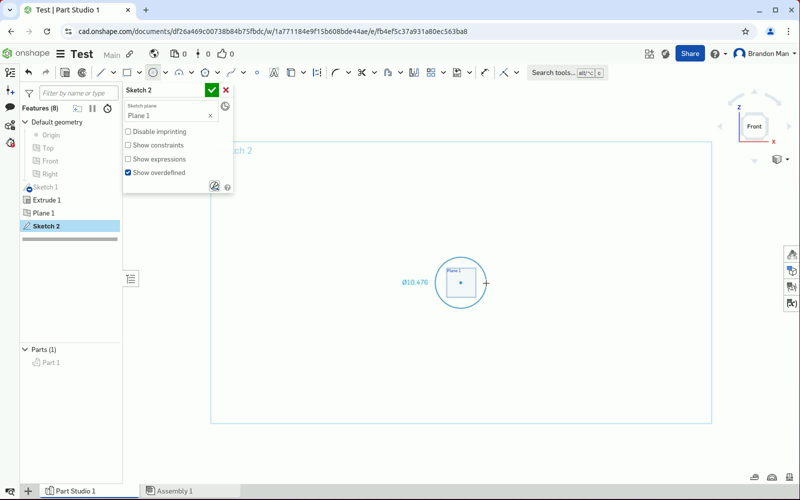
click(486, 282)
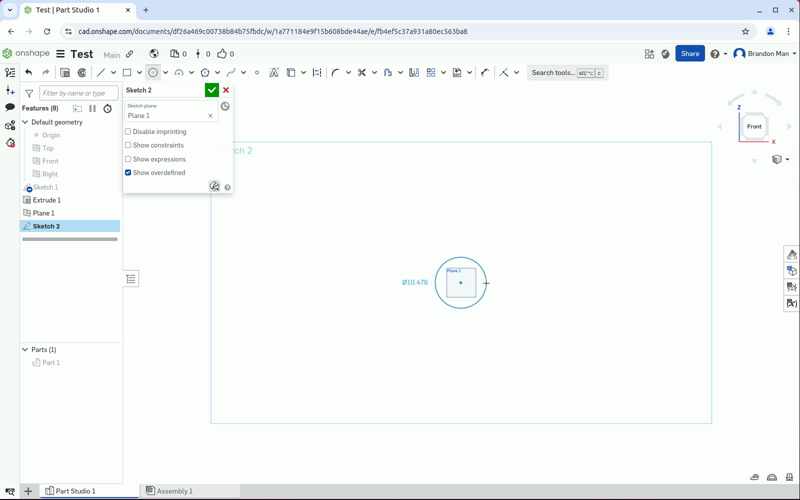
key(esc)
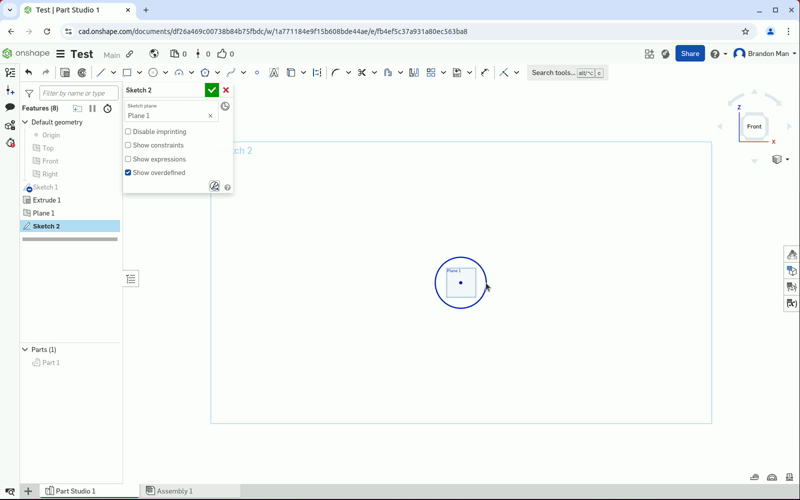
key(c)
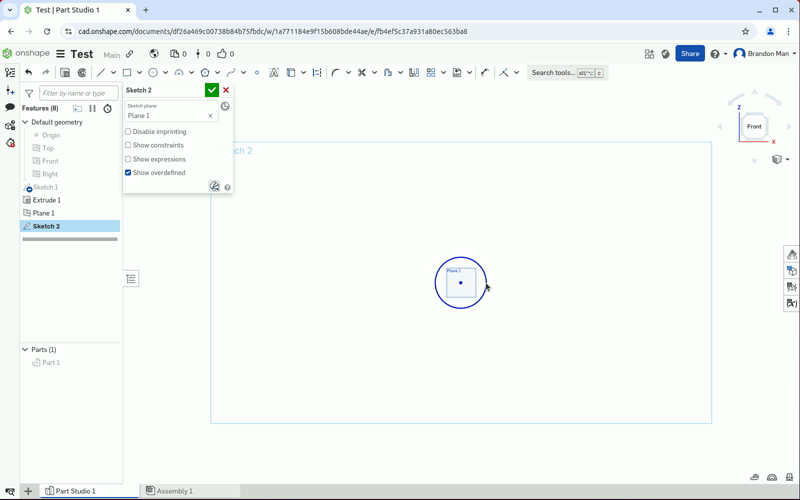
key_down(shift)
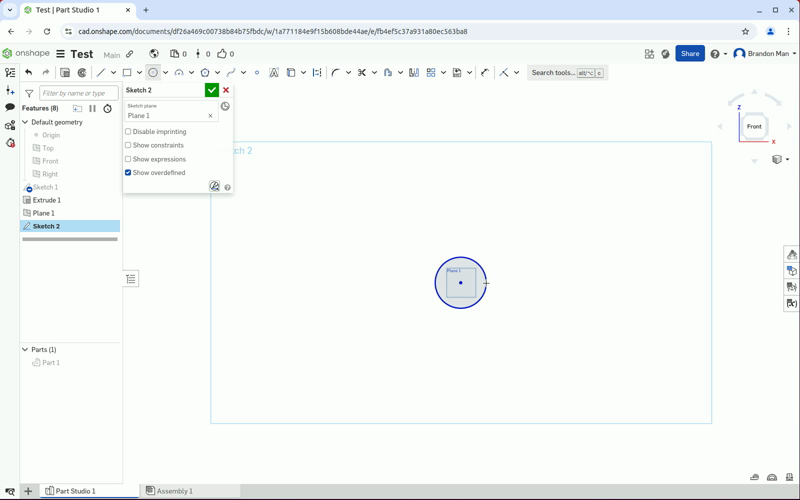
mouse_move(460, 282)
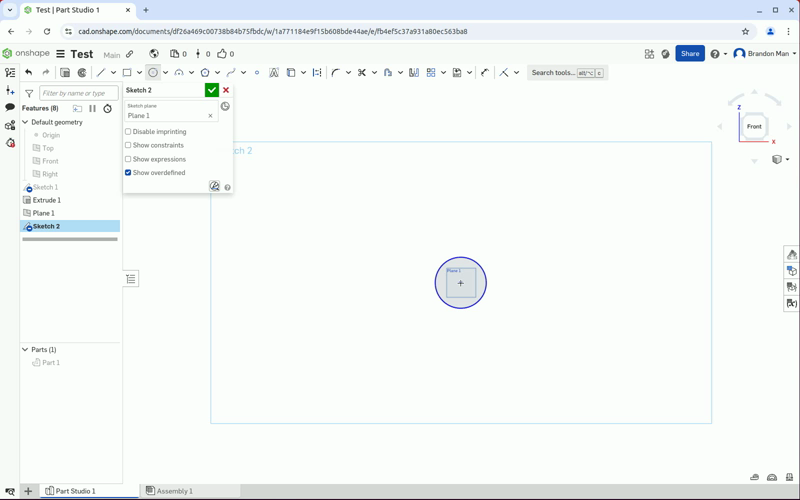
click(460, 282)
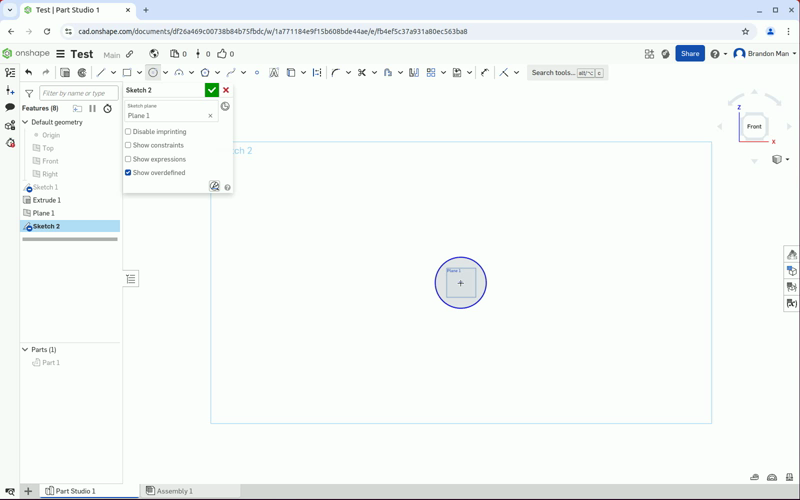
key_up(shift)
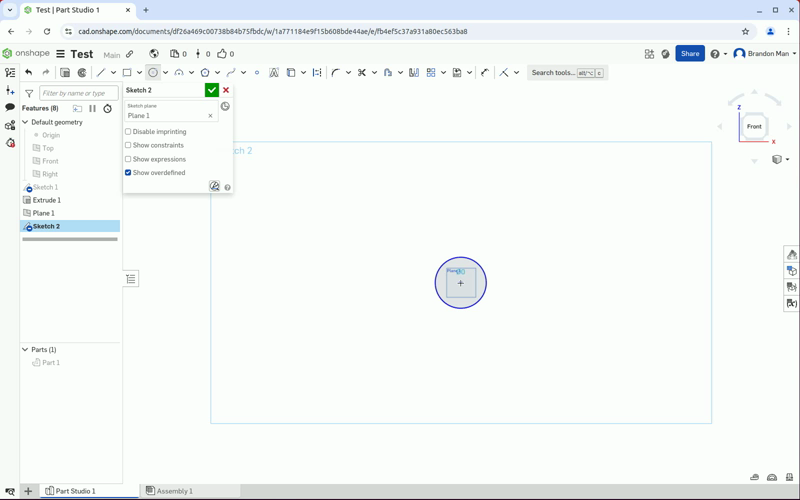
mouse_move(466, 282)
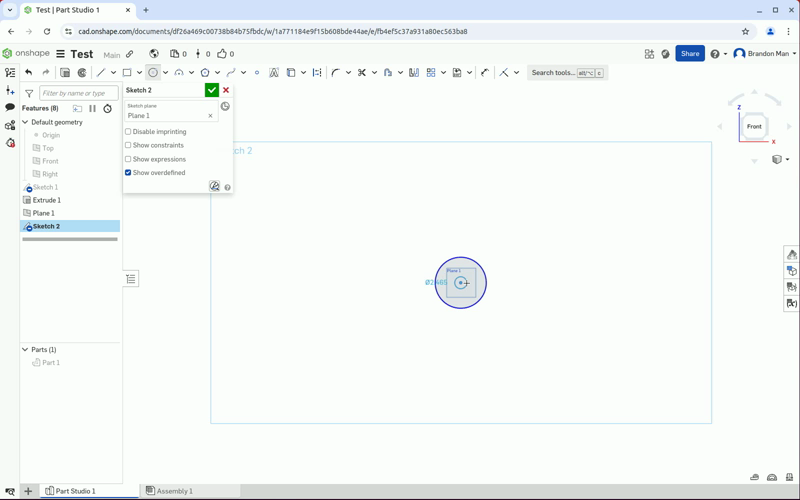
click(466, 282)
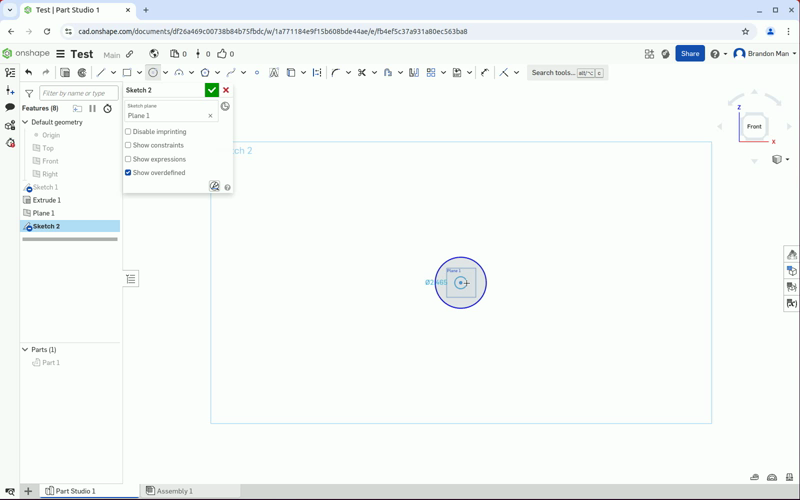
key(esc)
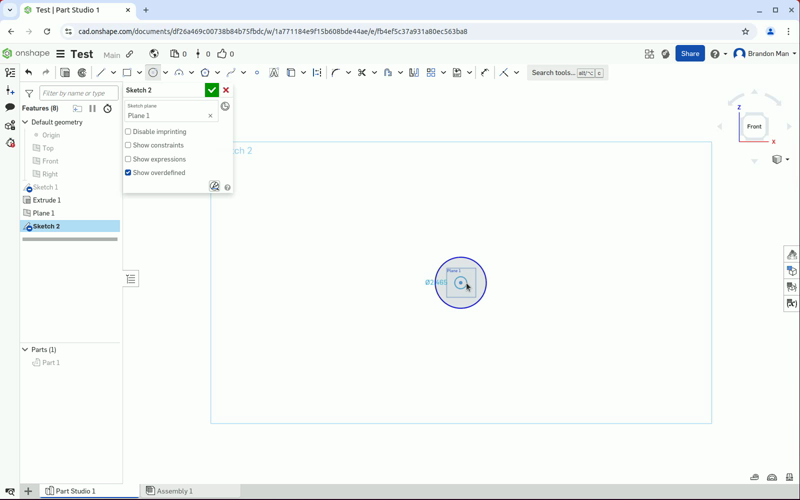
mouse_move(458, 300)
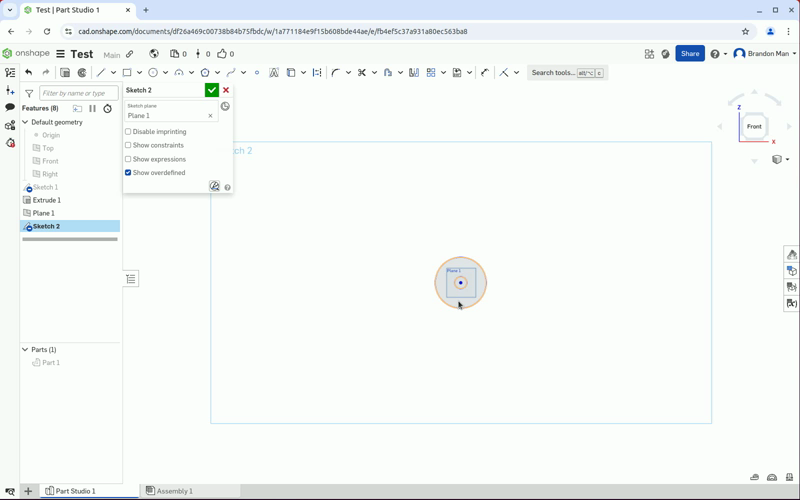
click(458, 300)
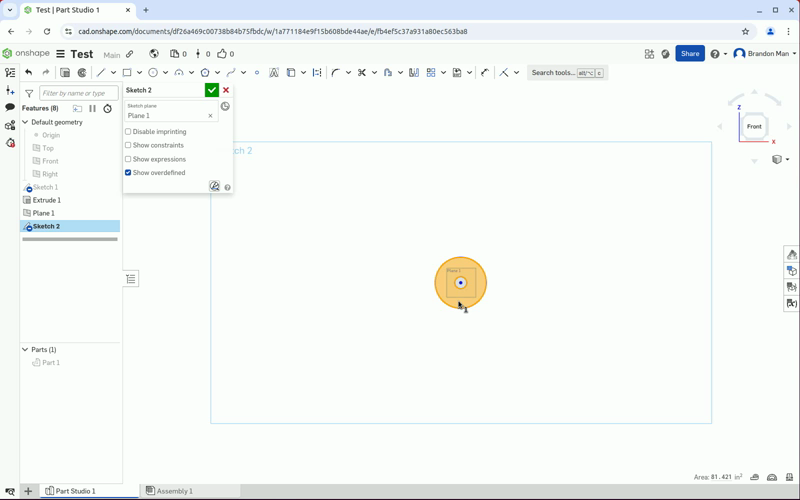
mouse_move(73, 352)
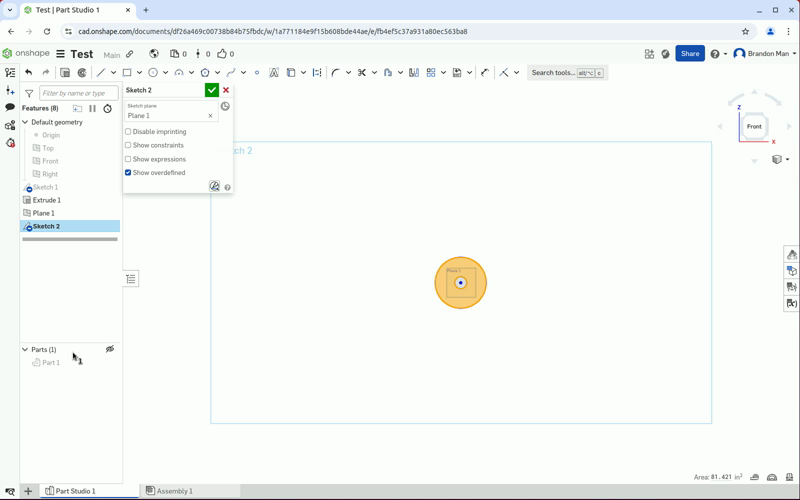
key(shift+y)
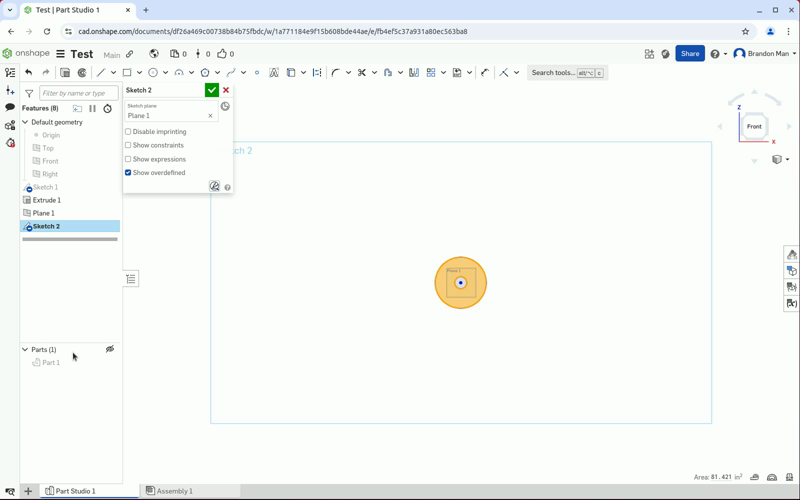
key(shift+e)
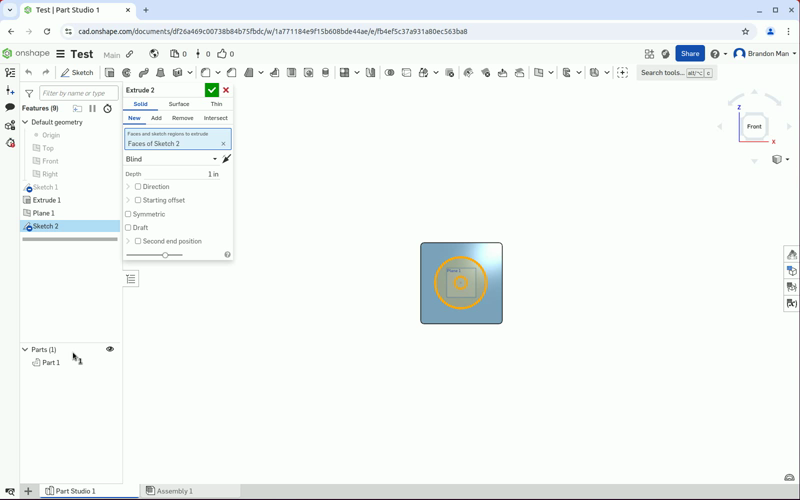
mouse_move(143, 106)
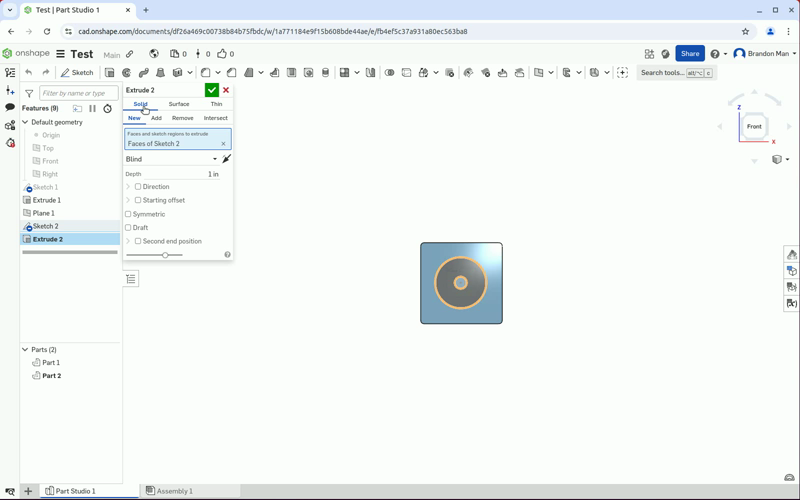
click(143, 106)
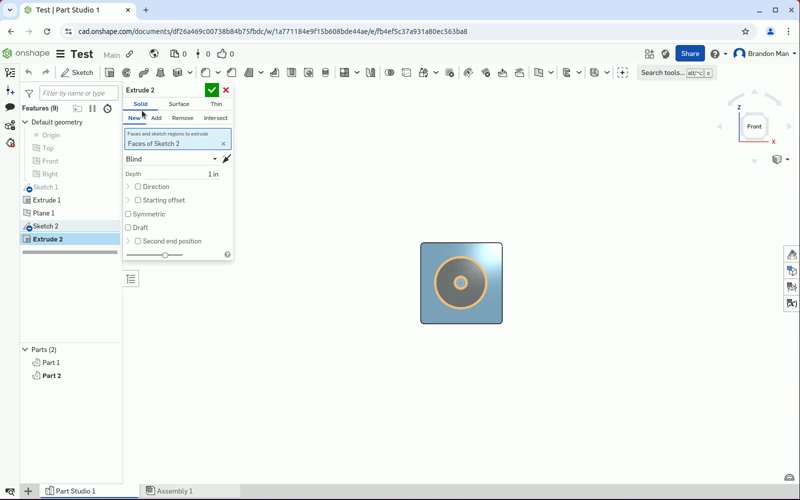
mouse_move(137, 120)
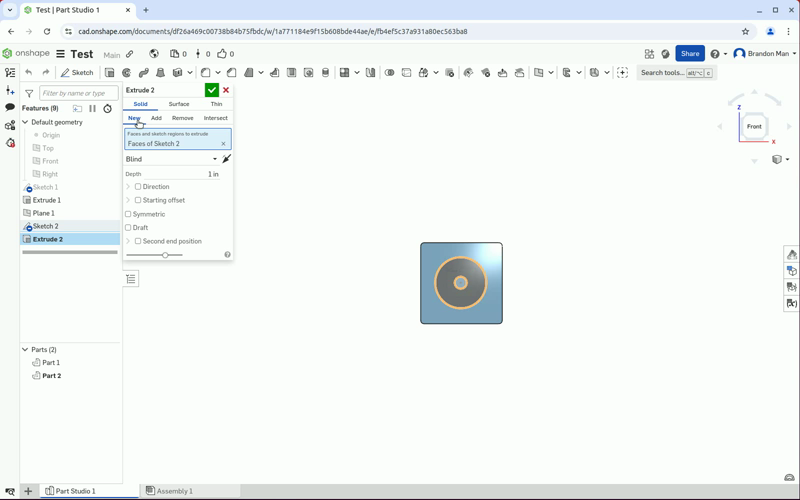
click(137, 120)
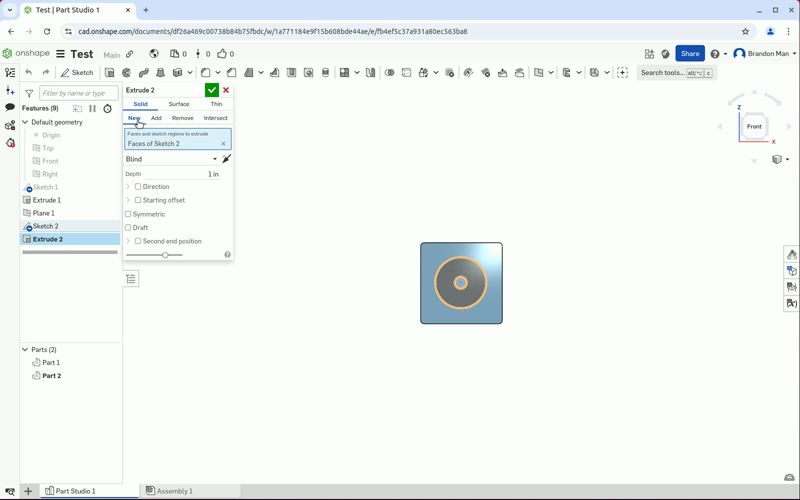
key(tab, 4)
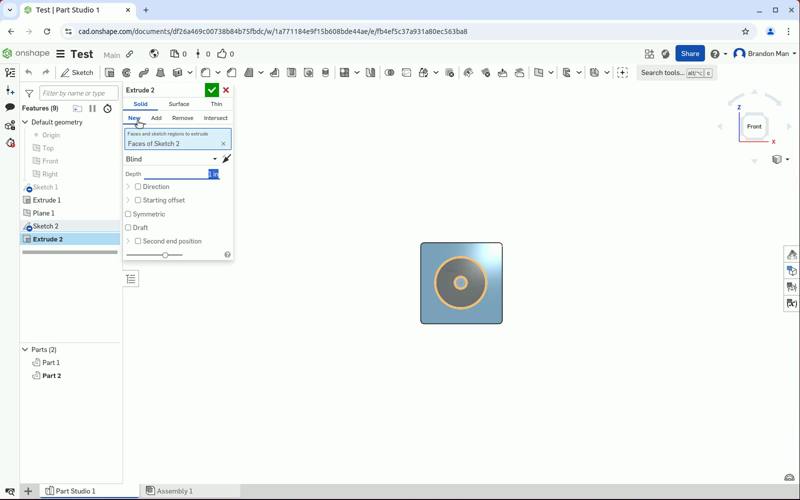
text(0.963)
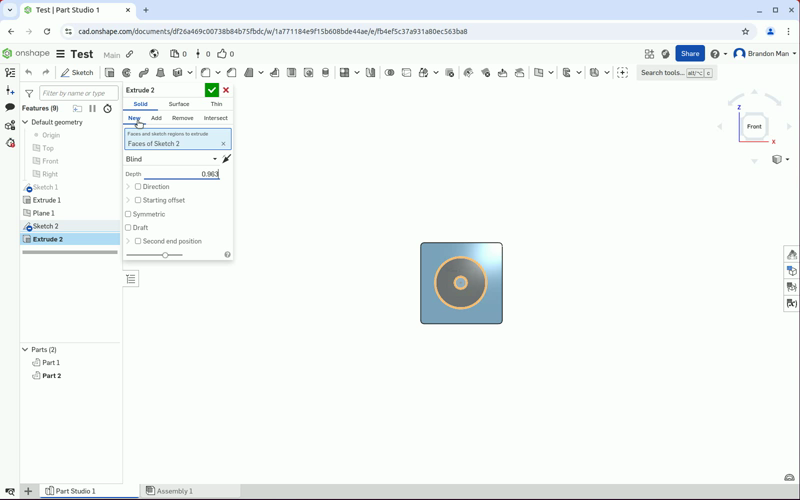
key(enter)
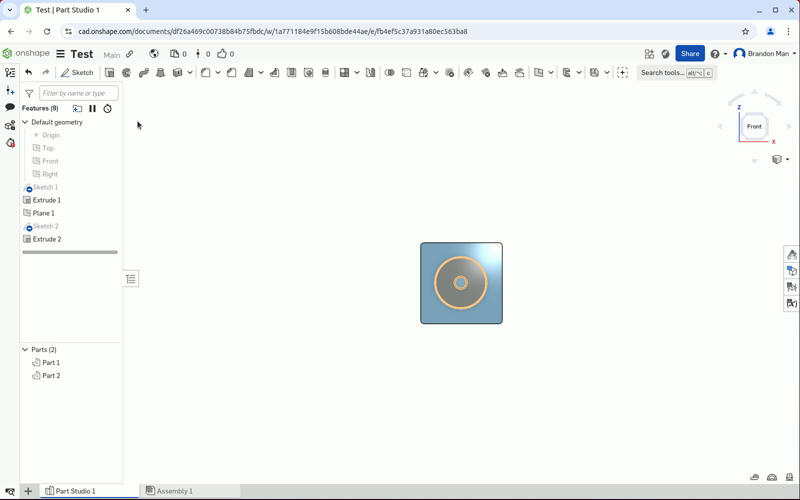
key(shift+h)
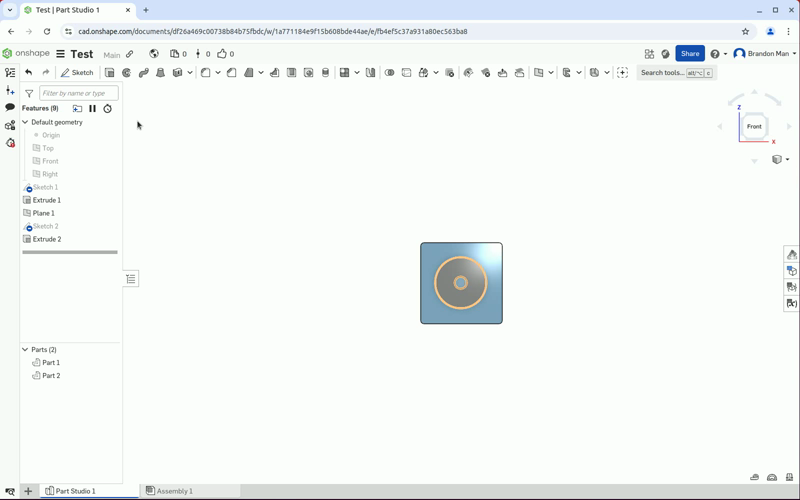
key(shift+h)
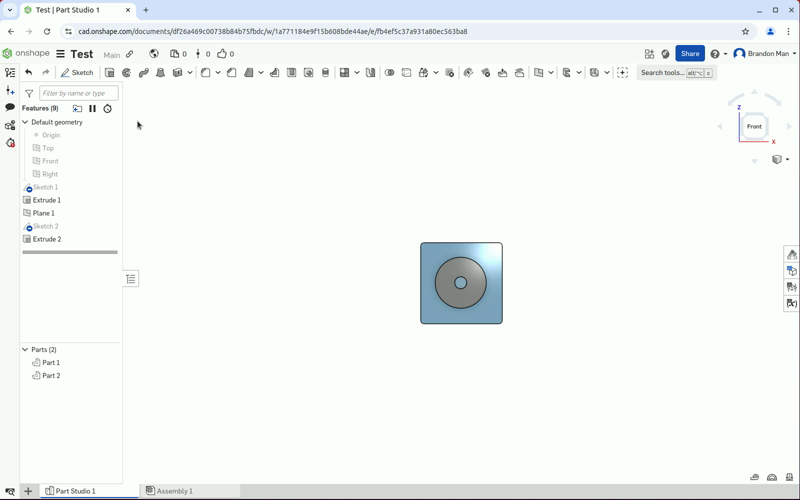
mouse_move(73, 189)
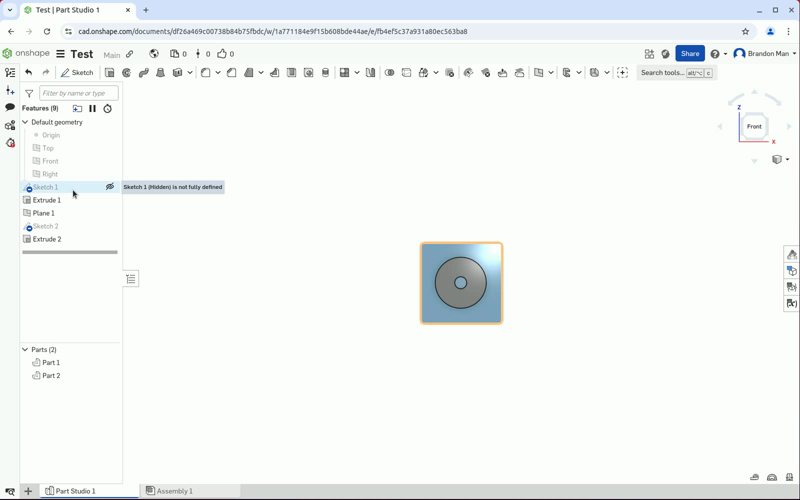
click(73, 189)
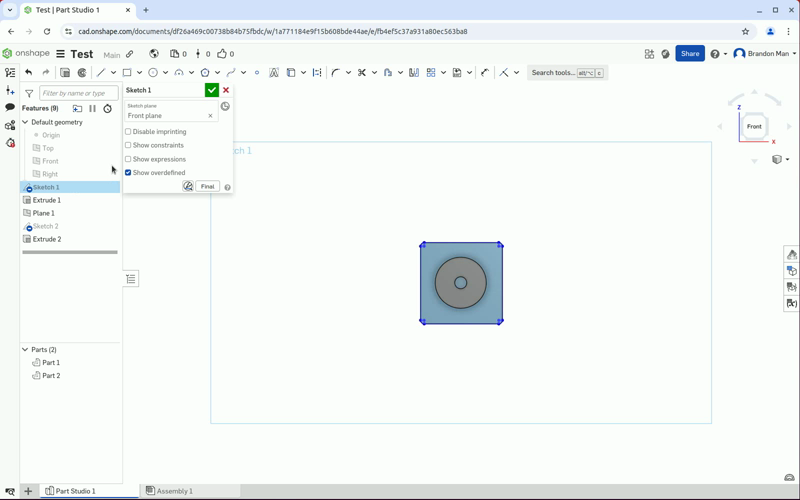
mouse_move(229, 92)
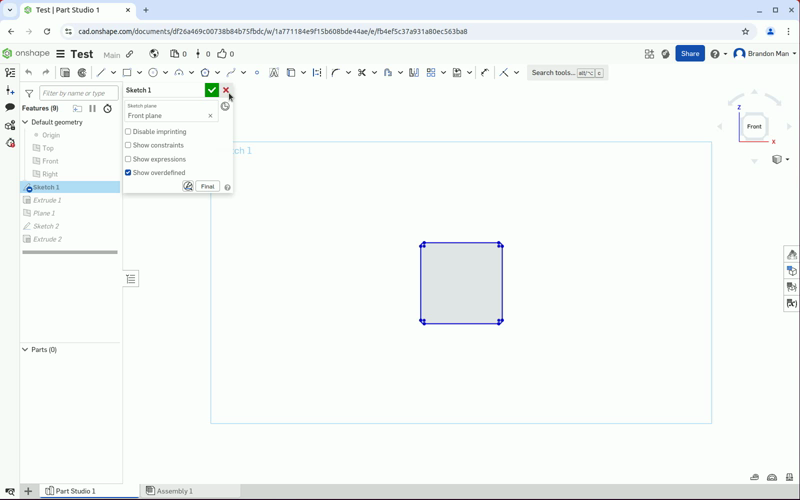
click(229, 92)
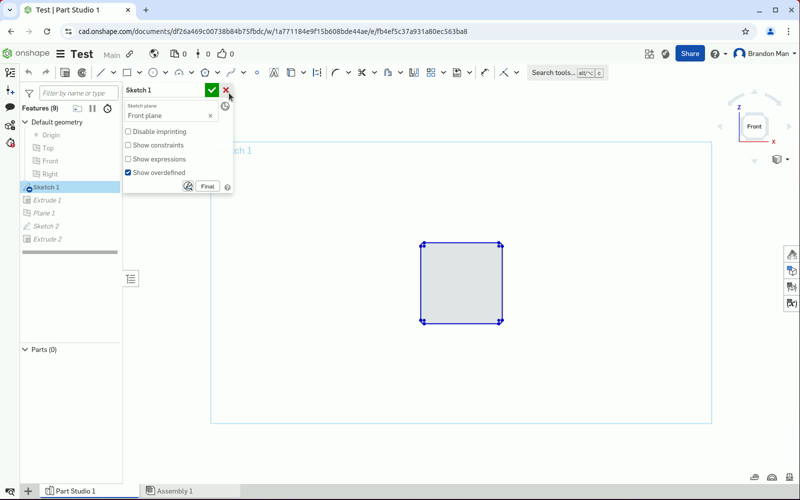
key(shift+s)
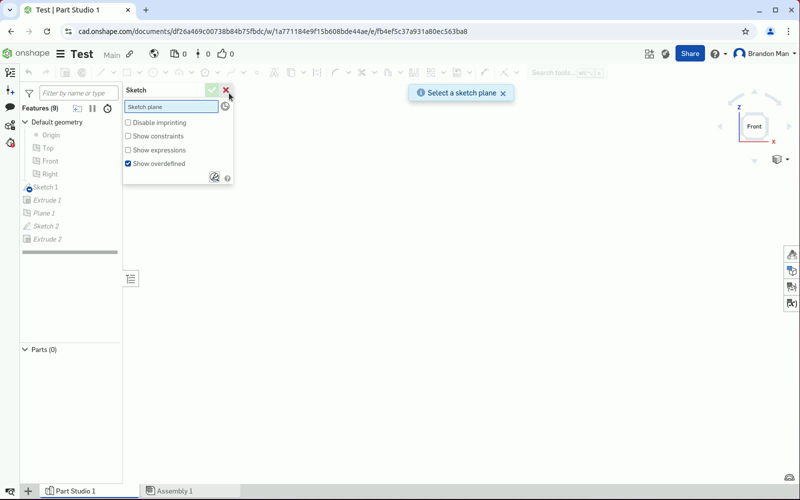
mouse_move(73, 215)
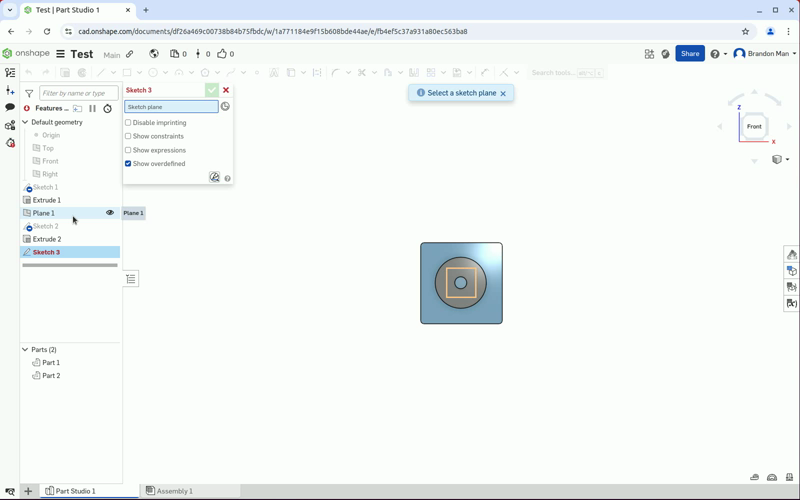
click(73, 215)
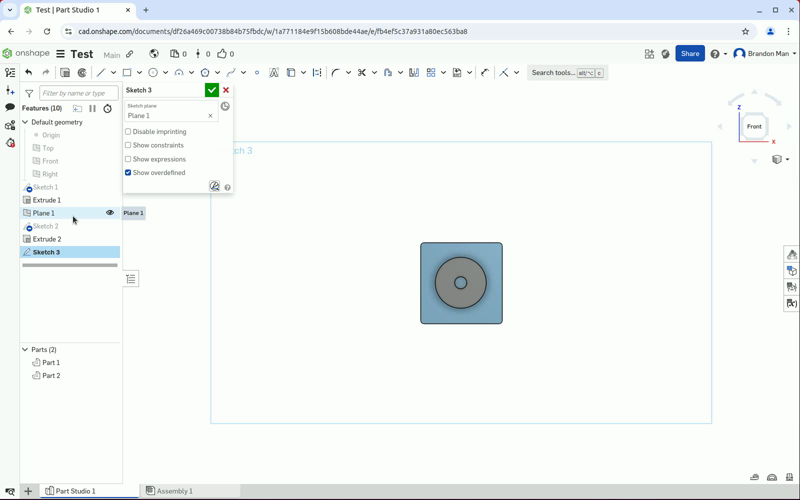
mouse_move(73, 352)
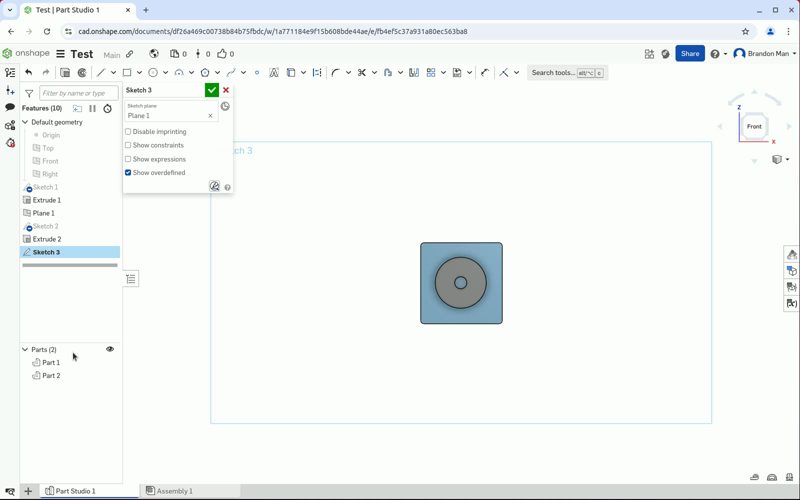
key(y)
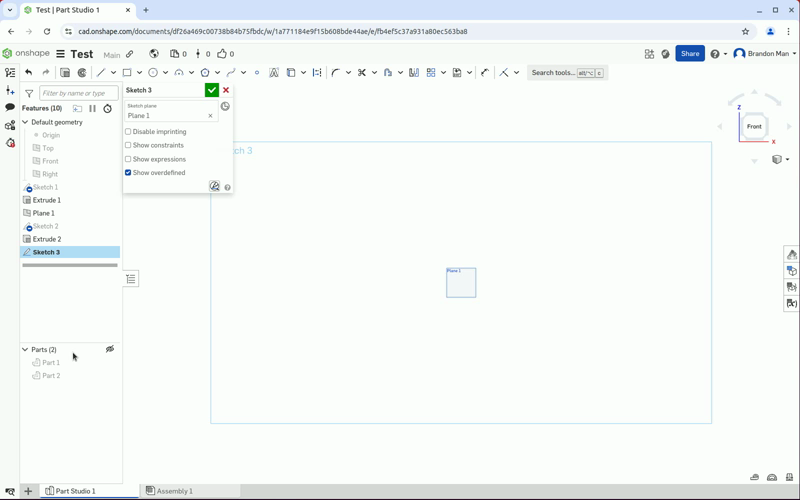
key(c)
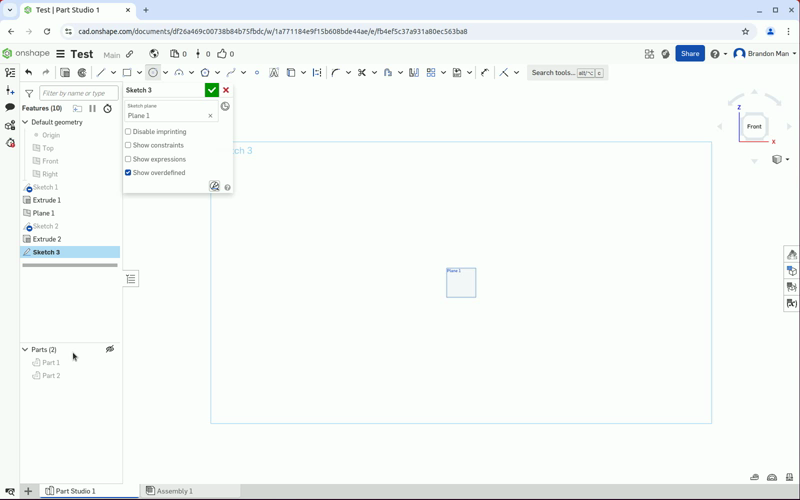
key_down(shift)
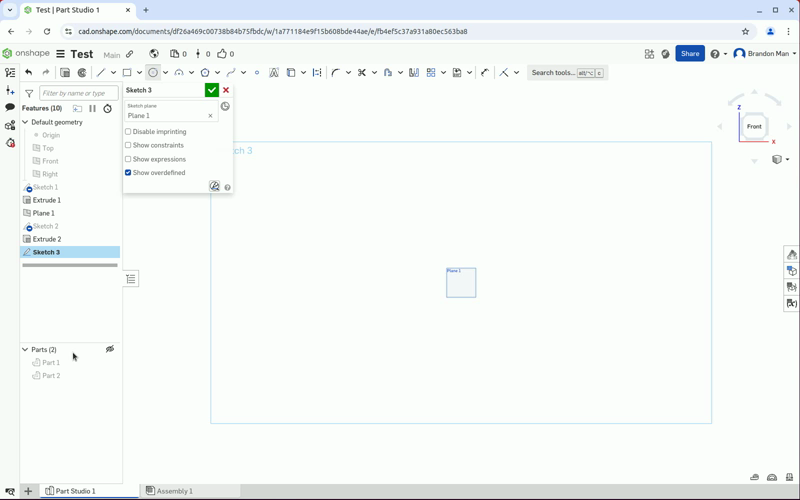
mouse_move(431, 253)
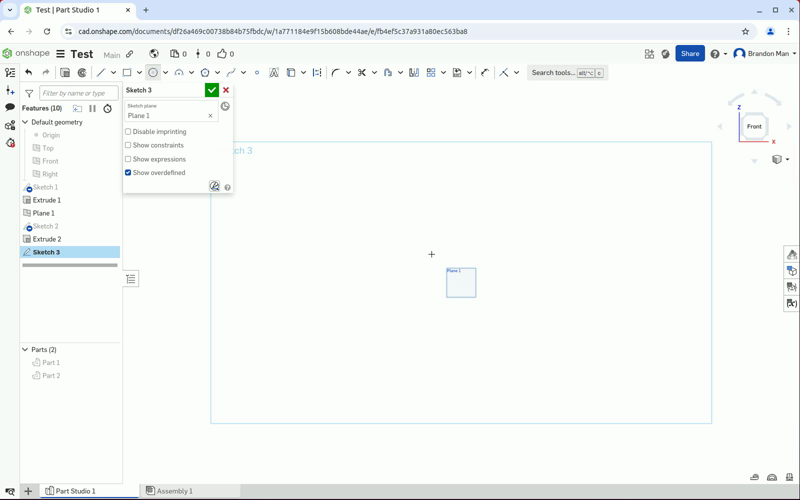
click(431, 253)
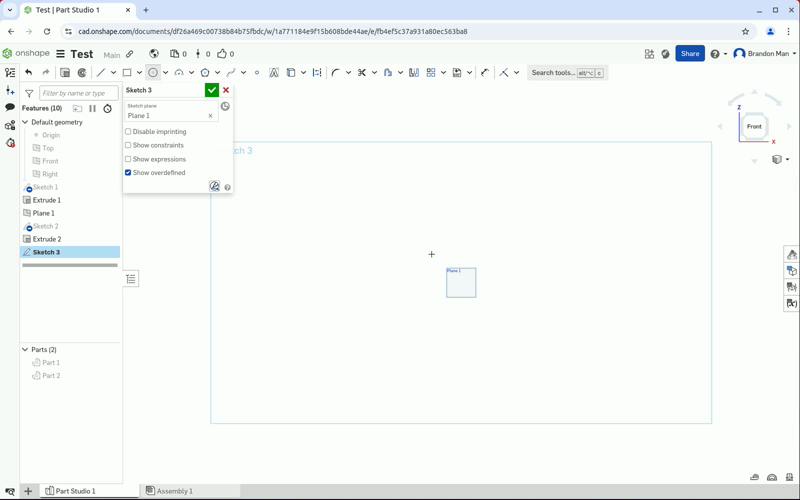
key_up(shift)
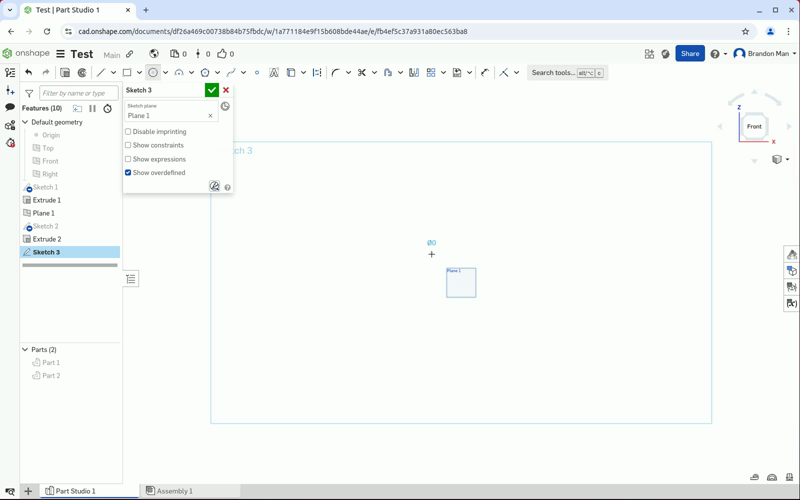
mouse_move(436, 253)
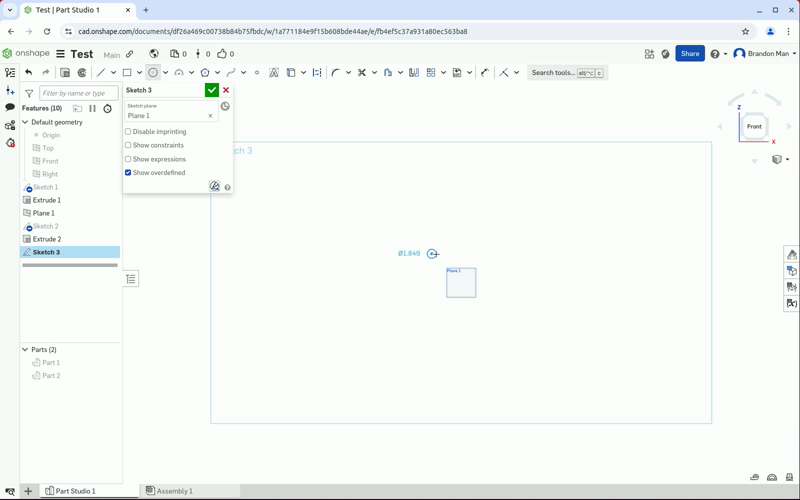
click(436, 253)
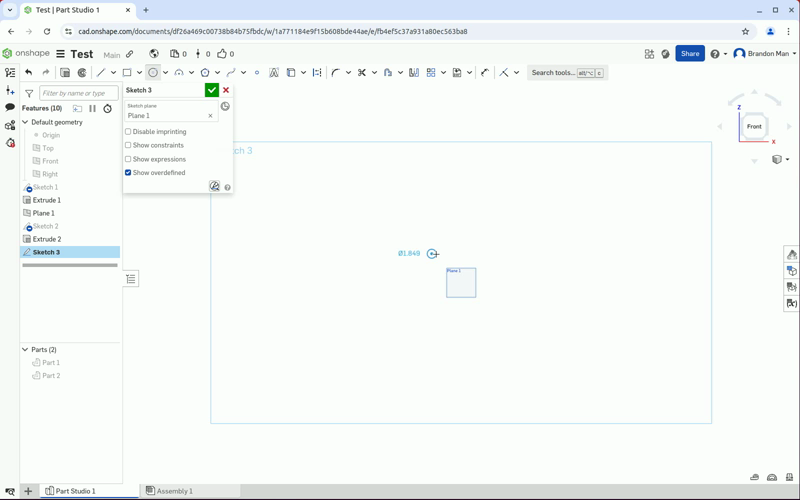
key(esc)
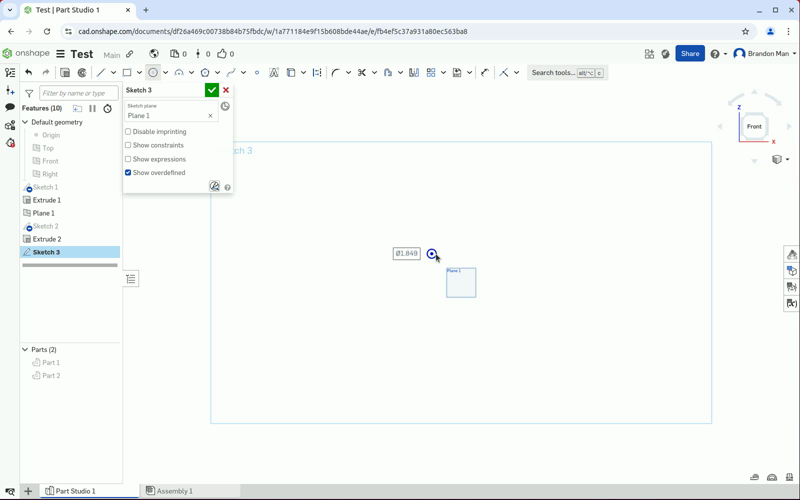
mouse_move(431, 254)
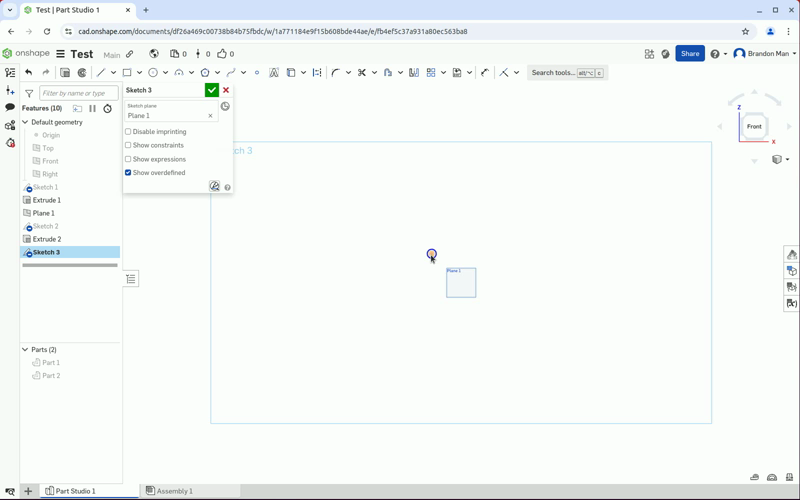
scroll(6)
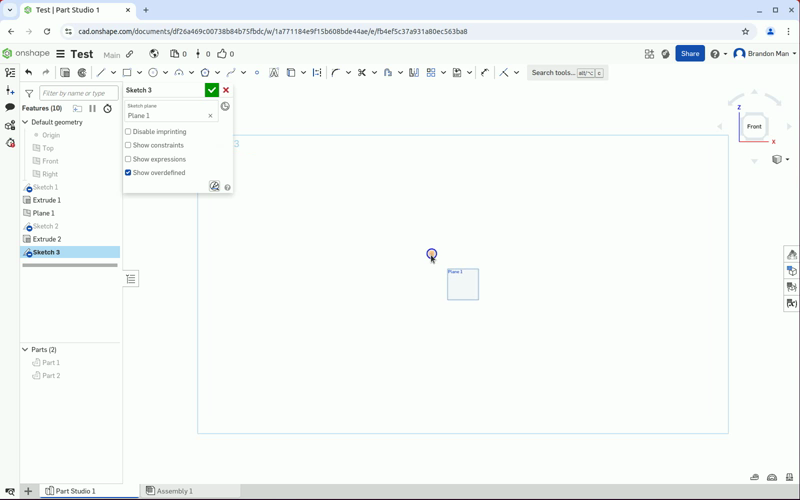
scroll(6)
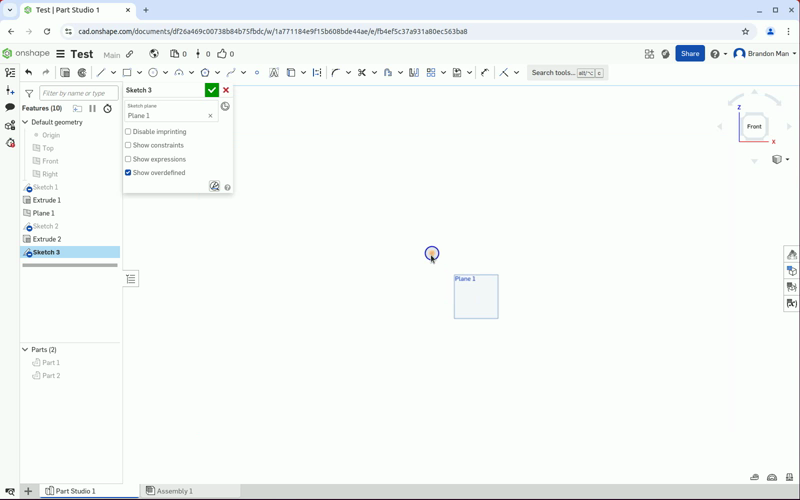
scroll(6)
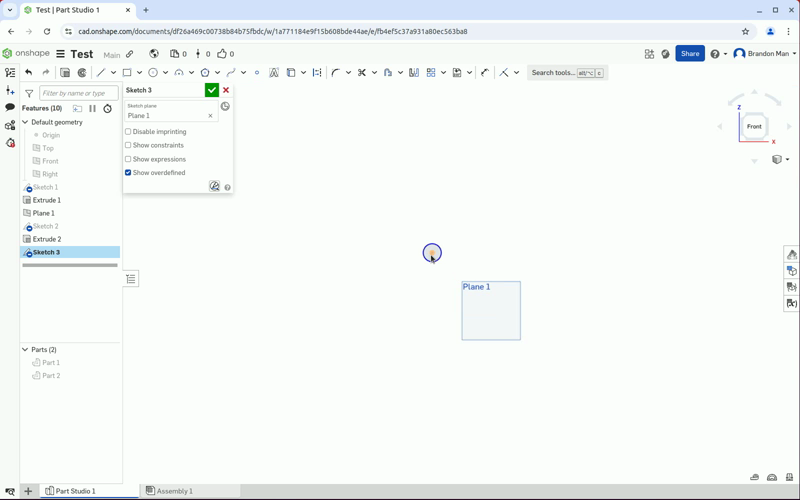
scroll(6)
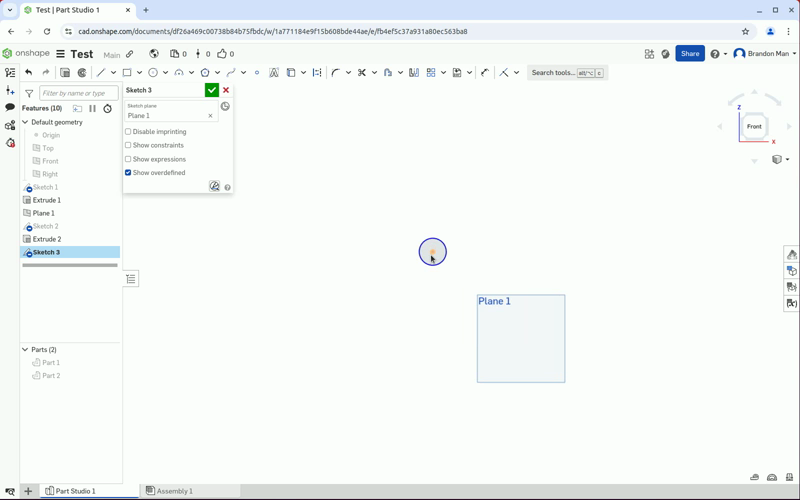
scroll(6)
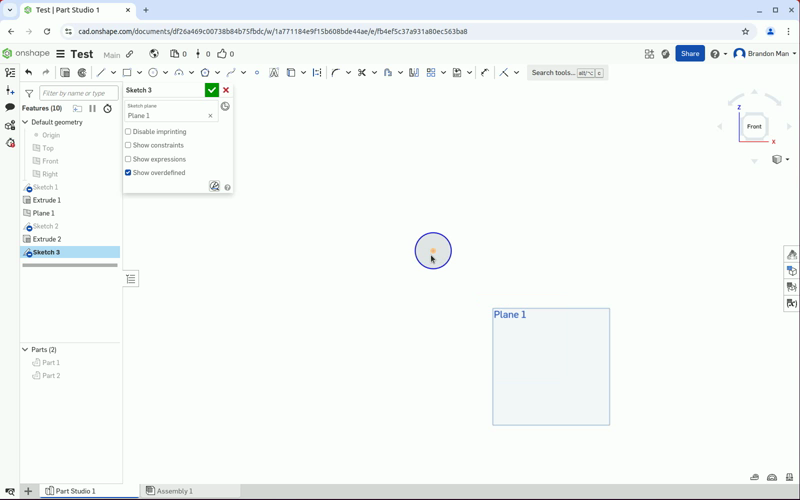
scroll(6)
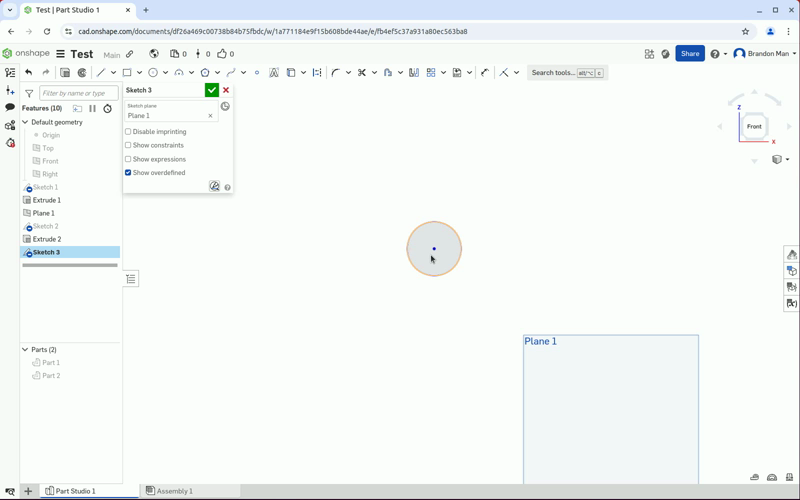
scroll(6)
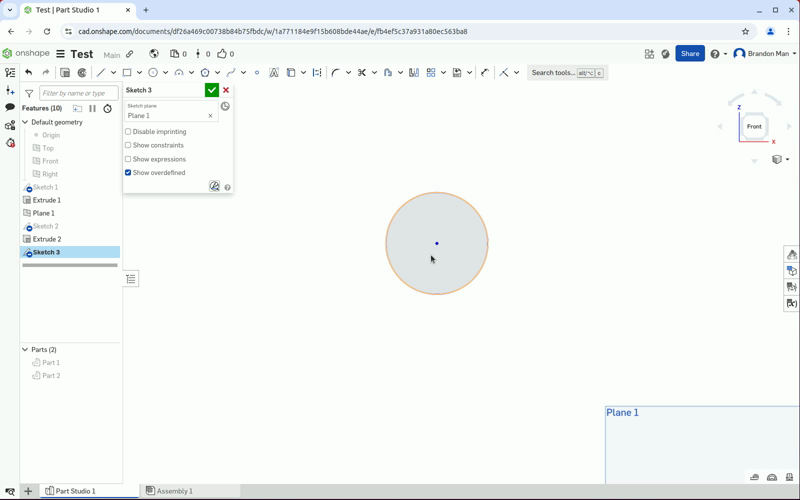
click(431, 254)
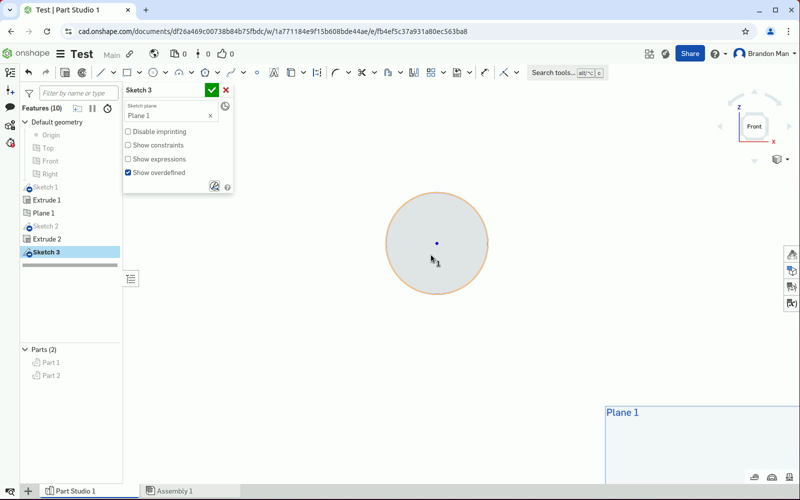
scroll(-6)
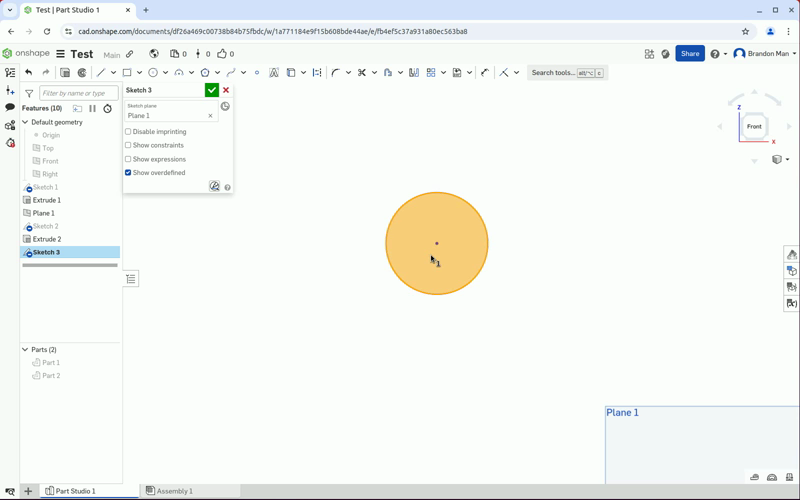
scroll(-6)
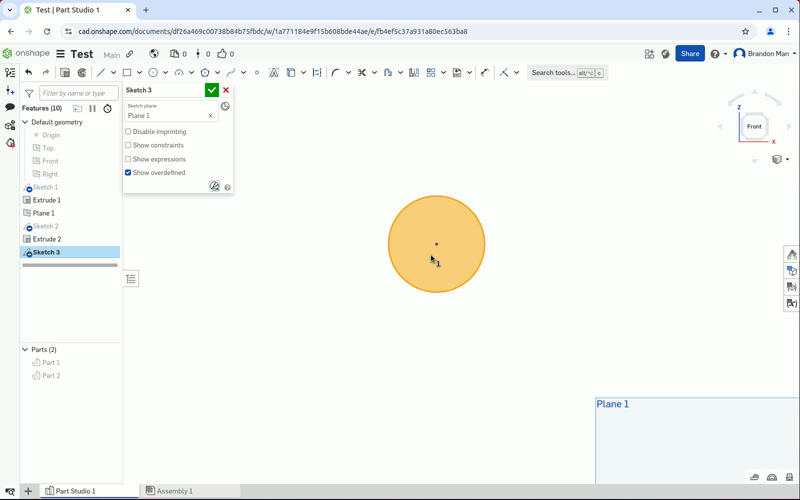
scroll(-6)
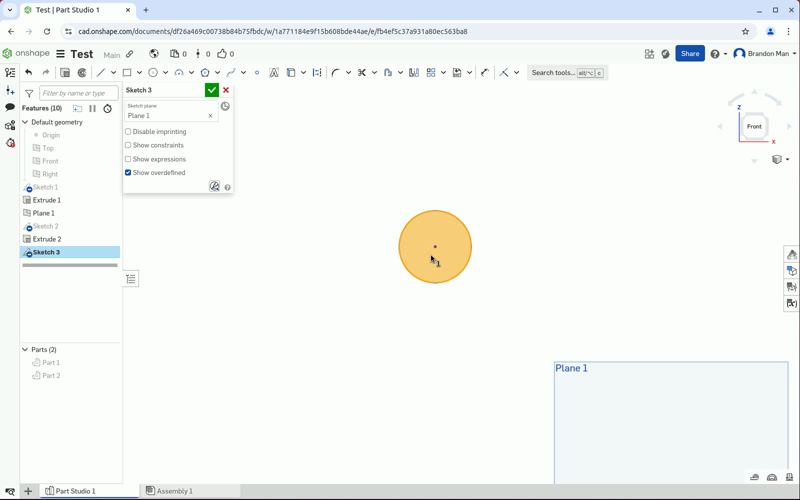
scroll(-6)
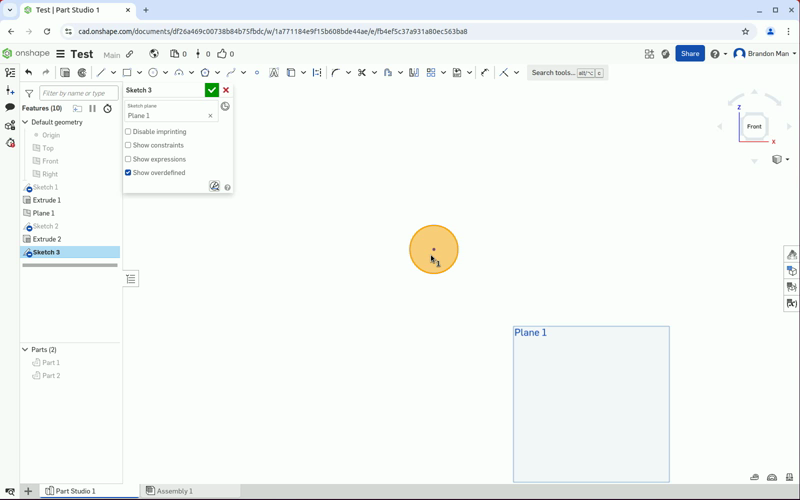
scroll(-6)
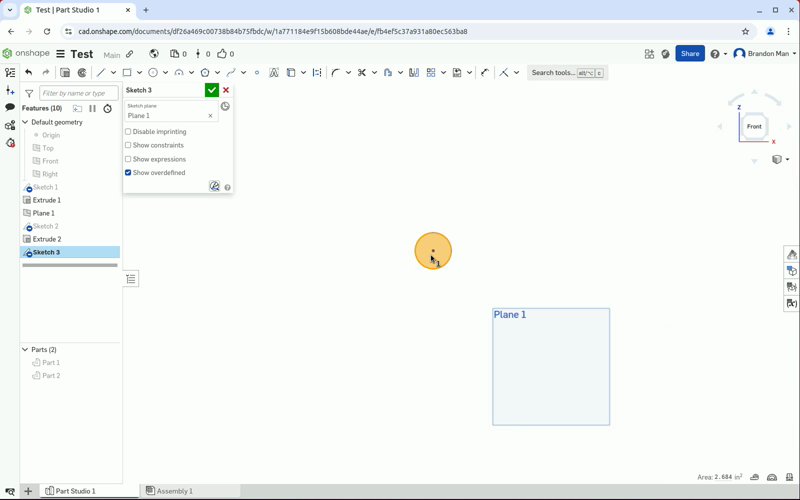
scroll(-6)
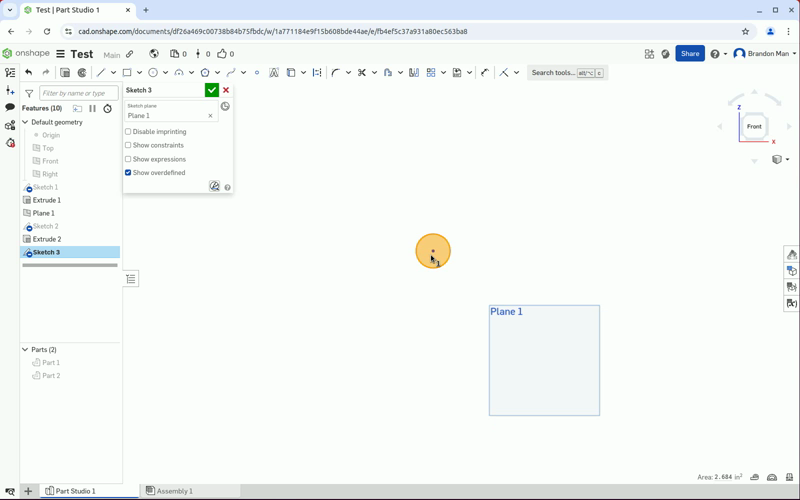
scroll(-6)
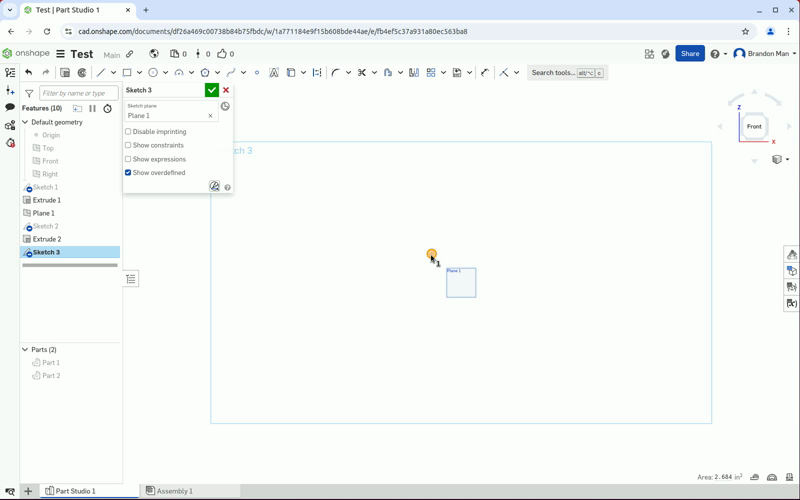
mouse_move(73, 352)
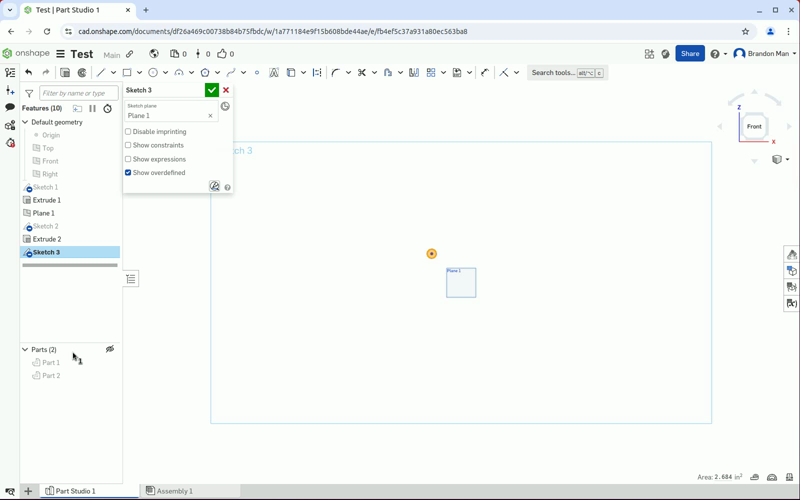
key(shift+y)
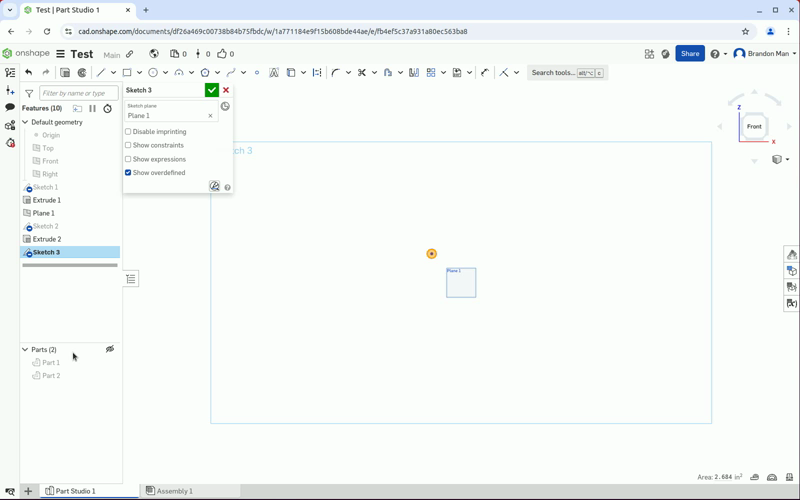
key(shift+e)
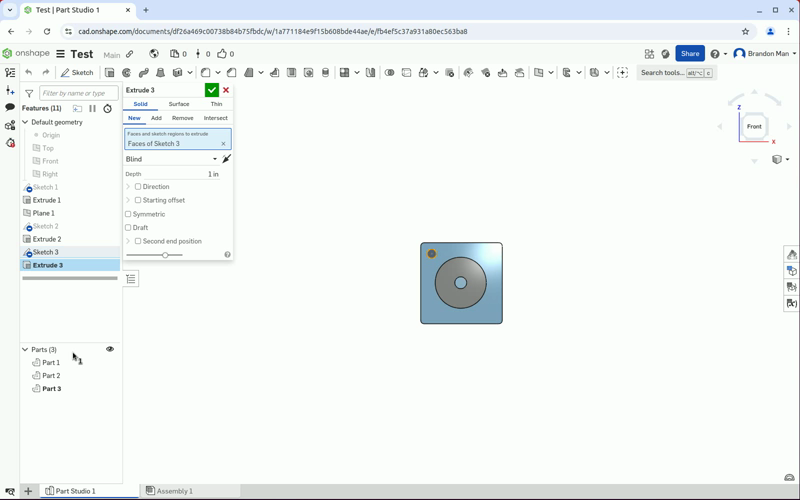
mouse_move(143, 106)
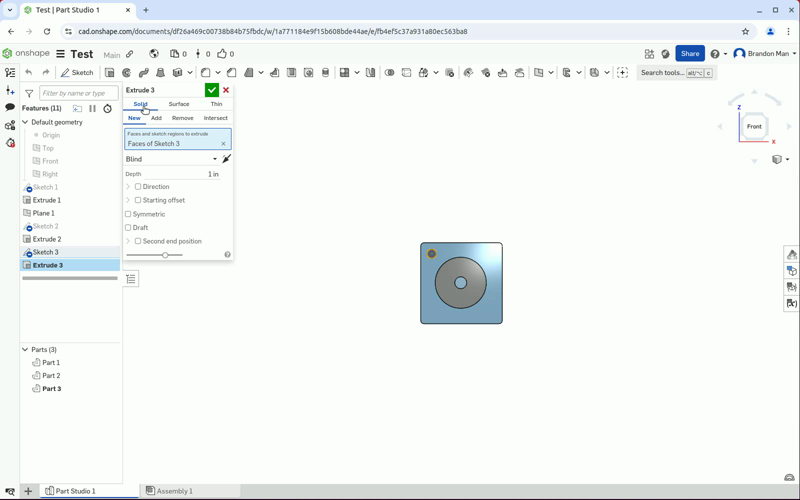
click(143, 106)
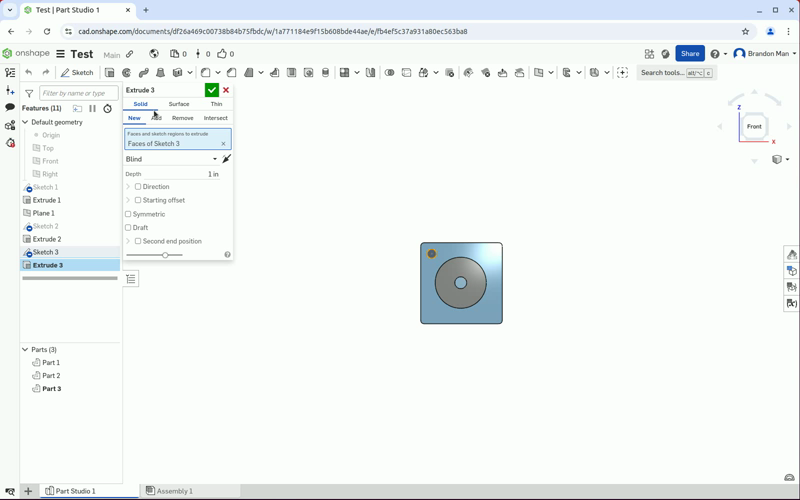
mouse_move(186, 120)
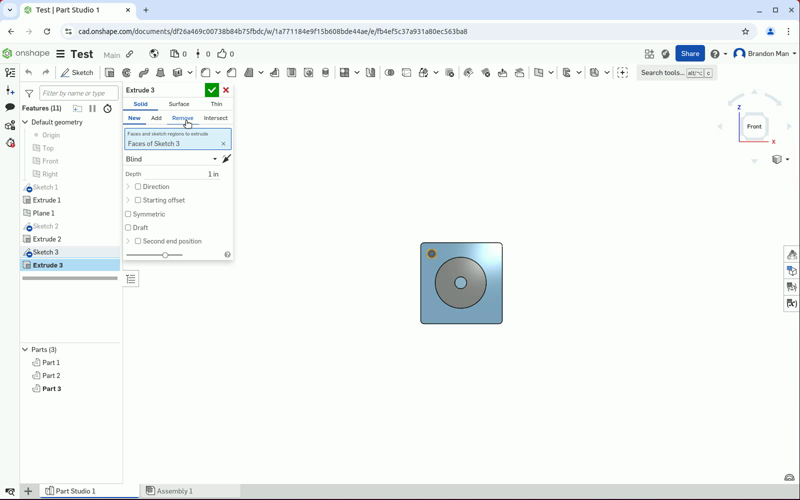
click(186, 120)
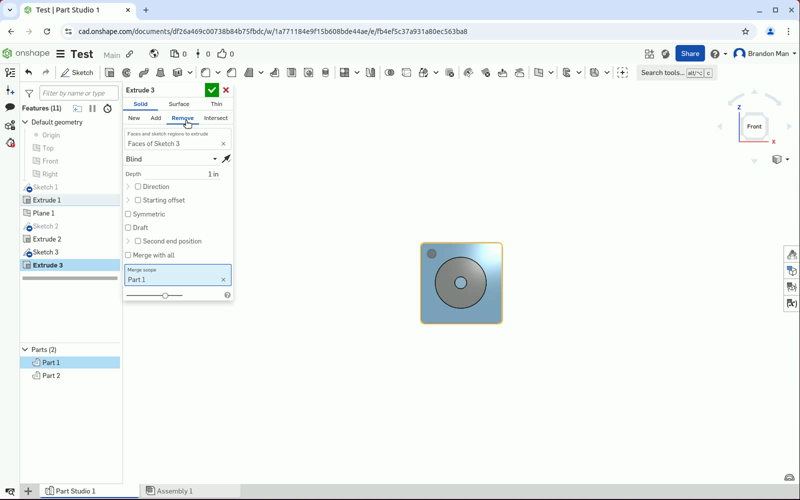
key(tab, 4)
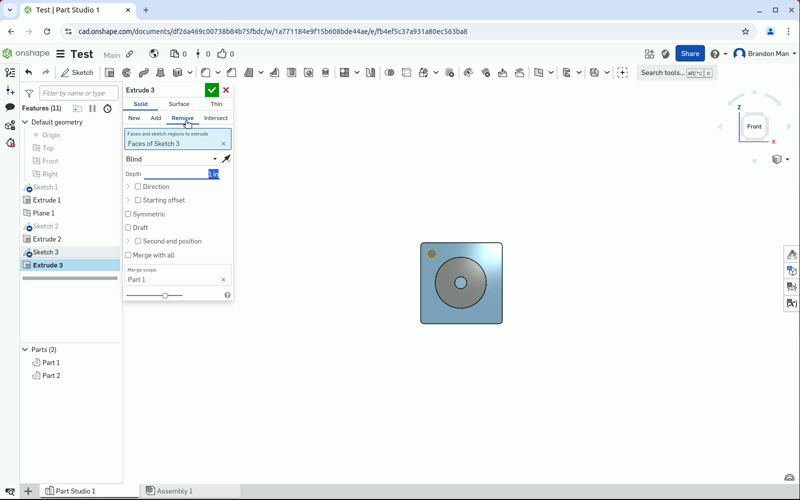
text(0.963)
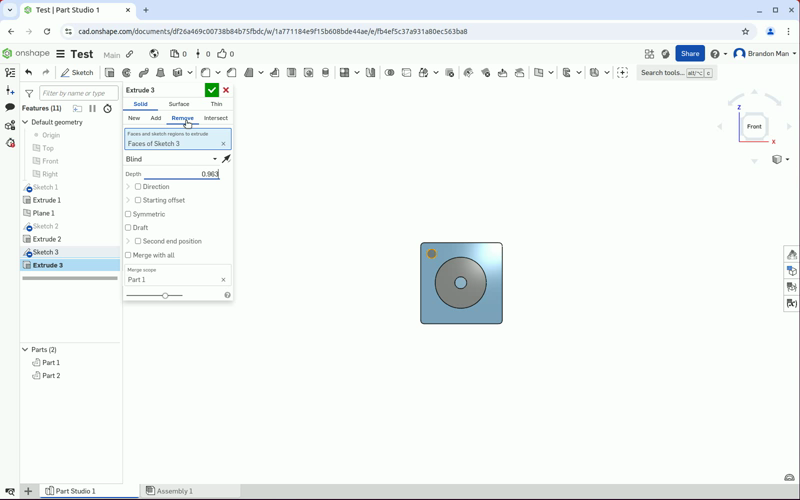
key(tab, 6)
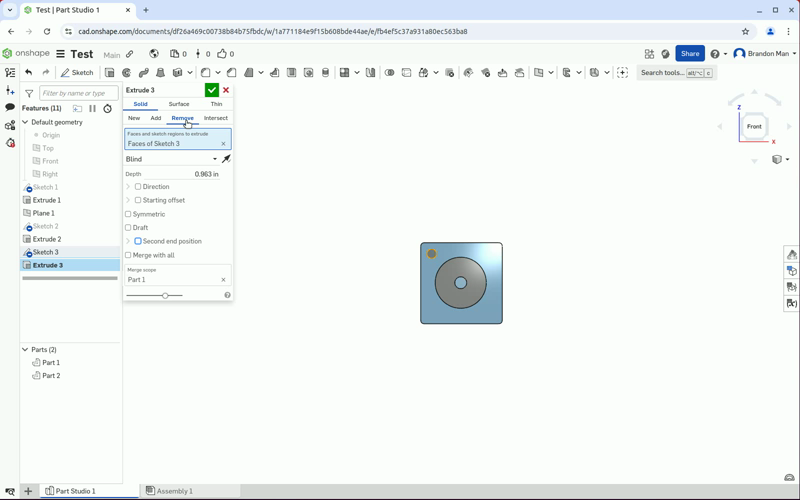
key(space)
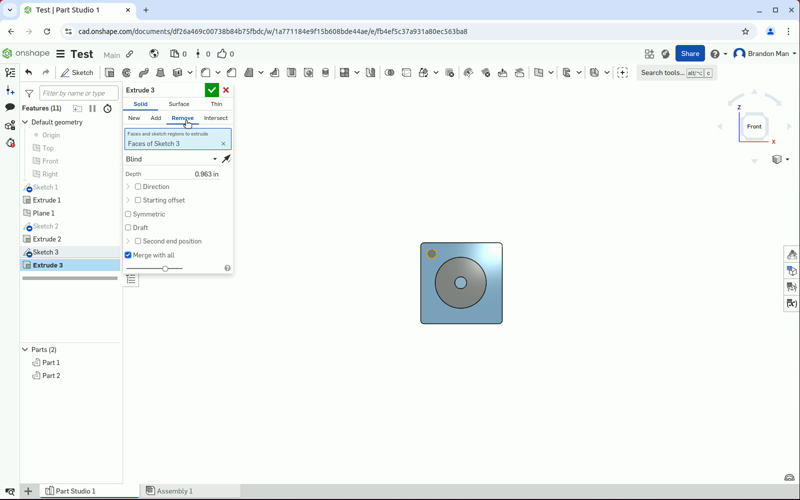
key(enter)
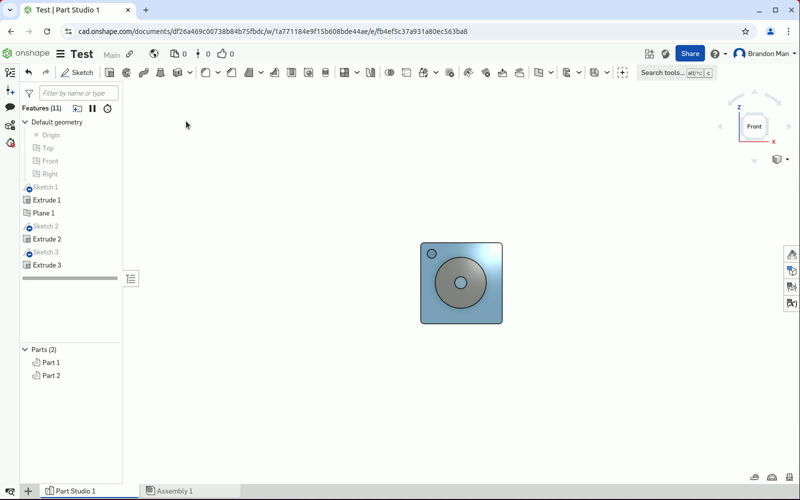
key(shift+h)
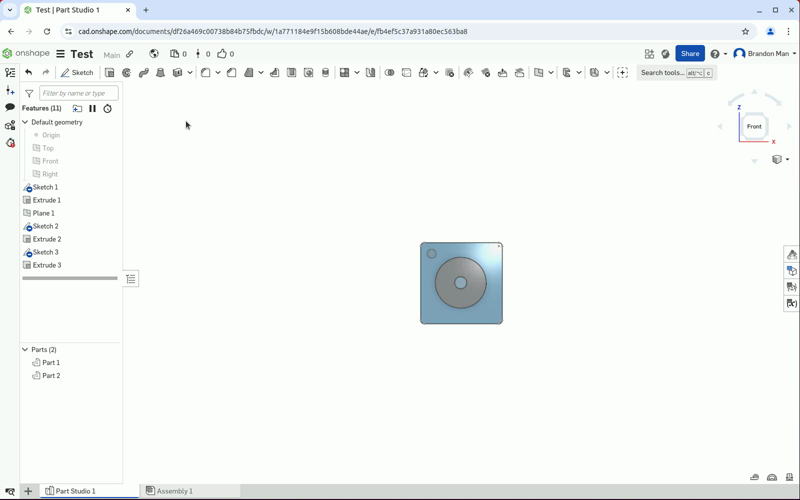
key(shift+h)
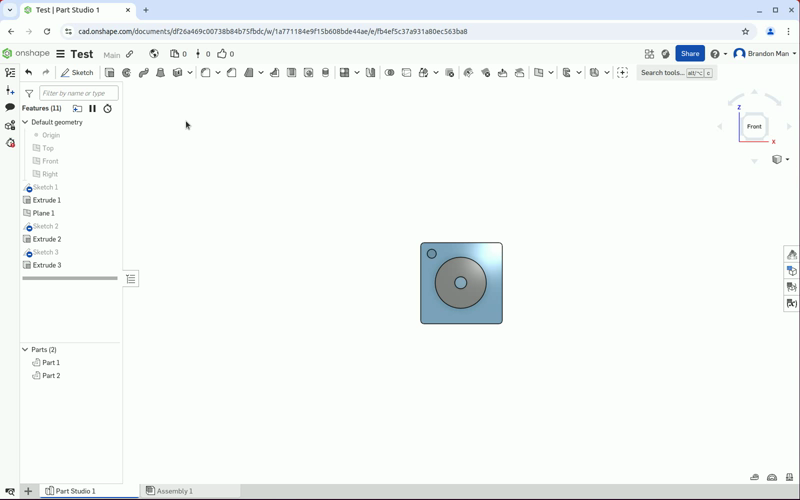
mouse_move(73, 189)
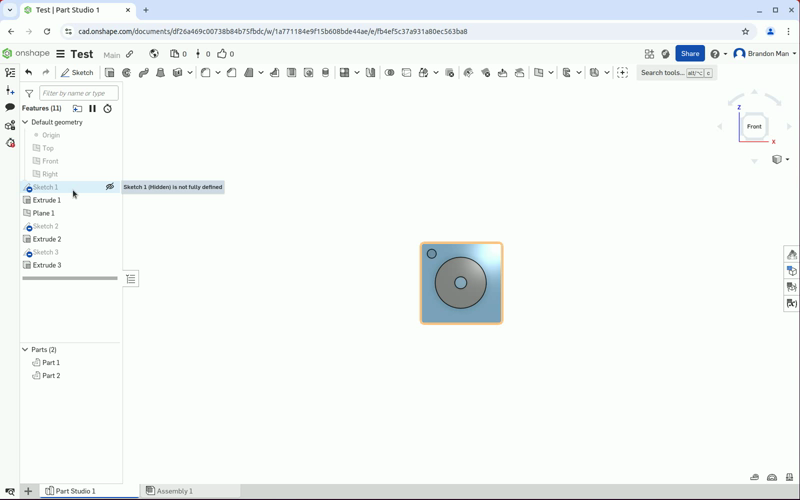
click(73, 189)
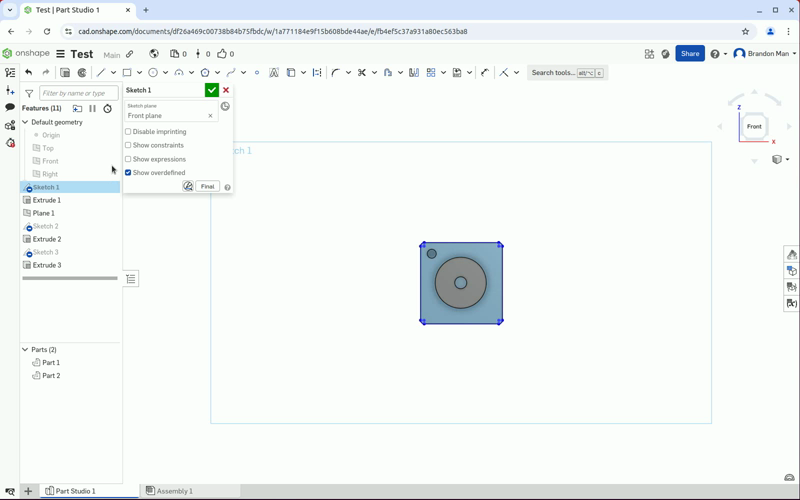
mouse_move(229, 92)
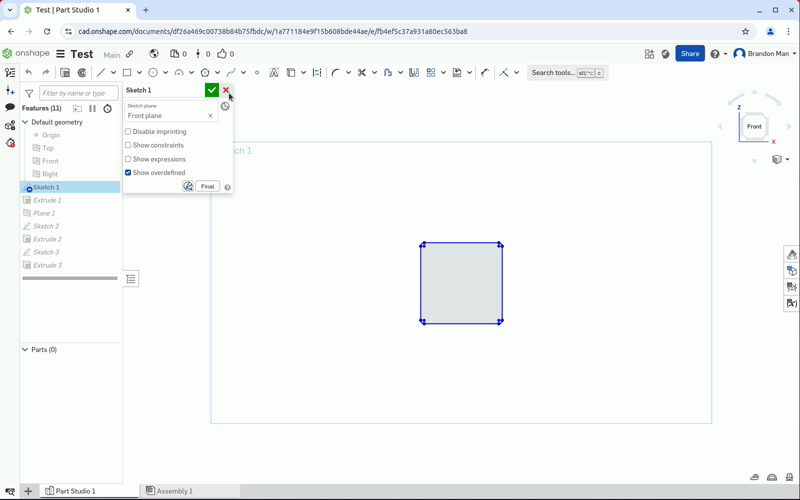
click(229, 92)
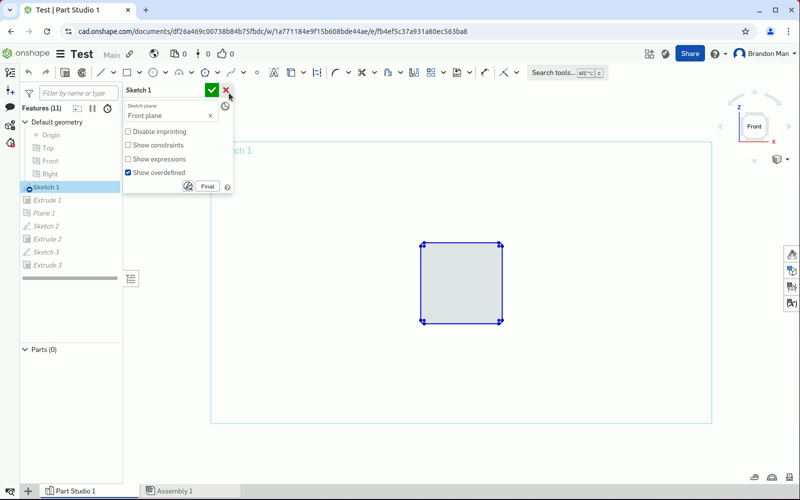
key(shift+s)
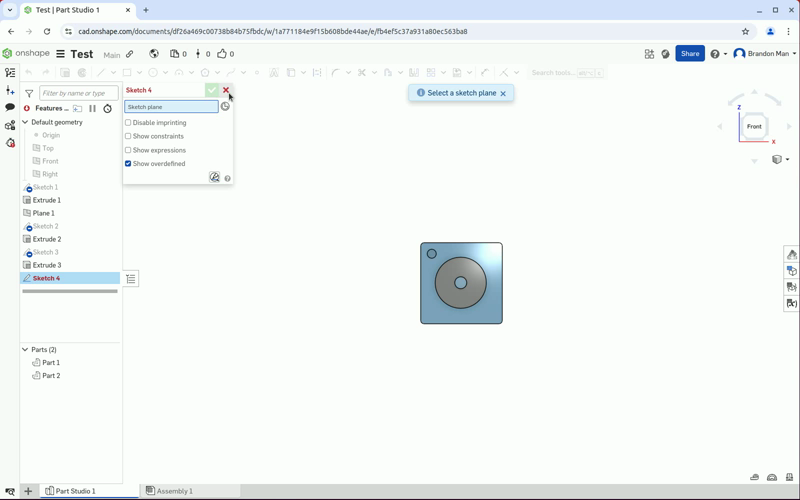
mouse_move(73, 215)
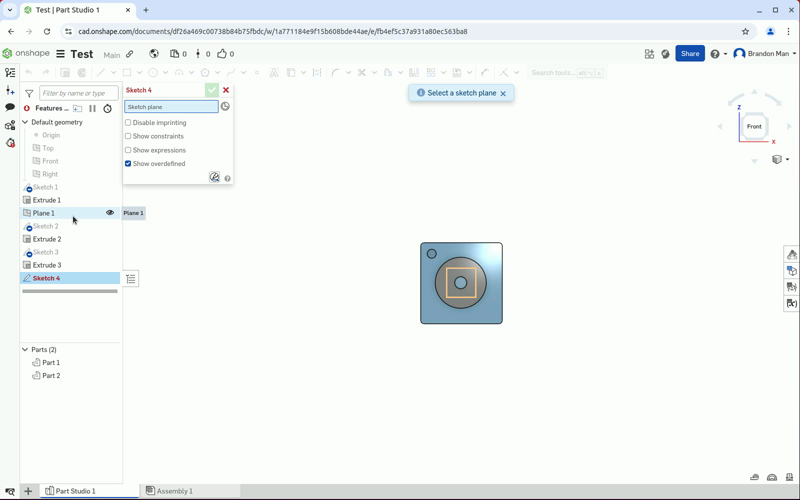
click(73, 215)
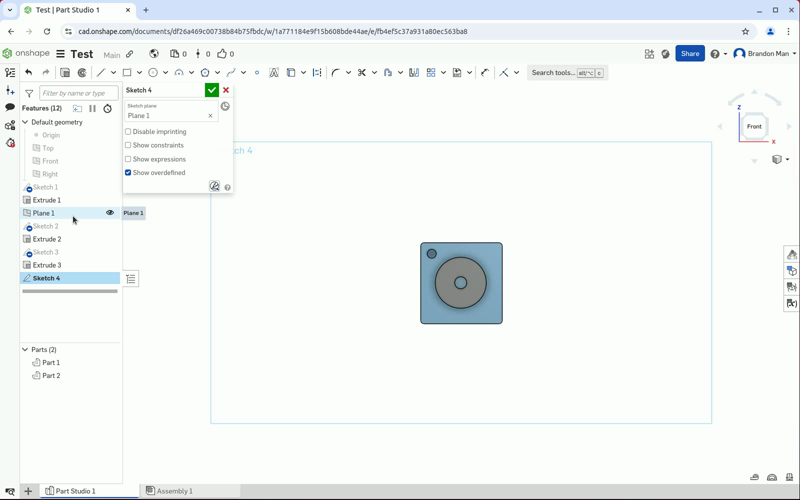
mouse_move(73, 352)
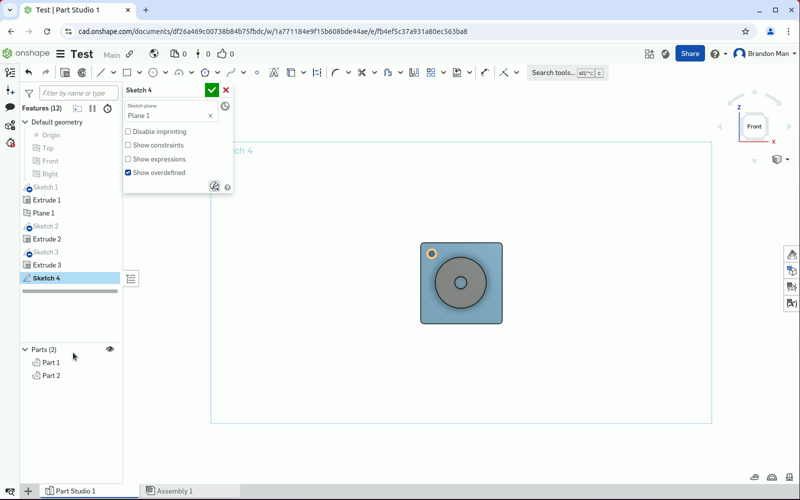
key(y)
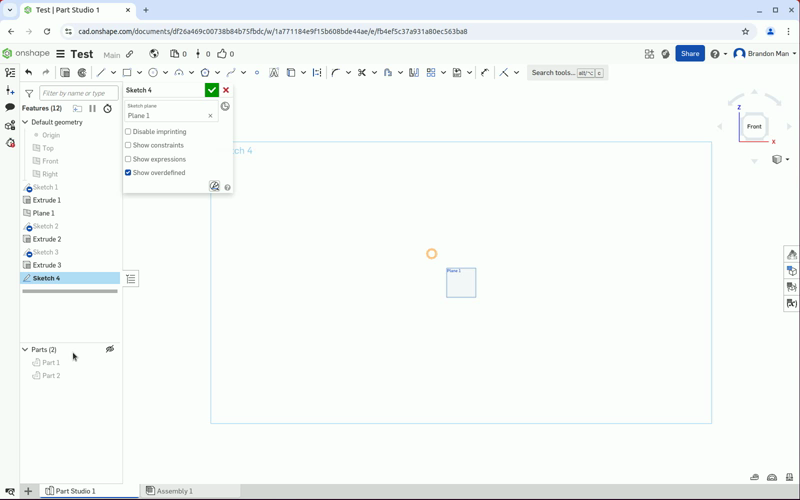
key(c)
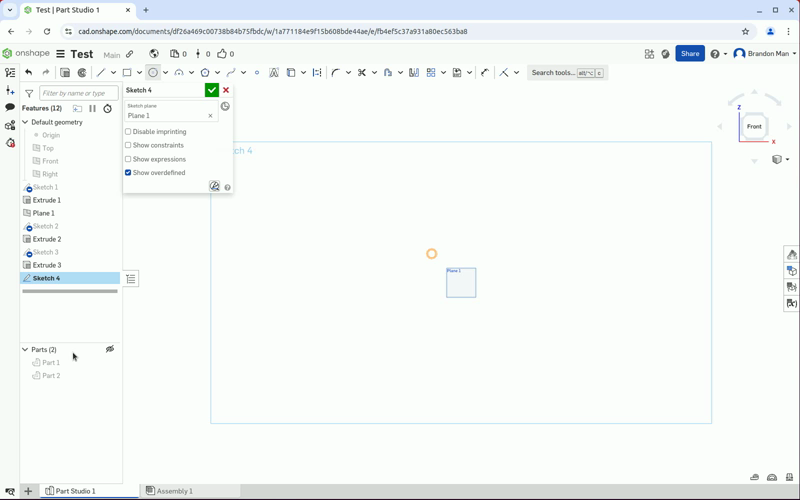
key_down(shift)
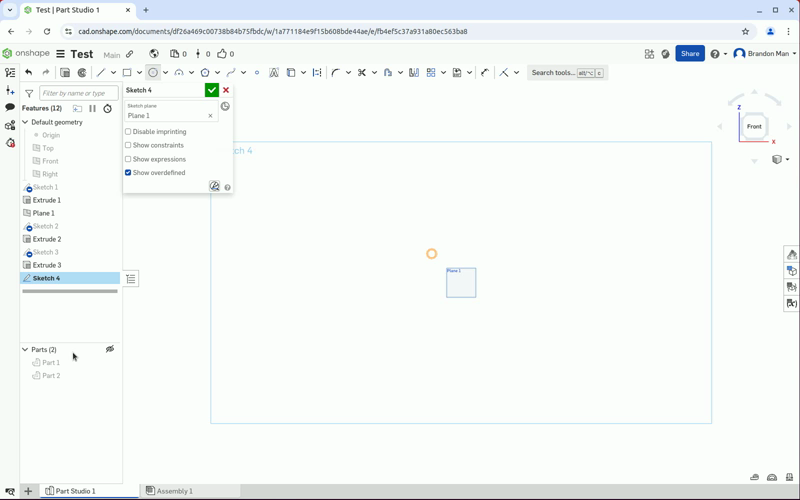
mouse_move(492, 253)
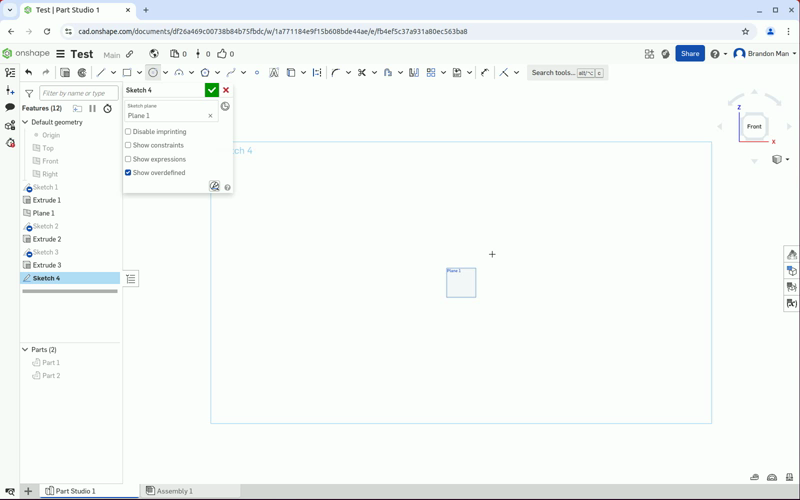
click(492, 253)
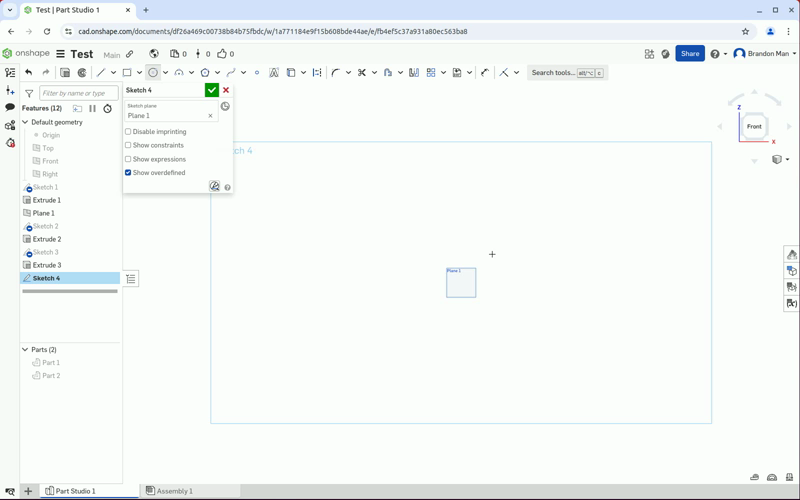
key_up(shift)
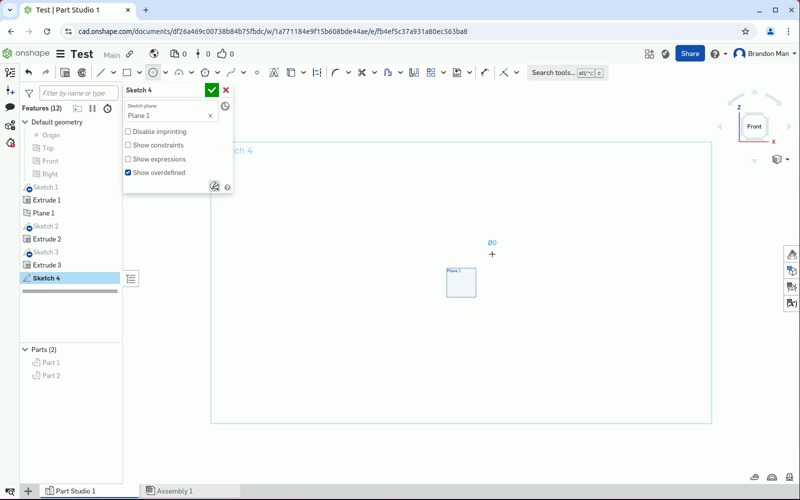
mouse_move(496, 253)
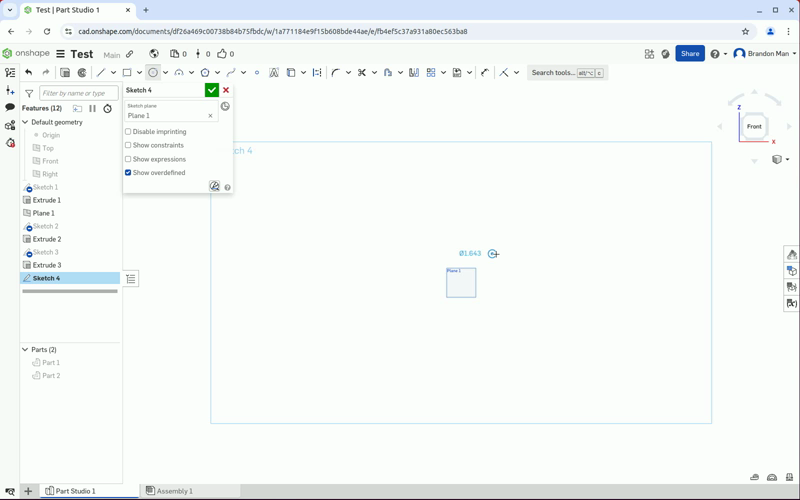
click(496, 253)
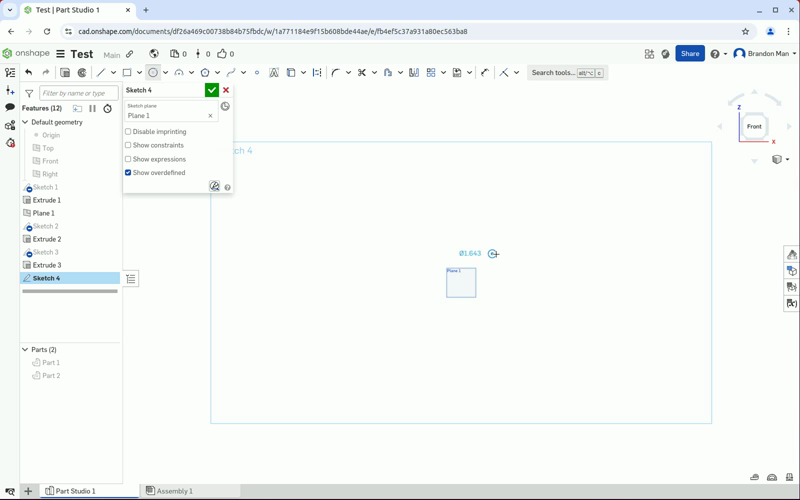
key(esc)
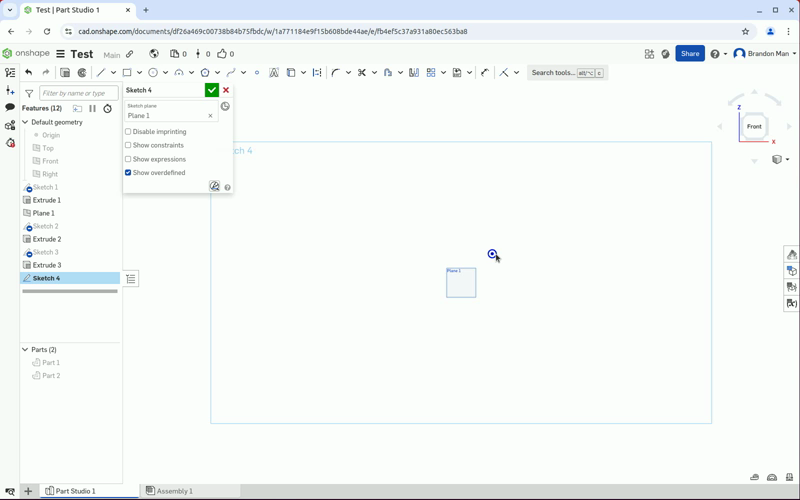
mouse_move(491, 255)
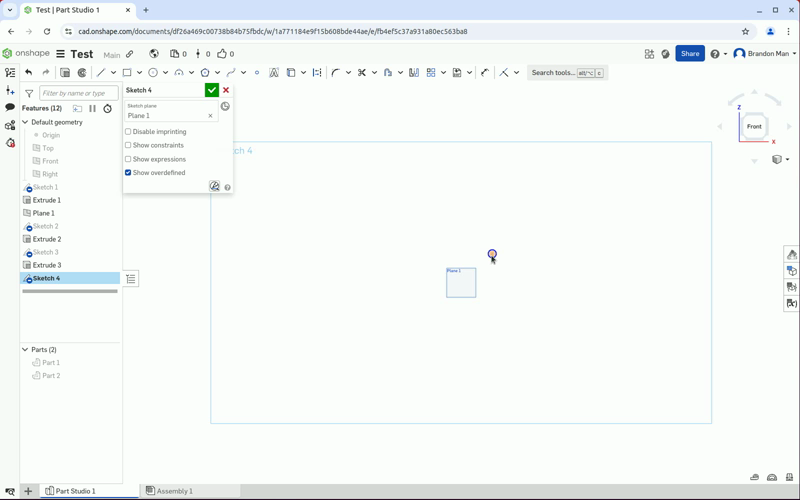
scroll(6)
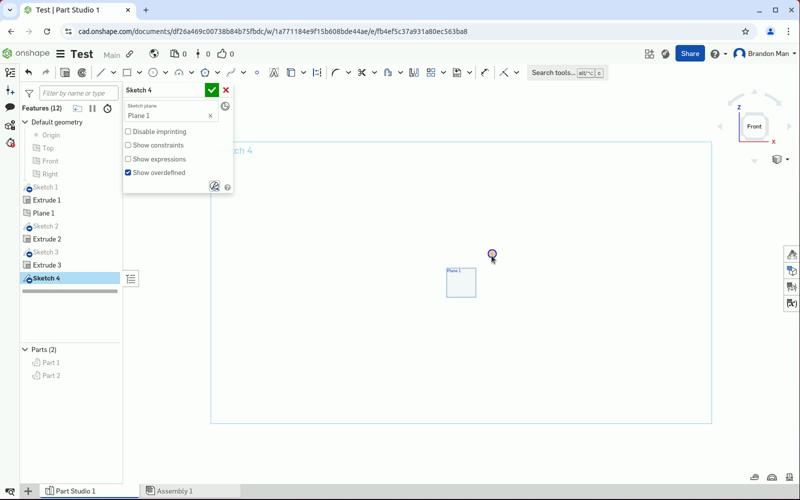
scroll(6)
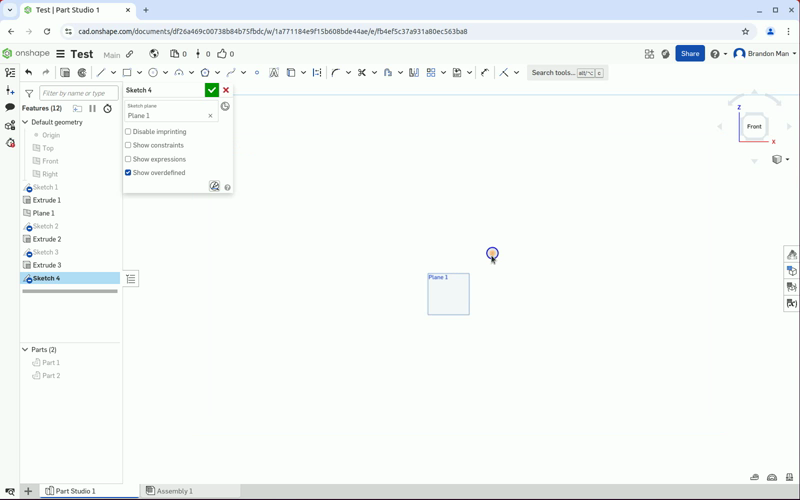
scroll(6)
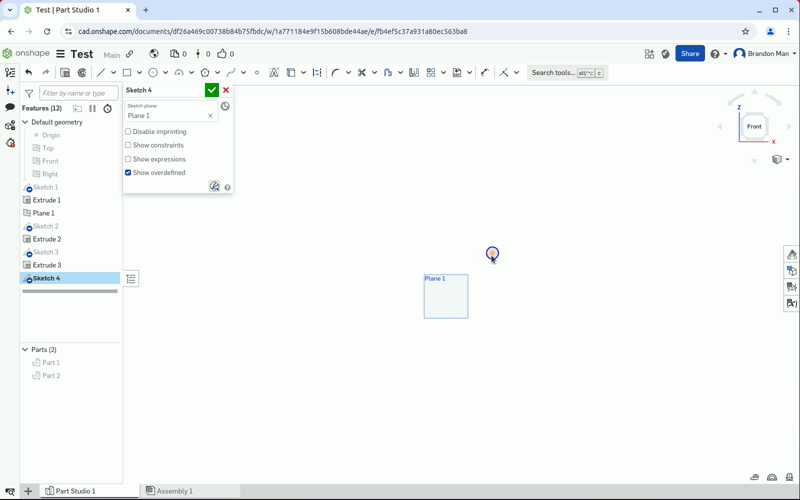
scroll(6)
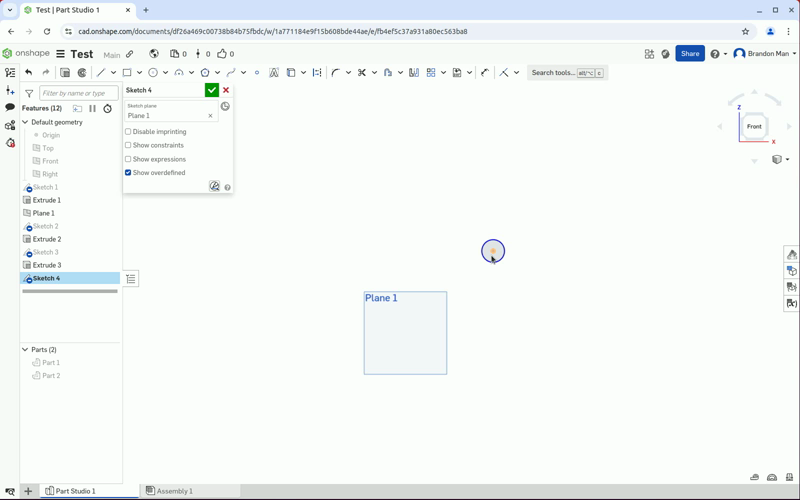
scroll(6)
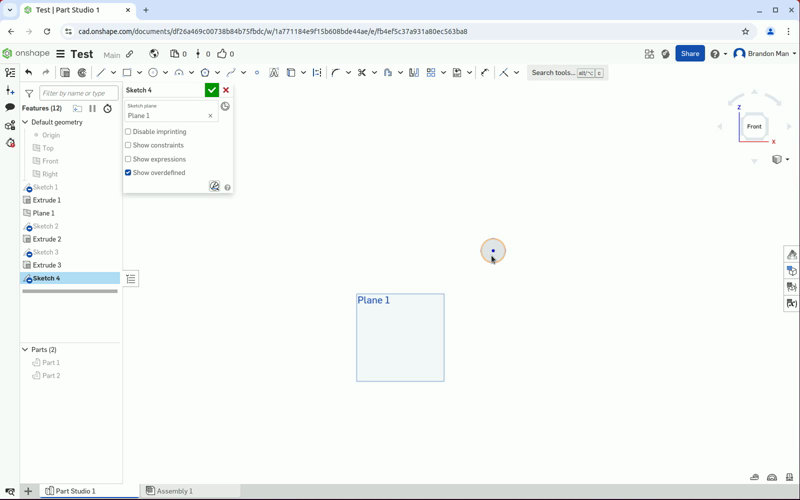
scroll(6)
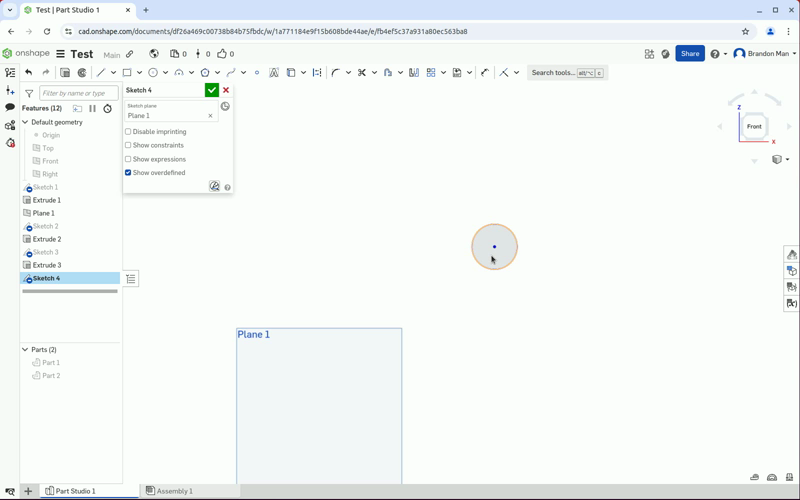
scroll(6)
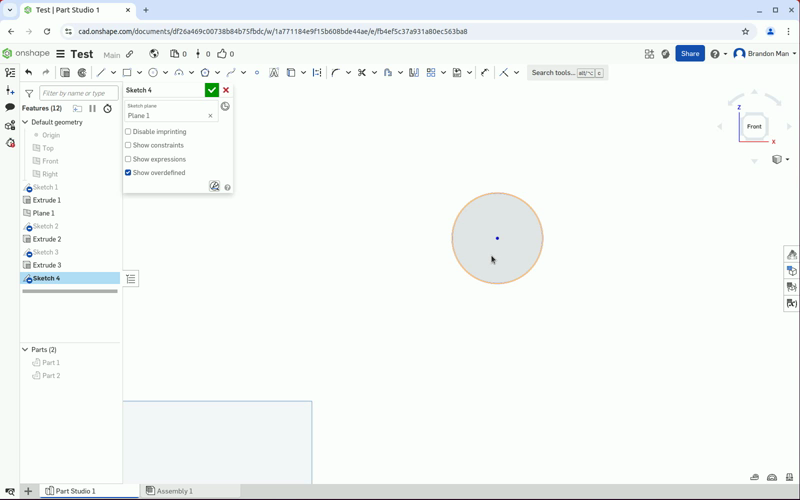
click(491, 255)
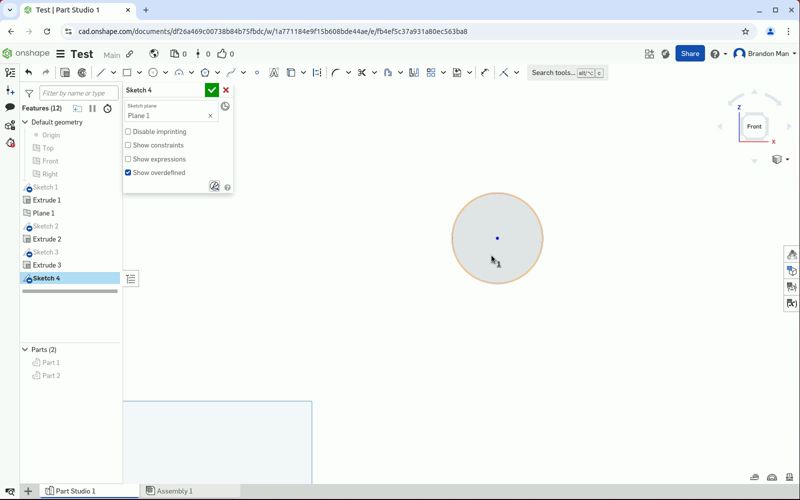
scroll(-6)
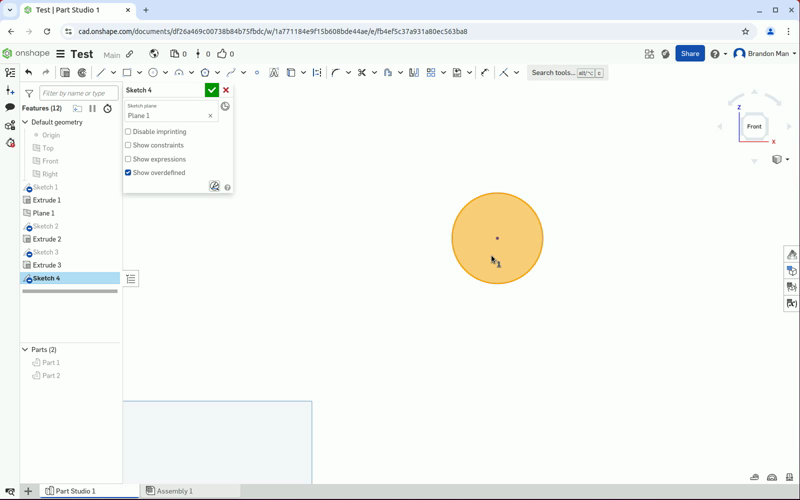
scroll(-6)
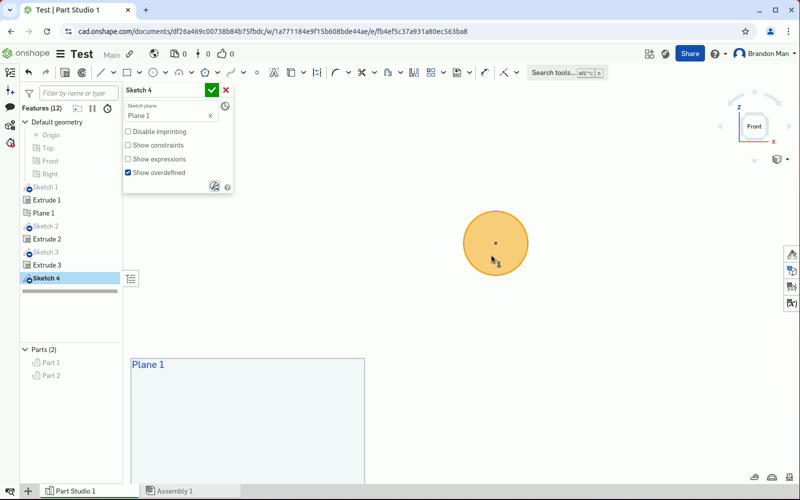
scroll(-6)
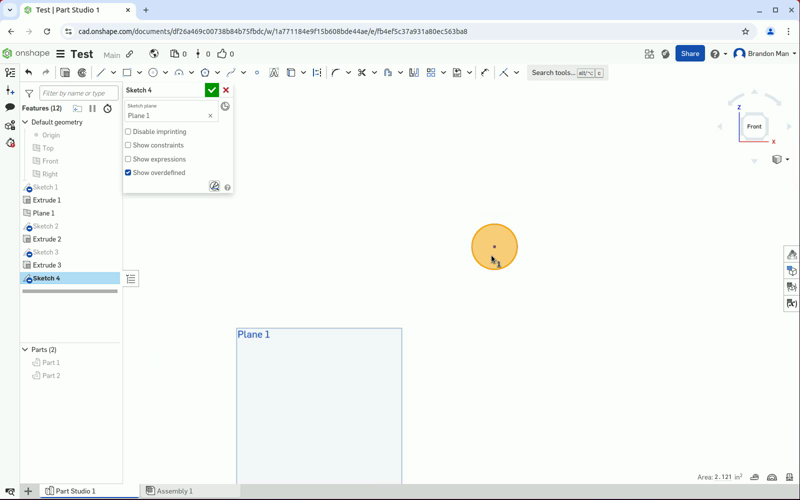
scroll(-6)
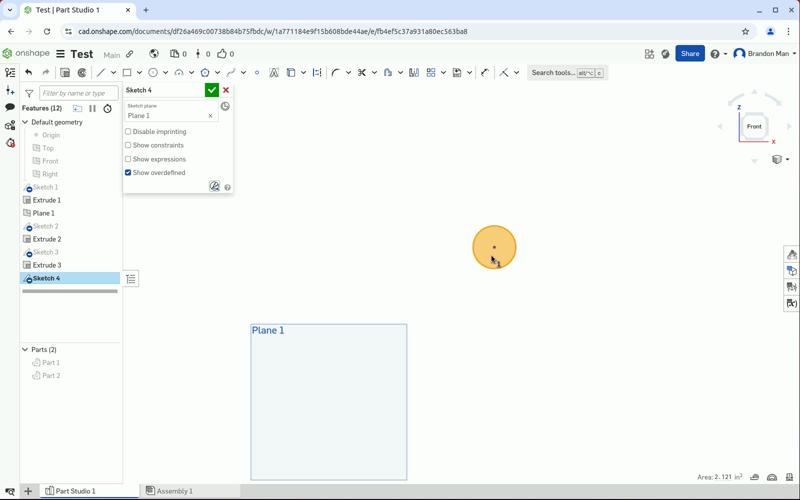
scroll(-6)
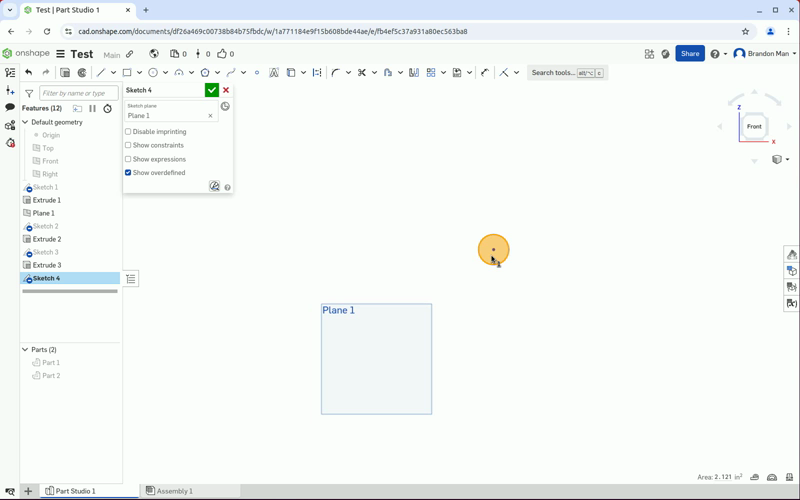
scroll(-6)
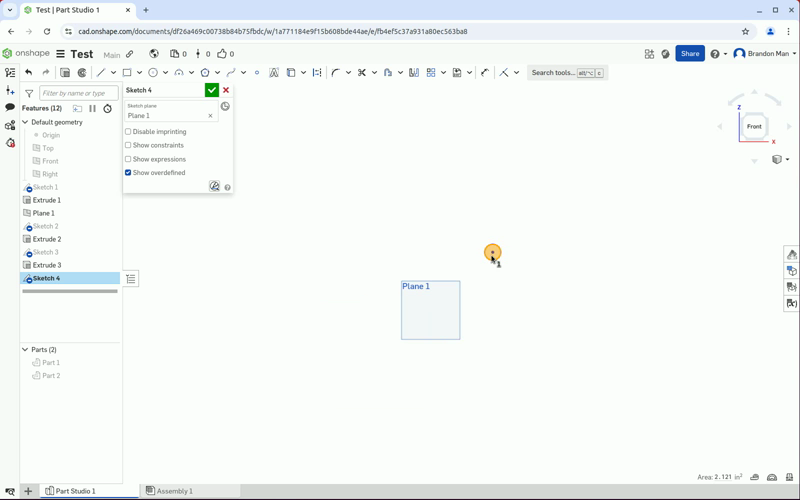
scroll(-6)
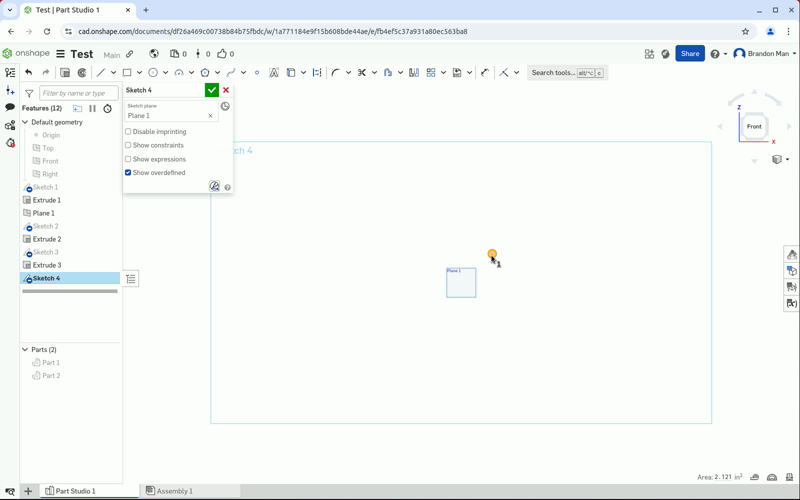
mouse_move(73, 352)
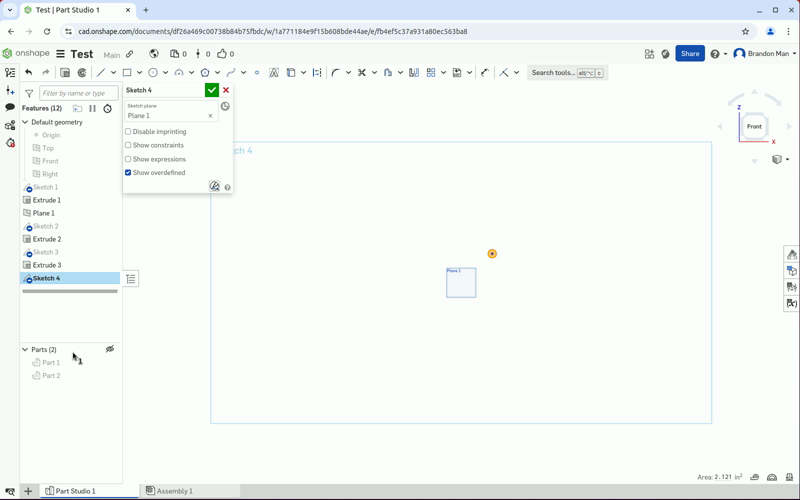
key(shift+y)
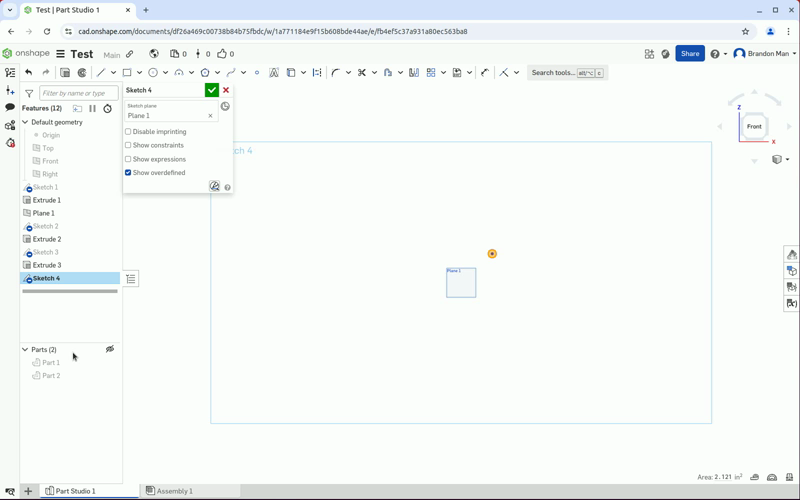
key(shift+e)
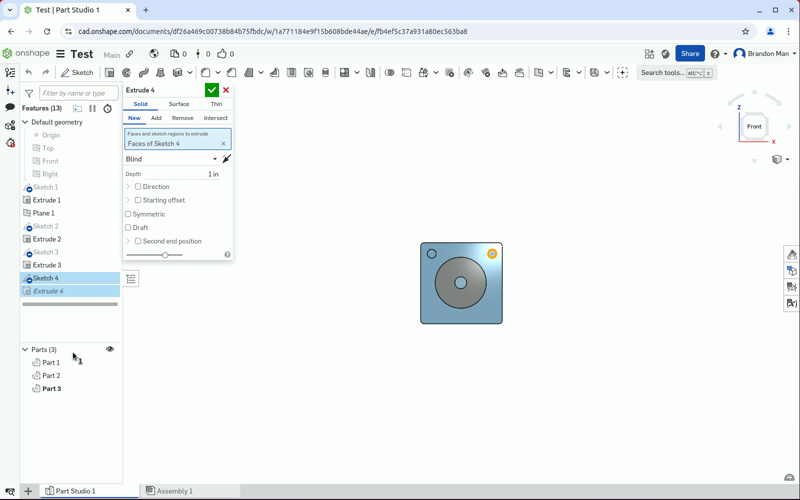
mouse_move(143, 106)
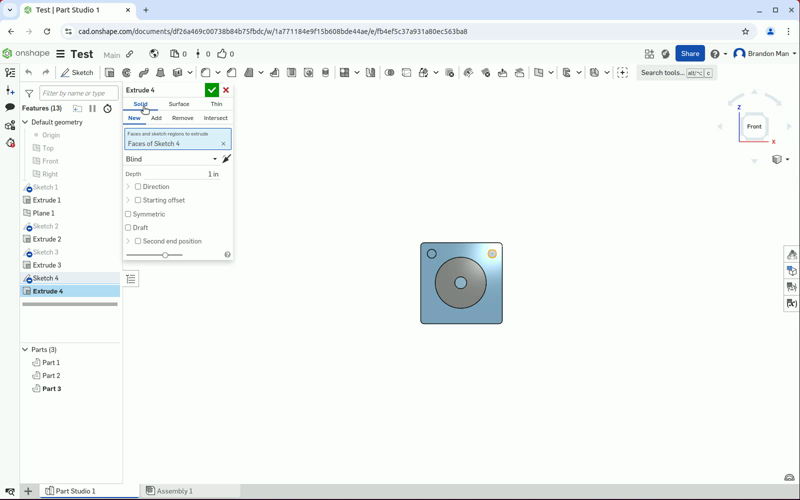
click(143, 106)
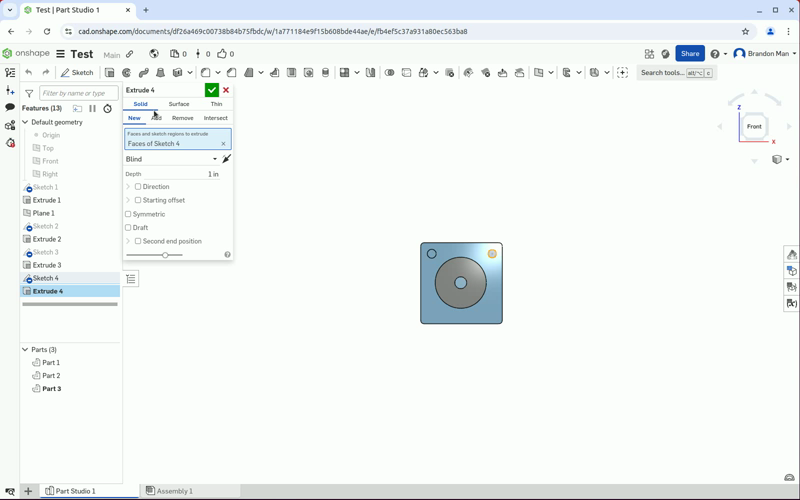
mouse_move(186, 120)
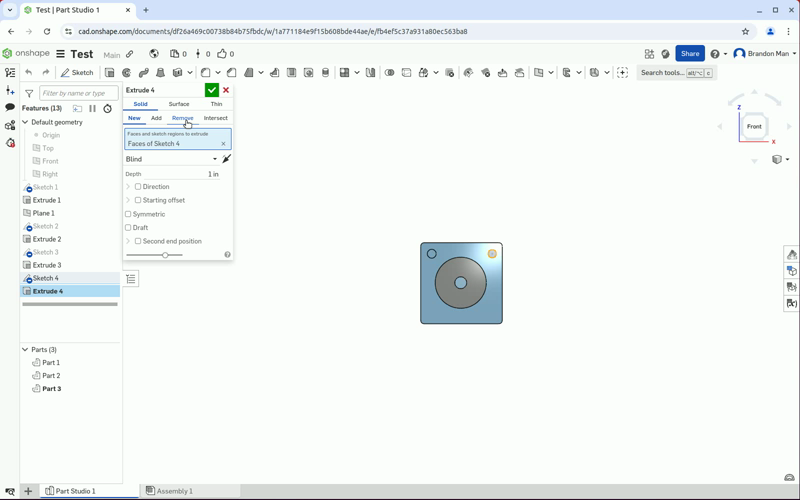
click(186, 120)
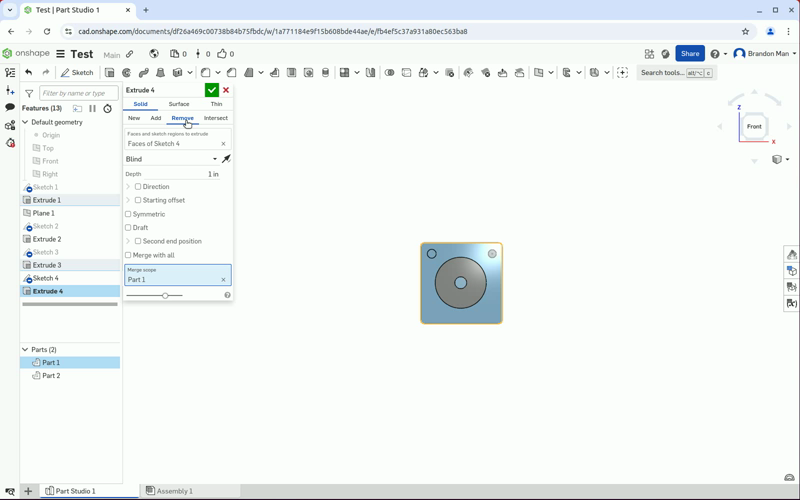
key(tab, 4)
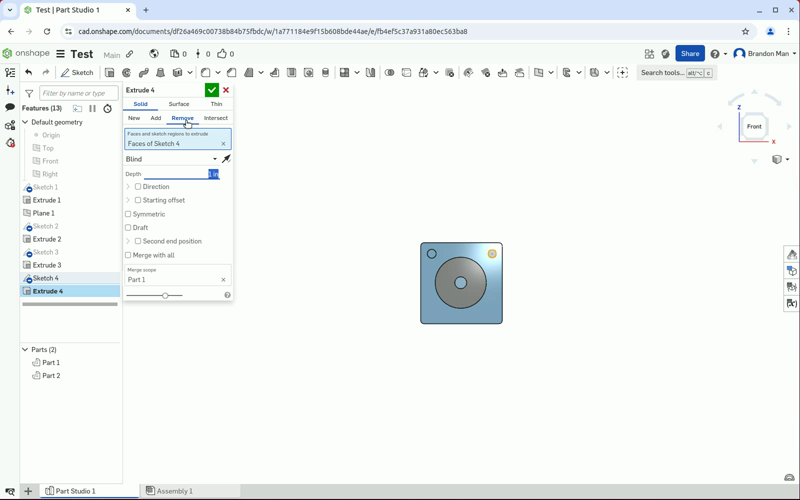
text(0.963)
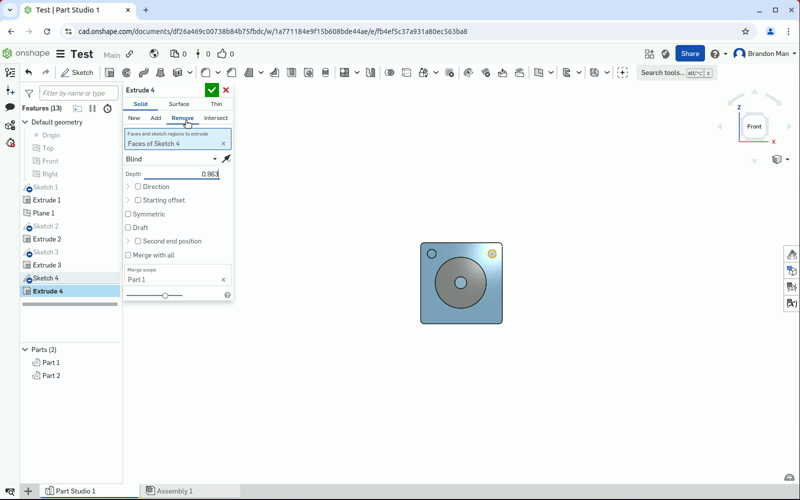
key(tab, 6)
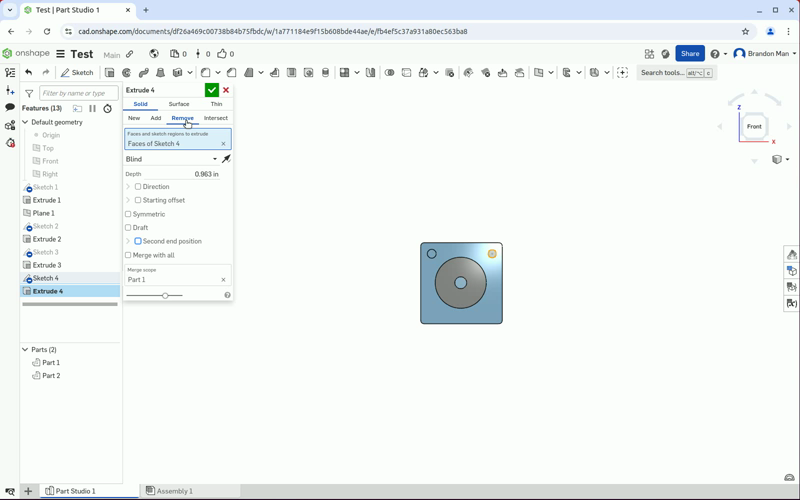
key(space)
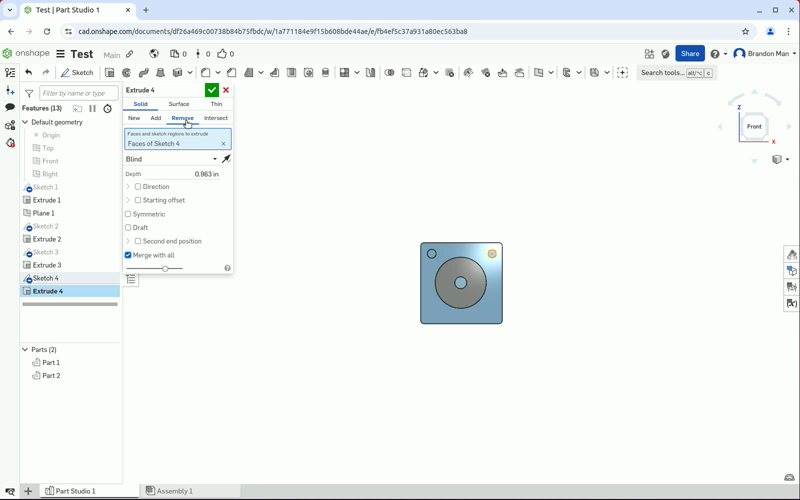
key(enter)
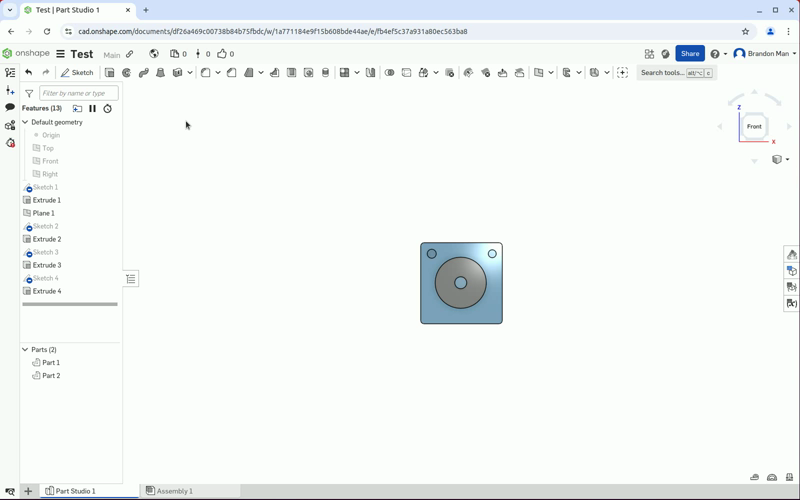
key(shift+h)
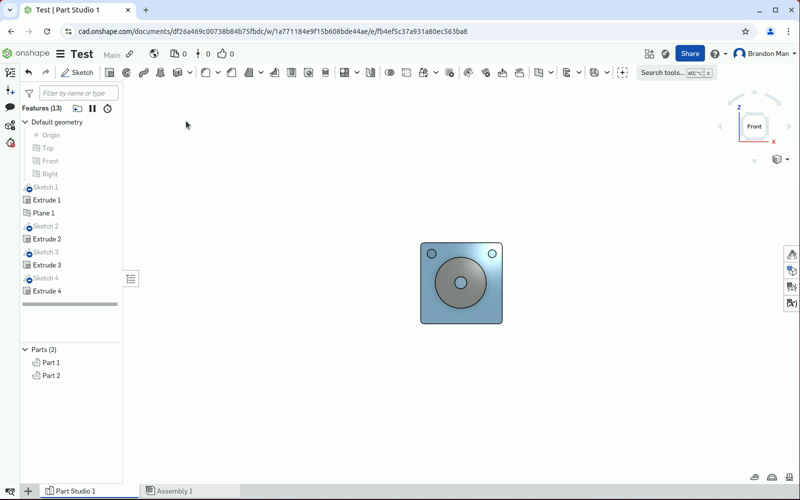
key(shift+h)
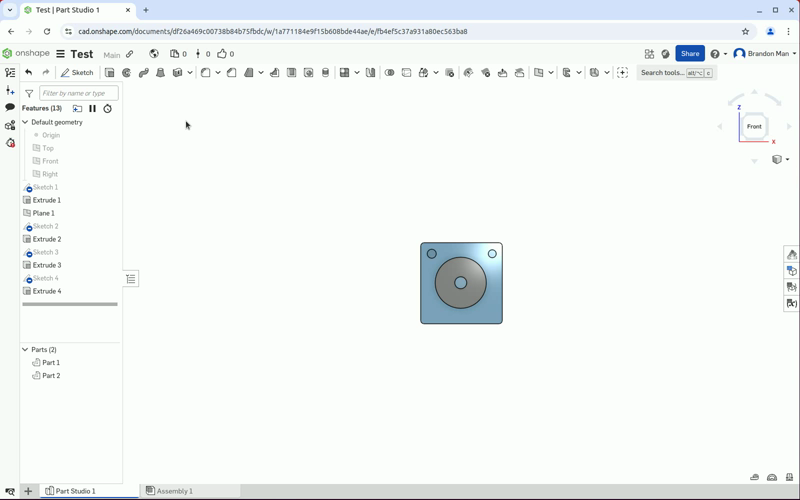
mouse_move(73, 189)
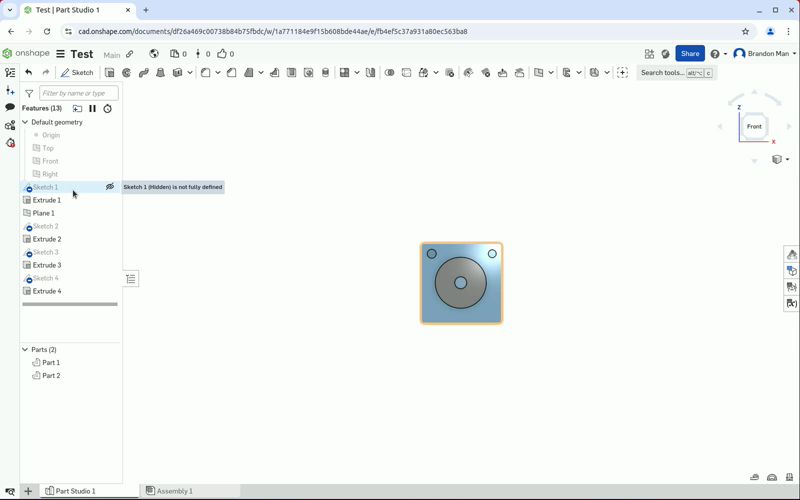
click(73, 189)
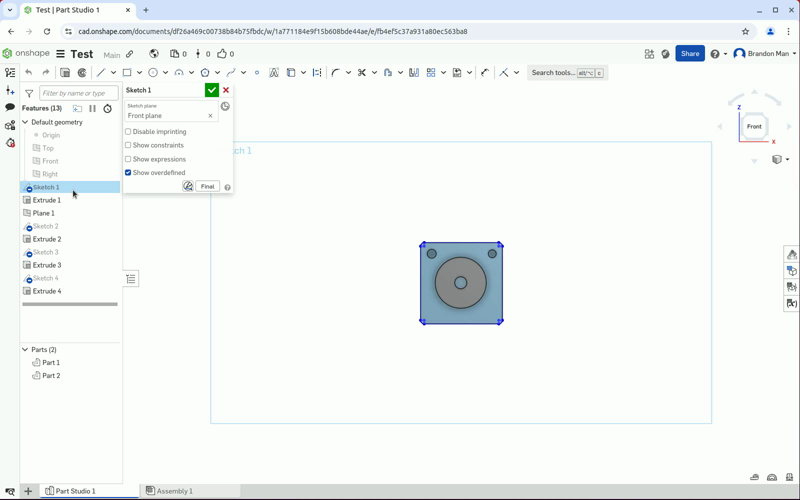
mouse_move(229, 92)
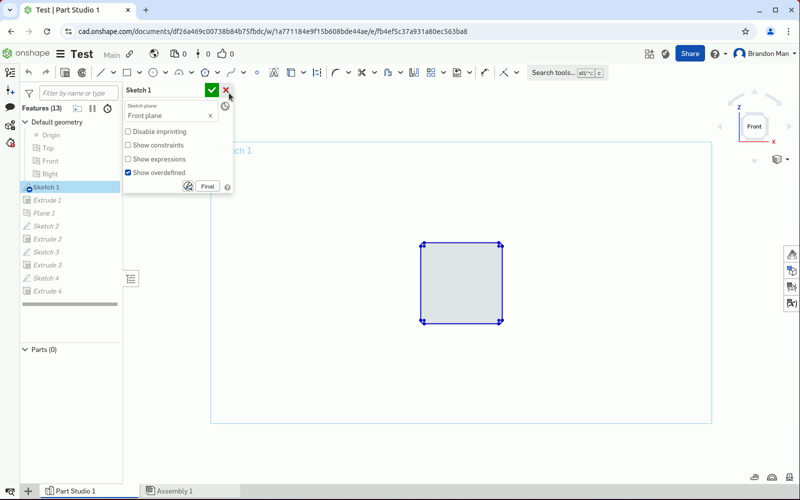
click(229, 92)
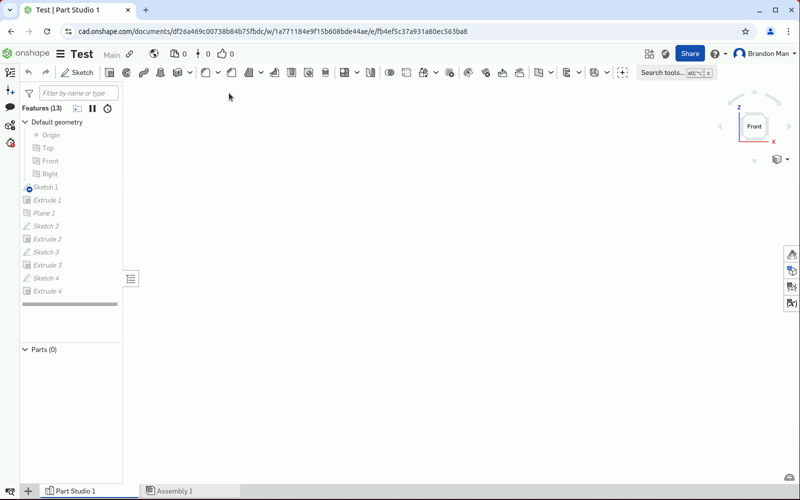
key(shift+s)
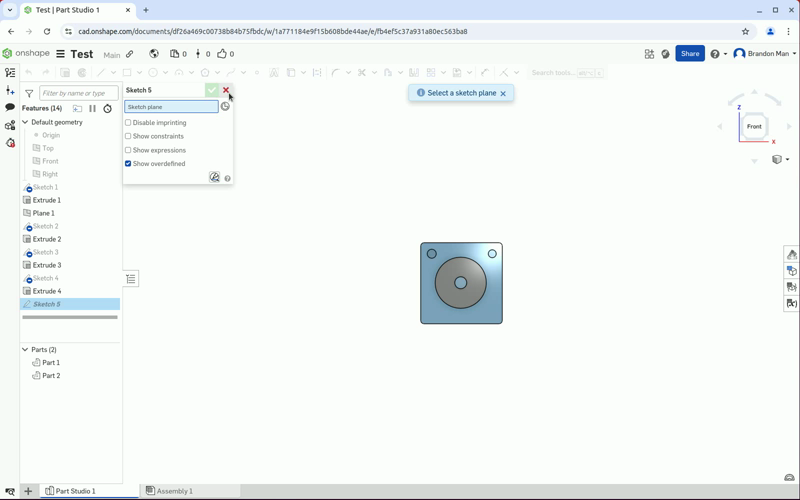
mouse_move(73, 215)
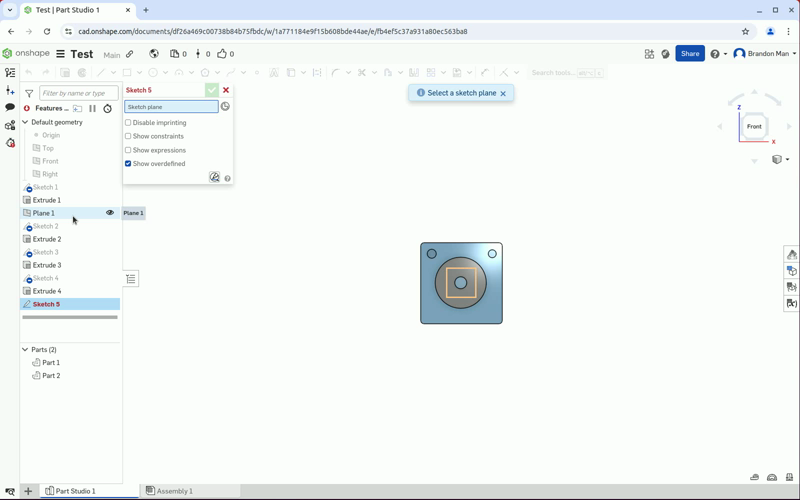
click(73, 215)
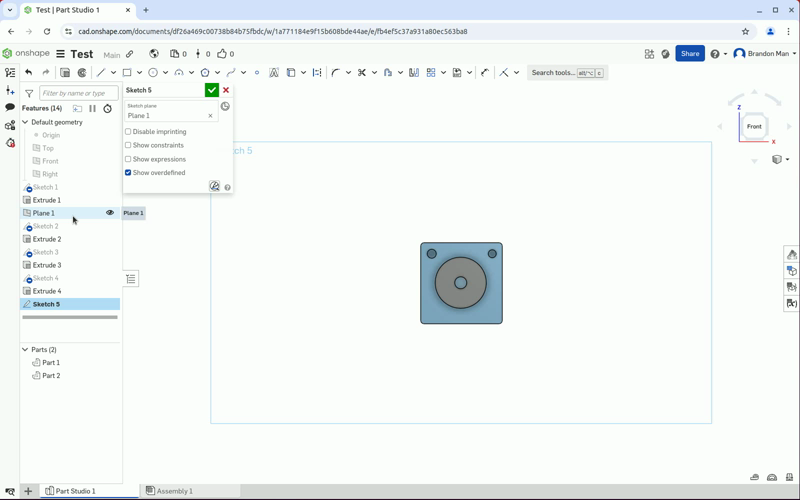
mouse_move(73, 352)
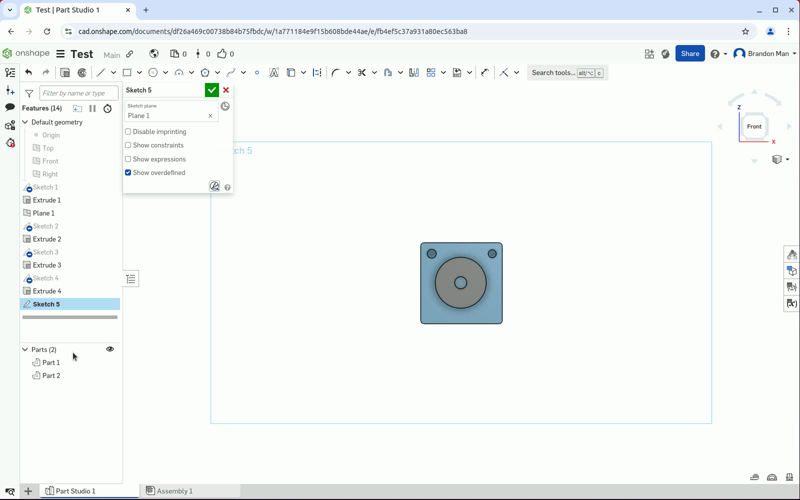
key(y)
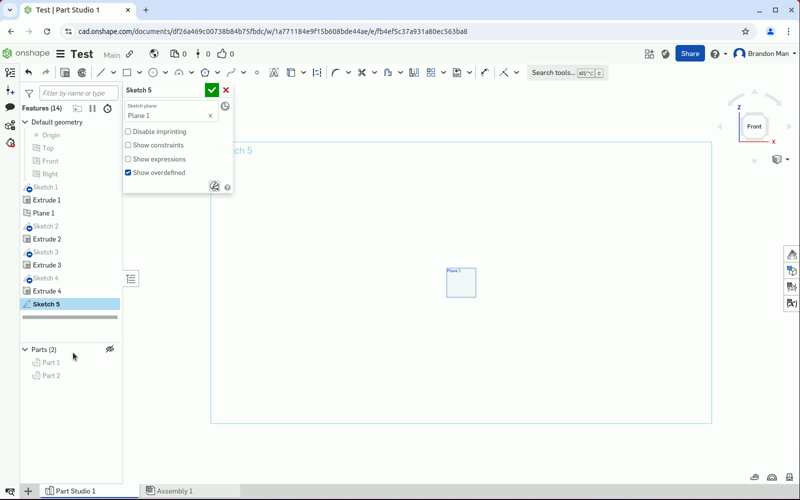
key(c)
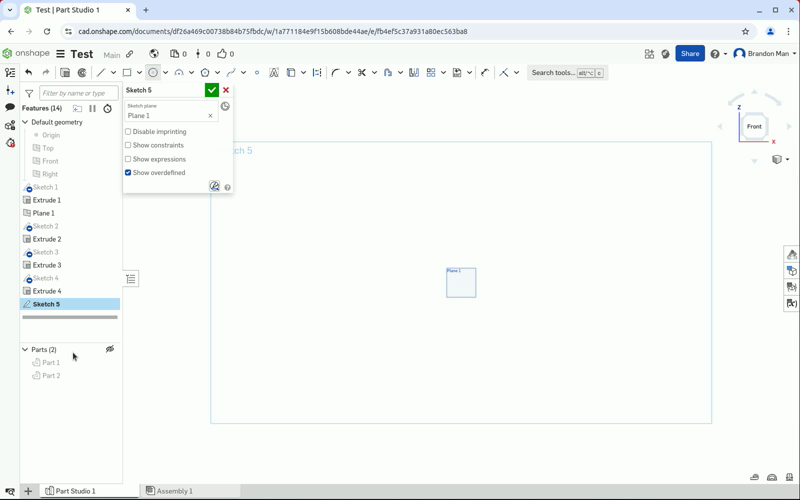
key_down(shift)
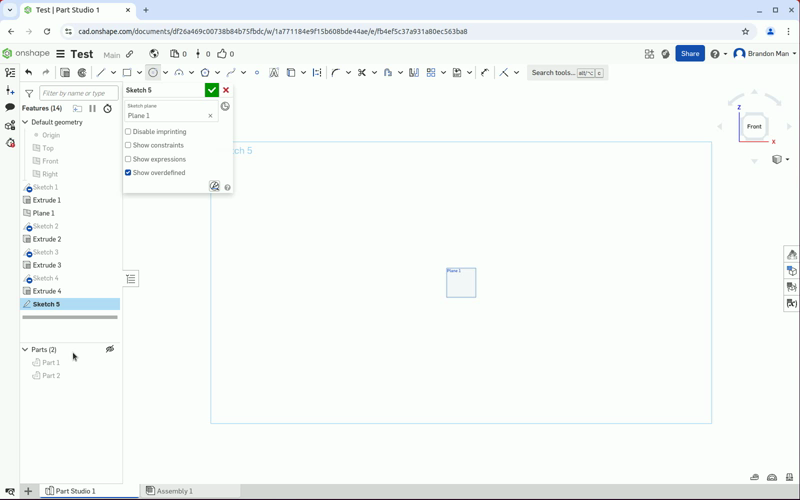
mouse_move(492, 312)
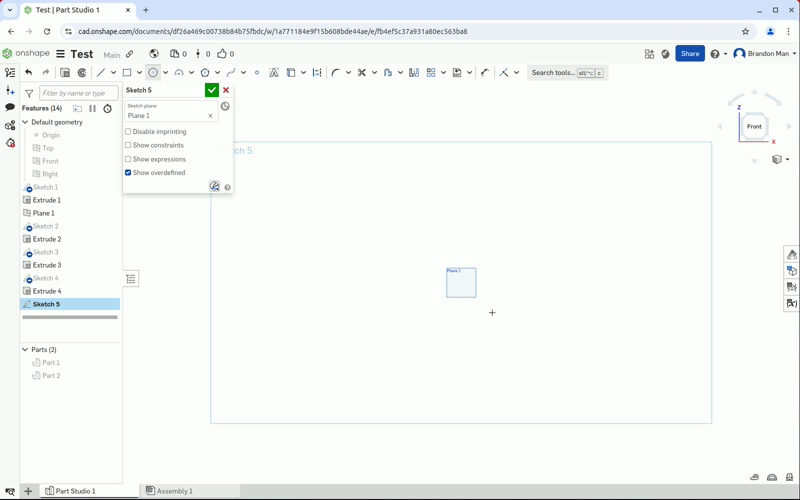
click(492, 312)
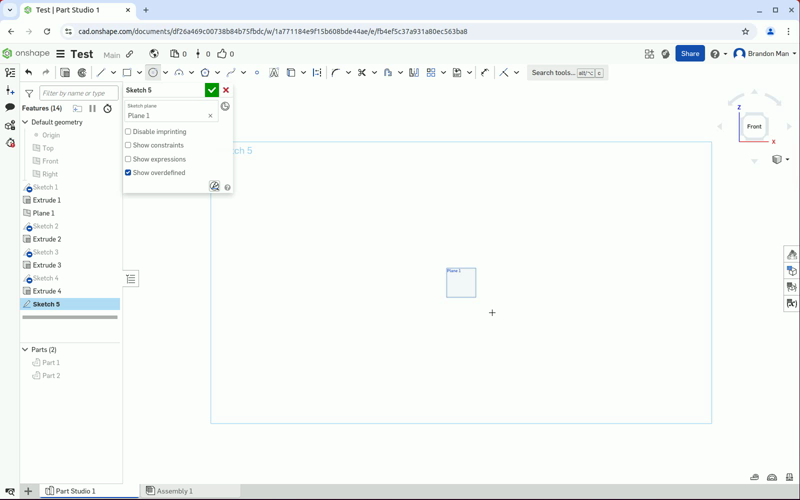
key_up(shift)
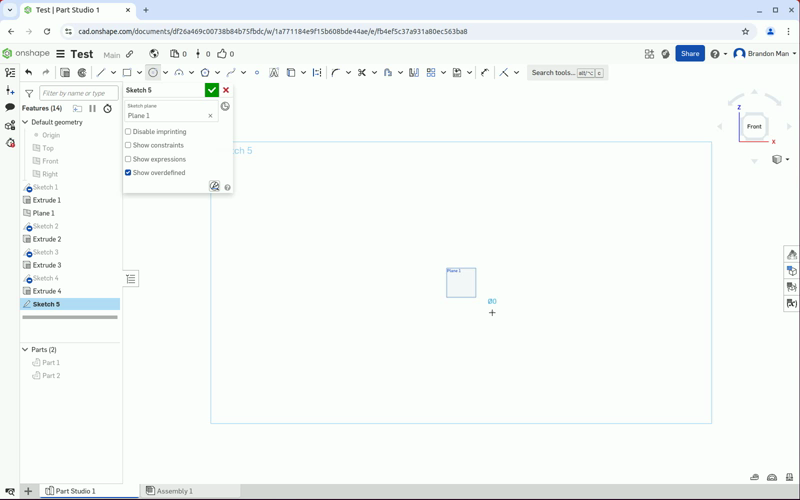
mouse_move(496, 312)
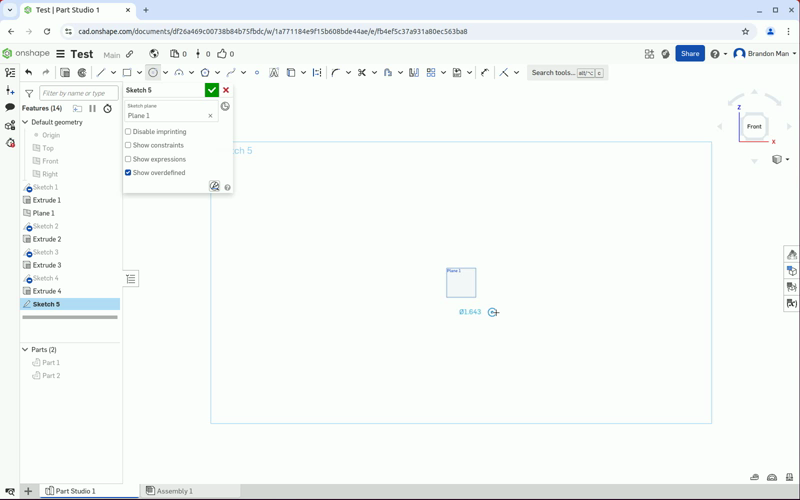
click(496, 312)
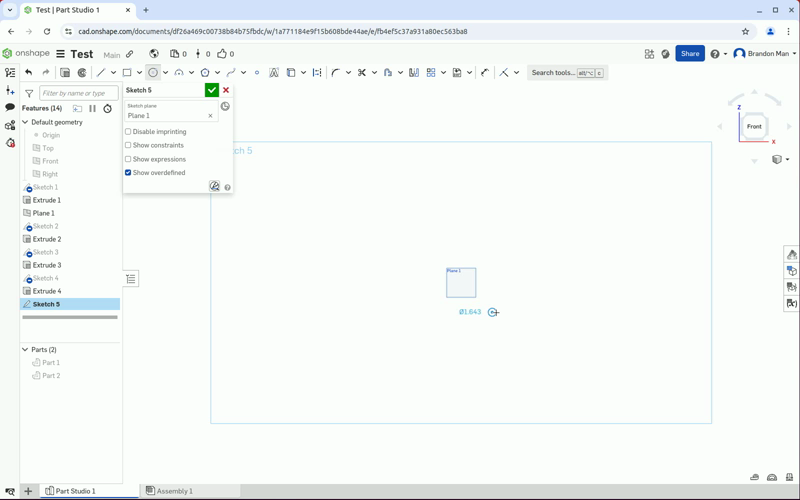
key(esc)
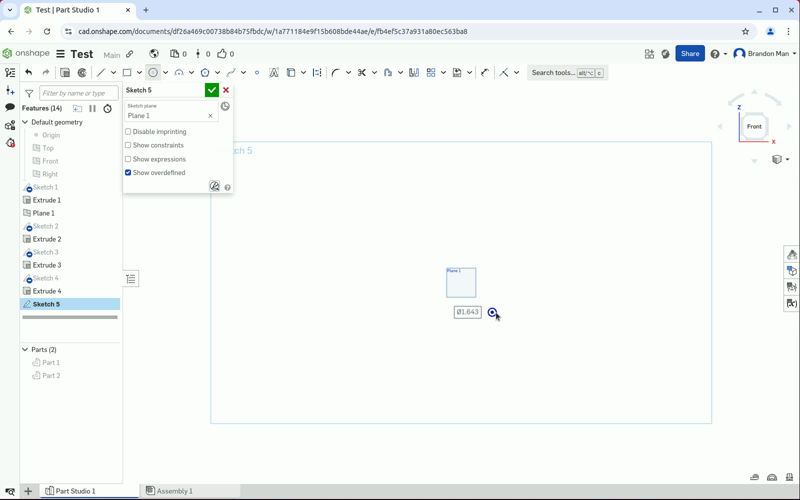
mouse_move(490, 311)
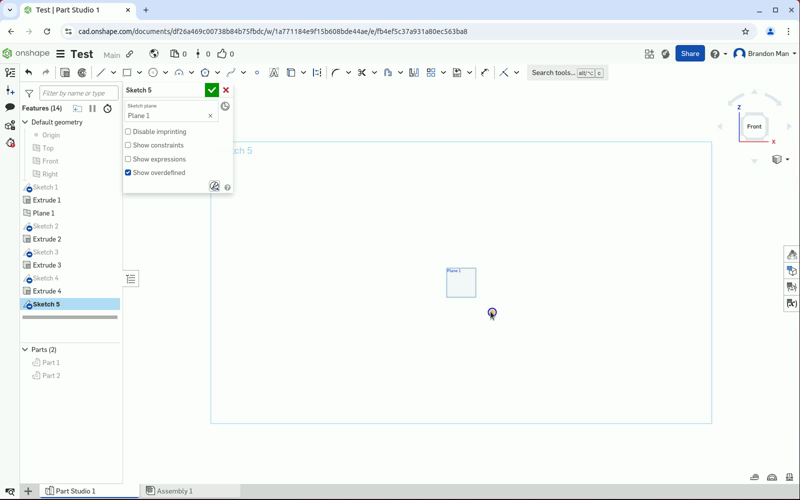
scroll(6)
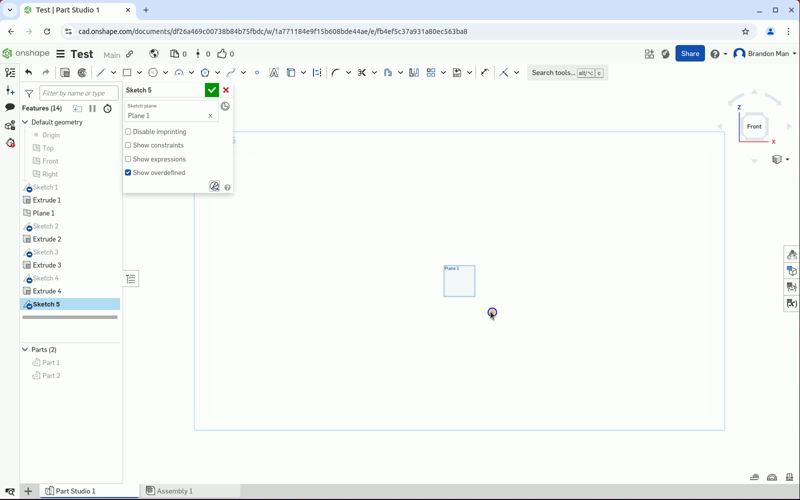
scroll(6)
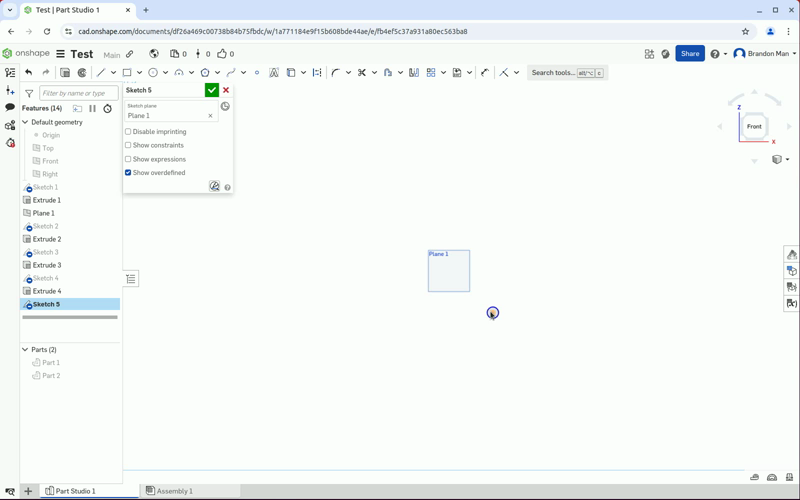
scroll(6)
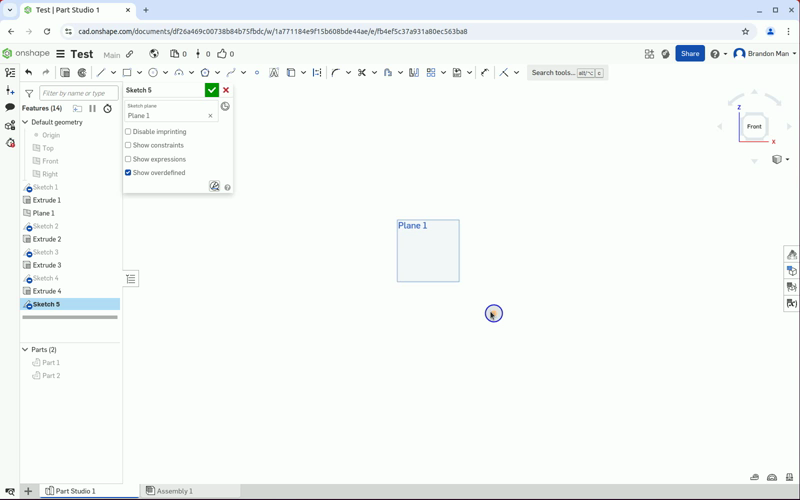
scroll(6)
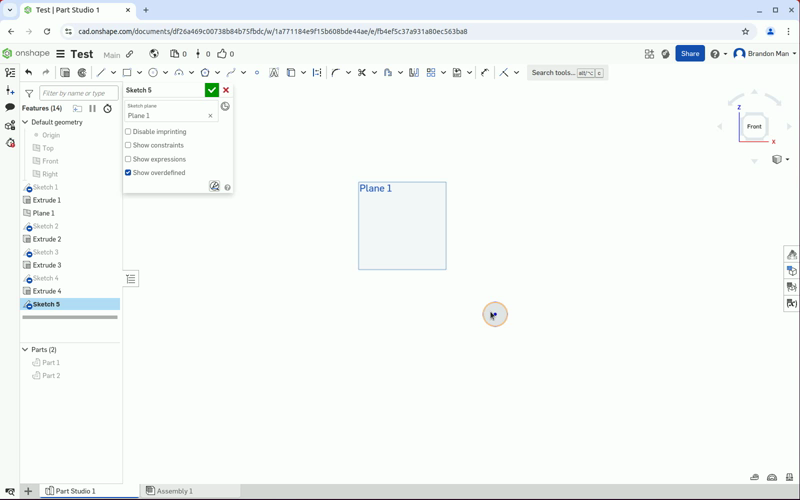
scroll(6)
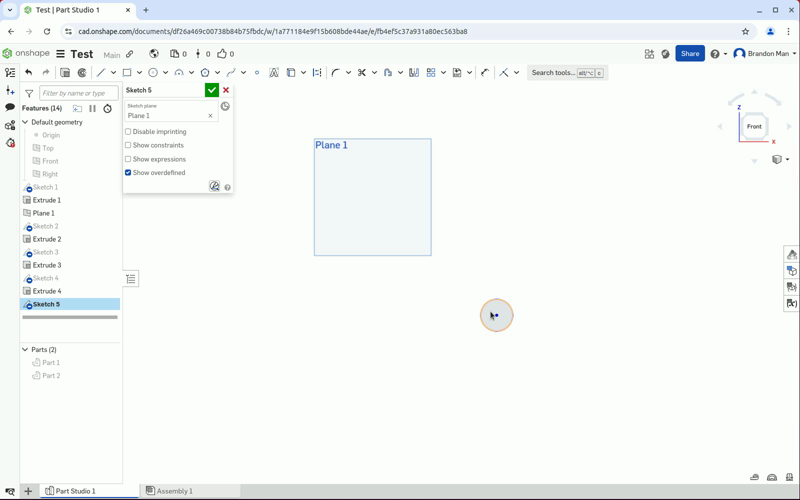
scroll(6)
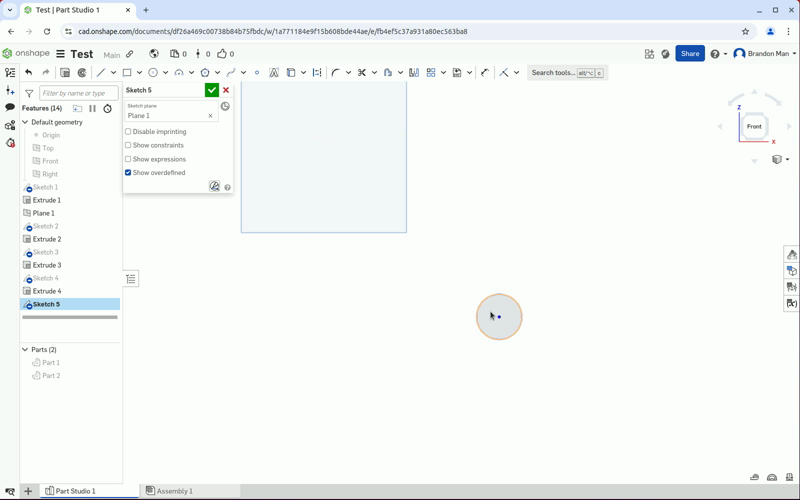
scroll(6)
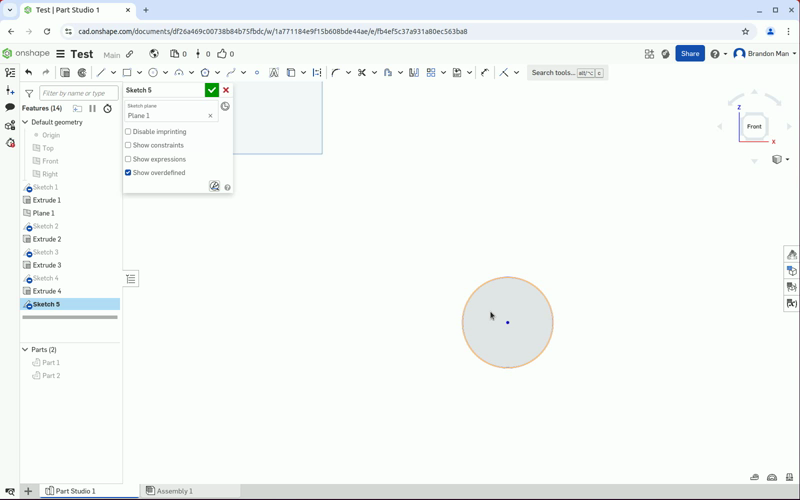
click(490, 311)
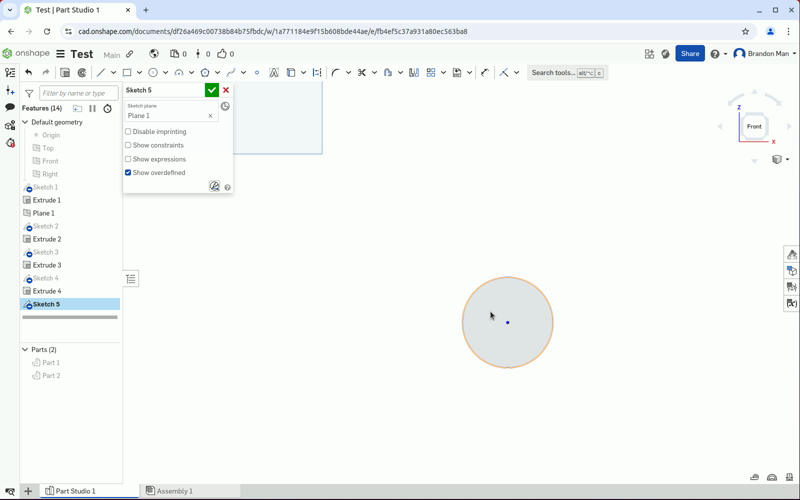
scroll(-6)
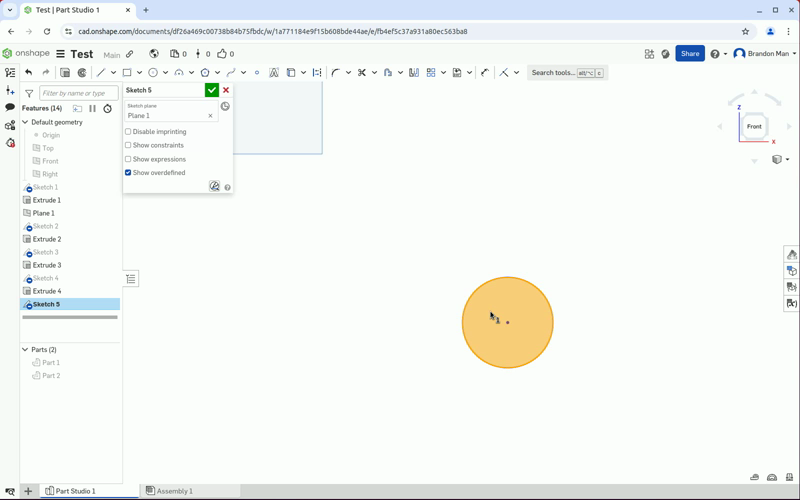
scroll(-6)
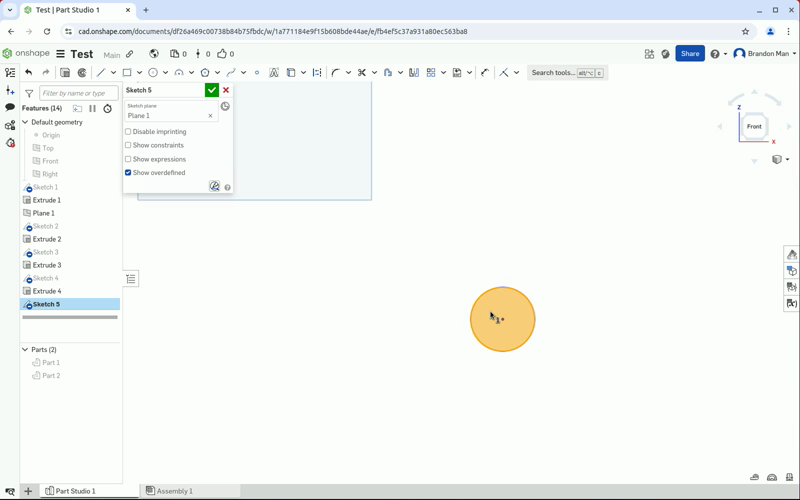
scroll(-6)
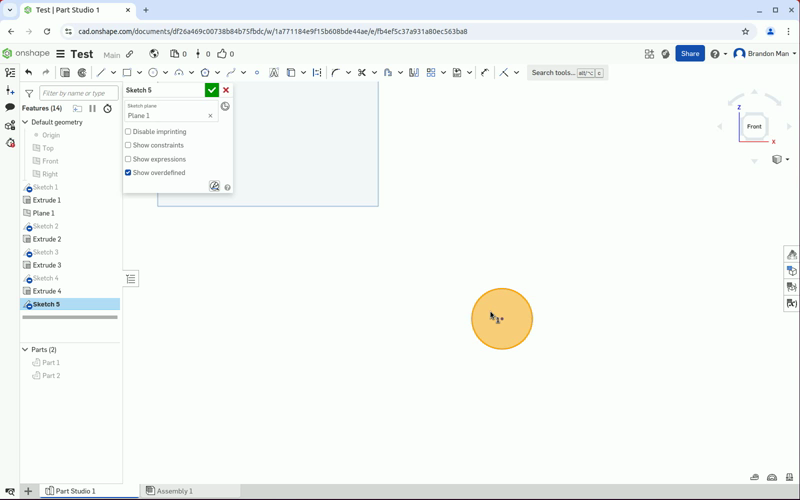
scroll(-6)
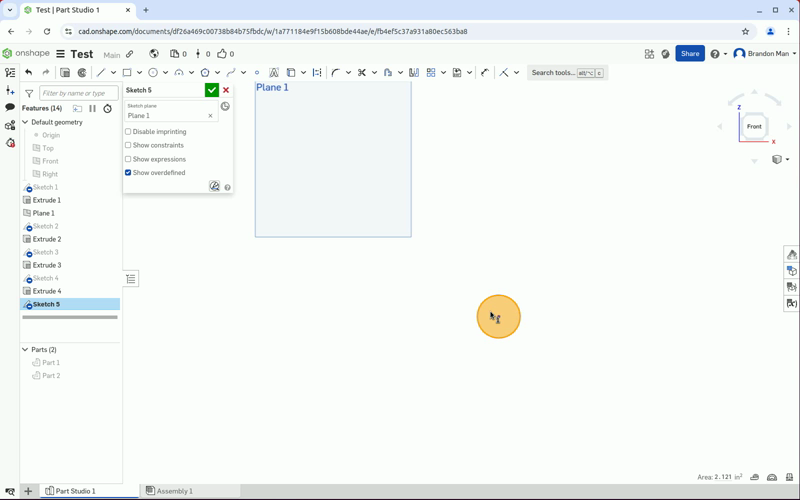
scroll(-6)
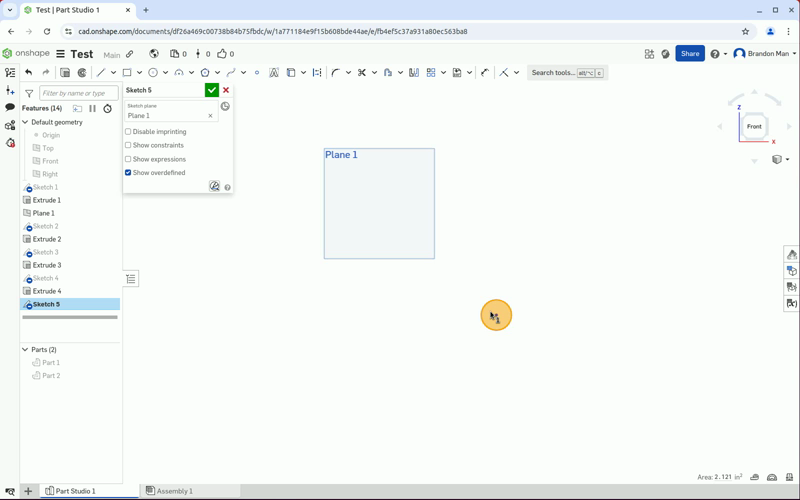
scroll(-6)
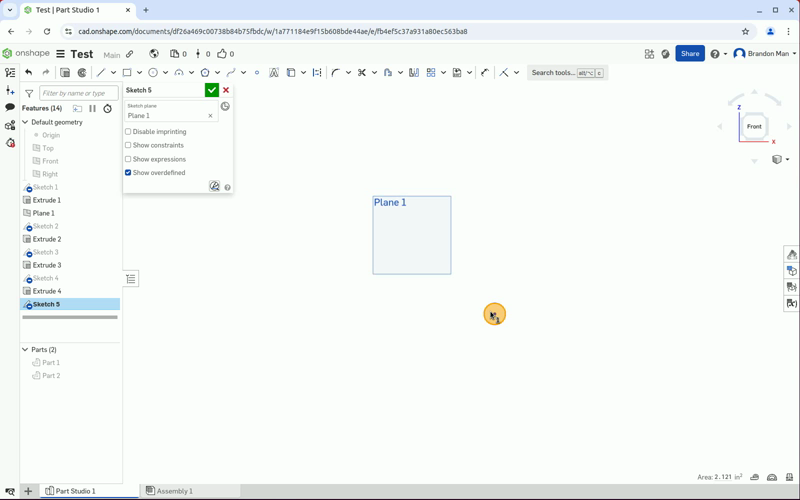
scroll(-6)
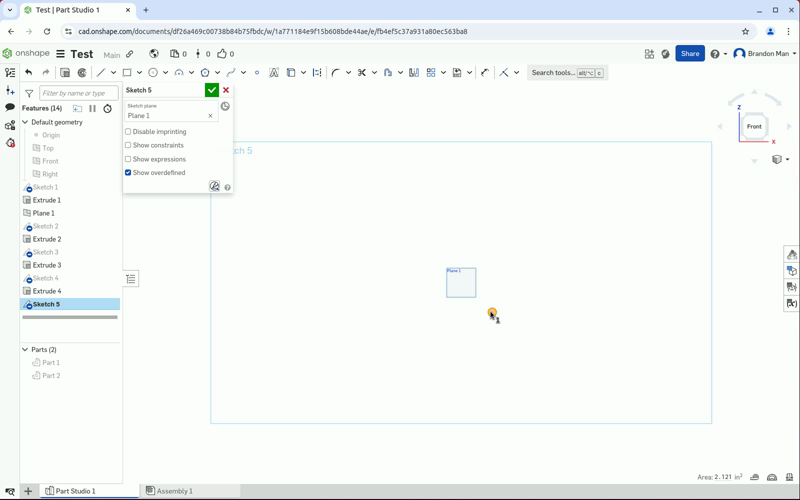
mouse_move(73, 352)
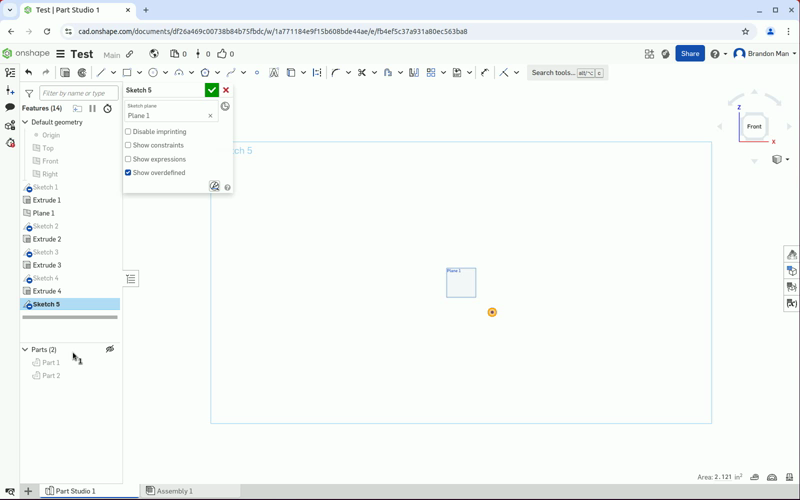
key(shift+y)
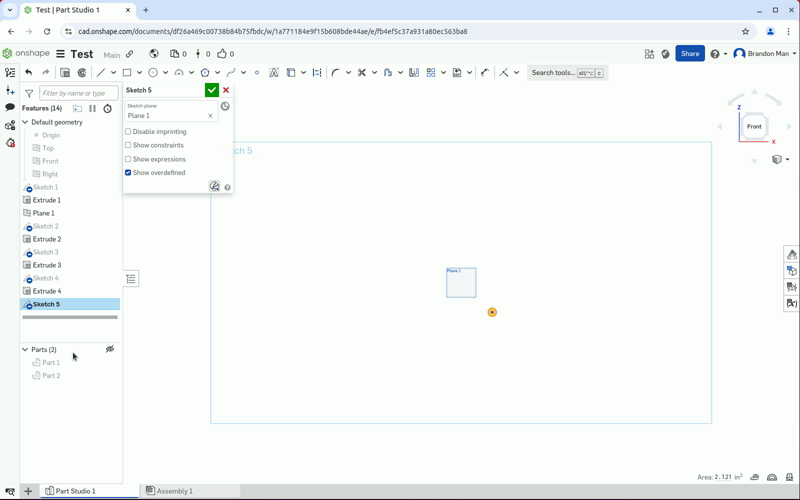
key(shift+e)
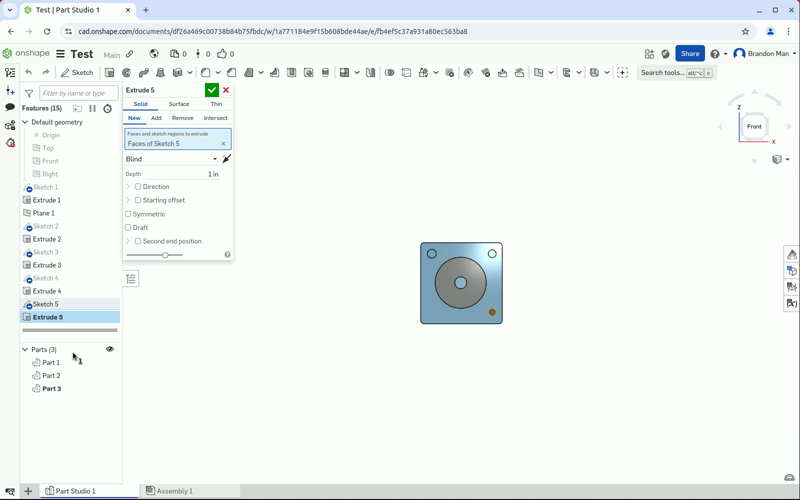
mouse_move(143, 106)
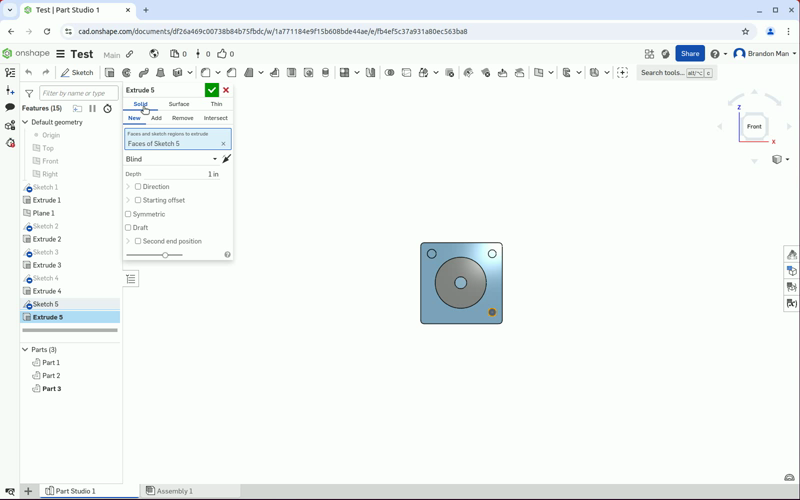
click(143, 106)
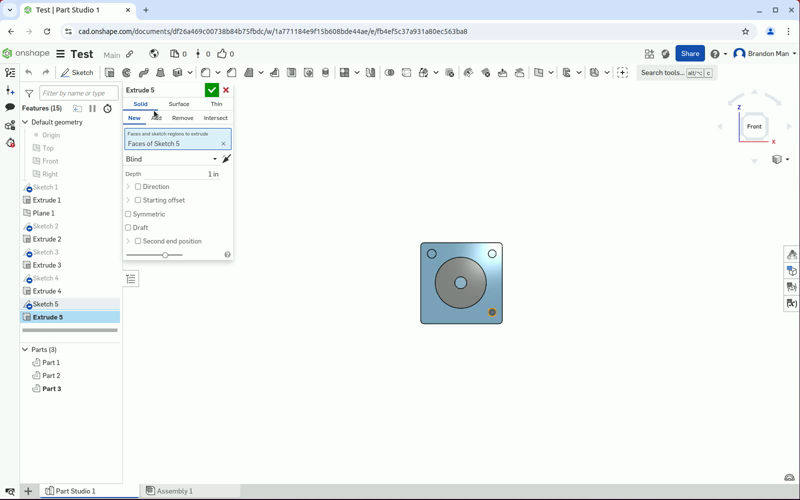
mouse_move(186, 120)
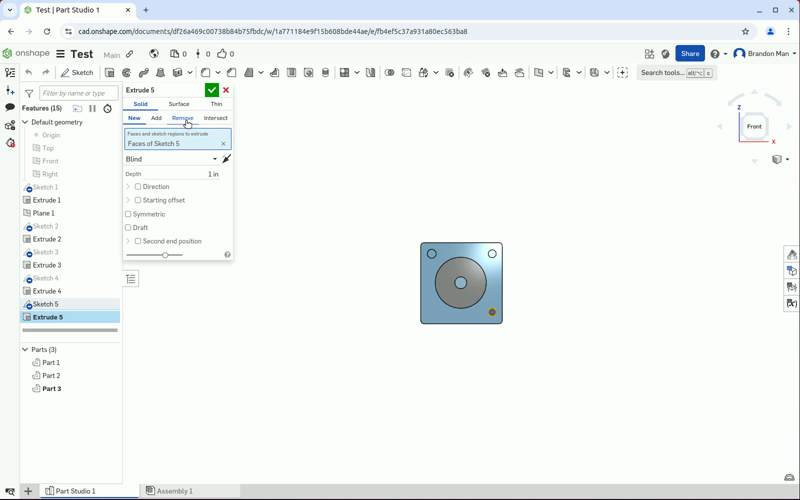
click(186, 120)
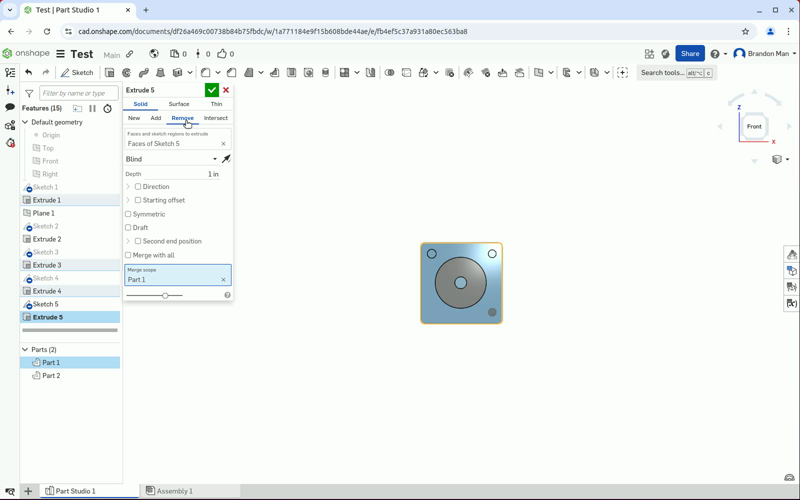
key(tab, 4)
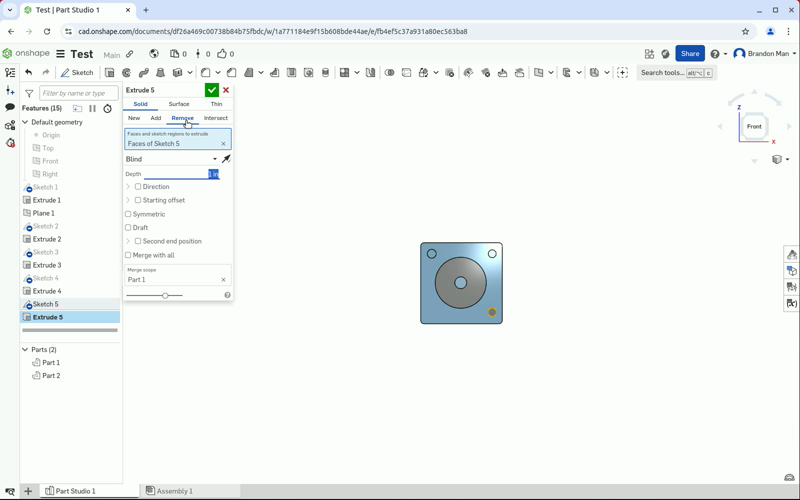
text(0.963)
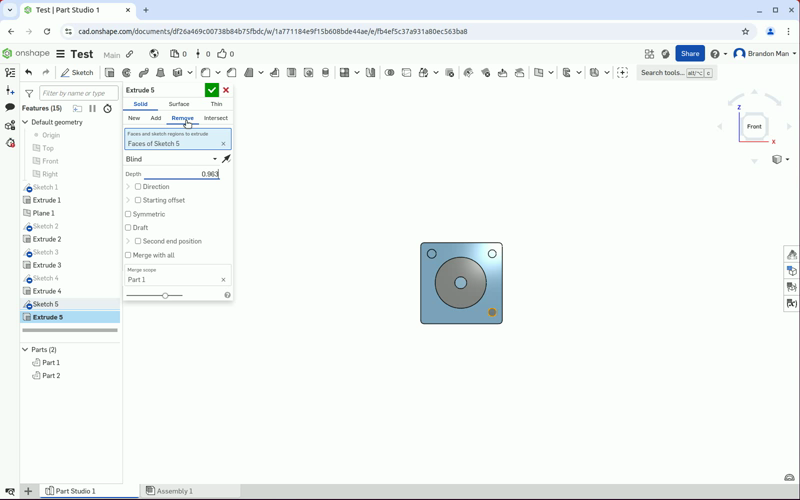
key(tab, 6)
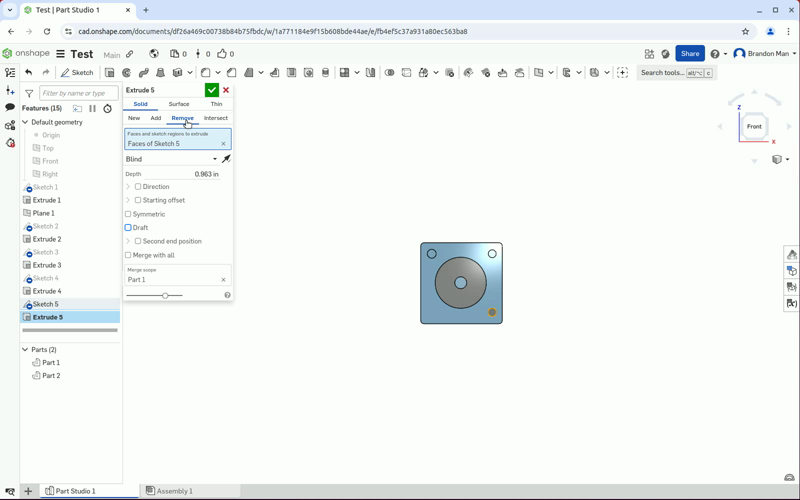
key(space)
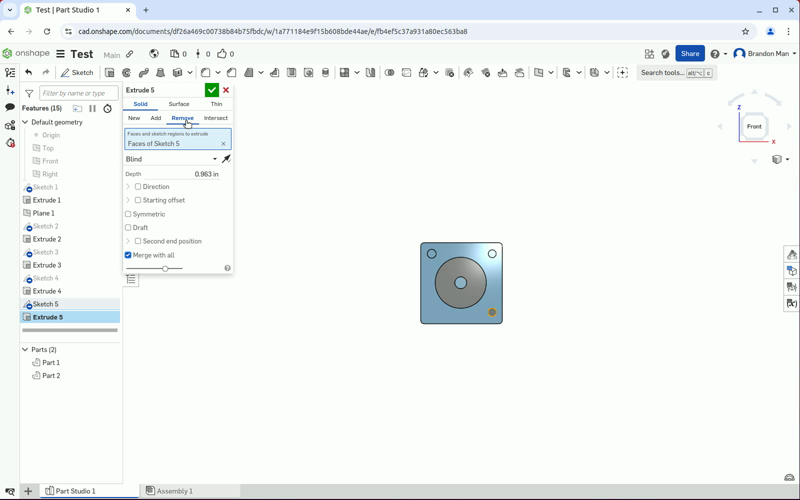
key(enter)
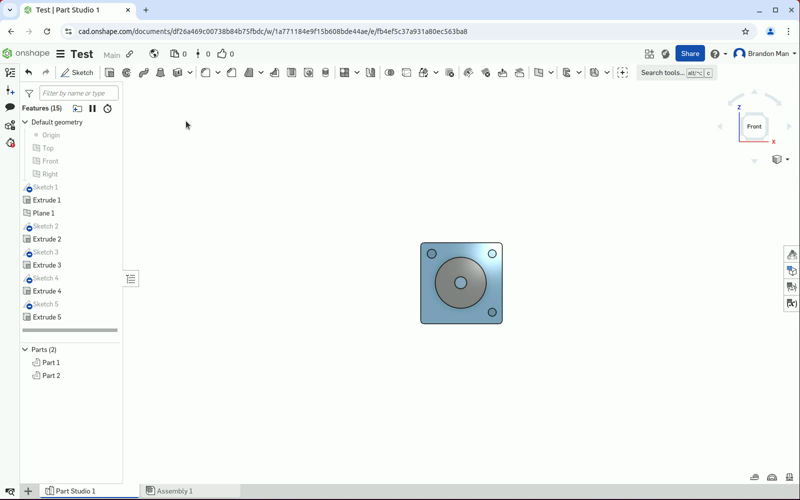
key(shift+h)
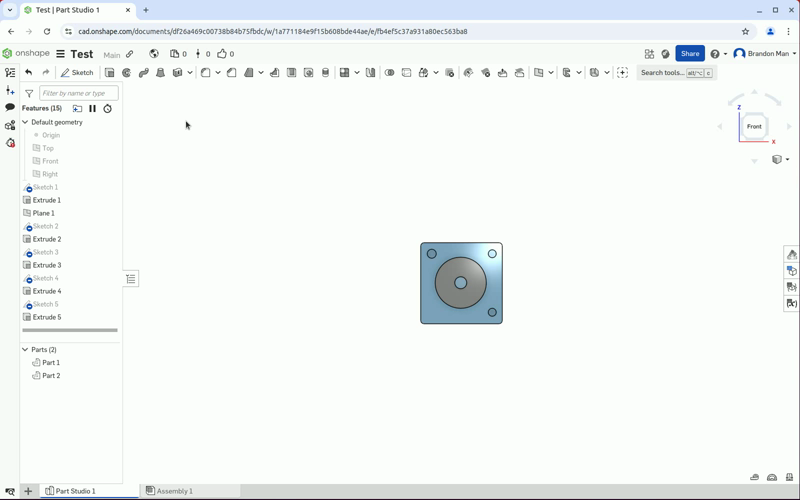
key(shift+h)
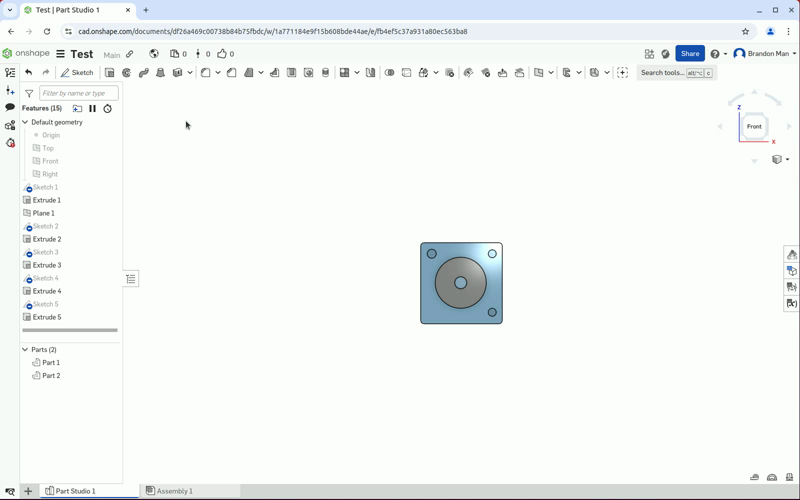
mouse_move(73, 189)
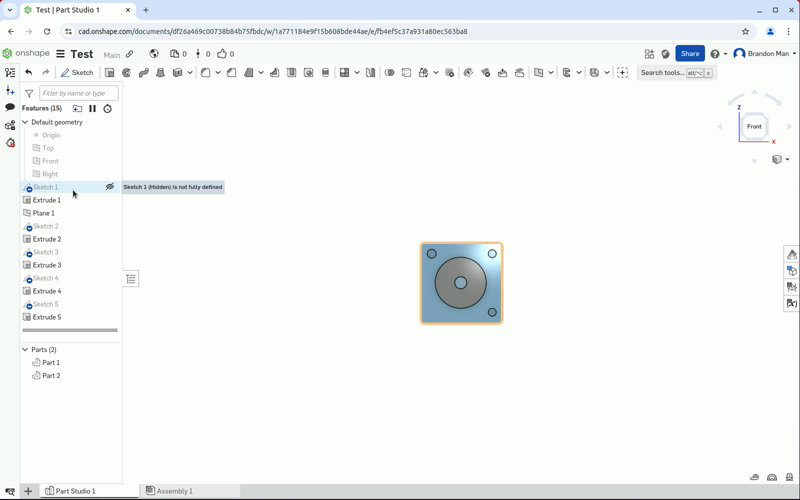
click(73, 189)
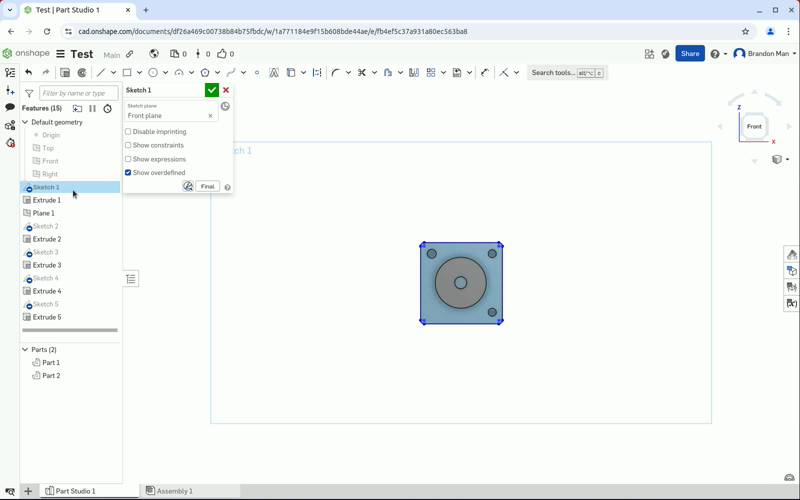
mouse_move(229, 92)
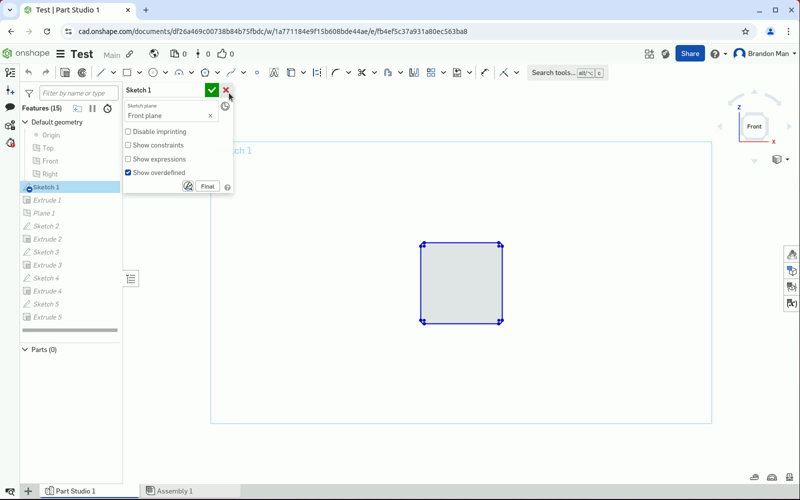
click(229, 92)
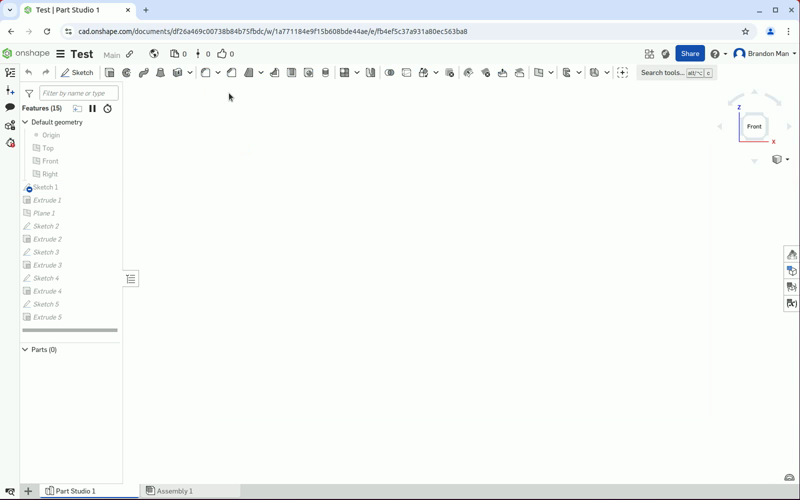
key(shift+s)
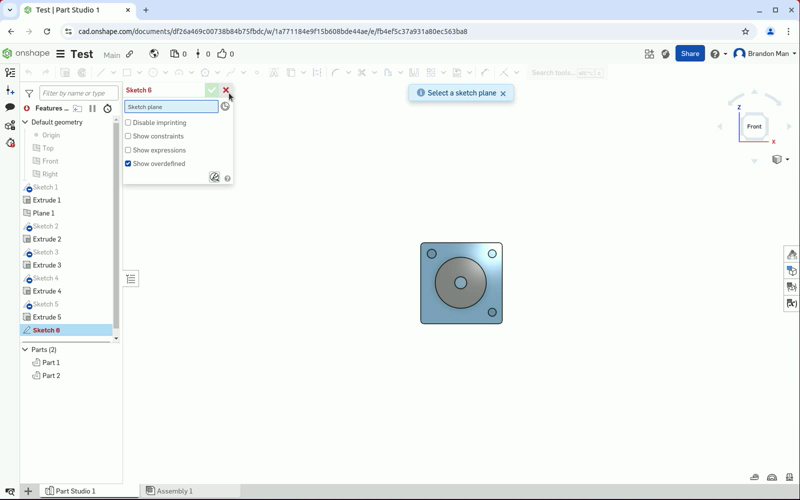
mouse_move(69, 215)
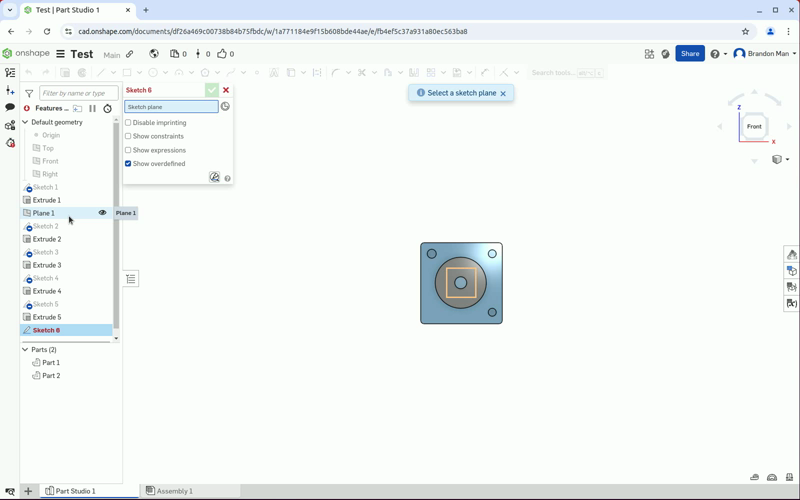
click(69, 215)
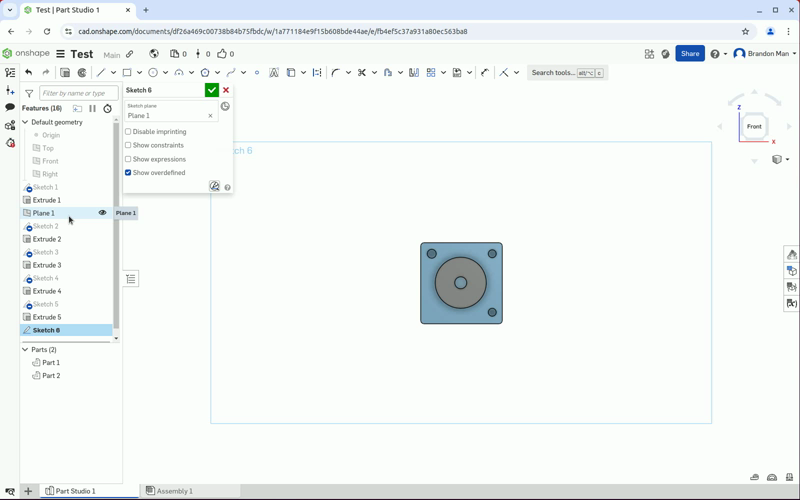
mouse_move(73, 352)
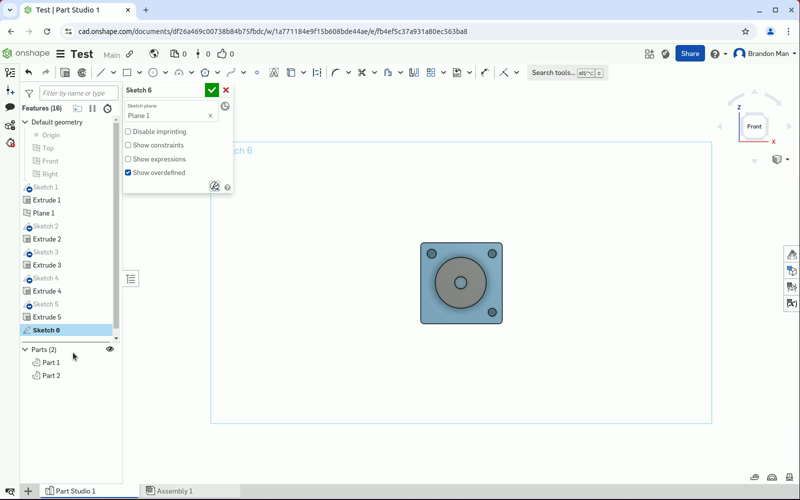
key(y)
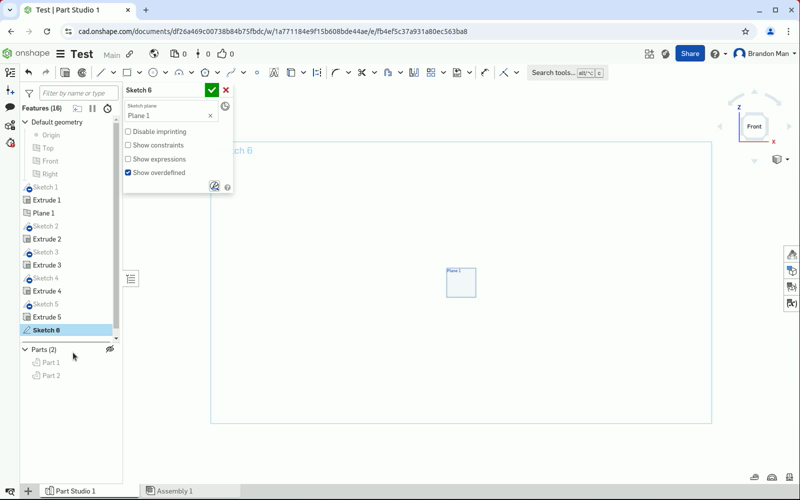
key(c)
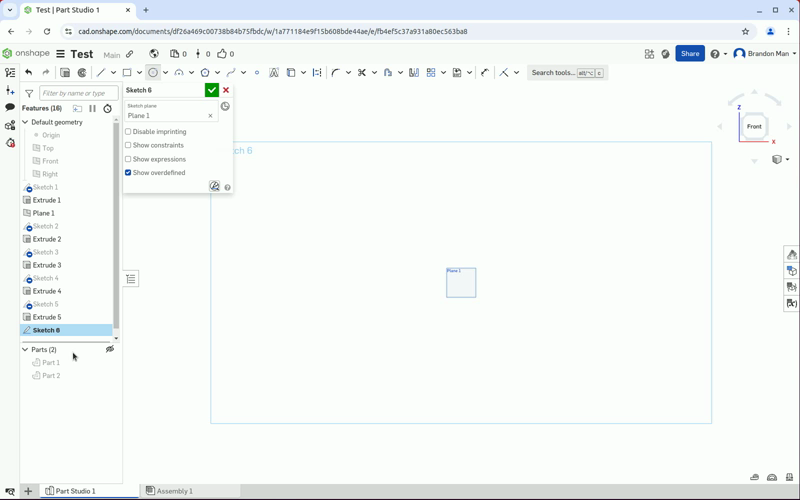
key_down(shift)
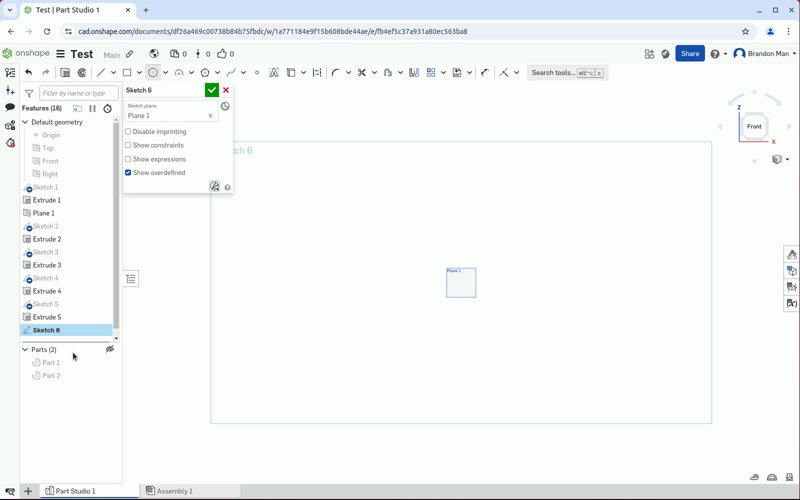
mouse_move(431, 312)
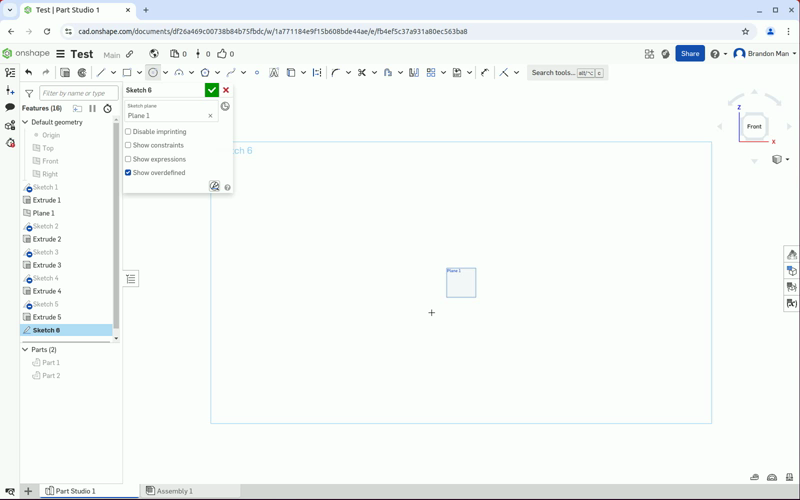
click(431, 312)
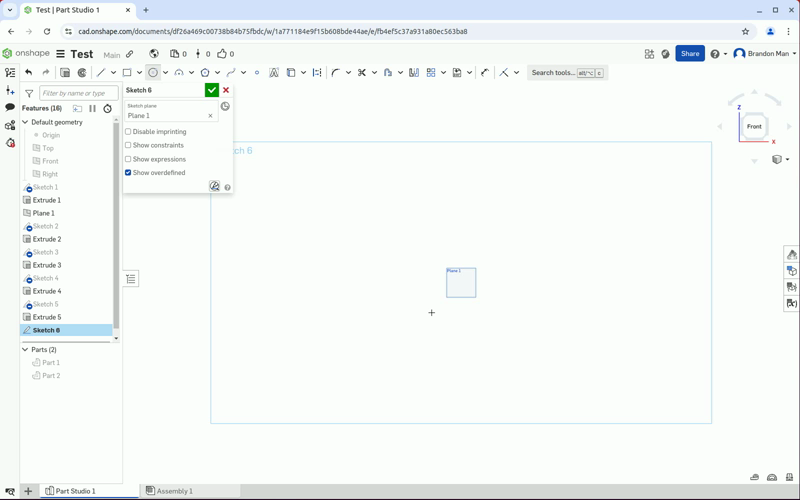
key_up(shift)
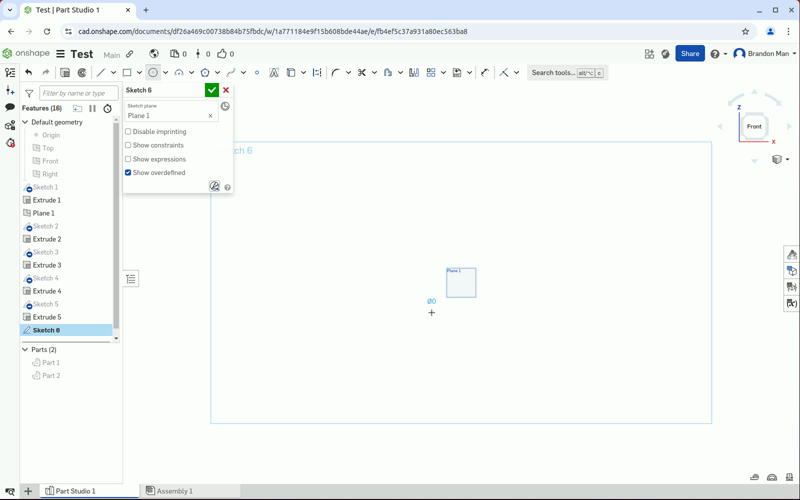
mouse_move(436, 312)
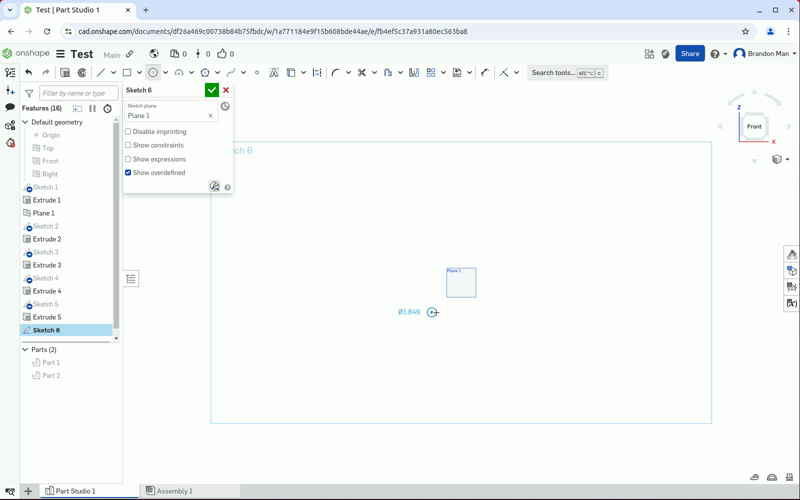
click(436, 312)
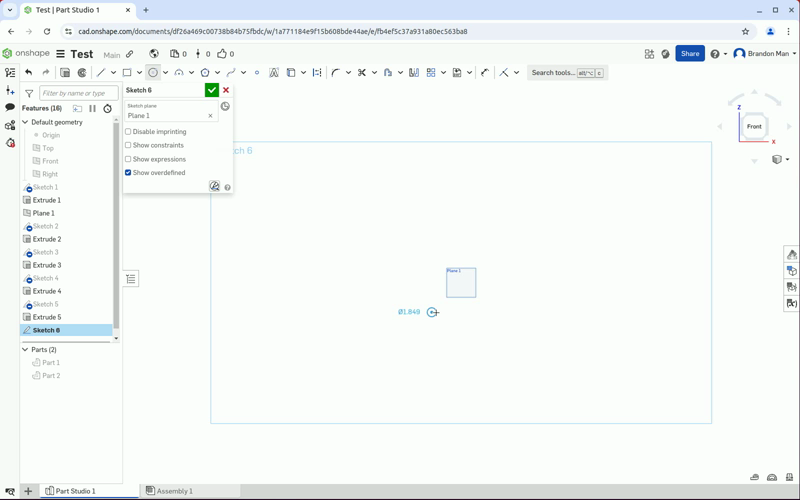
key(esc)
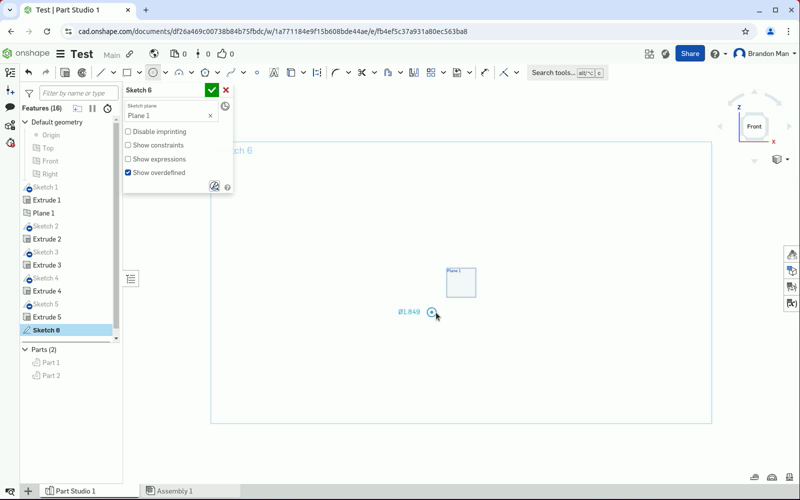
mouse_move(432, 309)
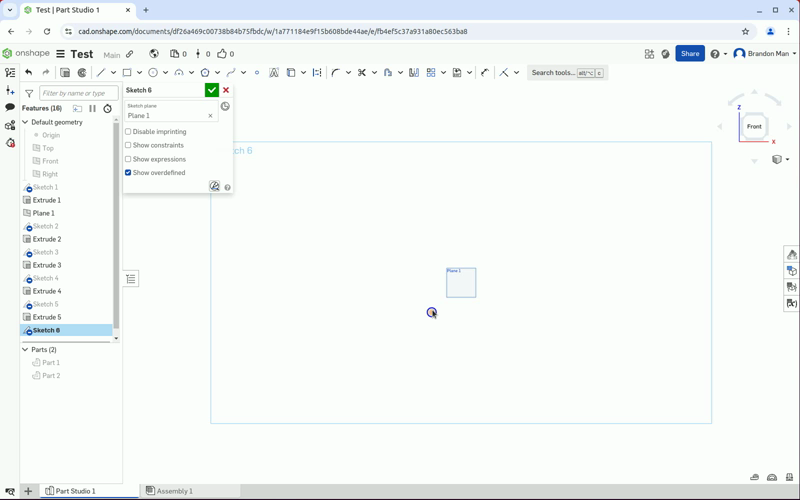
scroll(6)
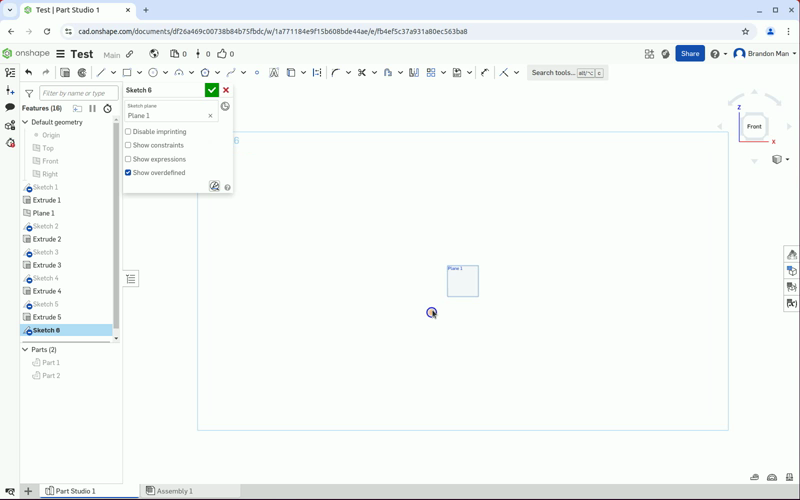
scroll(6)
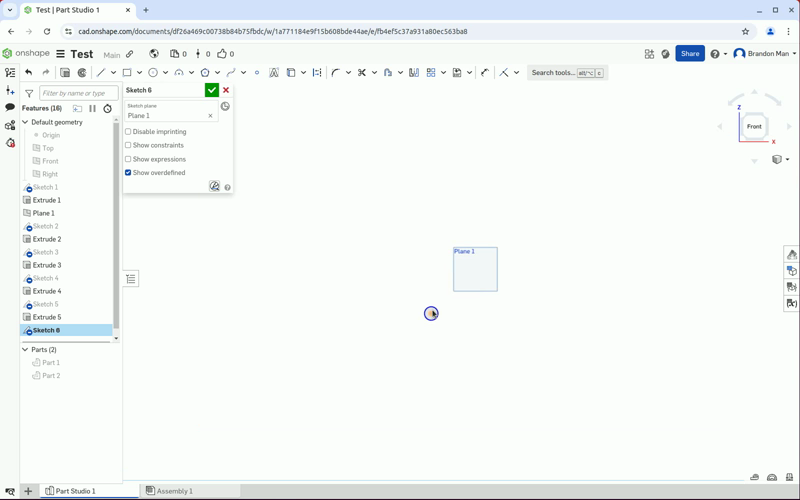
scroll(6)
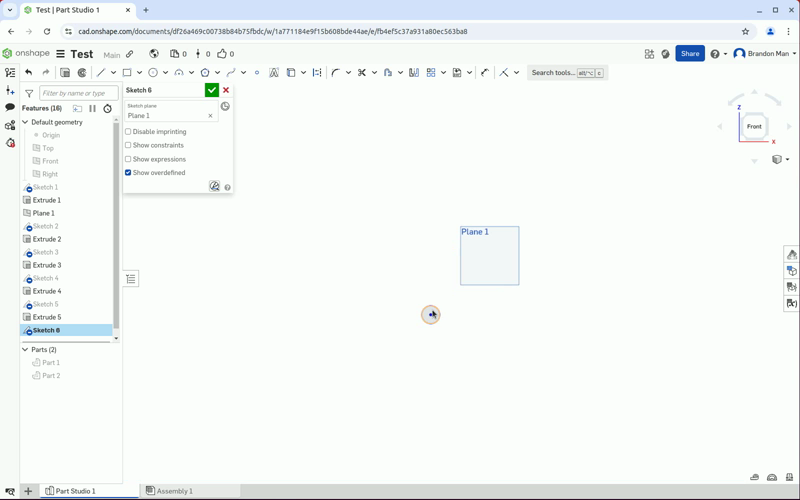
scroll(6)
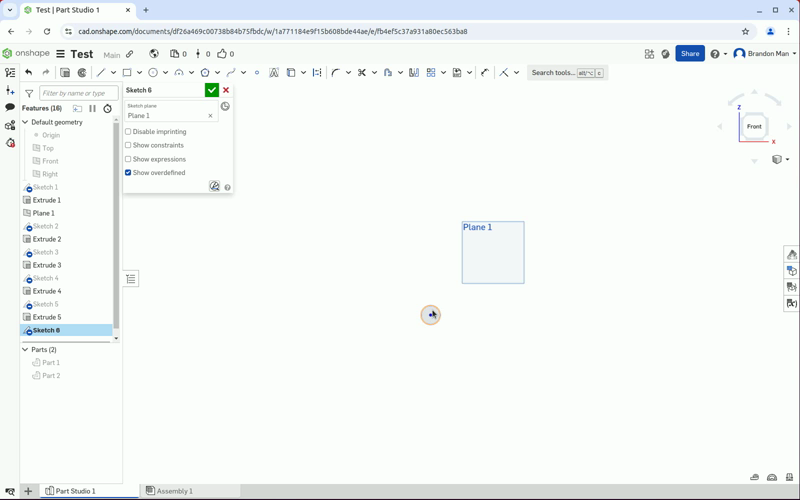
scroll(6)
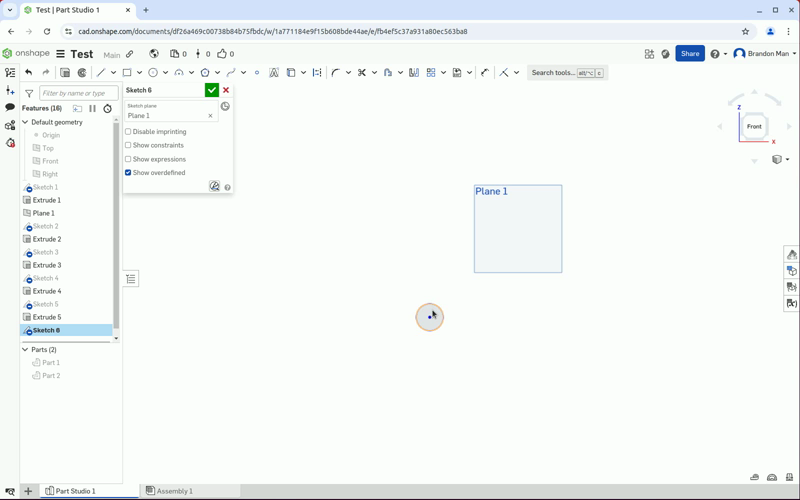
scroll(6)
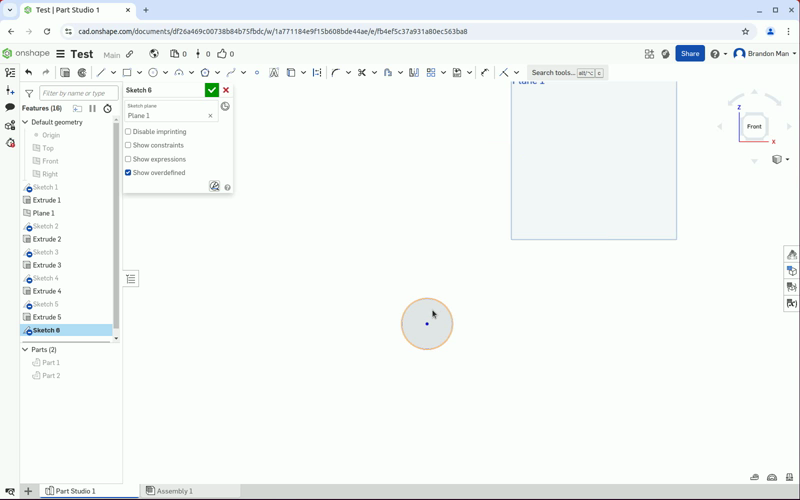
scroll(6)
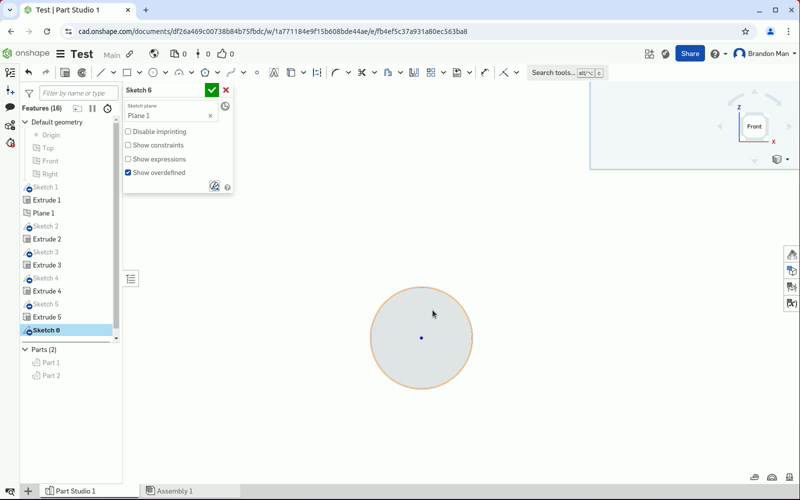
click(432, 309)
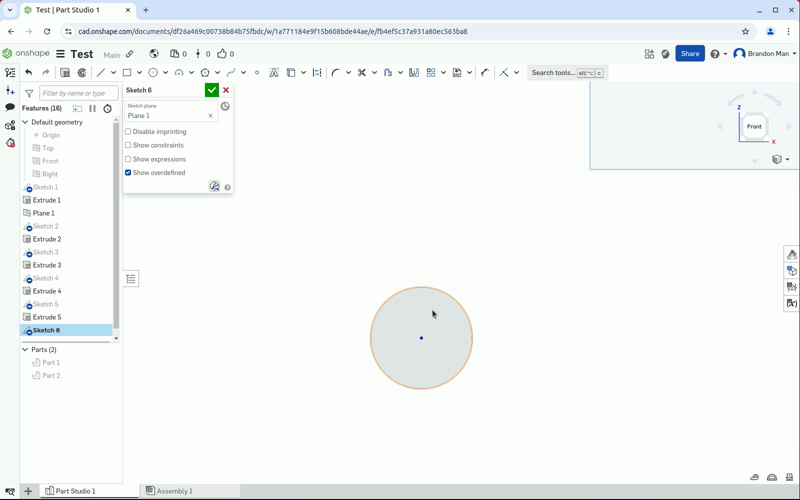
scroll(-6)
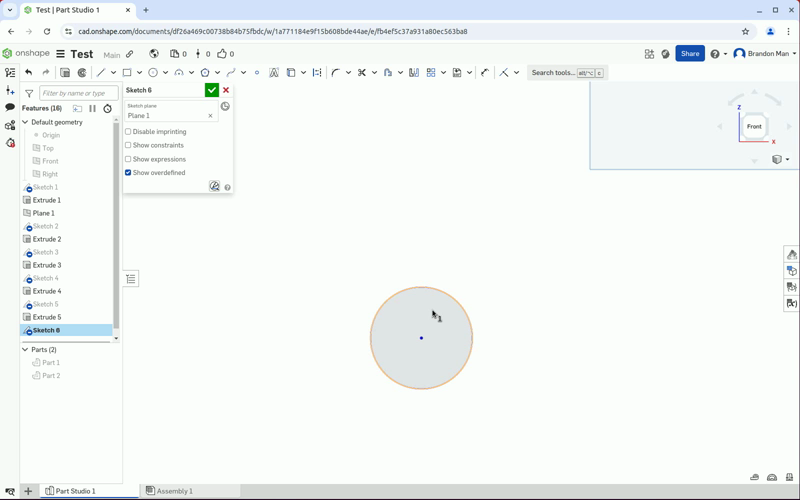
scroll(-6)
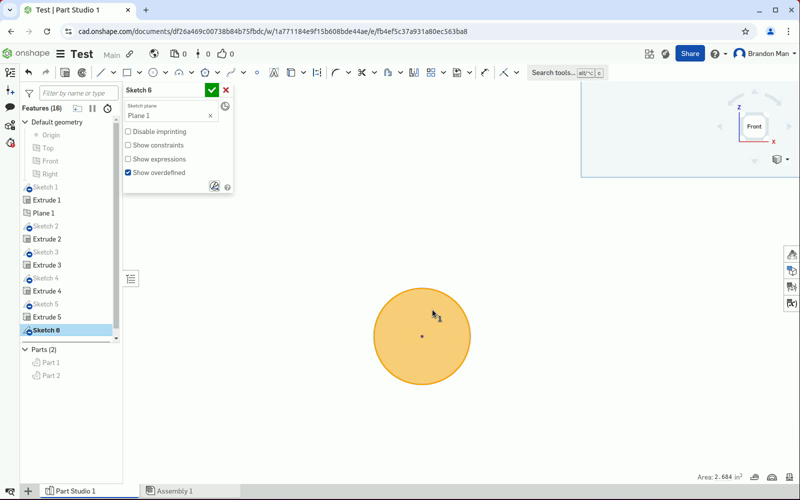
scroll(-6)
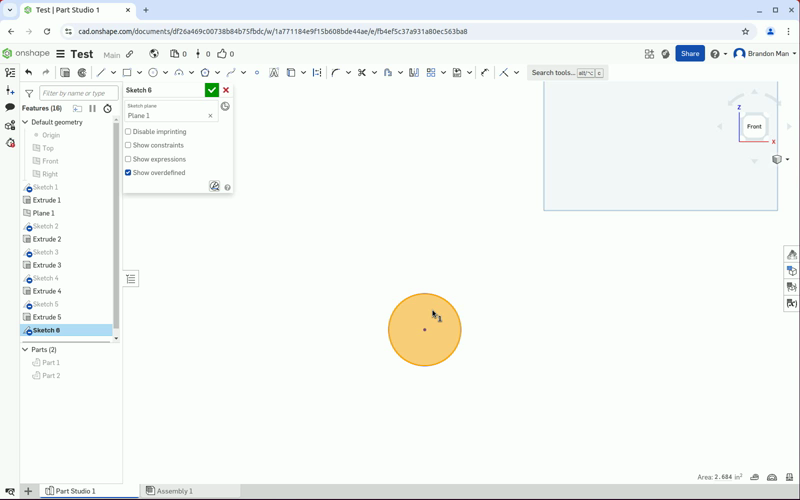
scroll(-6)
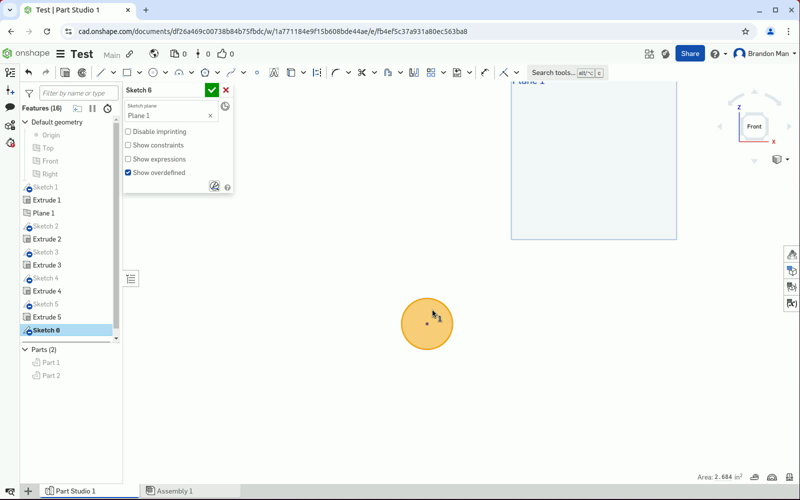
scroll(-6)
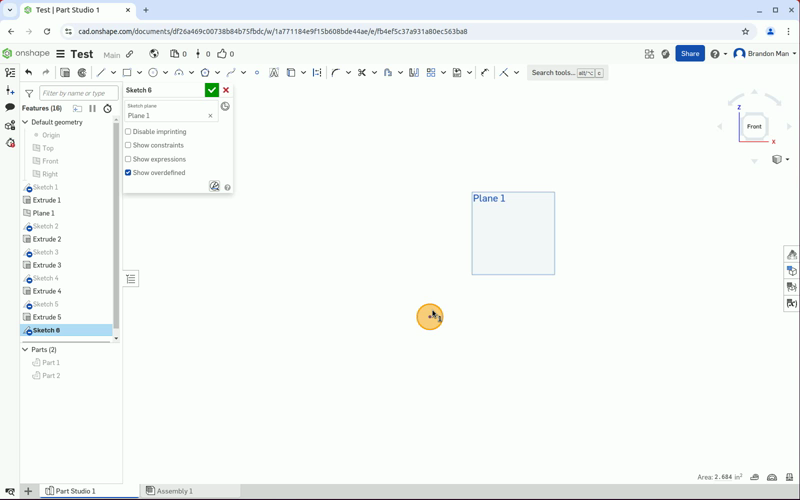
scroll(-6)
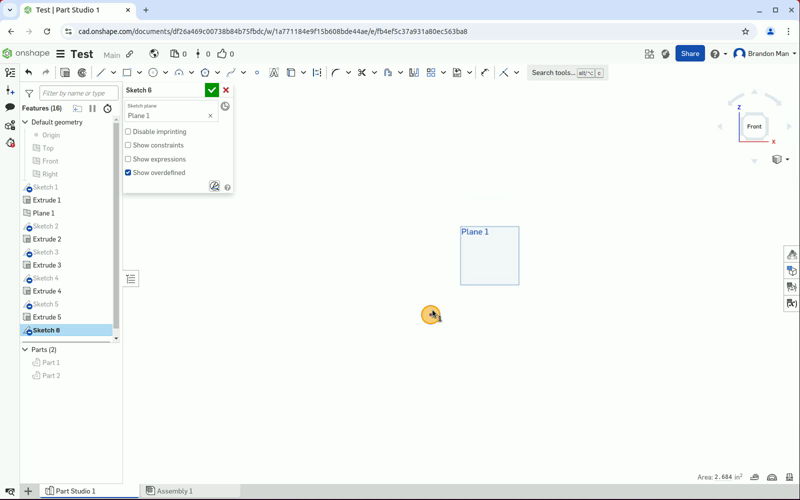
scroll(-6)
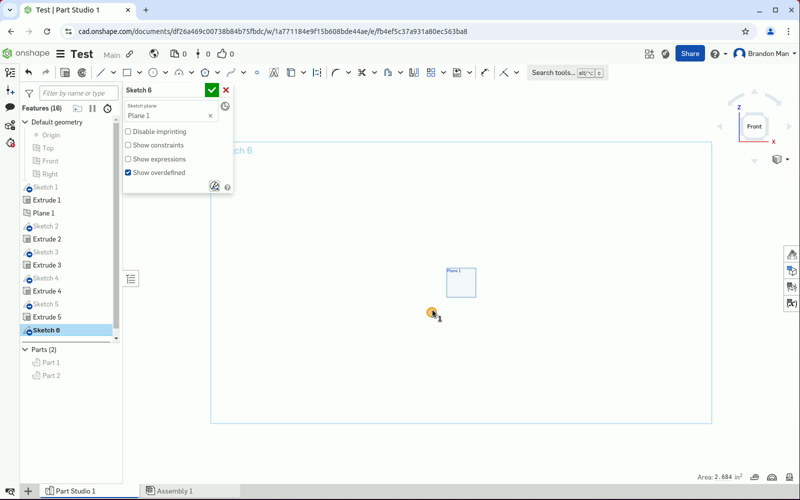
mouse_move(73, 352)
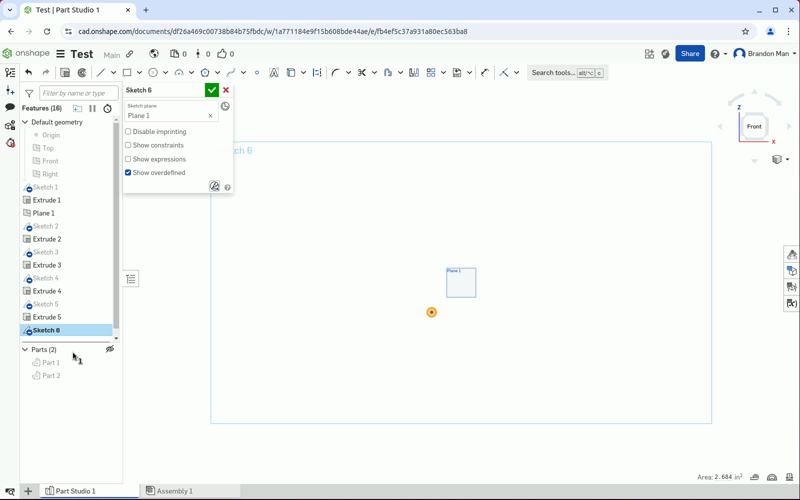
key(shift+y)
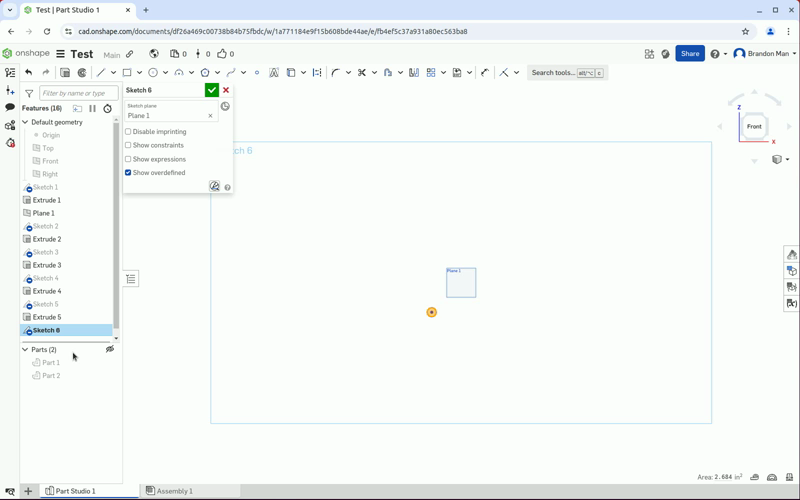
key(shift+e)
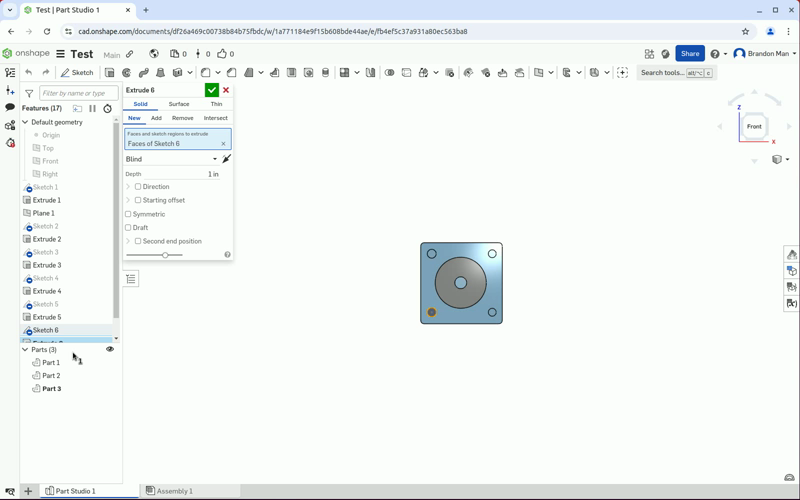
mouse_move(143, 106)
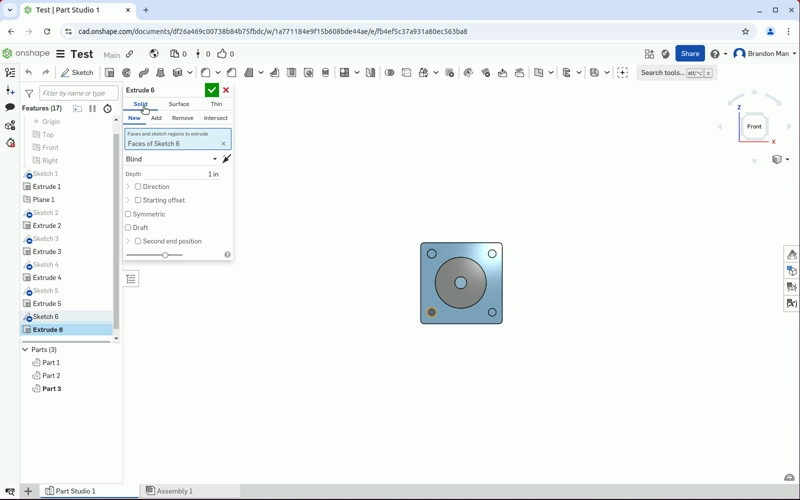
click(143, 106)
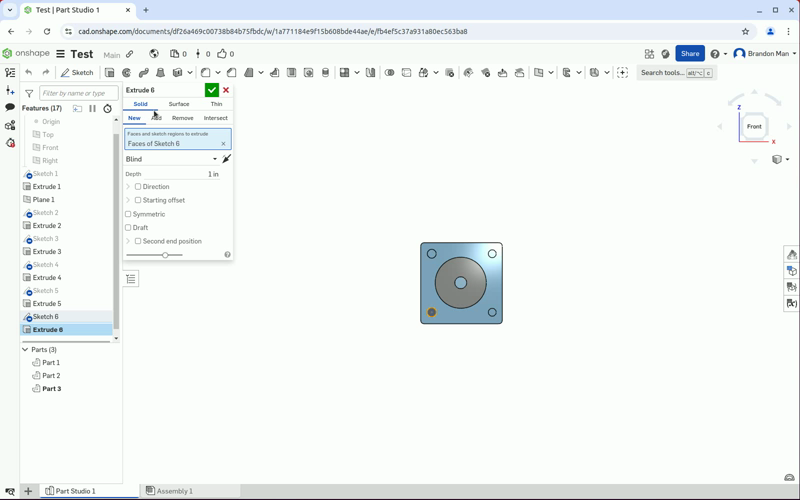
mouse_move(186, 120)
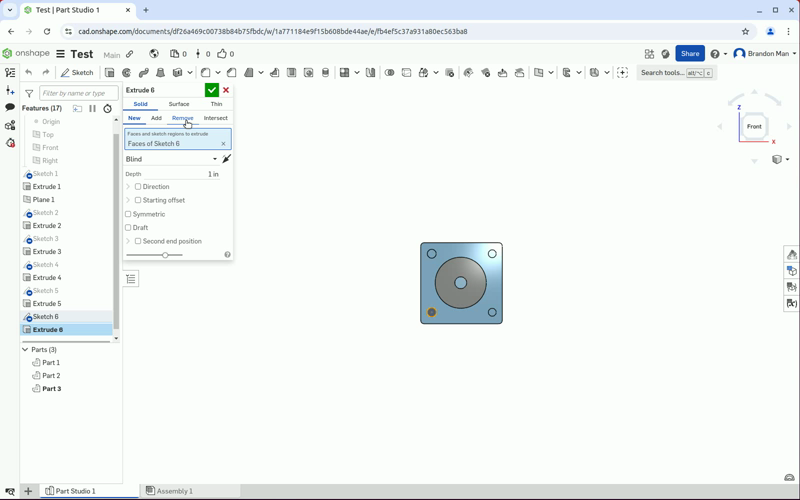
click(186, 120)
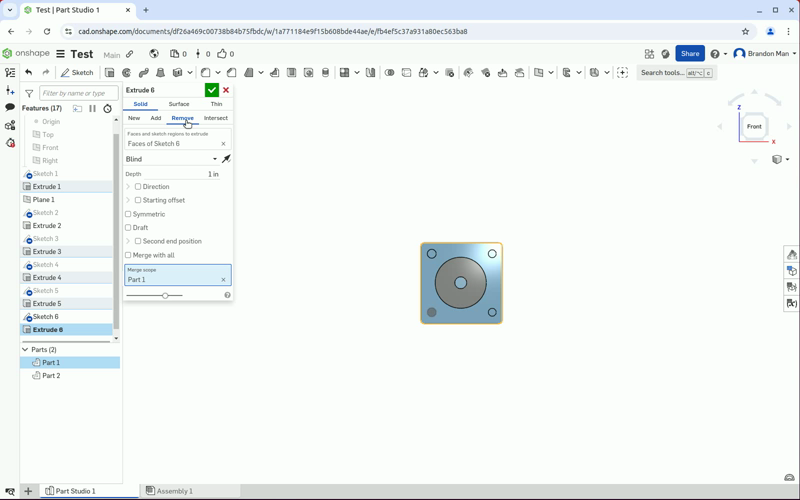
key(tab, 4)
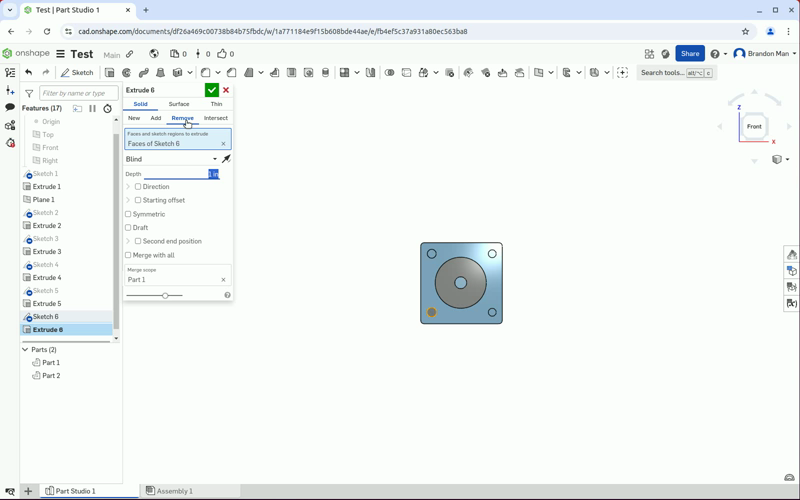
text(0.963)
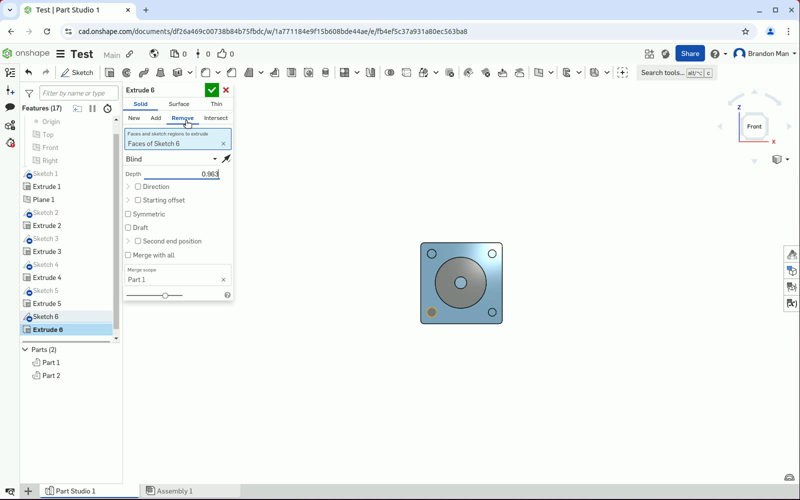
key(tab, 6)
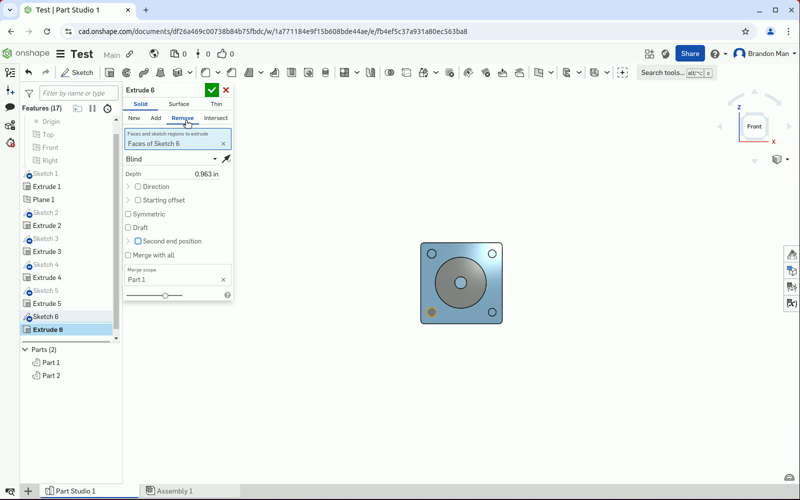
key(space)
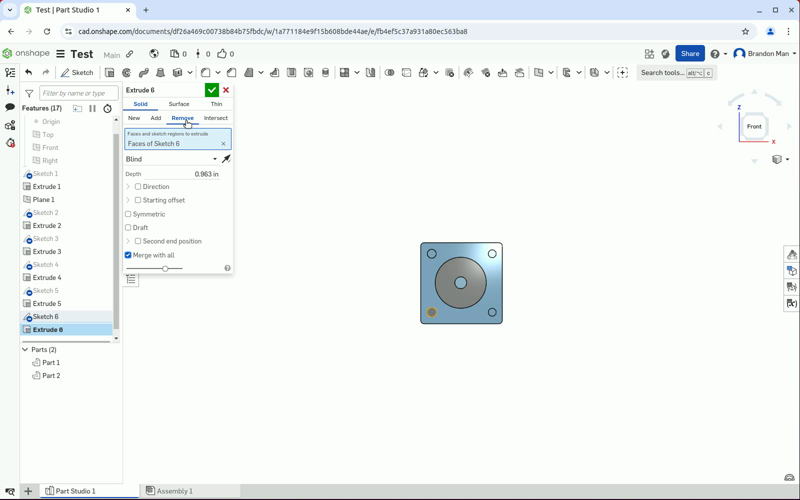
key(enter)
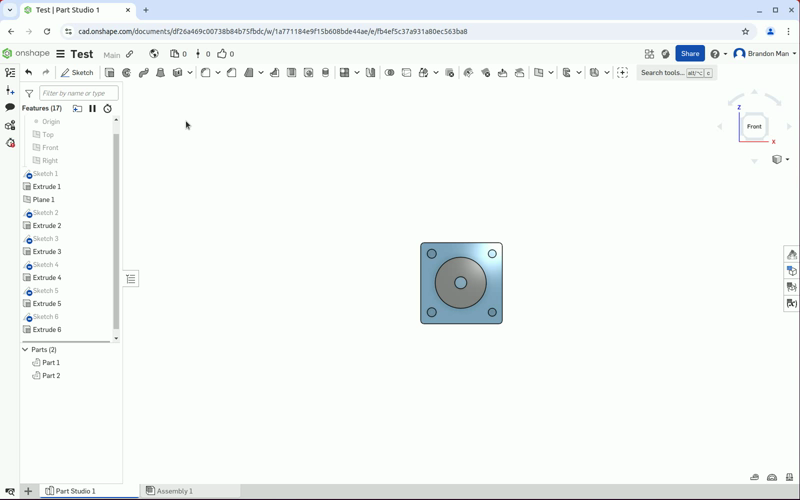
key(shift+h)
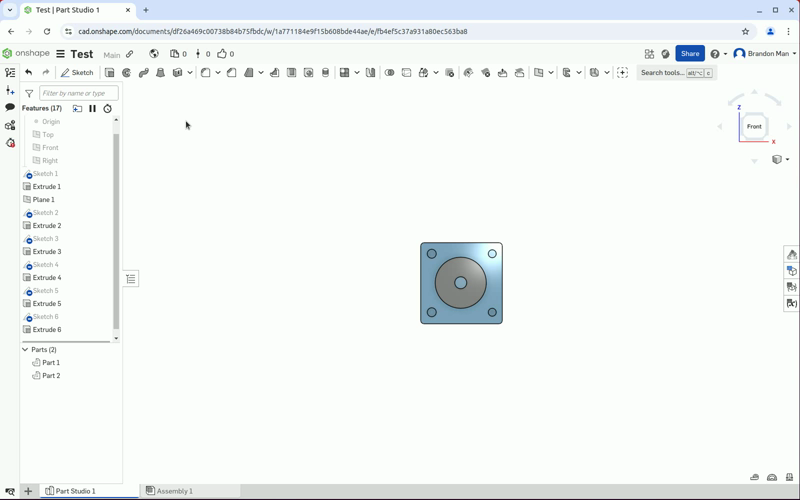
key(shift+h)
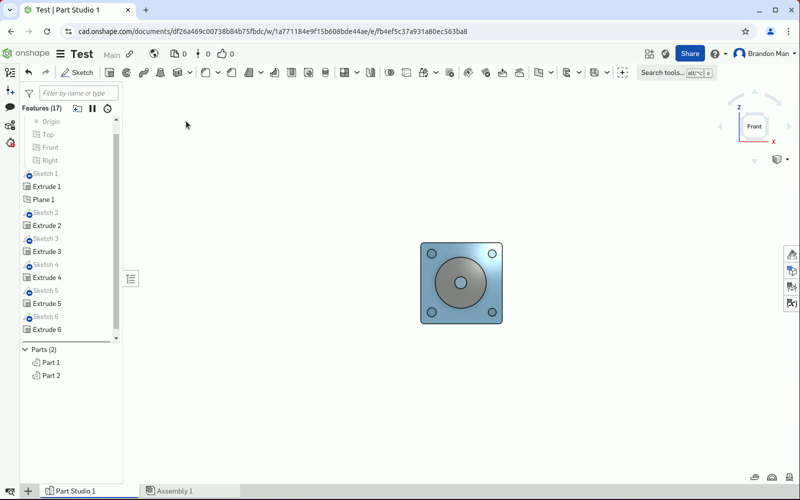
mouse_move(69, 176)
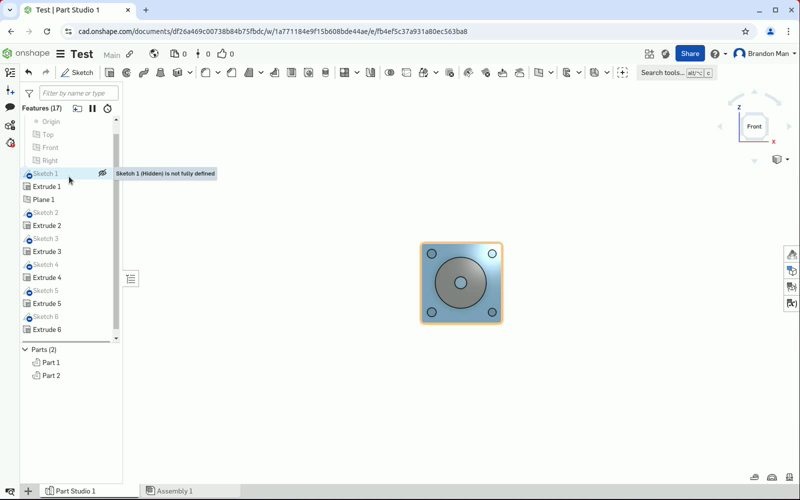
click(69, 176)
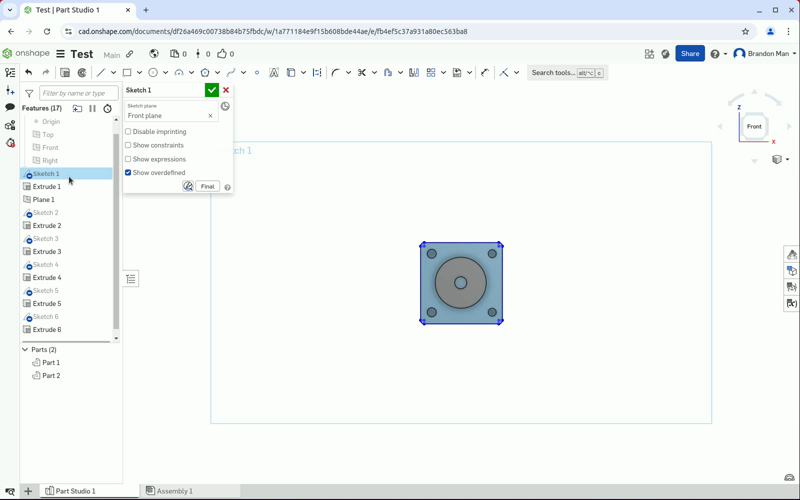
mouse_move(229, 92)
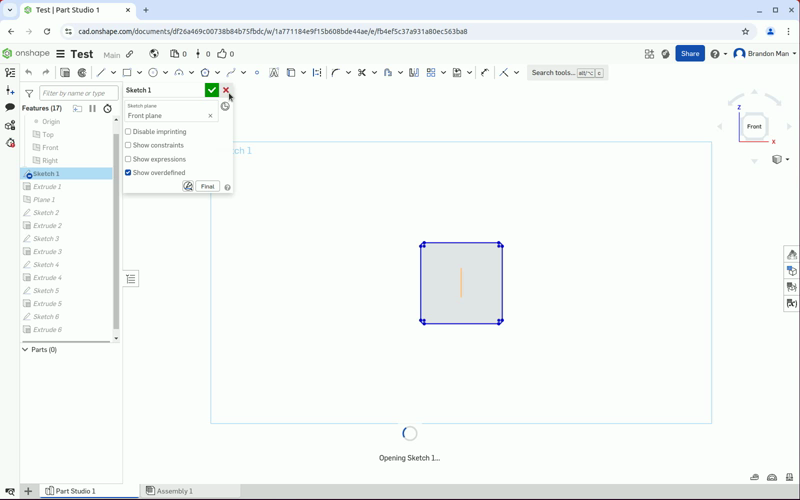
click(229, 92)
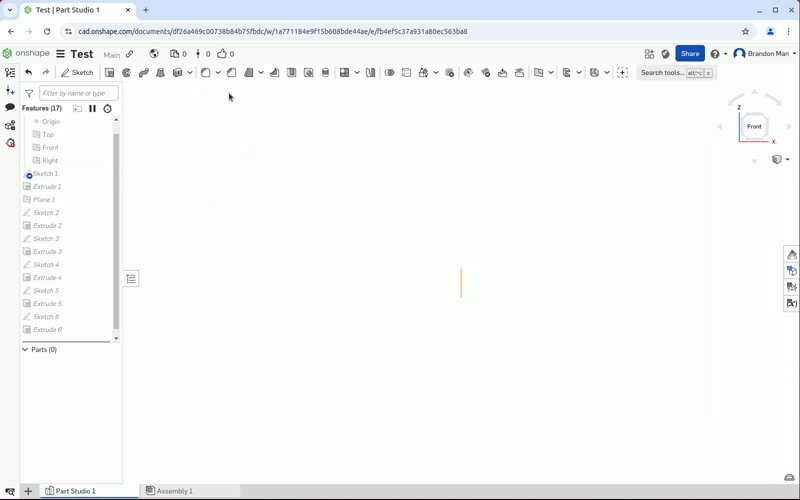
key(shift+s)
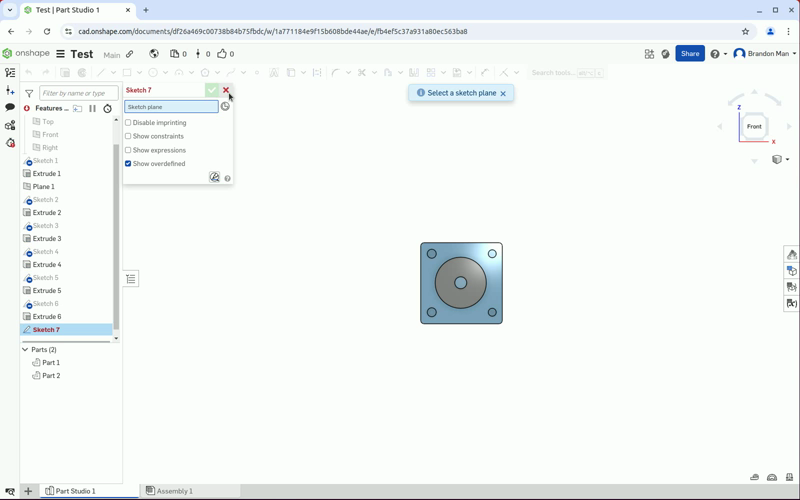
mouse_move(69, 189)
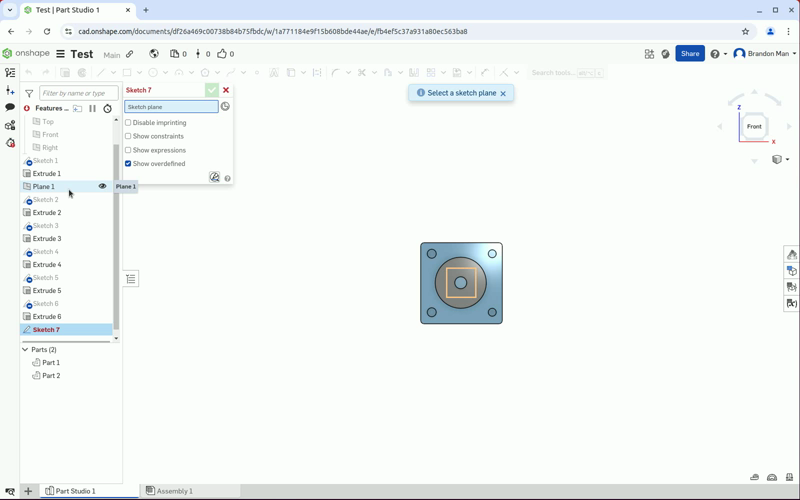
click(69, 189)
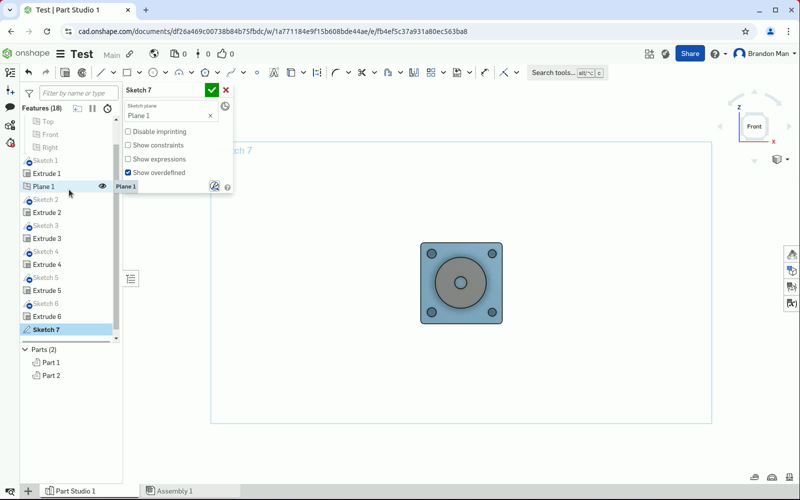
mouse_move(73, 352)
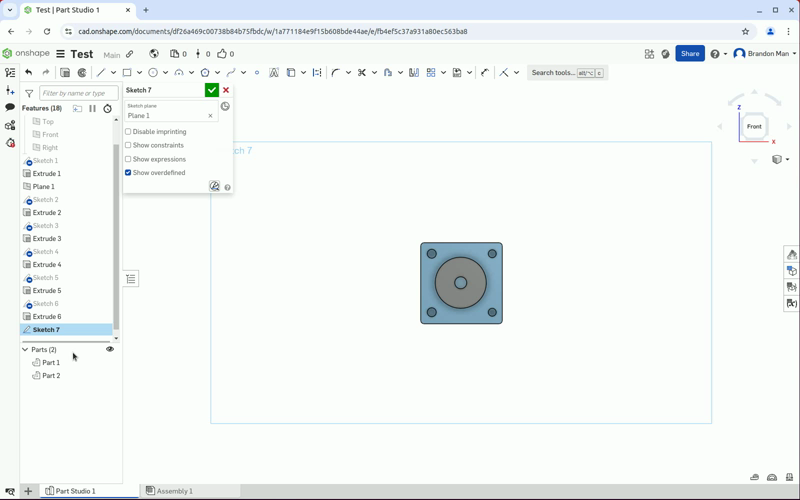
key(y)
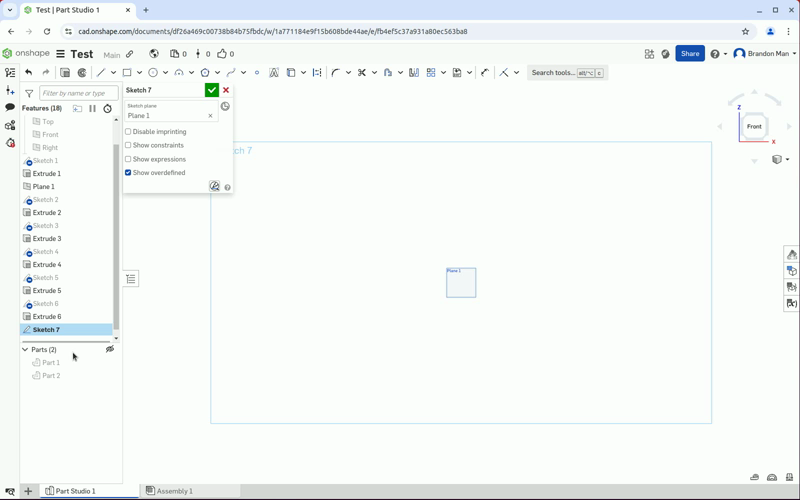
key(c)
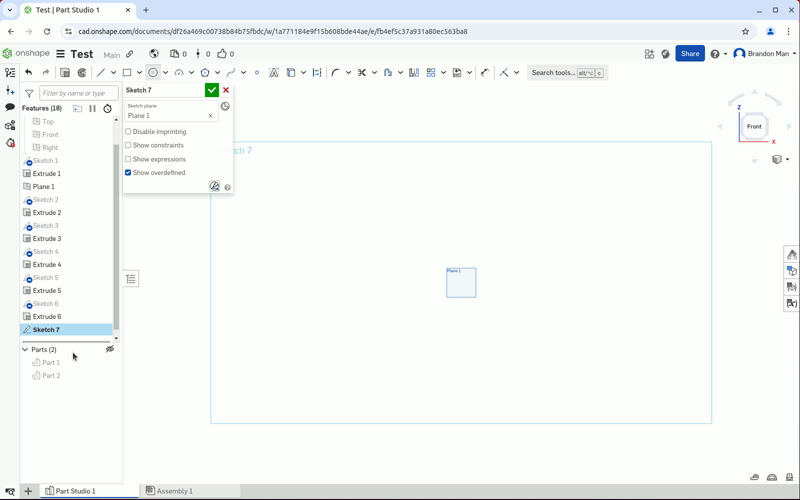
key_down(shift)
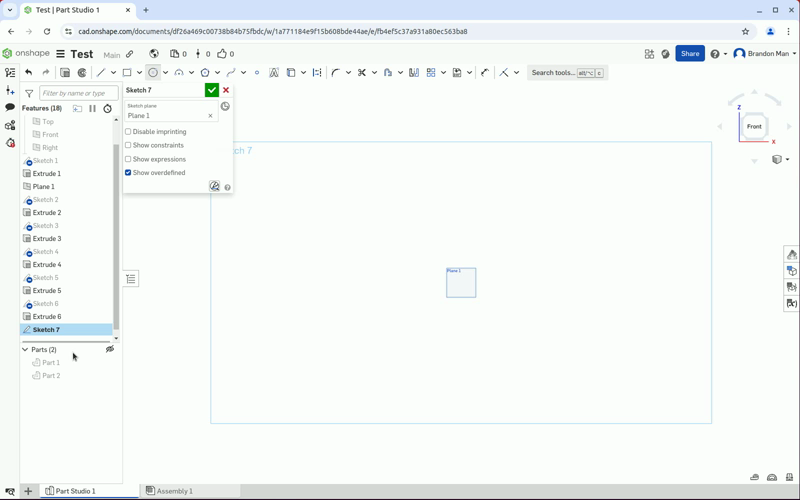
mouse_move(461, 282)
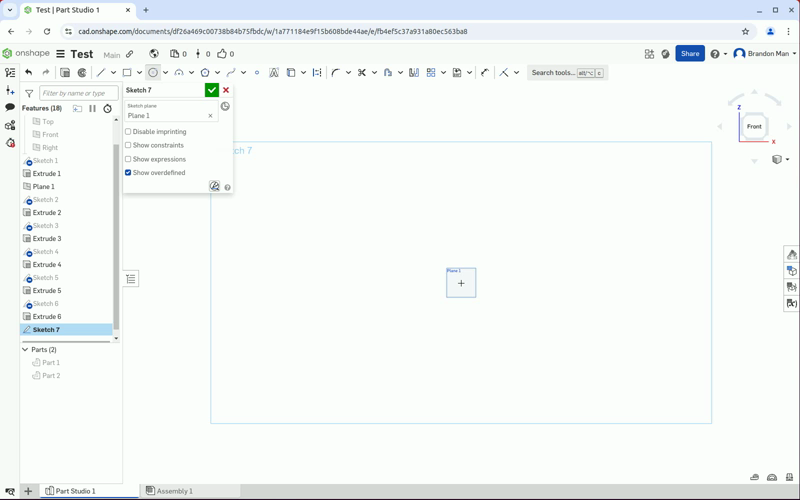
click(461, 282)
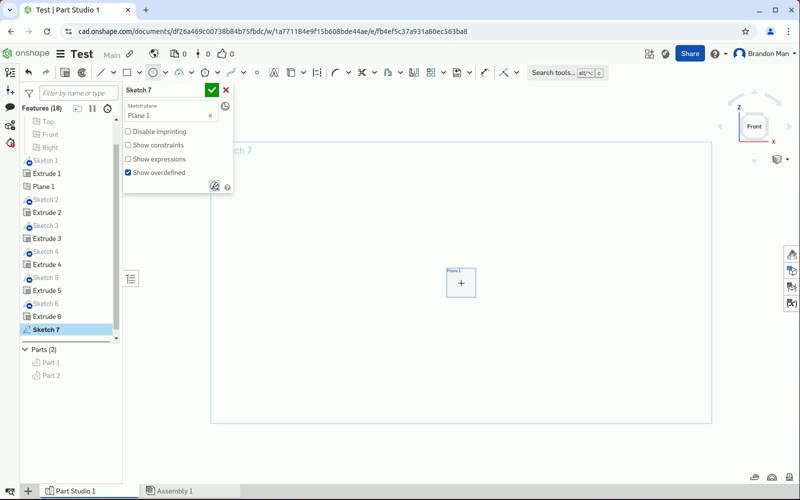
key_up(shift)
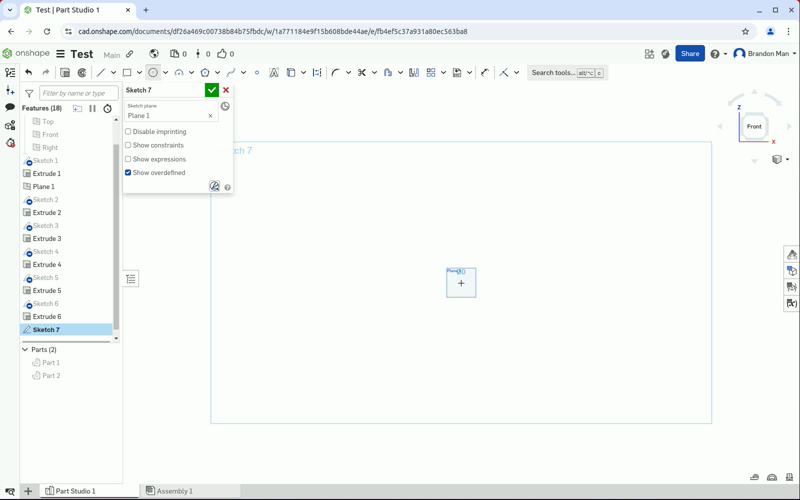
mouse_move(467, 282)
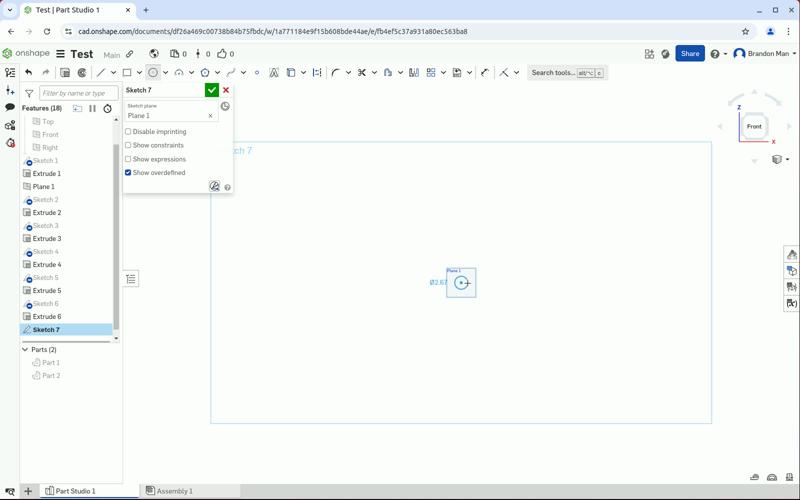
click(467, 282)
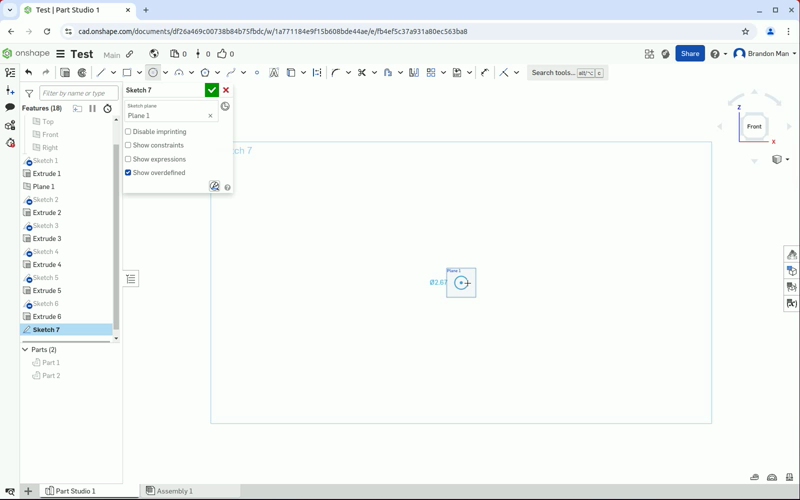
key(esc)
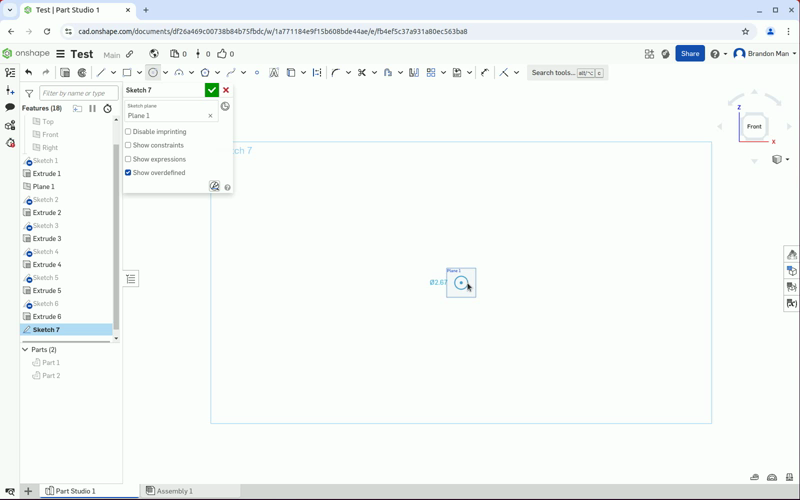
mouse_move(466, 283)
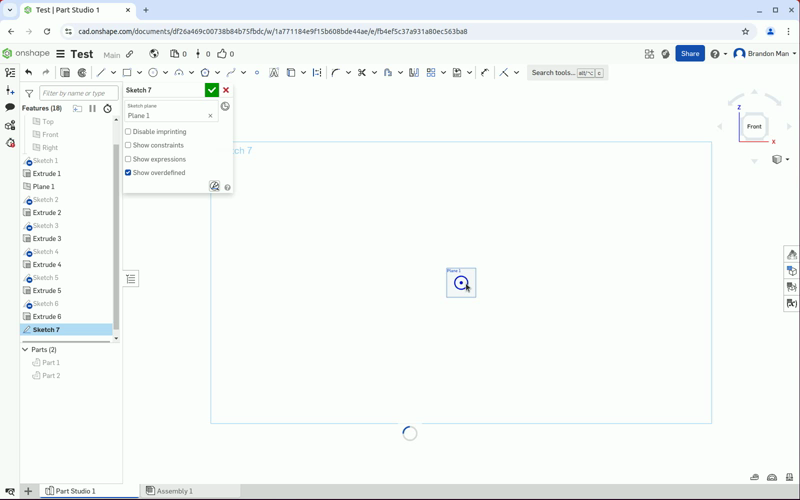
scroll(6)
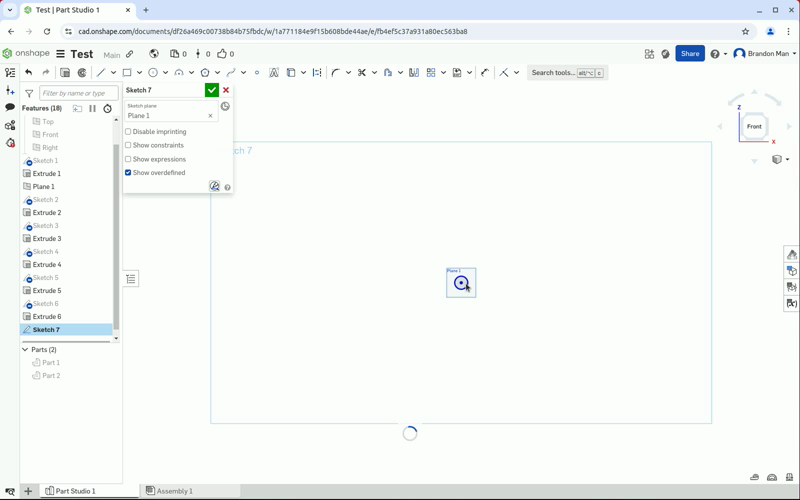
scroll(6)
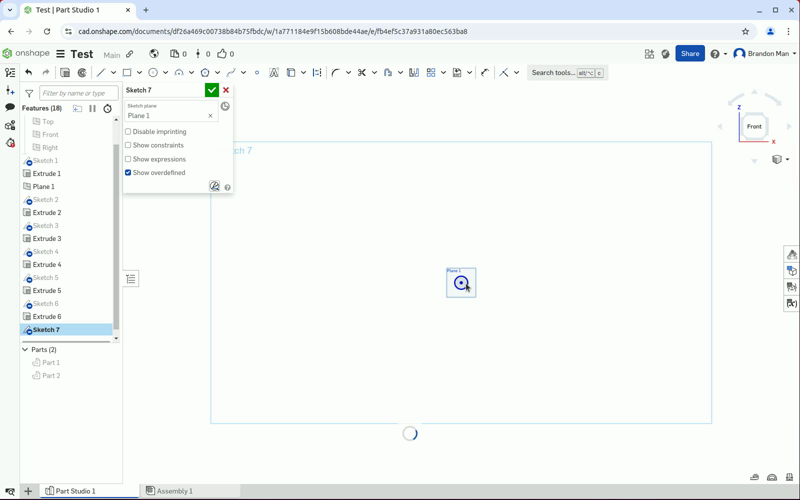
scroll(6)
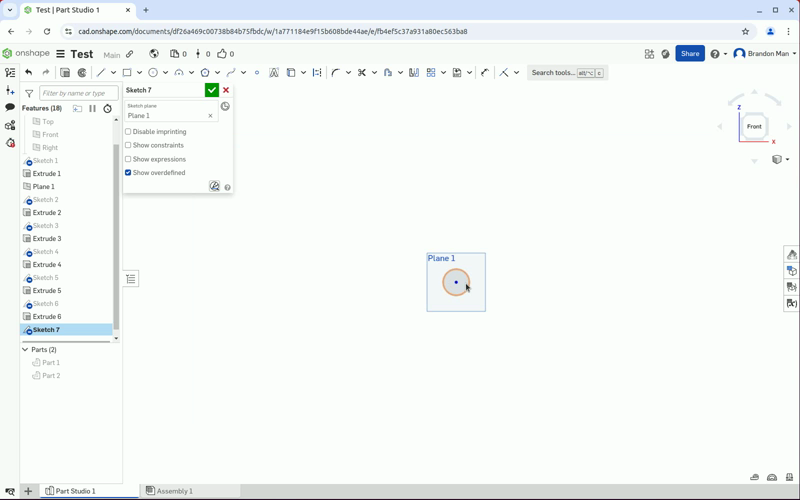
scroll(6)
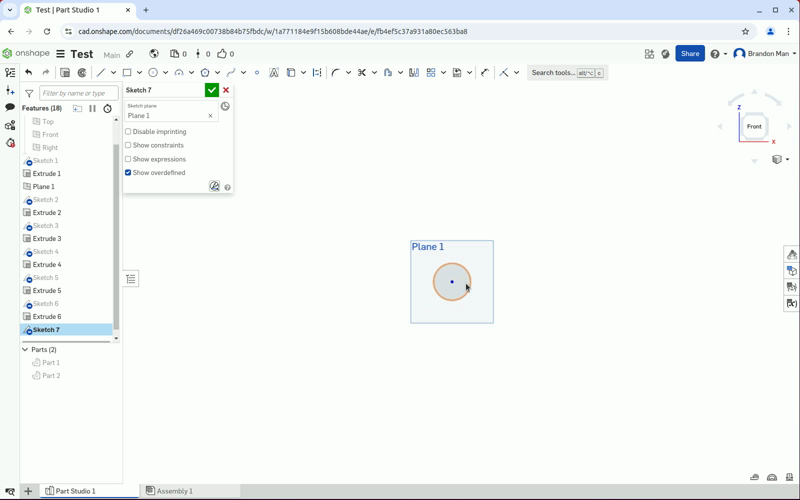
scroll(6)
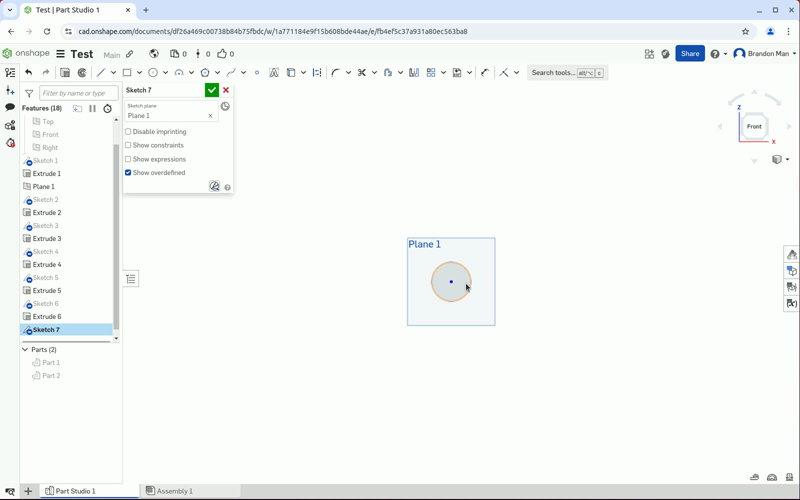
scroll(6)
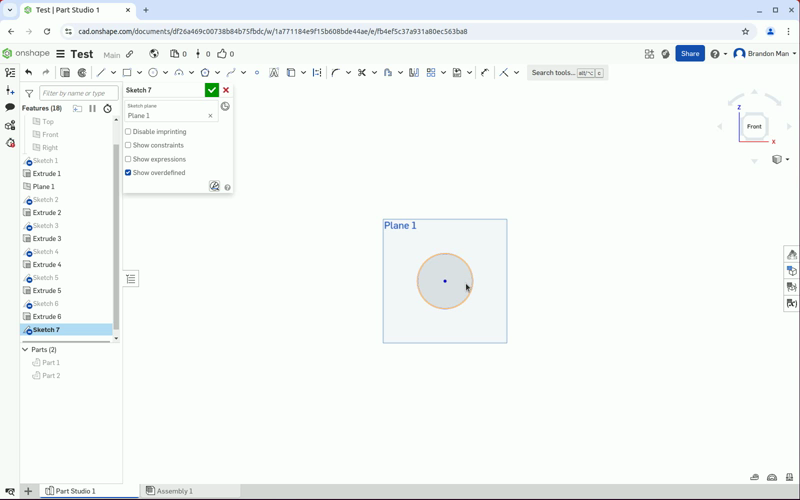
scroll(6)
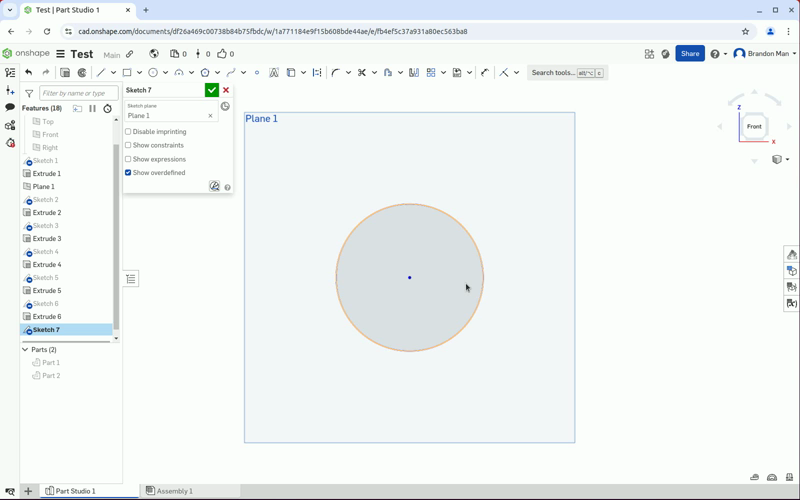
click(466, 283)
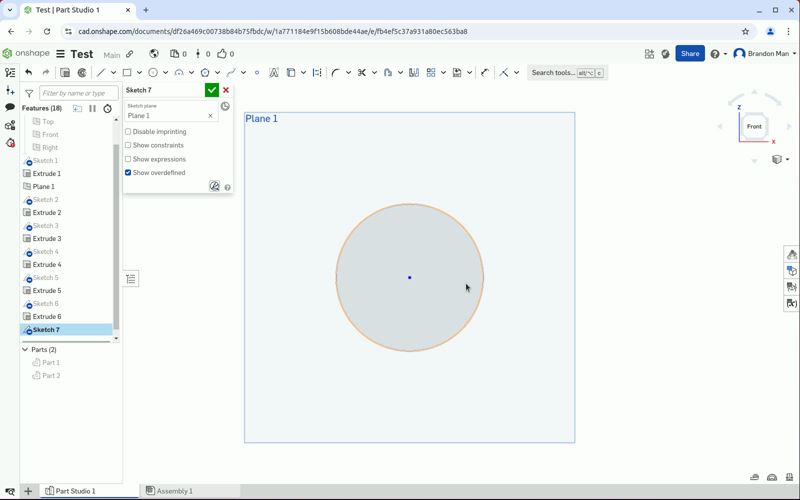
scroll(-6)
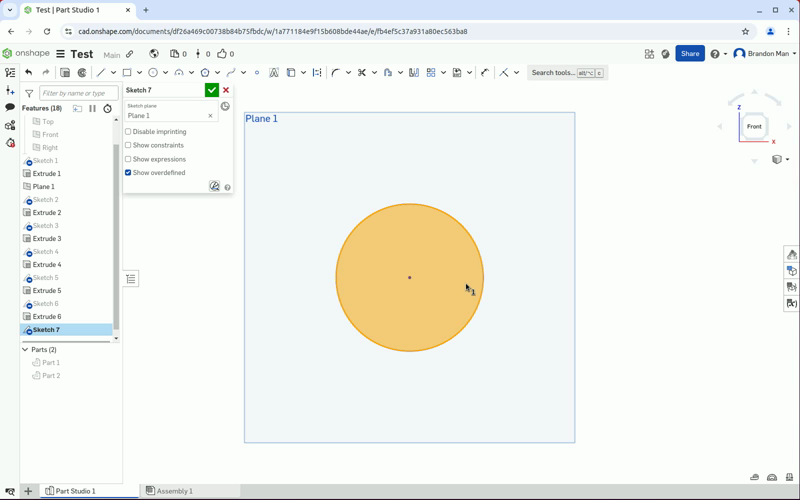
scroll(-6)
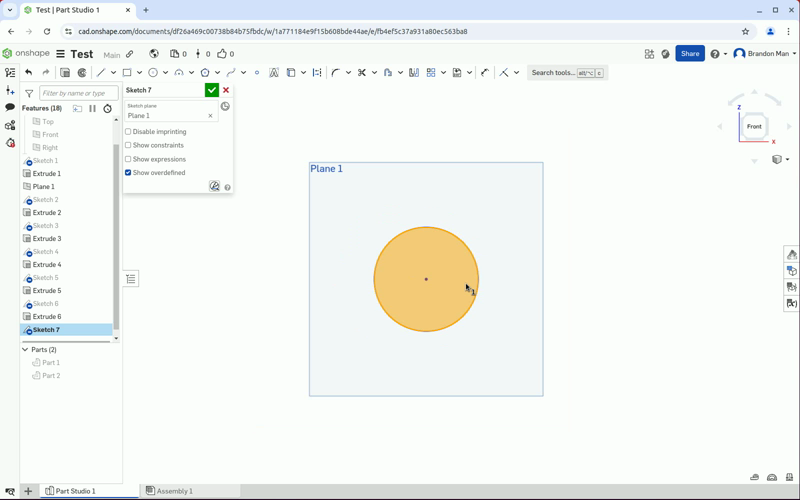
scroll(-6)
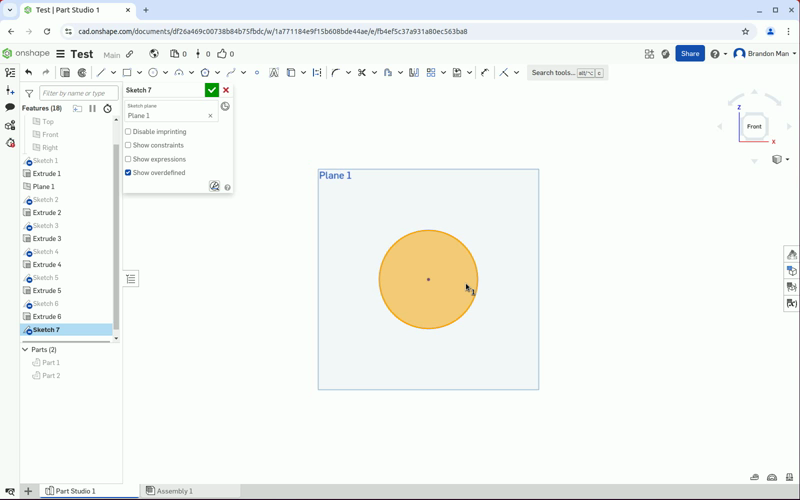
scroll(-6)
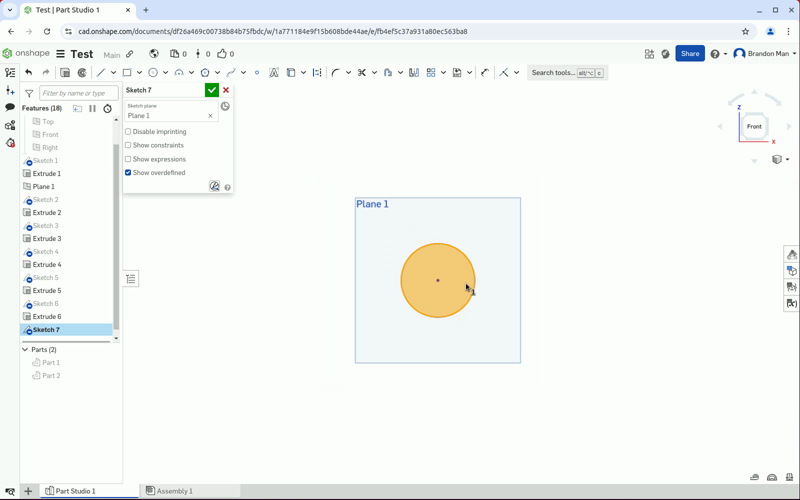
scroll(-6)
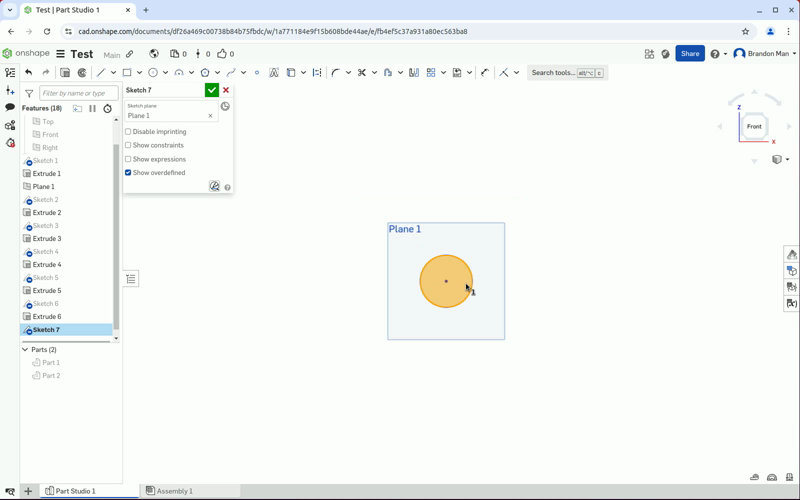
scroll(-6)
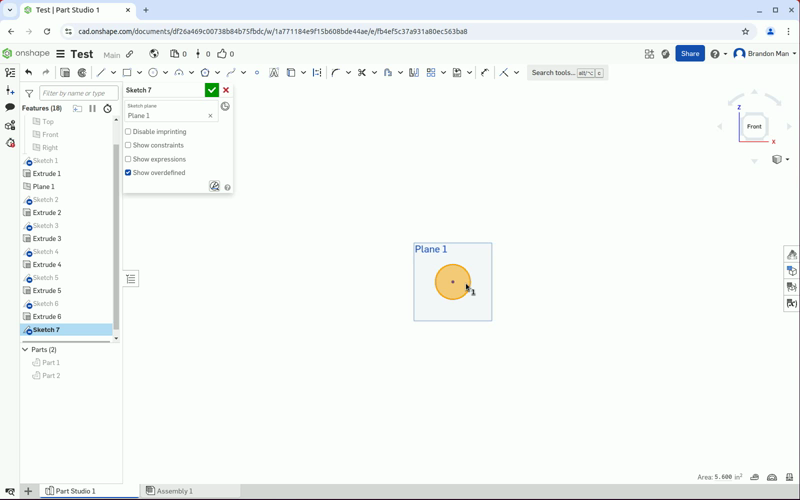
scroll(-6)
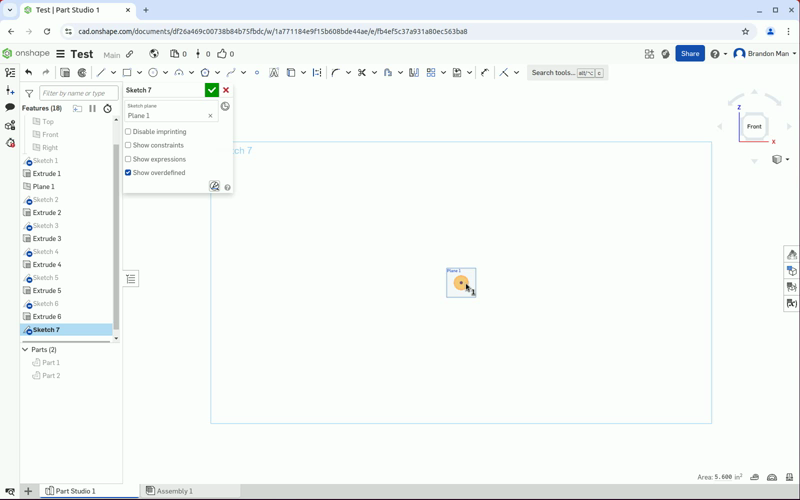
mouse_move(73, 352)
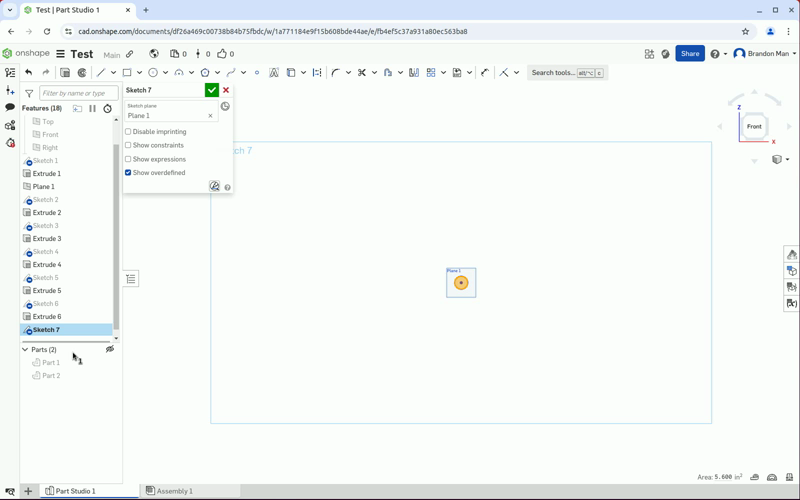
key(shift+y)
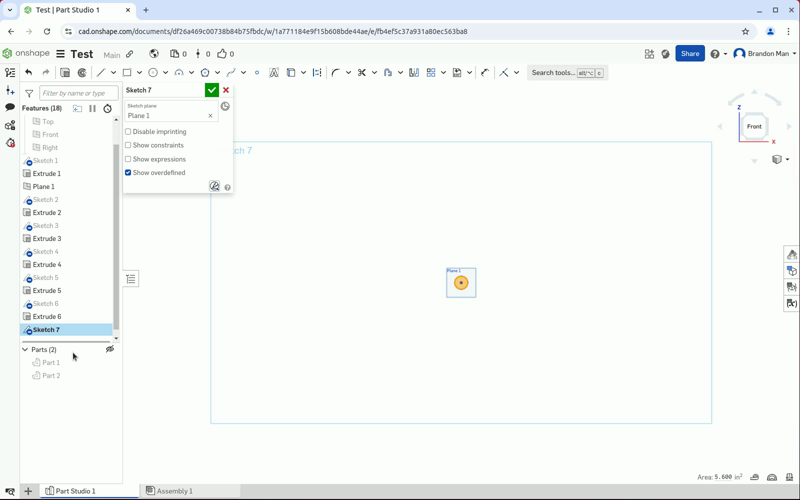
key(shift+e)
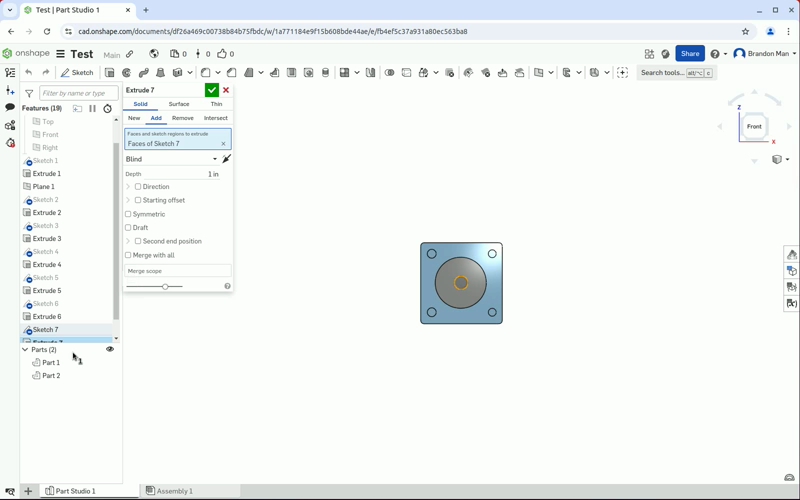
mouse_move(143, 106)
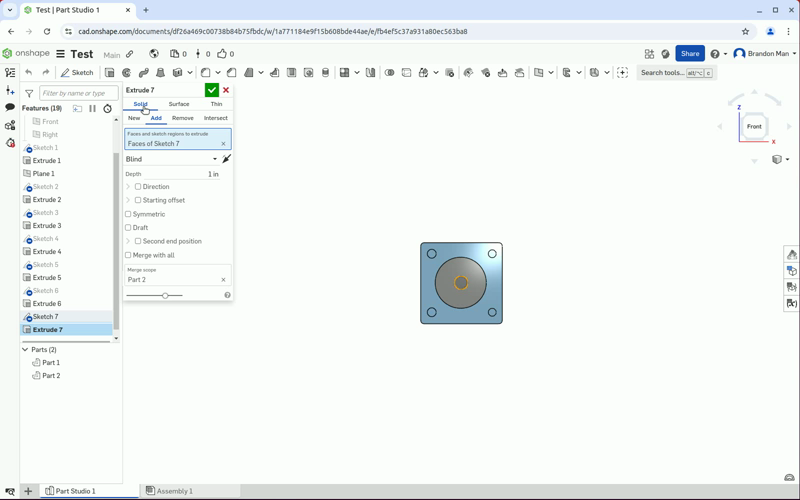
click(143, 106)
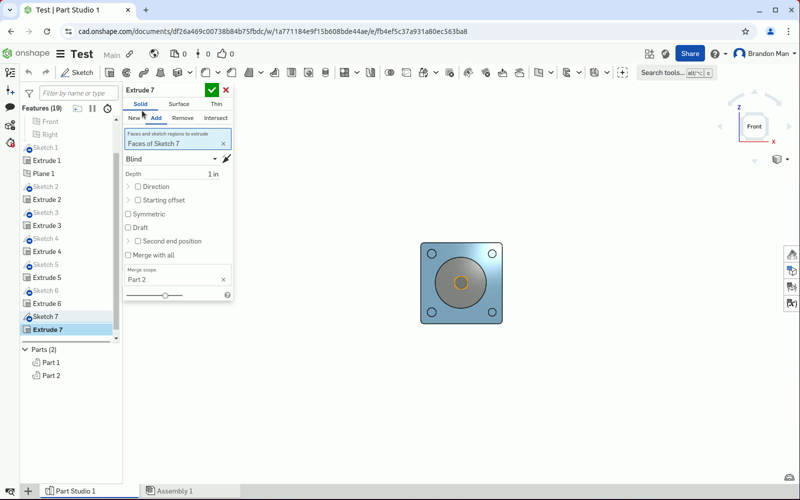
mouse_move(137, 120)
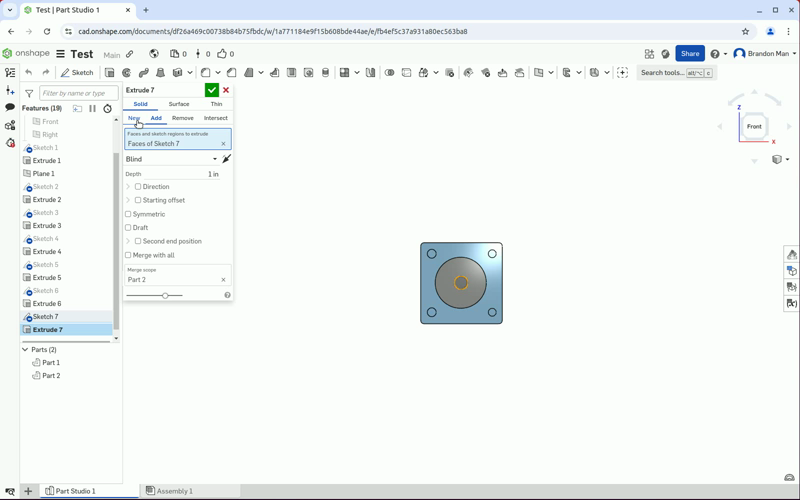
click(137, 120)
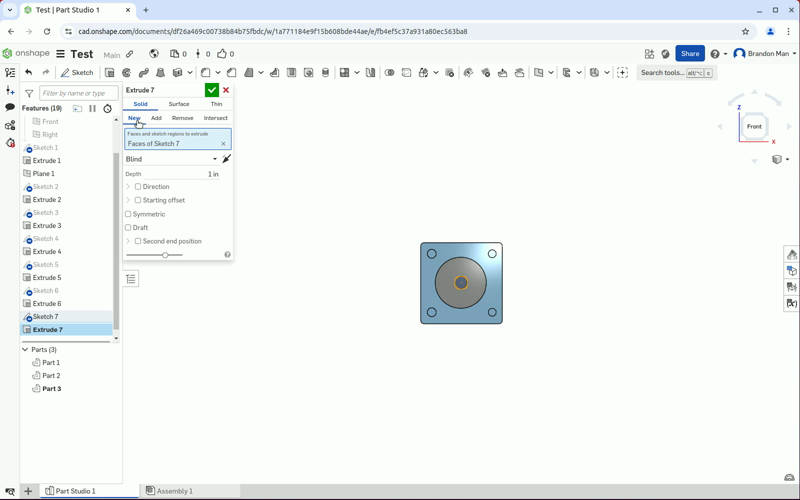
key(tab, 4)
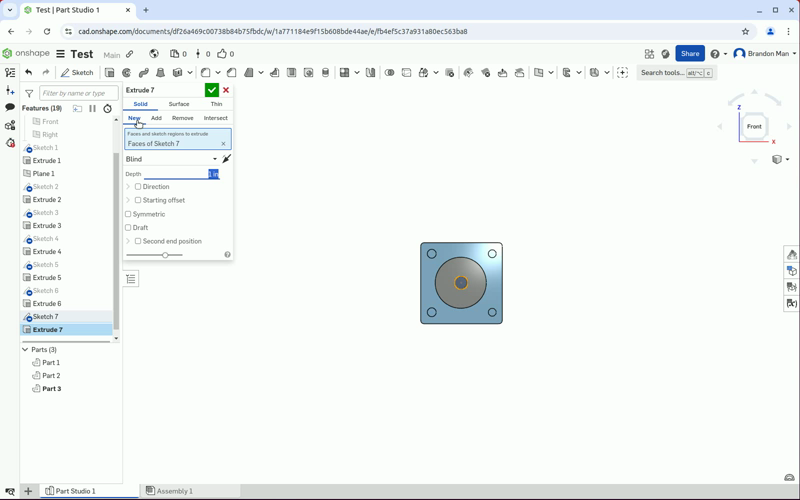
text(9.869)
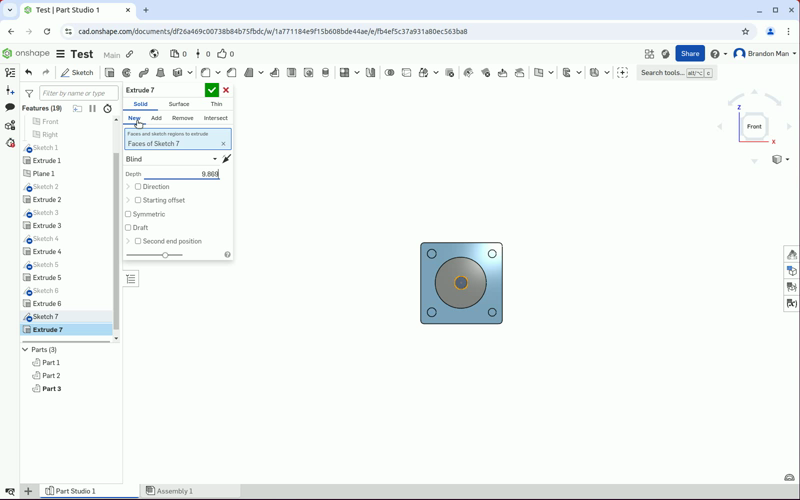
key(enter)
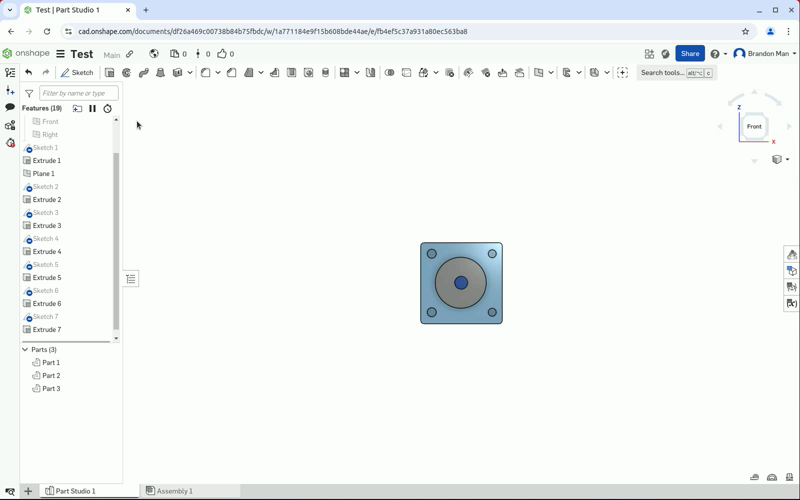
key(shift+h)
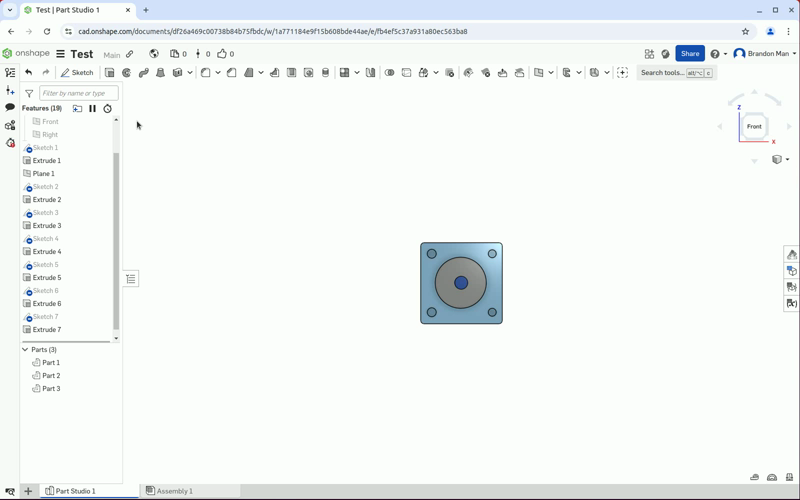
key(shift+h)
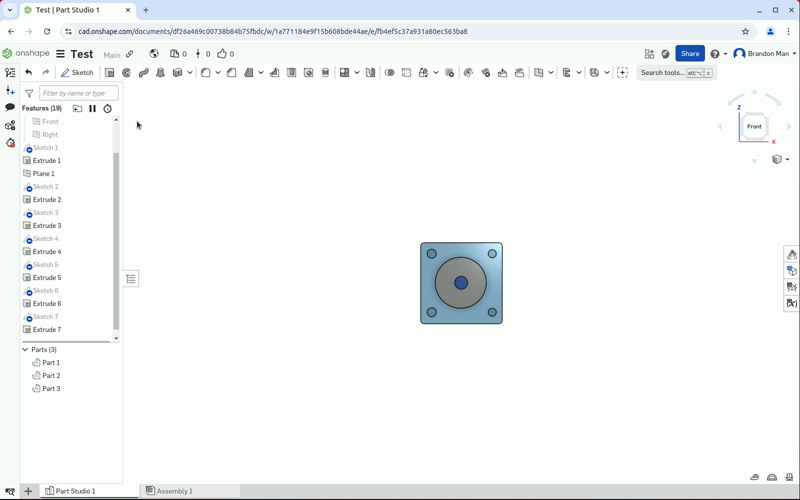
key(shift+7)
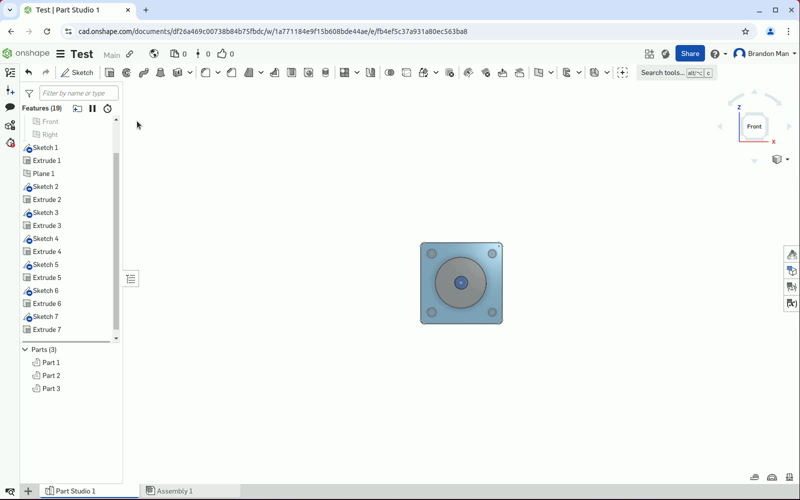
key(left, 2)
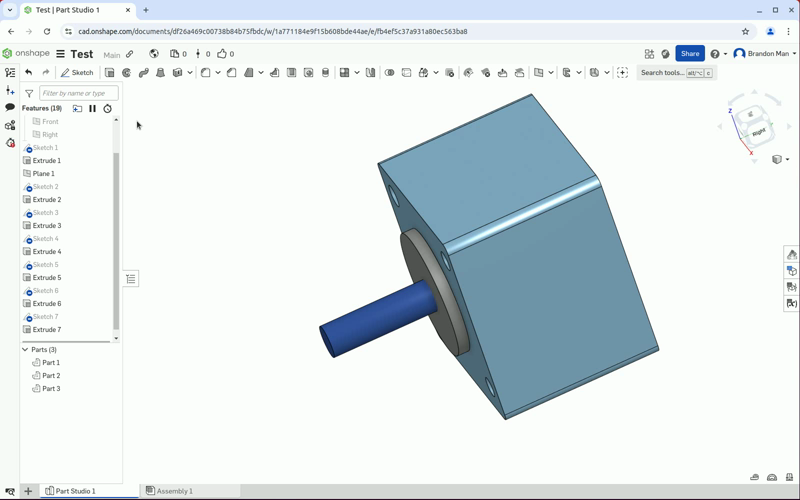
key(down, 2)
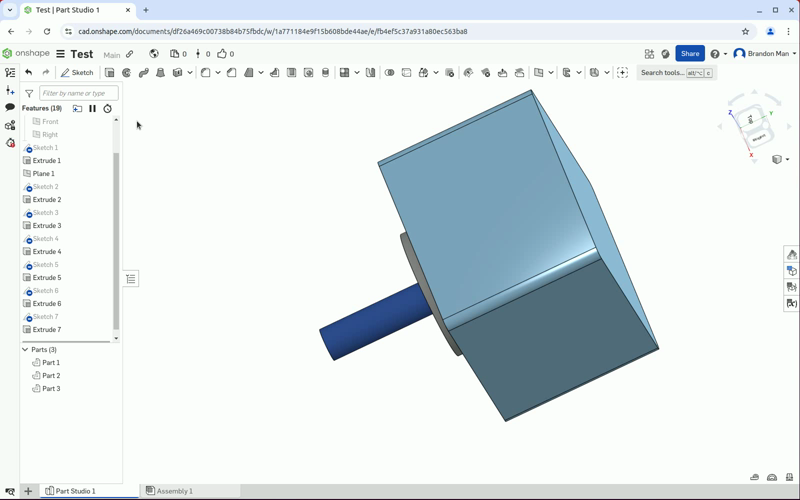
key(up, 2)
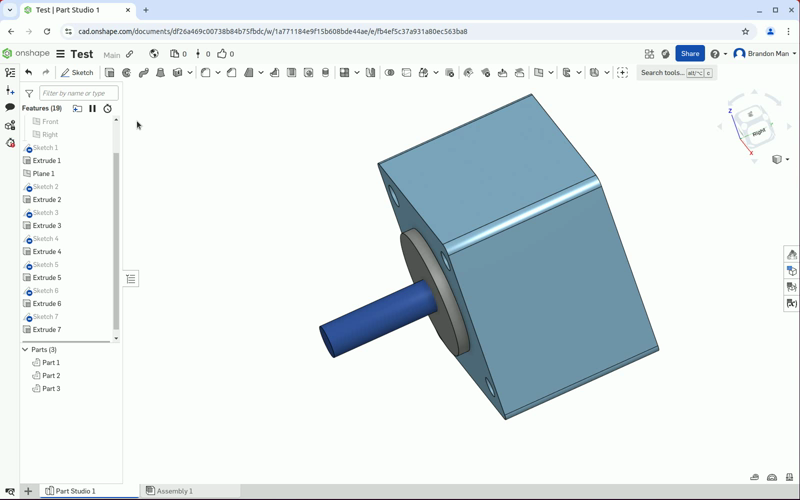
key(right, 2)
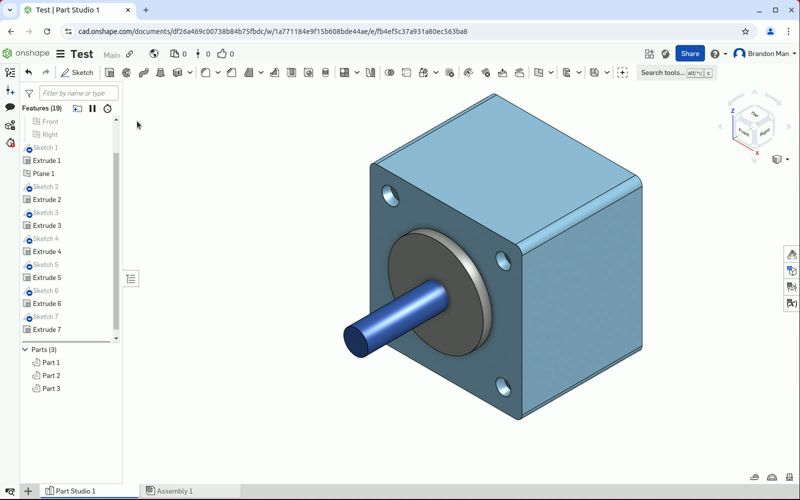
mouse_move(69, 150)
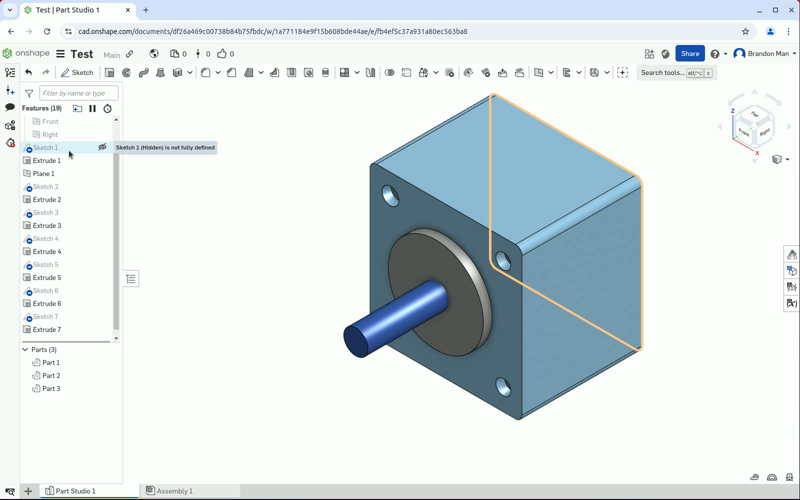
click(69, 150)